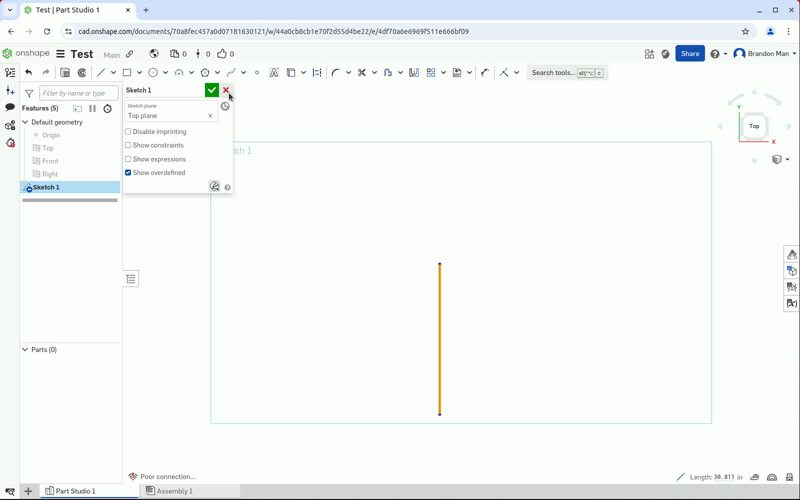
key(shift+h)
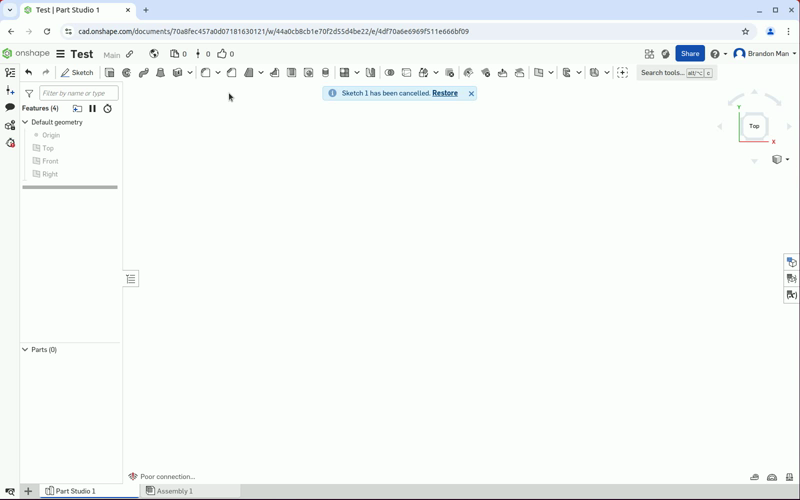
mouse_move(73, 352)
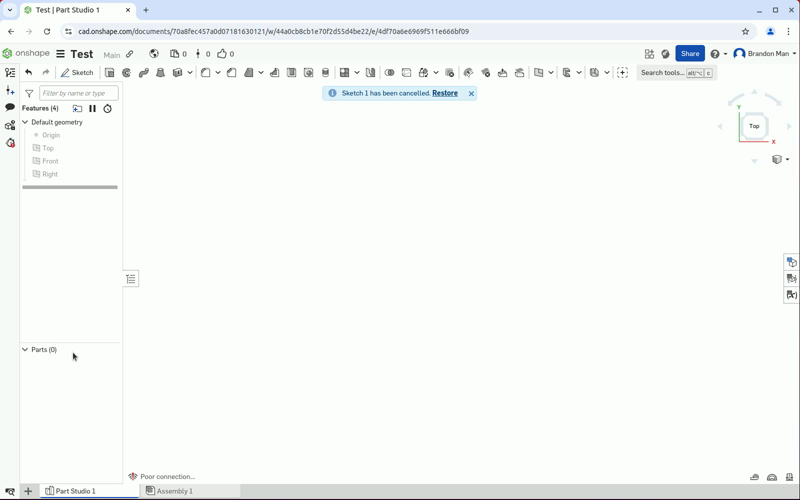
key(y)
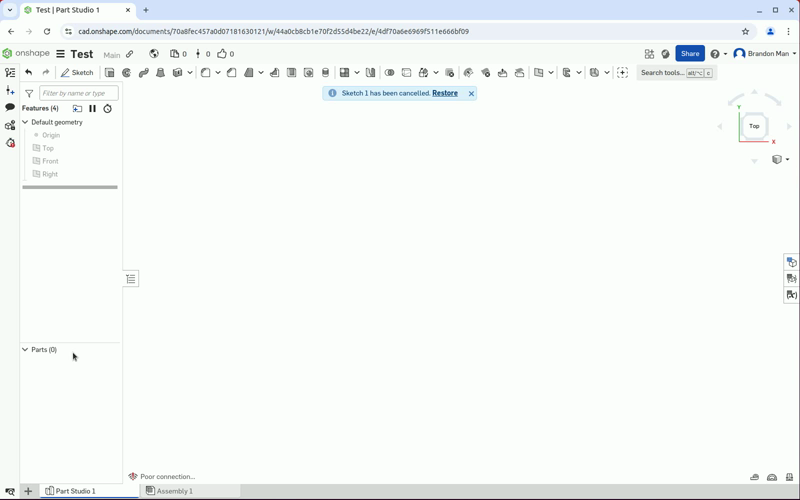
key(shift+p)
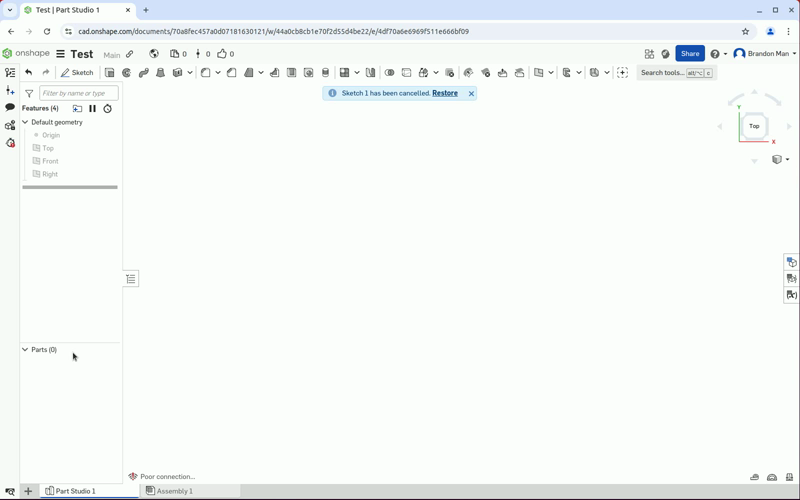
key(space)
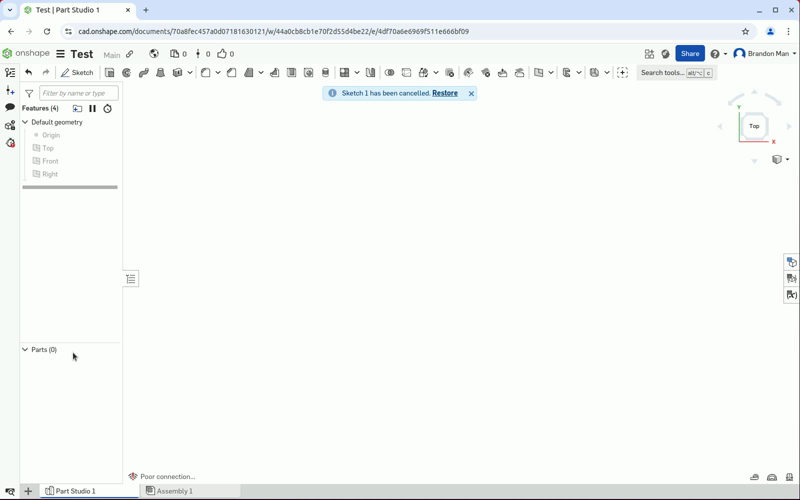
key_down(shift)
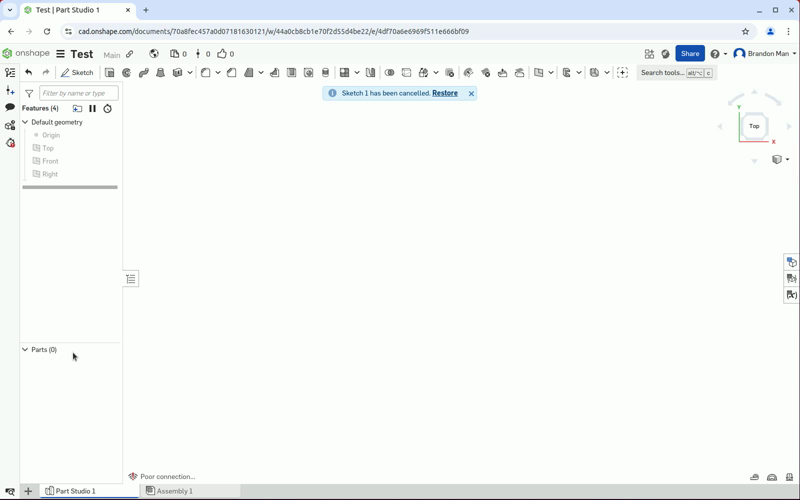
key(up)
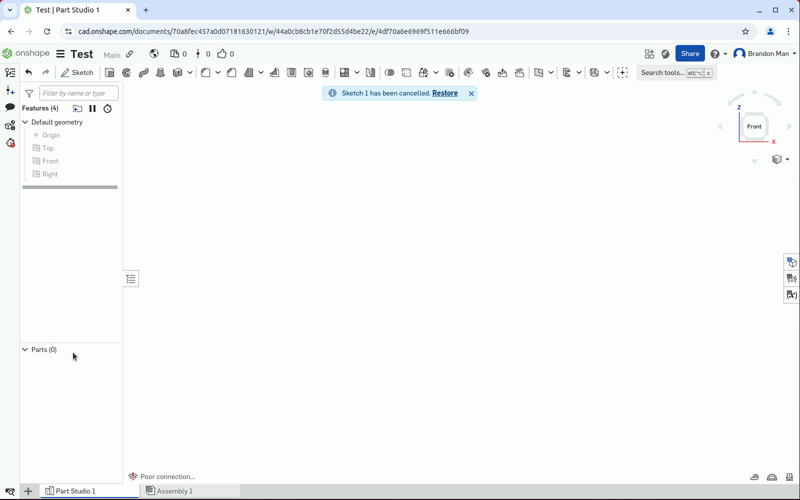
key_up(shift)
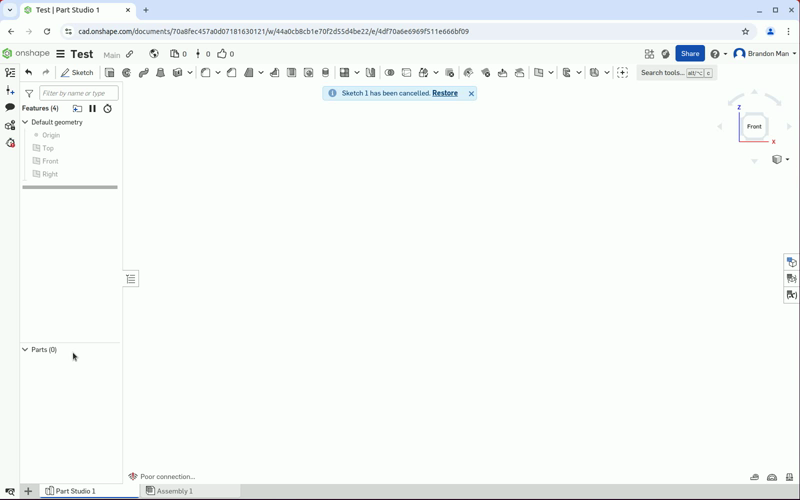
mouse_move(73, 352)
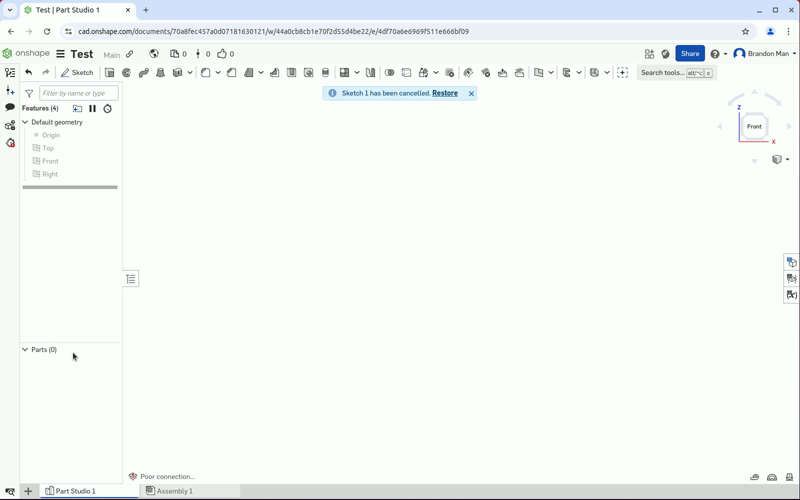
key(shift+y)
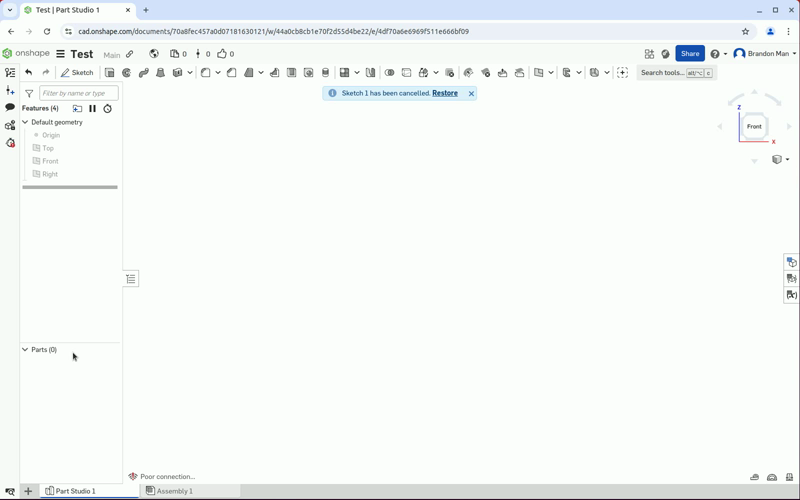
key(shift+s)
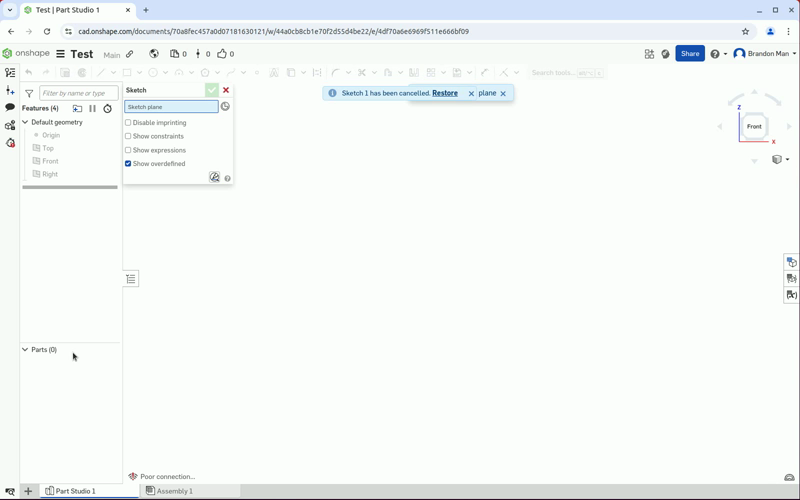
mouse_move(73, 163)
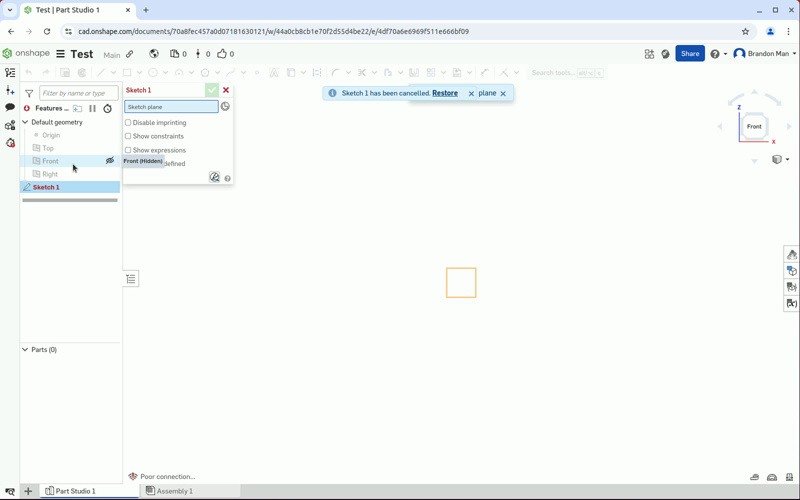
click(73, 163)
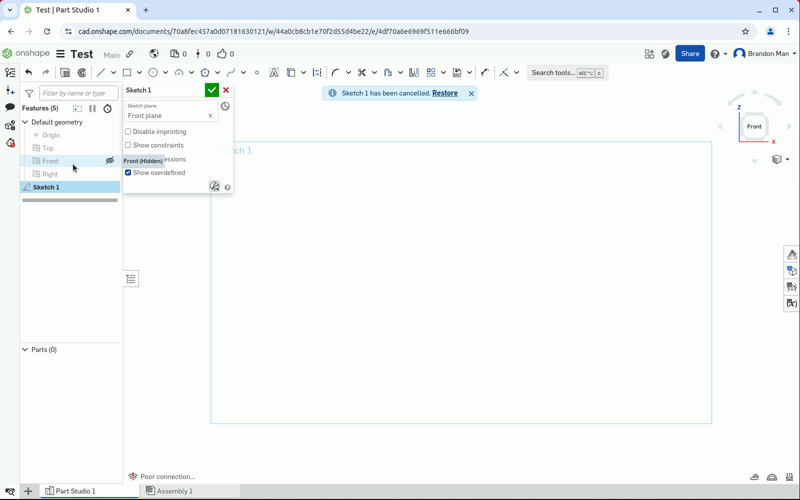
mouse_move(73, 352)
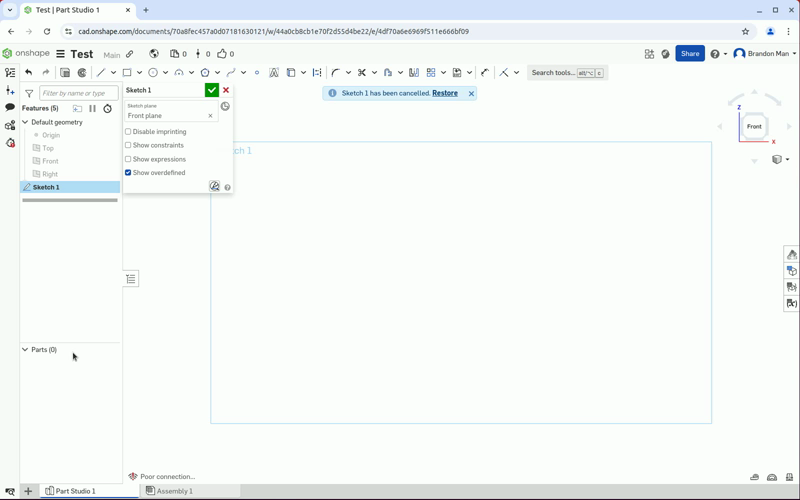
key(y)
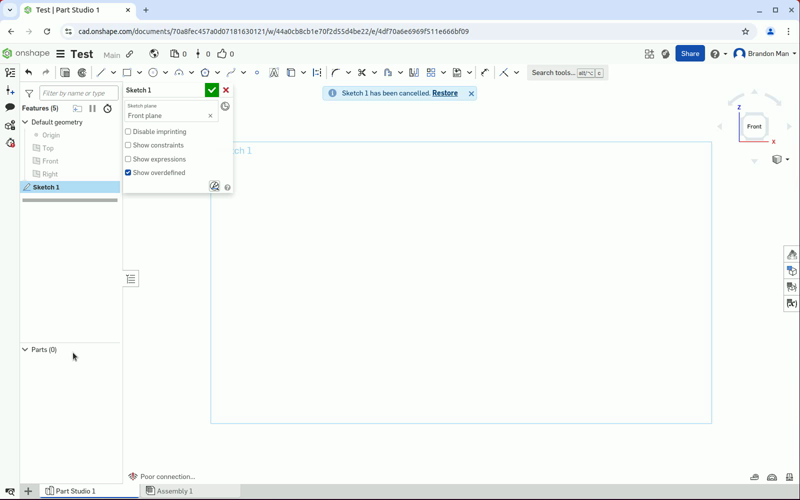
key(c)
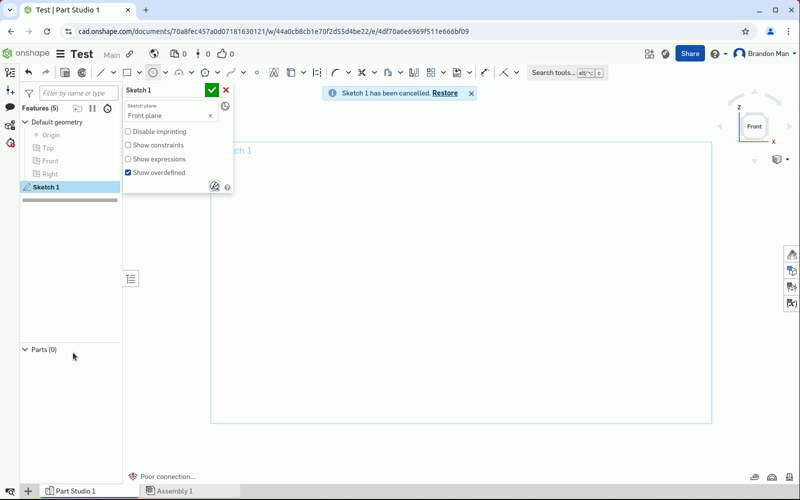
key_down(shift)
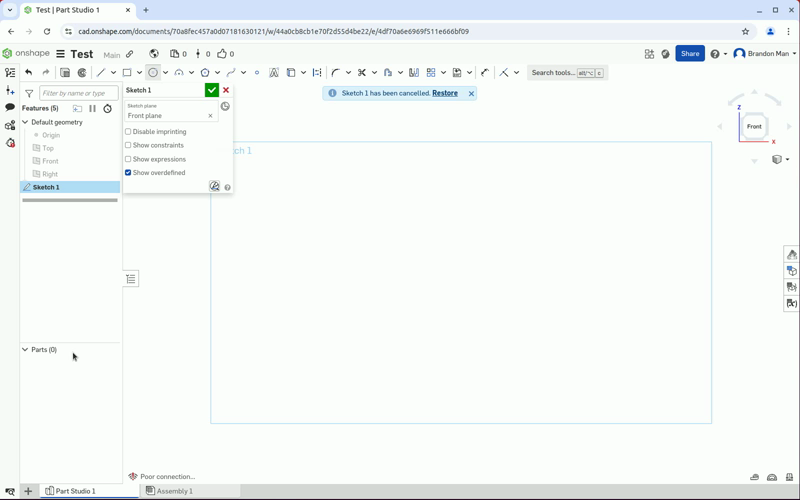
mouse_move(460, 282)
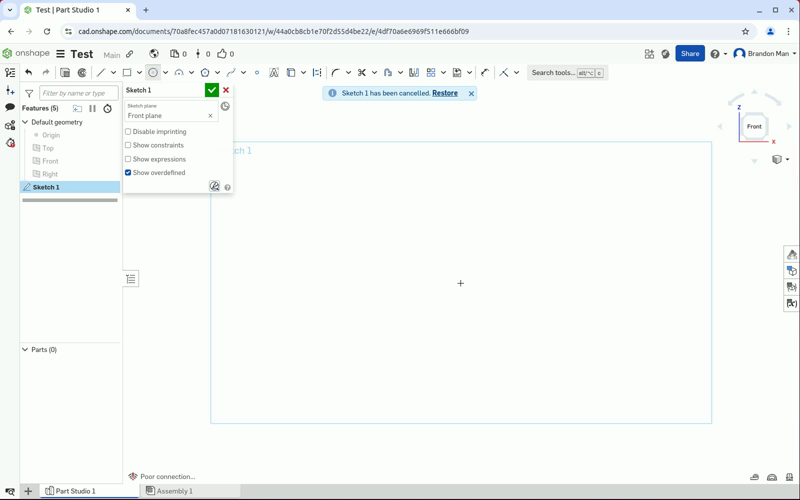
click(460, 282)
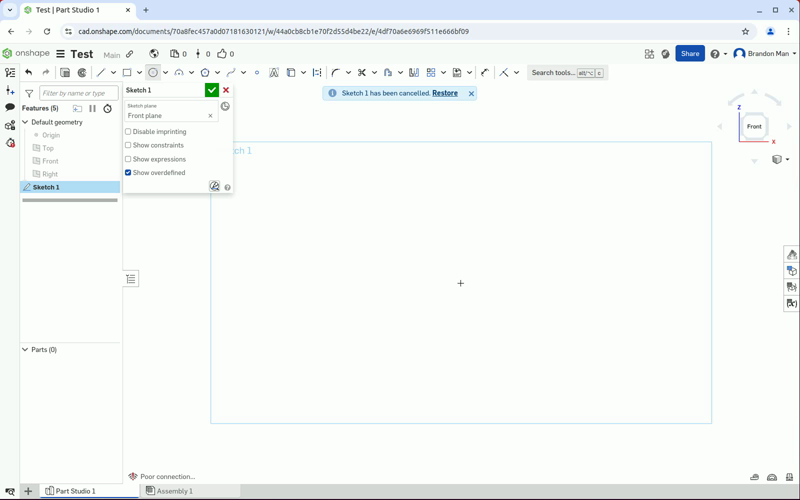
key_up(shift)
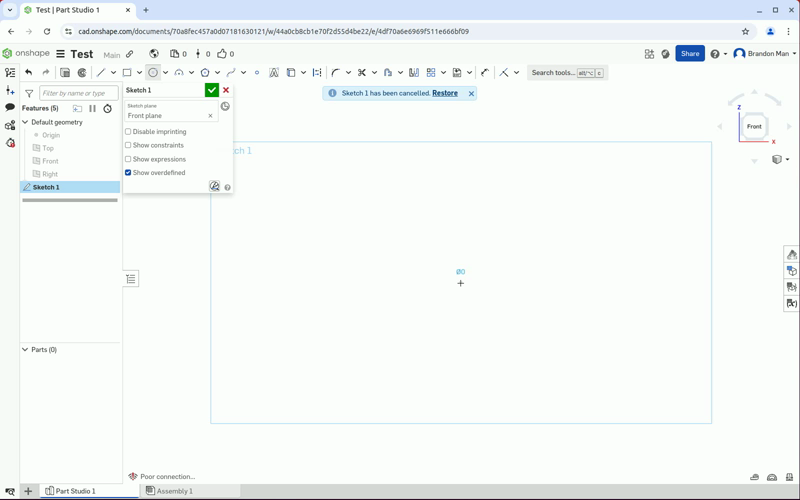
mouse_move(472, 282)
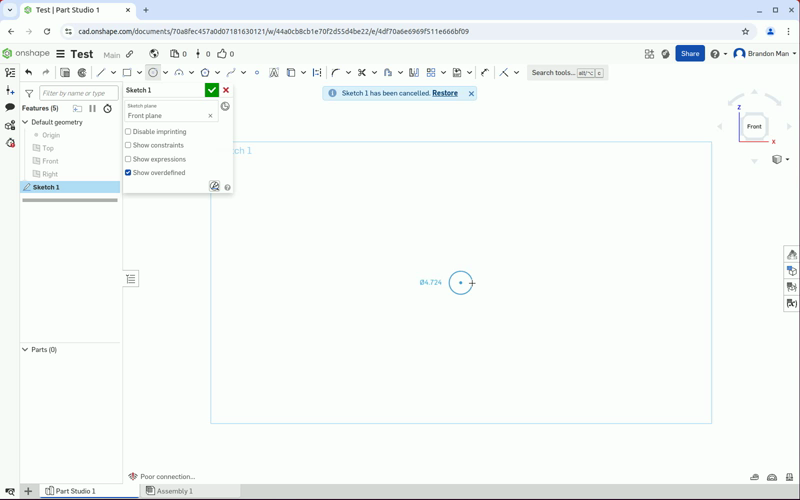
click(472, 282)
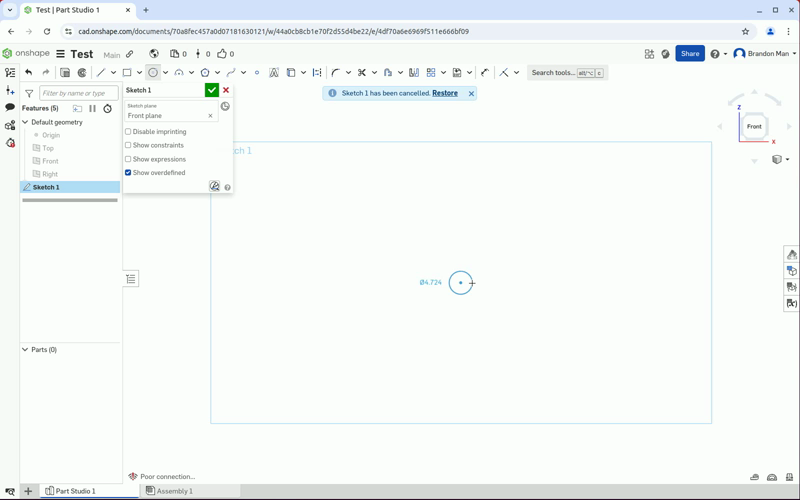
key(esc)
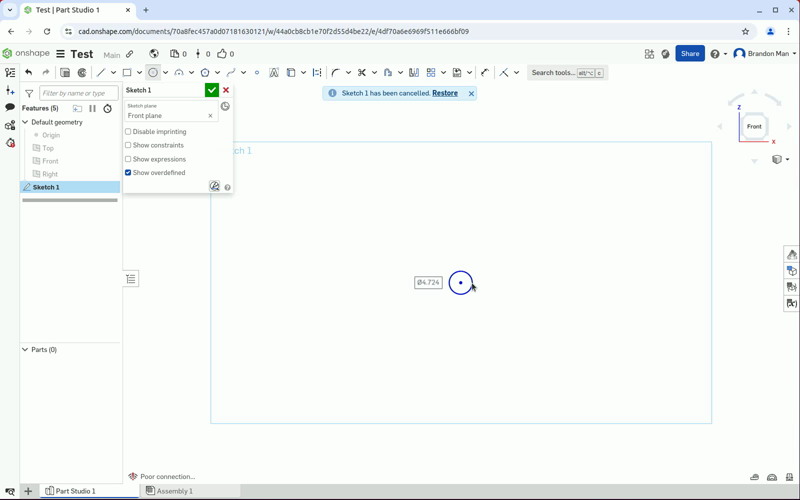
key(c)
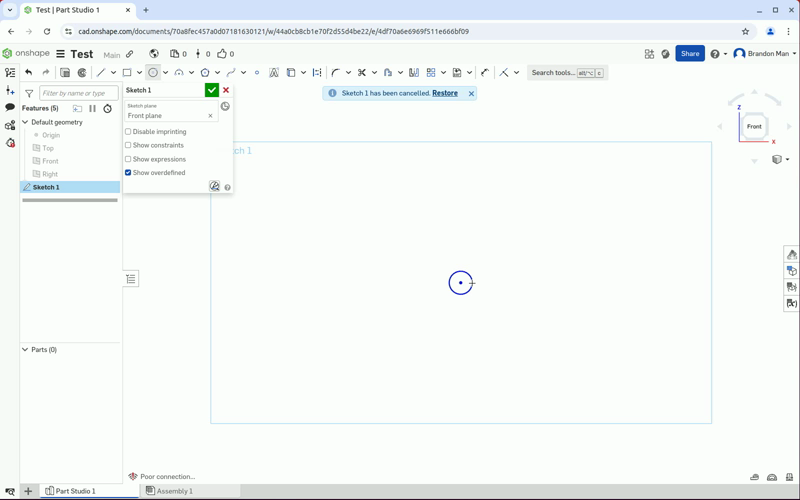
key_down(shift)
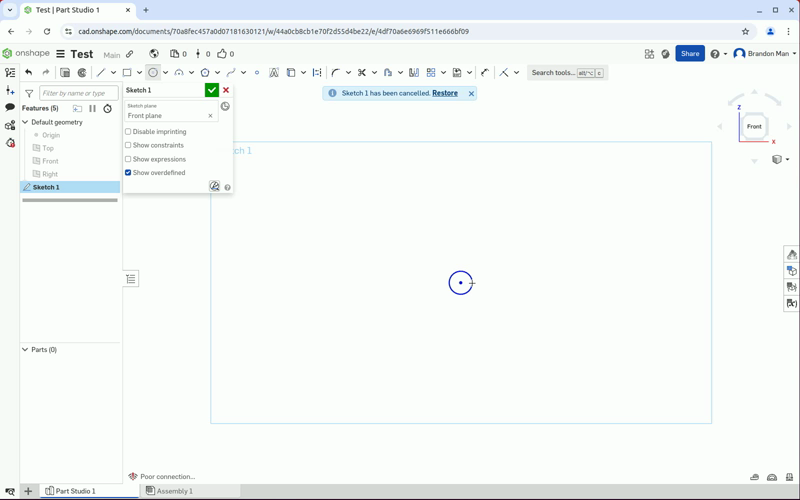
mouse_move(460, 282)
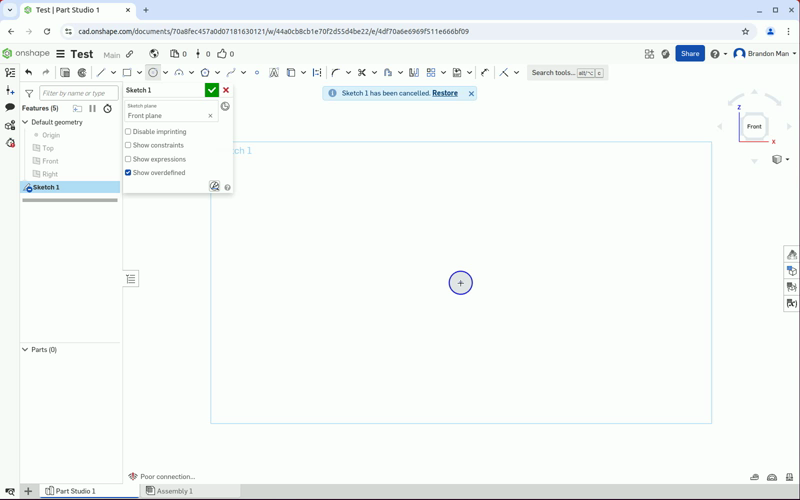
click(460, 282)
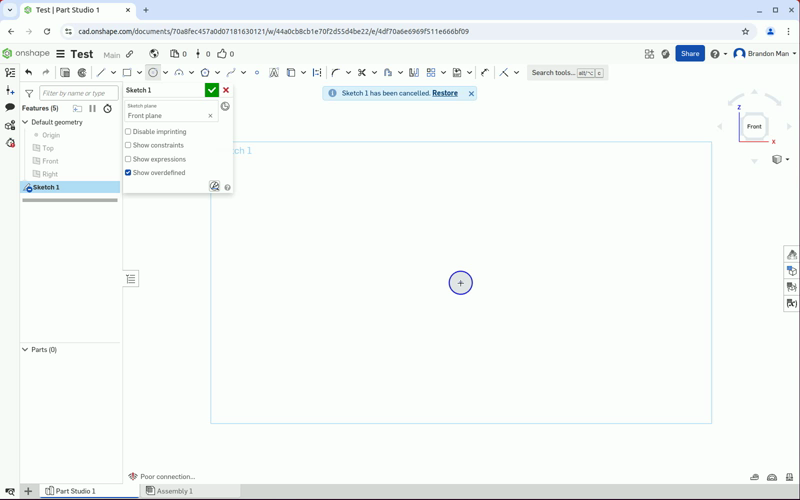
key_up(shift)
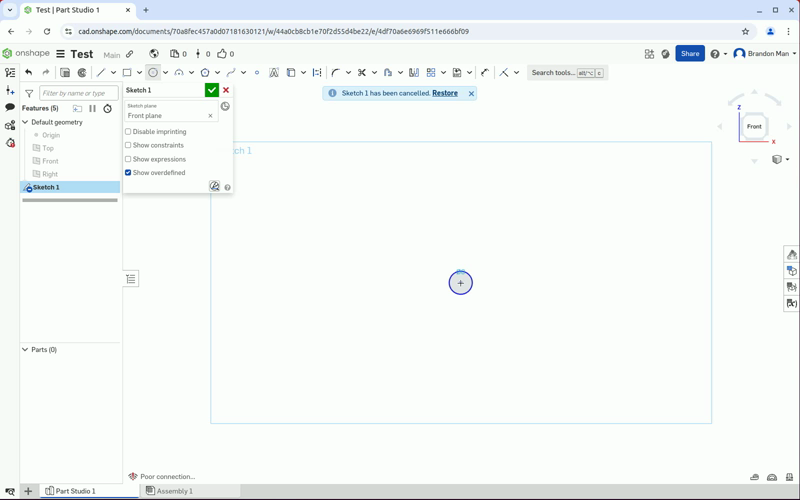
mouse_move(471, 282)
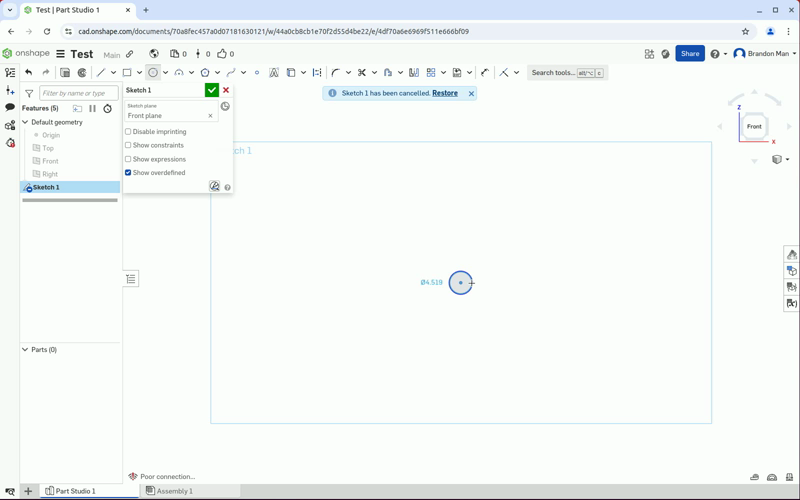
scroll(6)
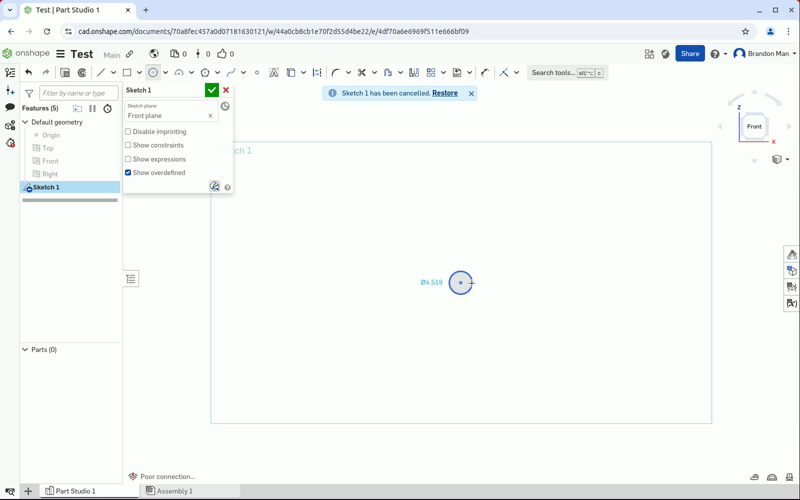
scroll(6)
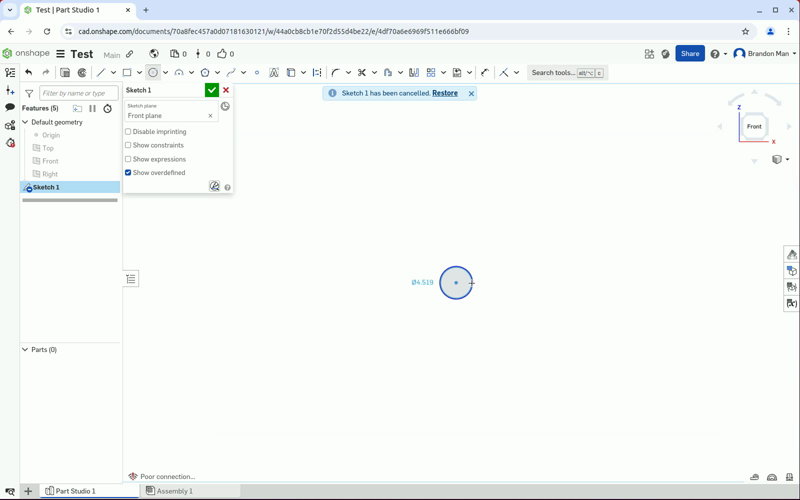
scroll(6)
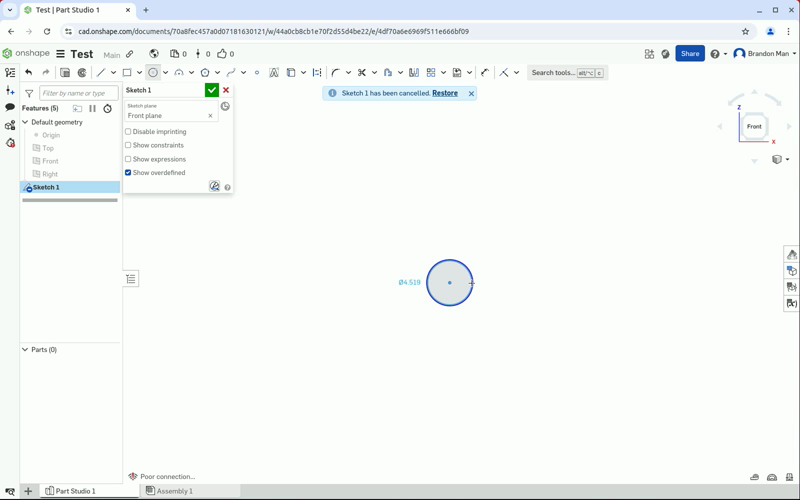
scroll(6)
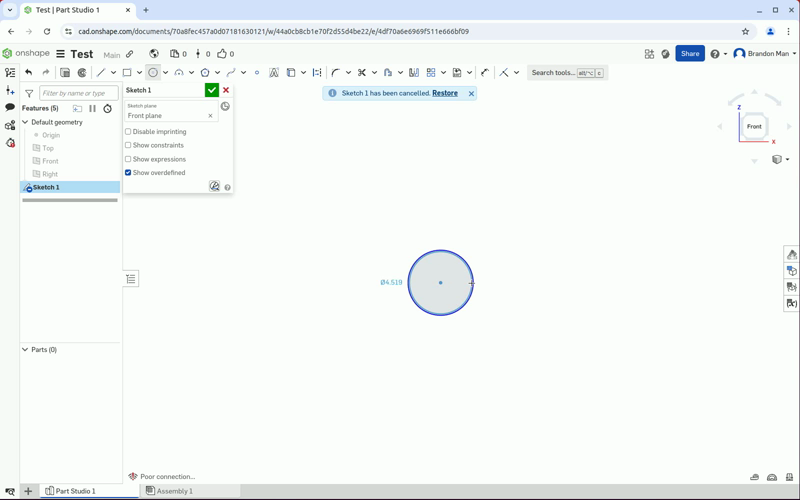
scroll(6)
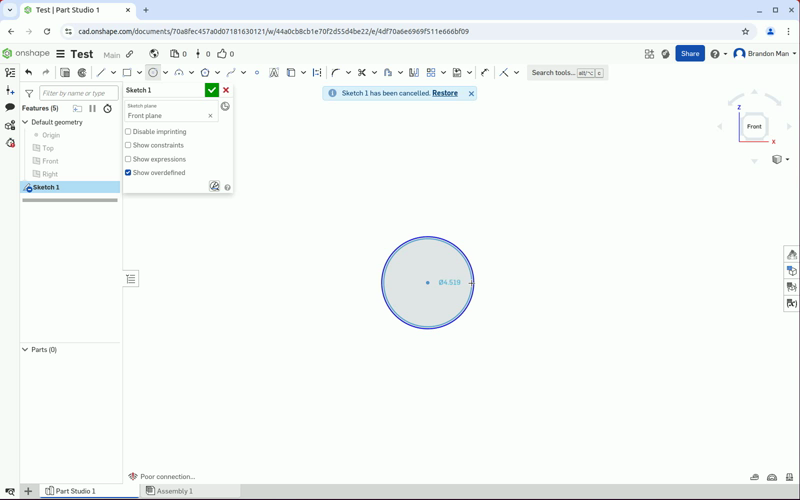
scroll(6)
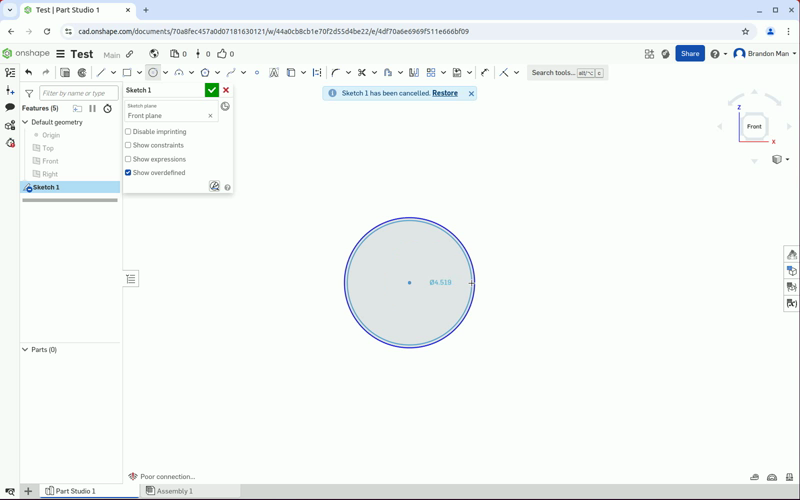
scroll(6)
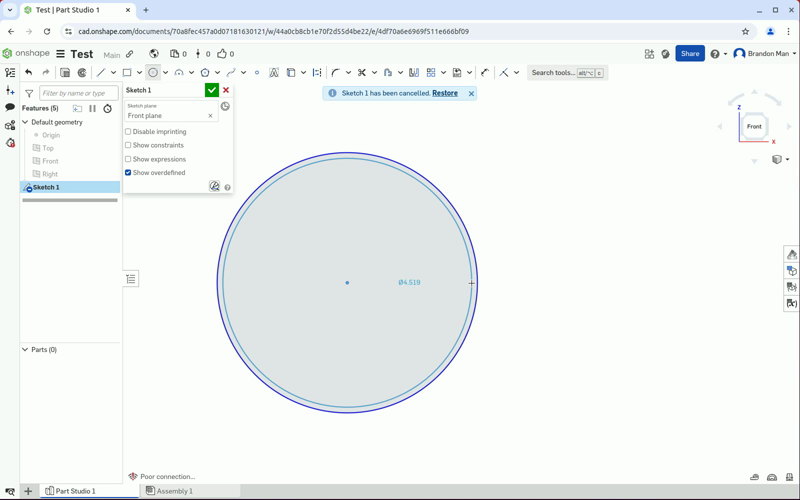
click(471, 282)
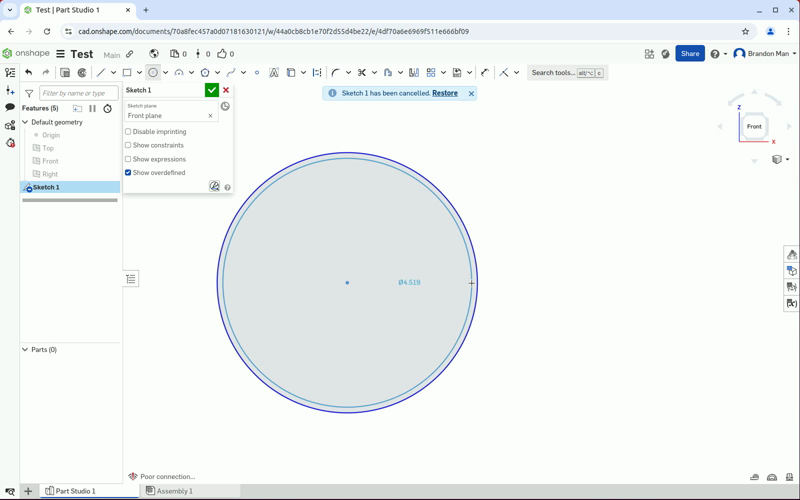
scroll(-6)
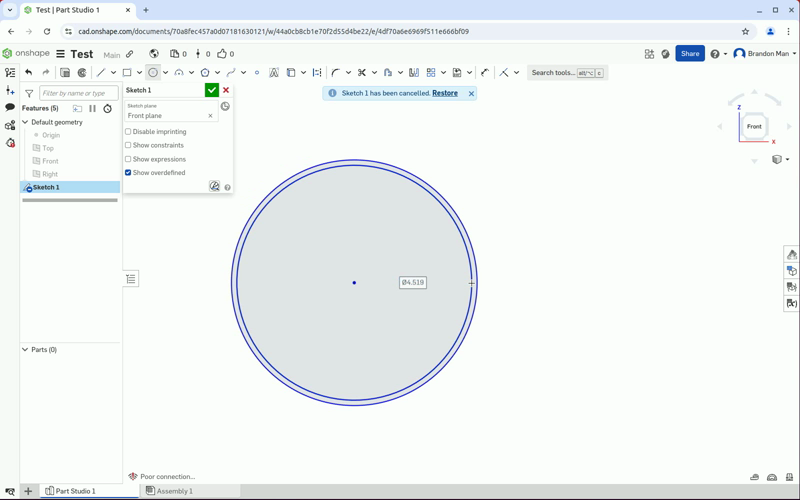
scroll(-6)
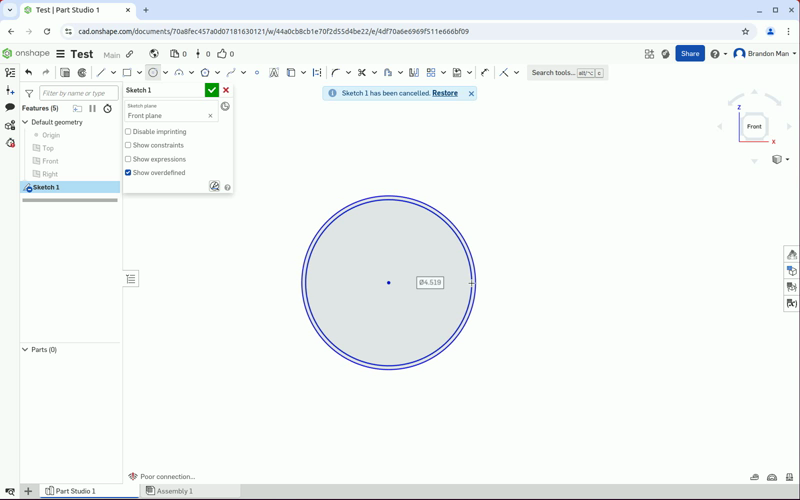
scroll(-6)
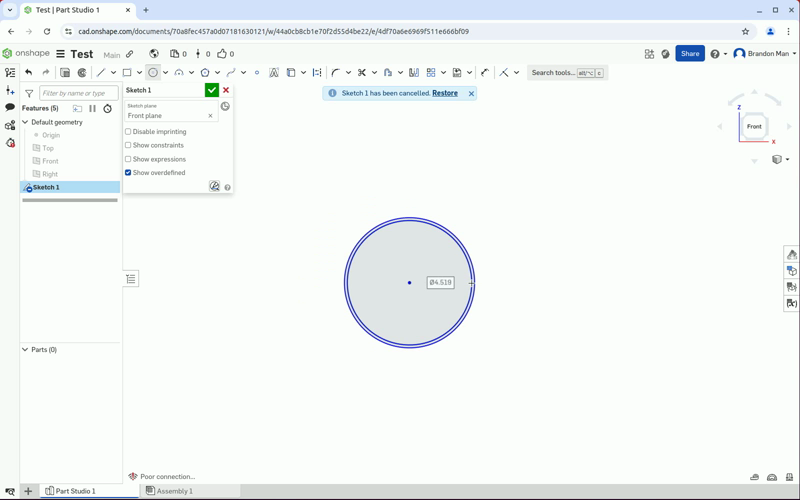
scroll(-6)
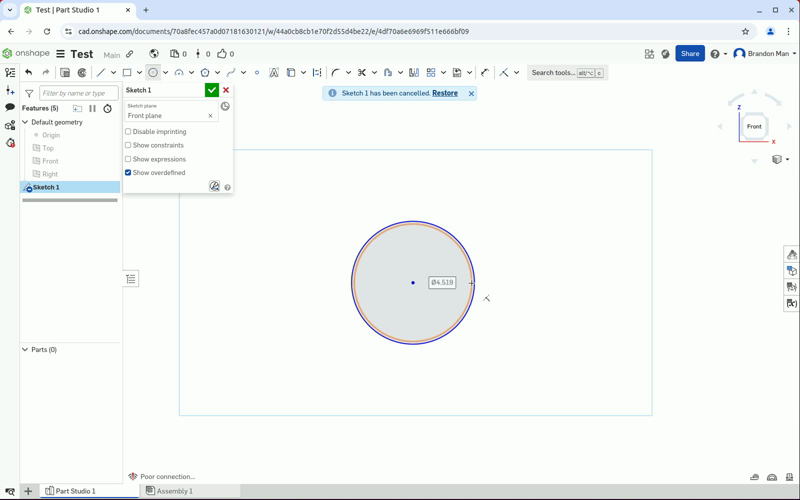
scroll(-6)
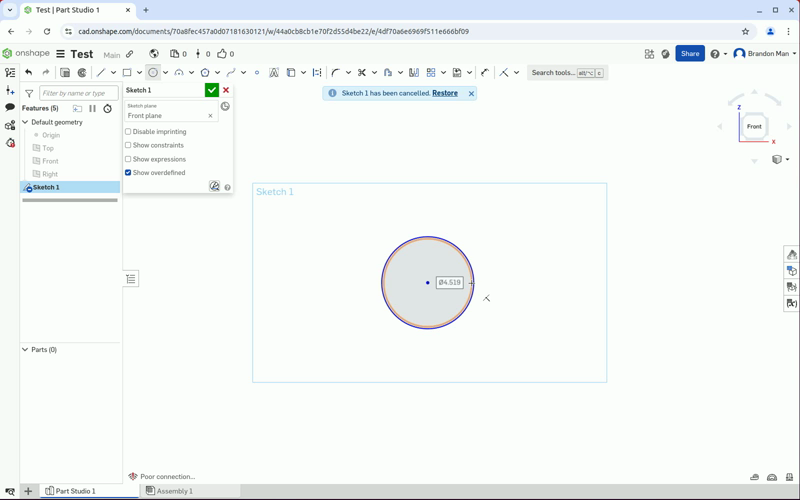
scroll(-6)
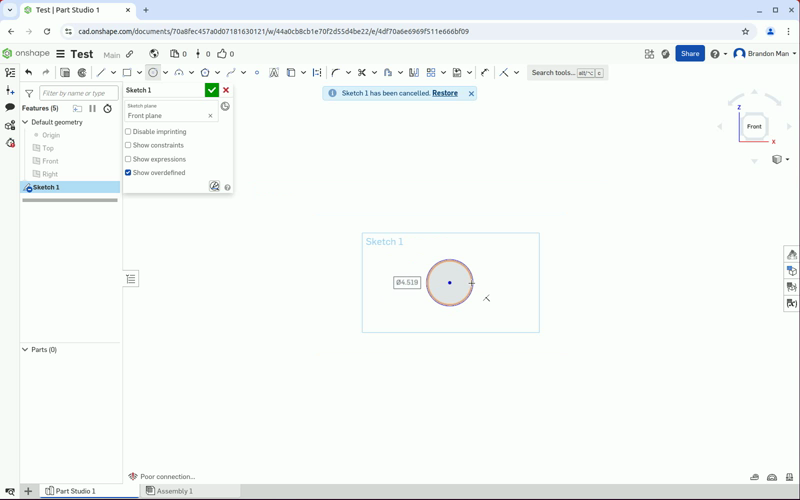
scroll(-6)
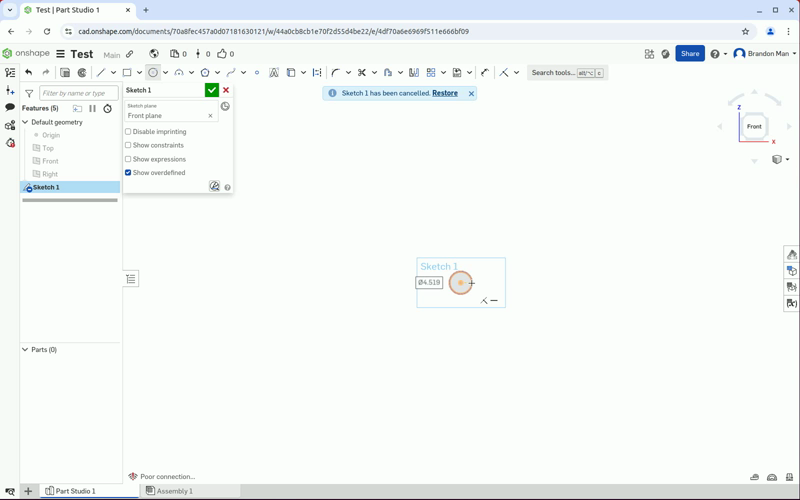
key(esc)
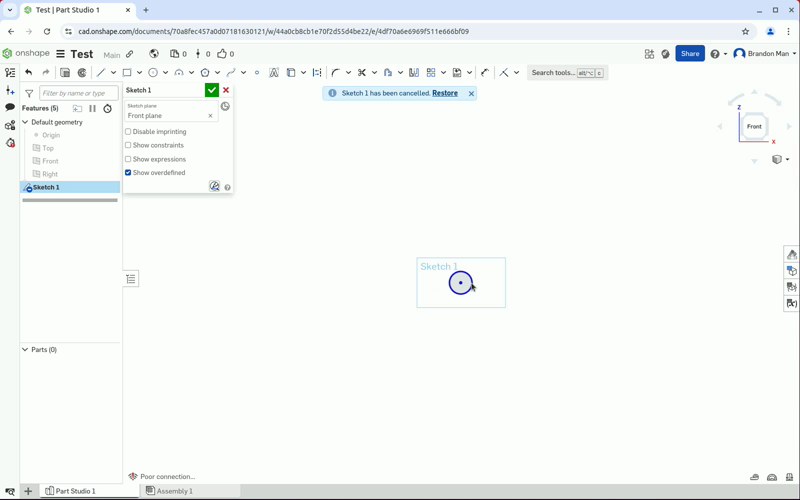
mouse_move(460, 294)
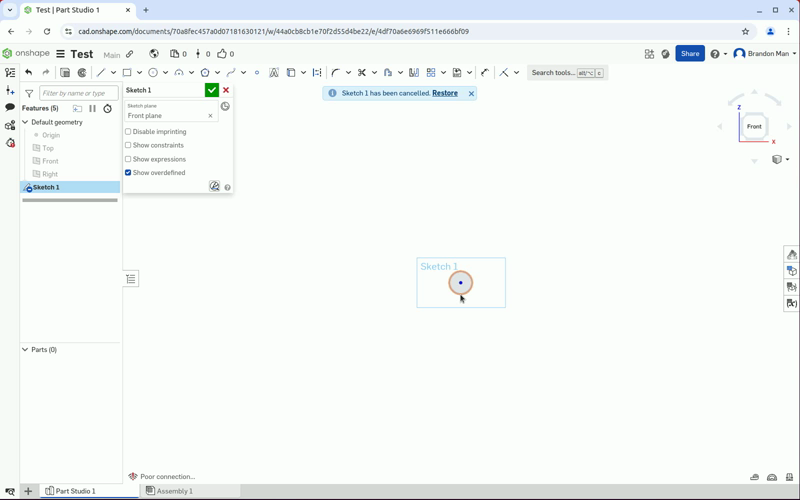
scroll(6)
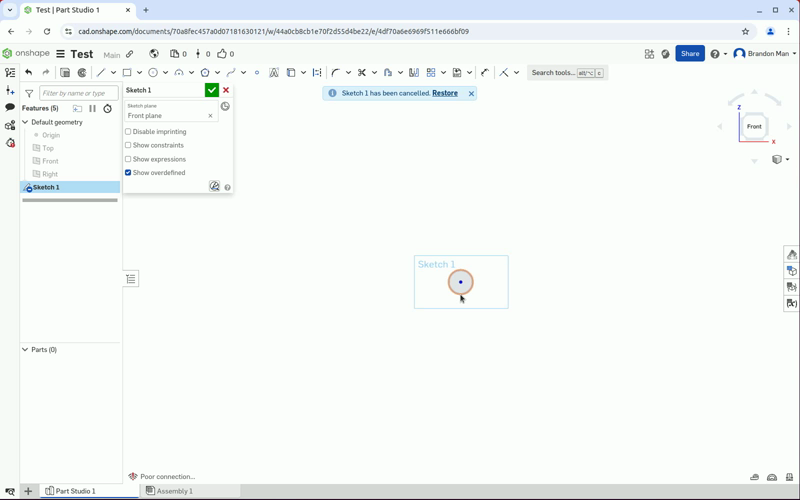
scroll(6)
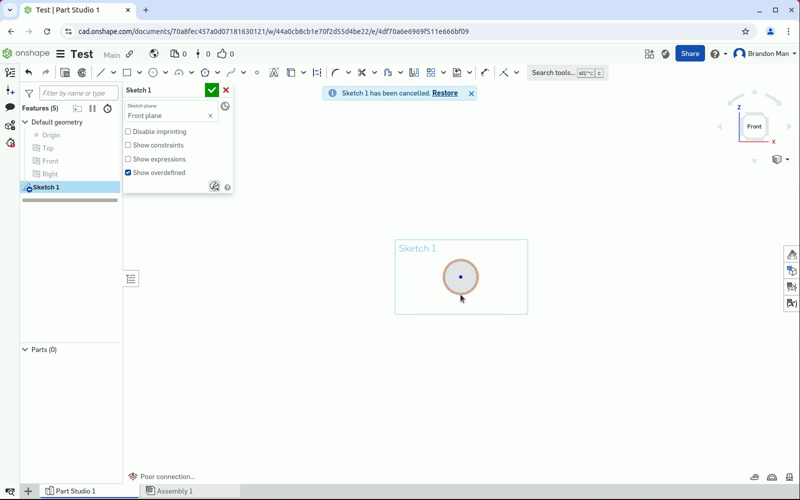
scroll(6)
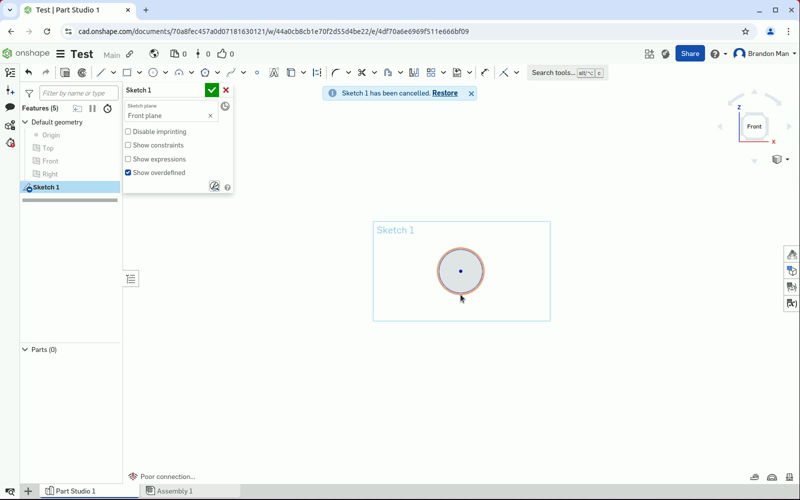
scroll(6)
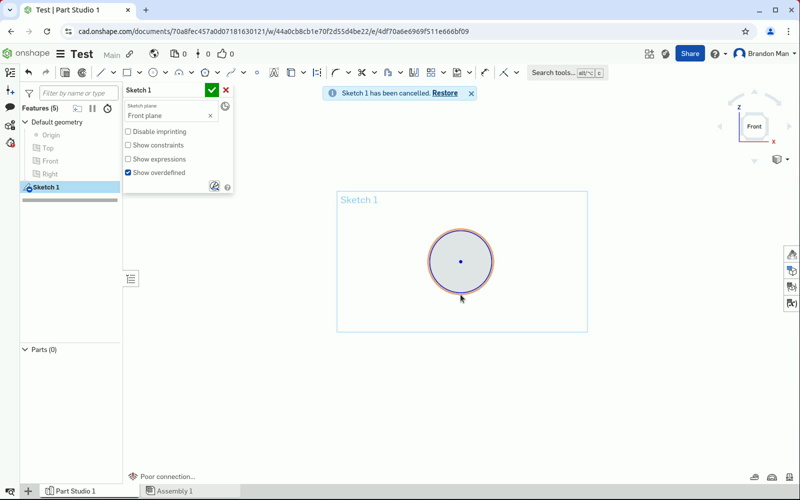
scroll(6)
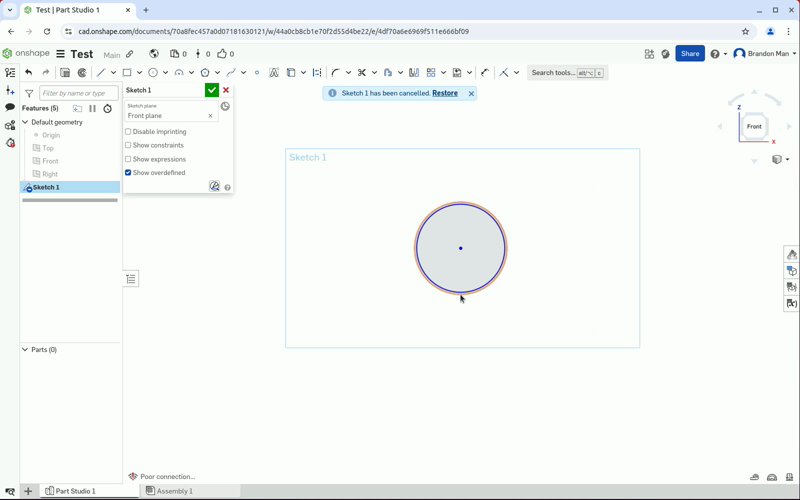
scroll(6)
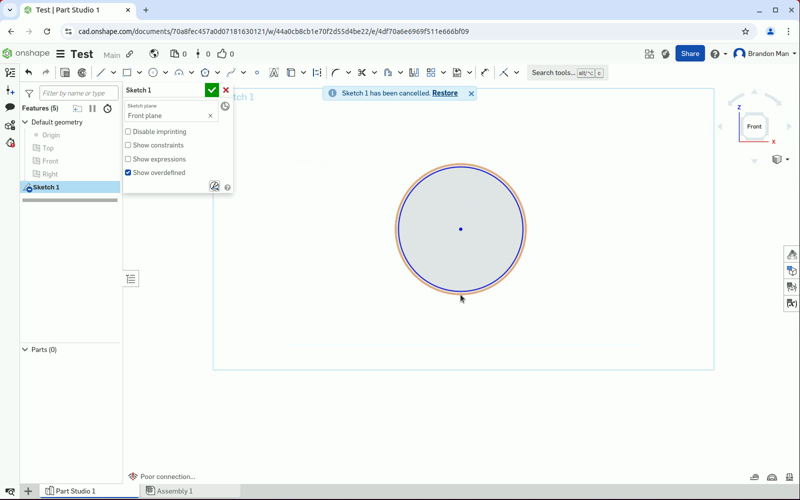
scroll(6)
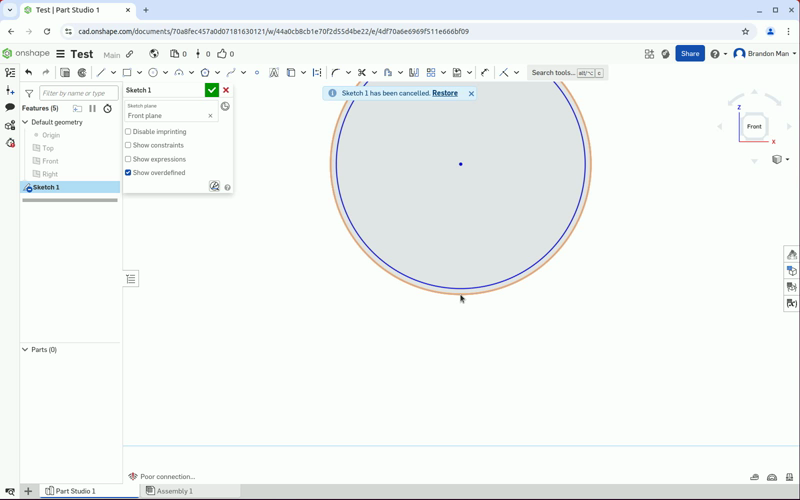
click(460, 294)
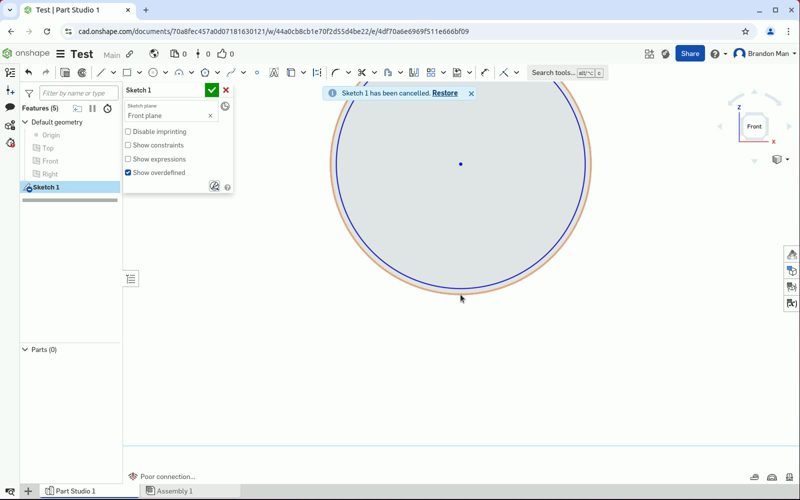
scroll(-6)
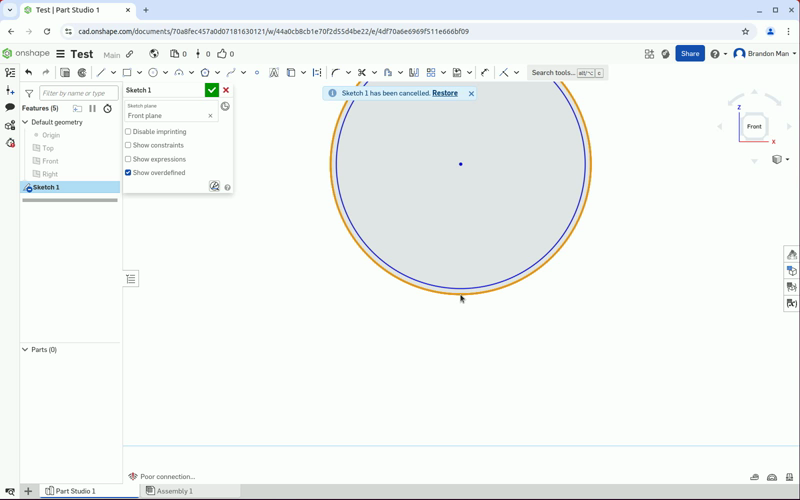
scroll(-6)
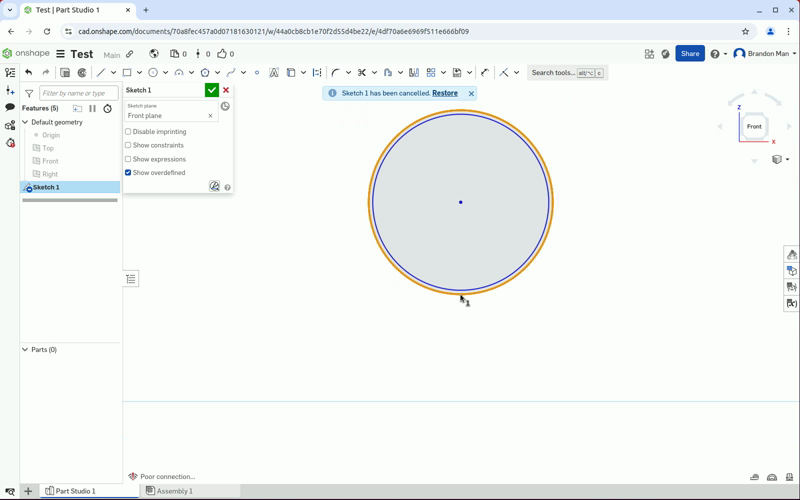
scroll(-6)
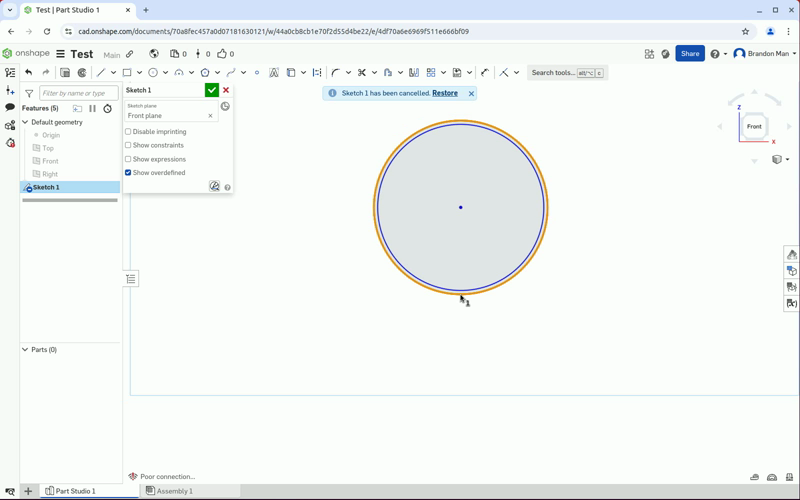
scroll(-6)
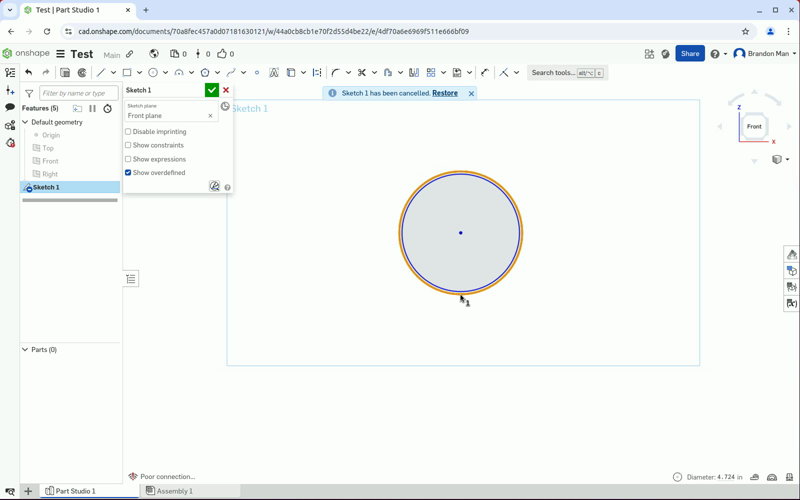
scroll(-6)
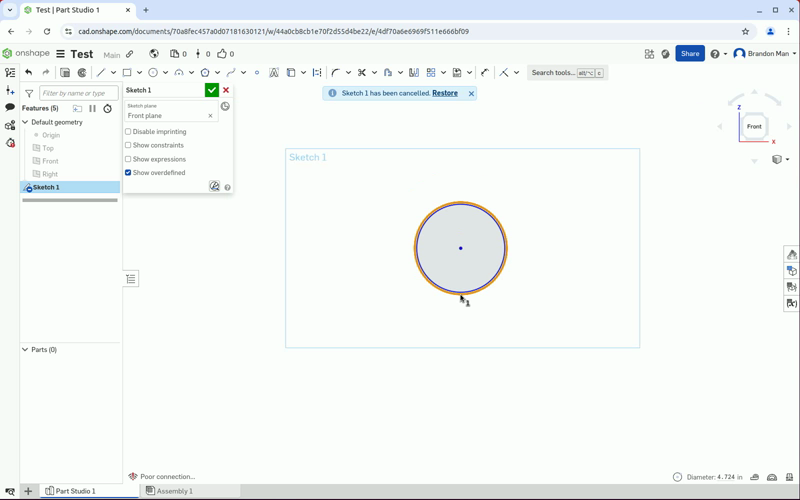
scroll(-6)
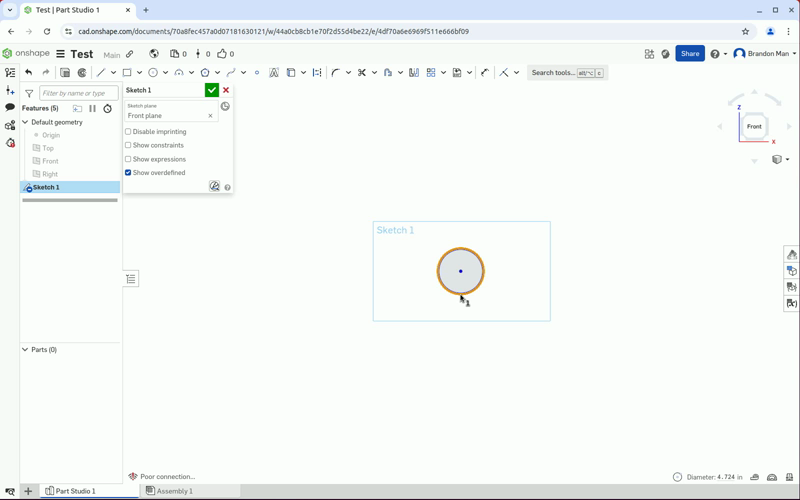
scroll(-6)
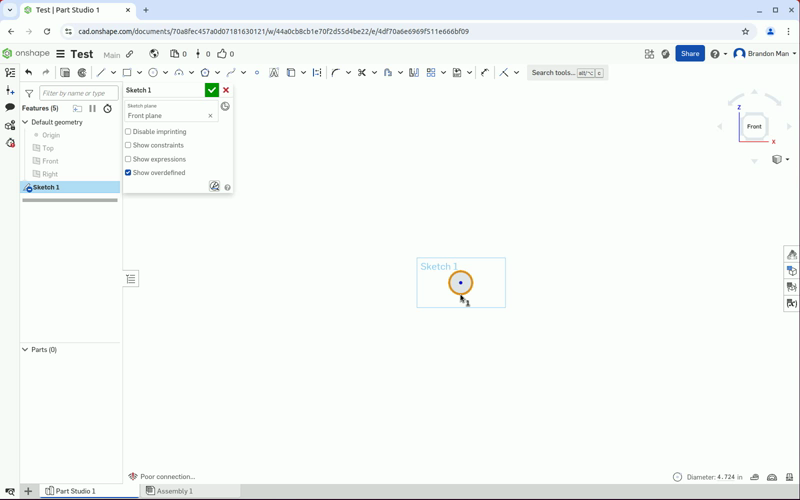
mouse_move(73, 352)
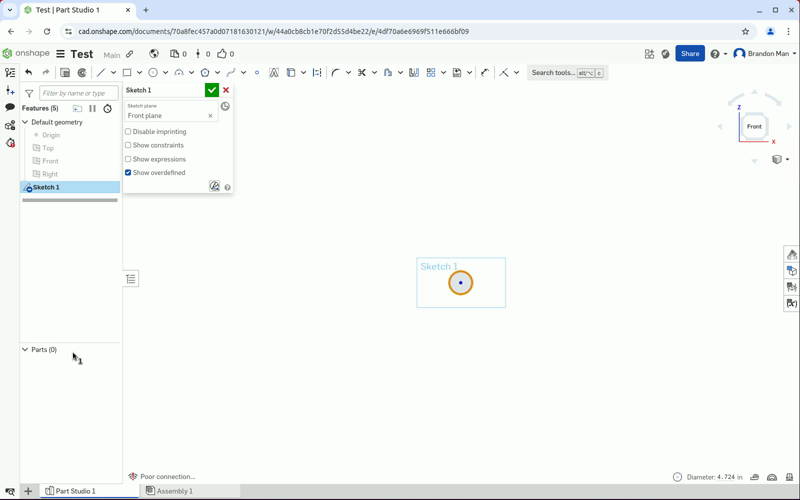
key(shift+y)
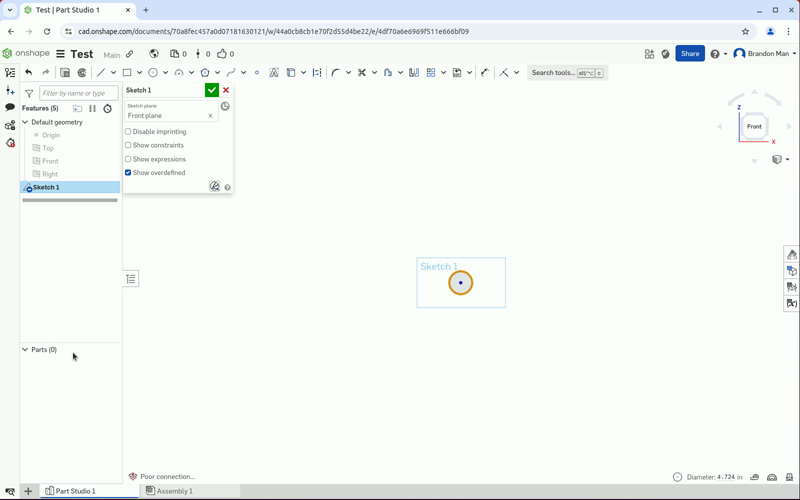
key(shift+e)
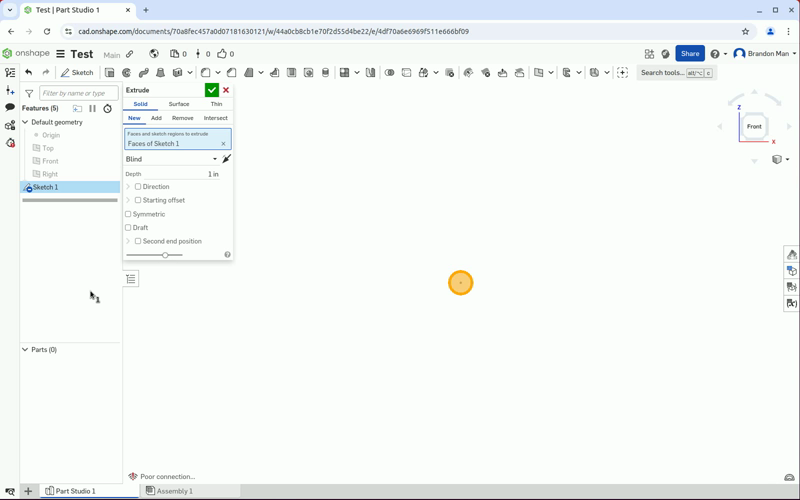
mouse_move(143, 106)
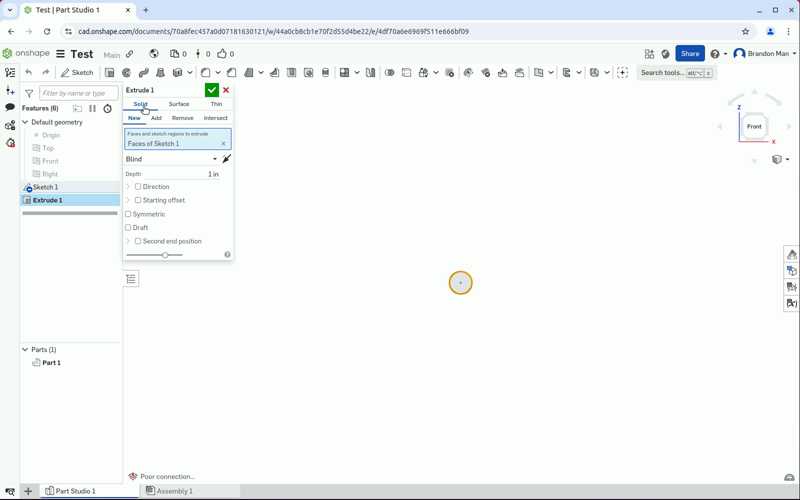
click(143, 106)
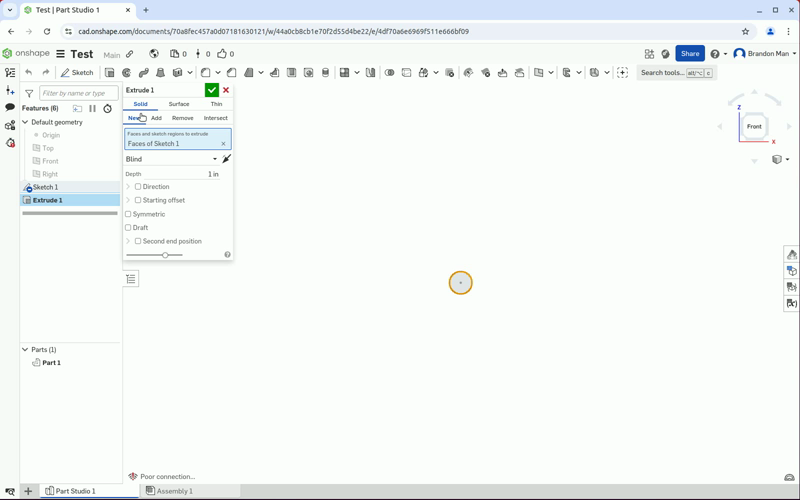
mouse_move(137, 120)
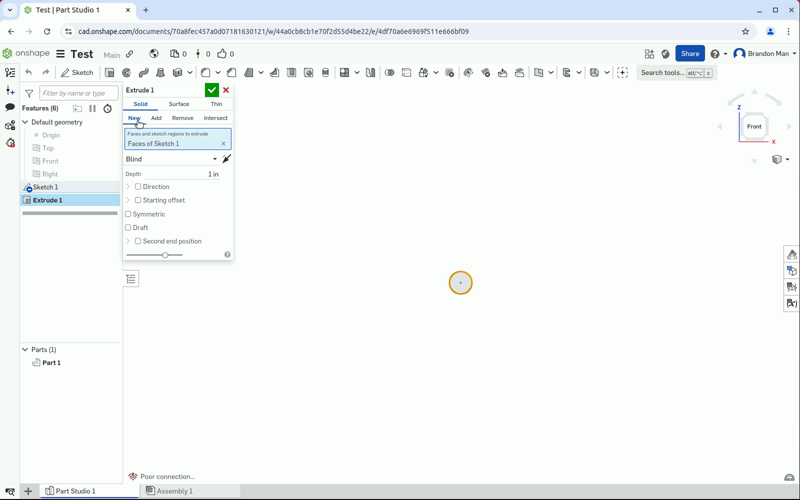
click(137, 120)
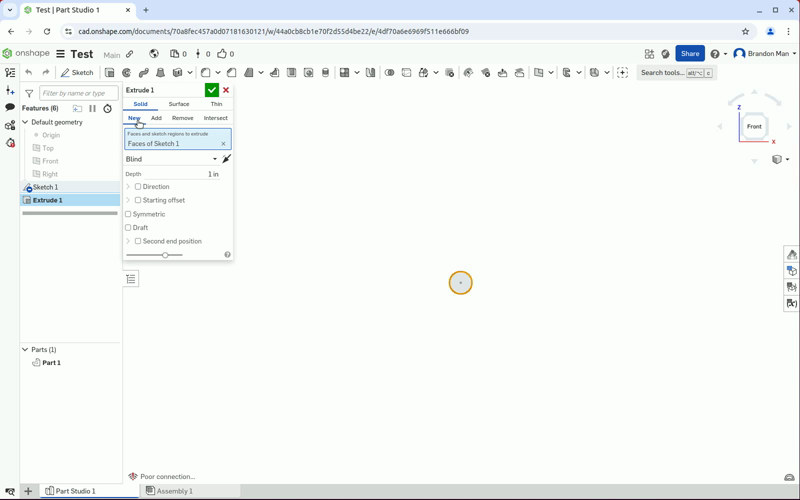
key(tab, 4)
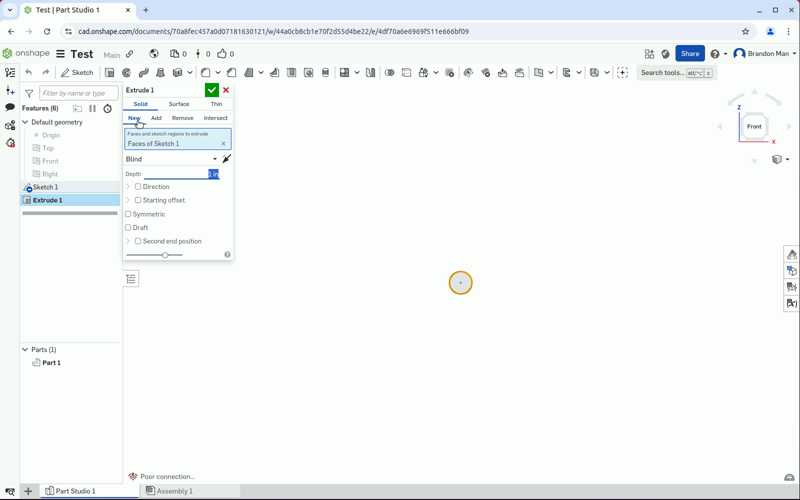
text(23.108)
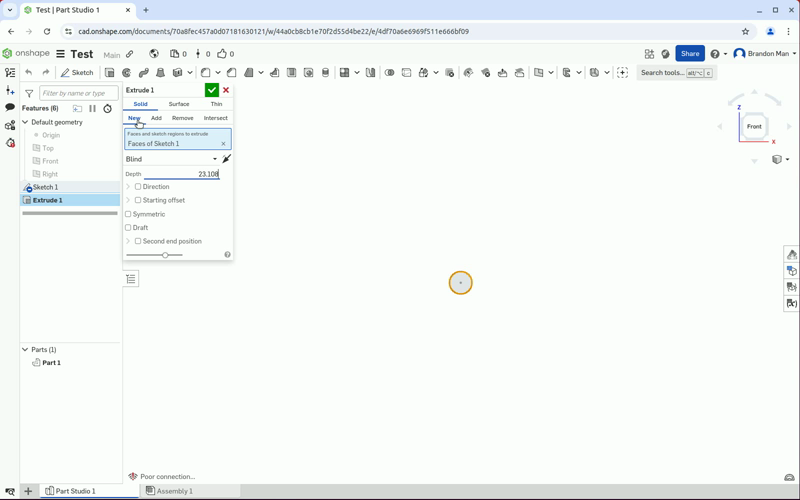
key(enter)
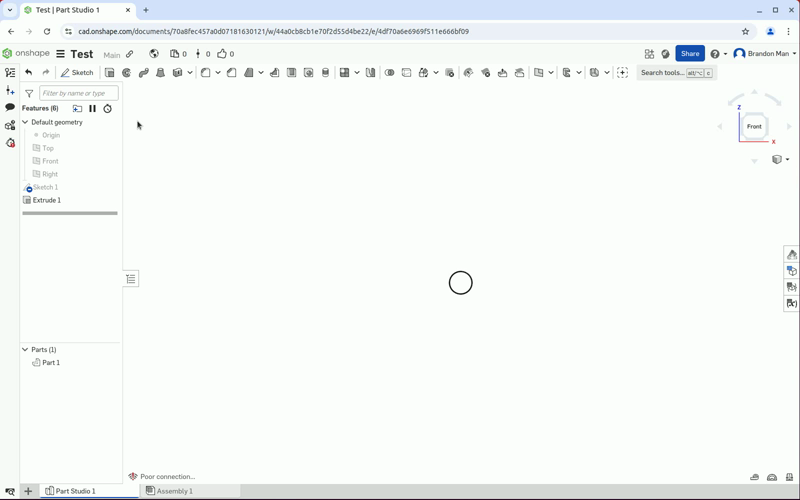
key(shift+h)
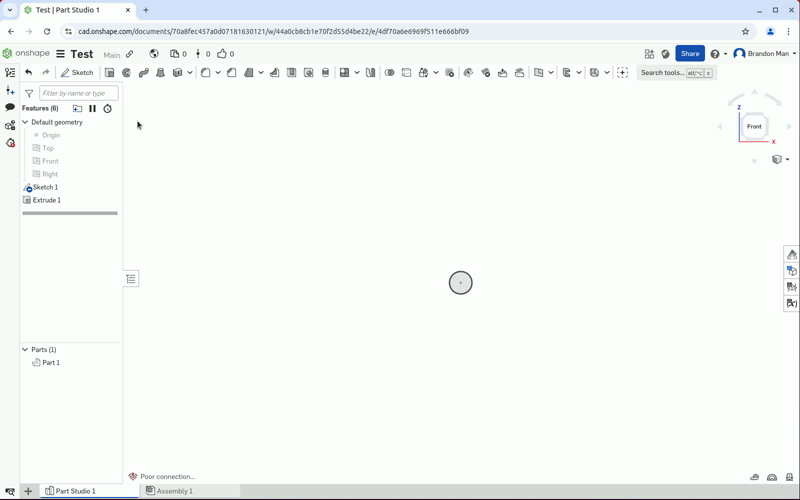
key(shift+h)
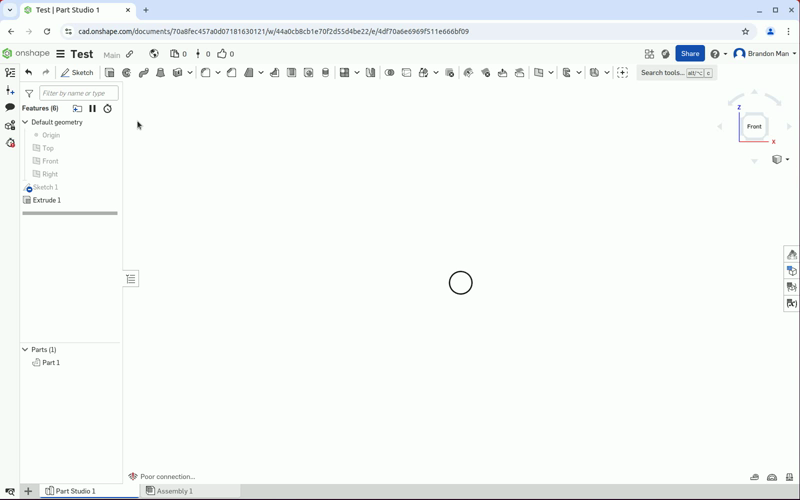
mouse_move(73, 189)
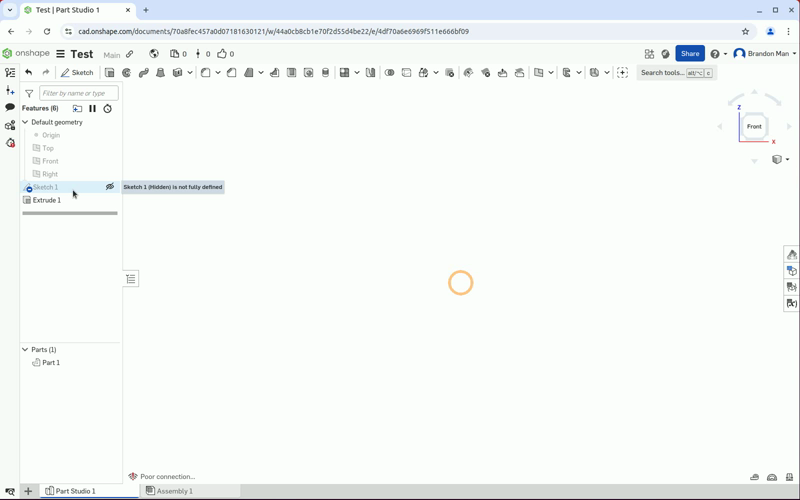
click(73, 189)
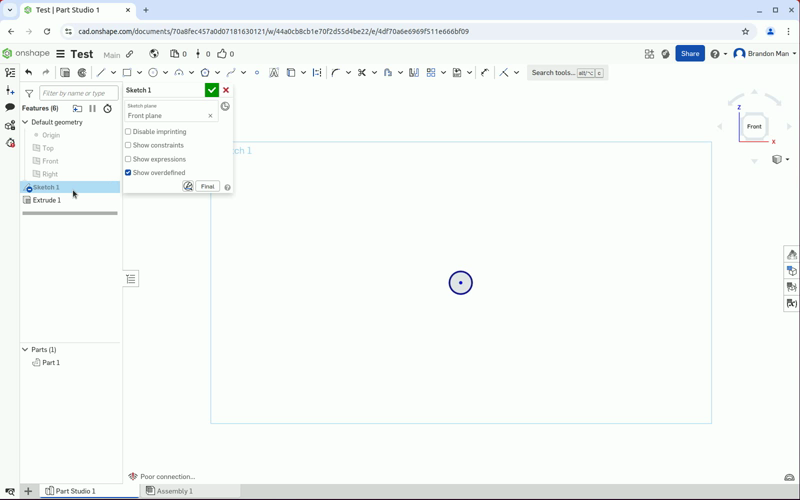
mouse_move(229, 92)
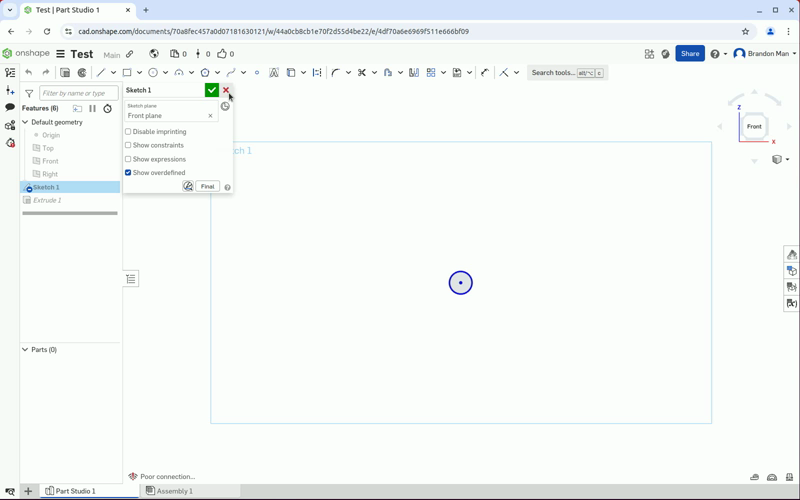
click(229, 92)
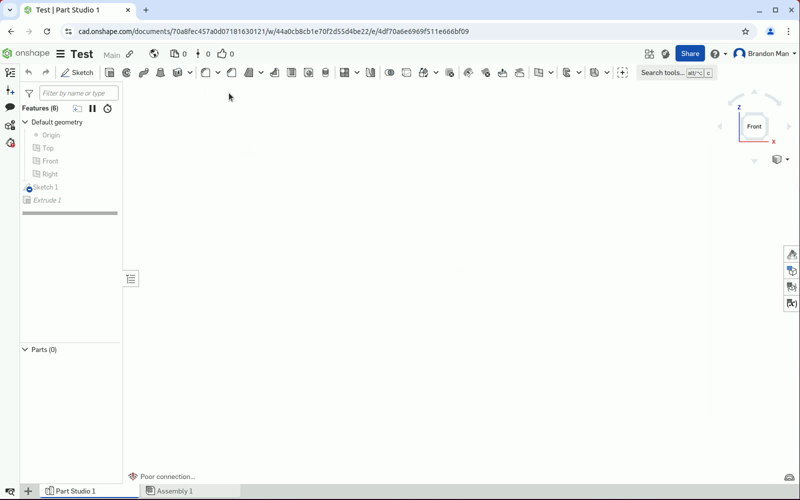
mouse_move(73, 352)
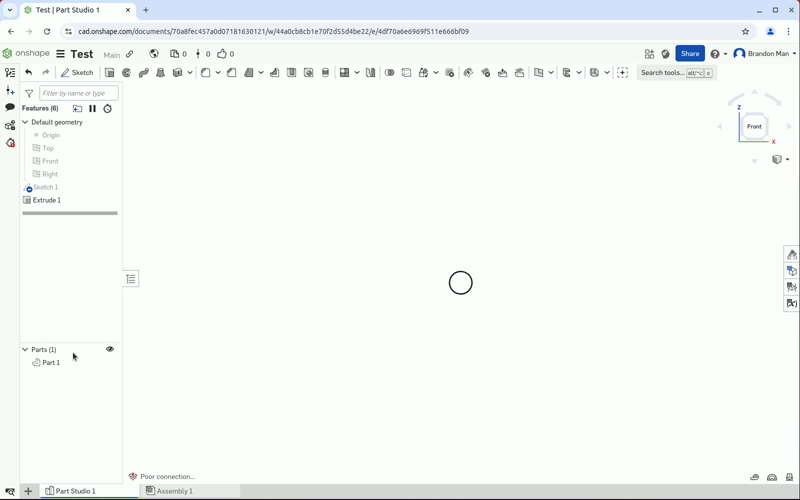
key(y)
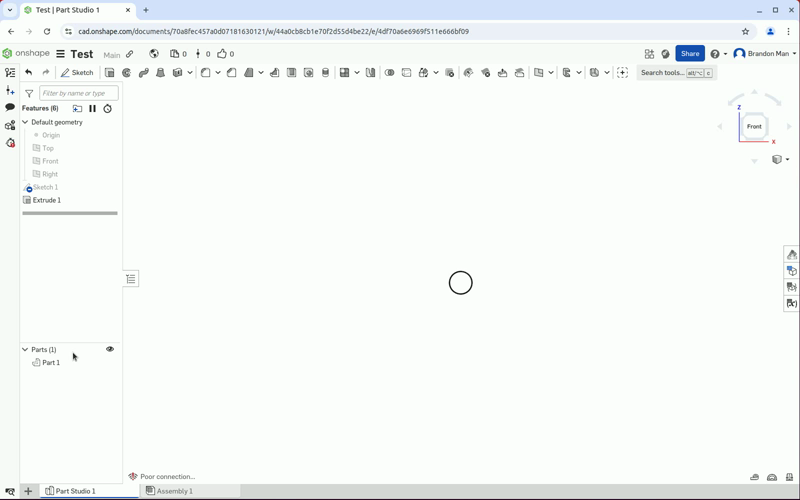
key(shift+p)
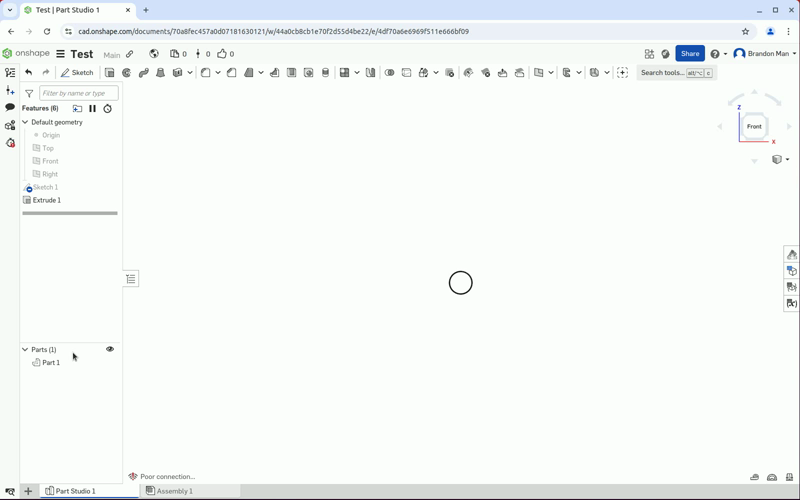
key(space)
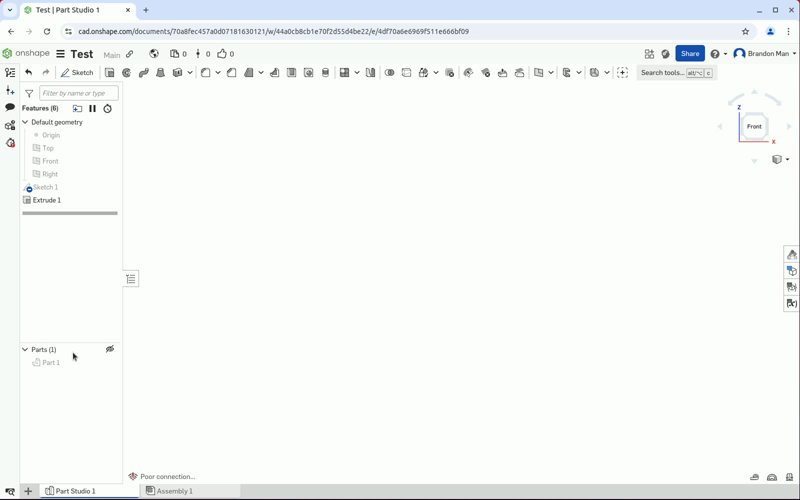
key_down(shift)
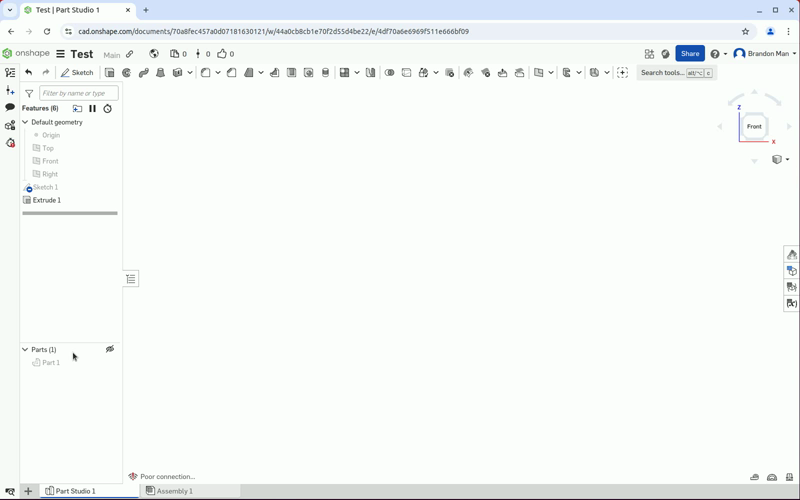
key(down)
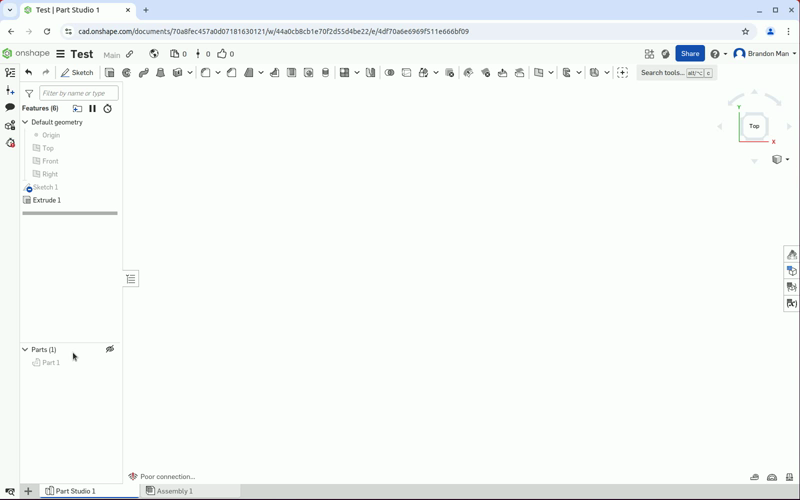
key_up(shift)
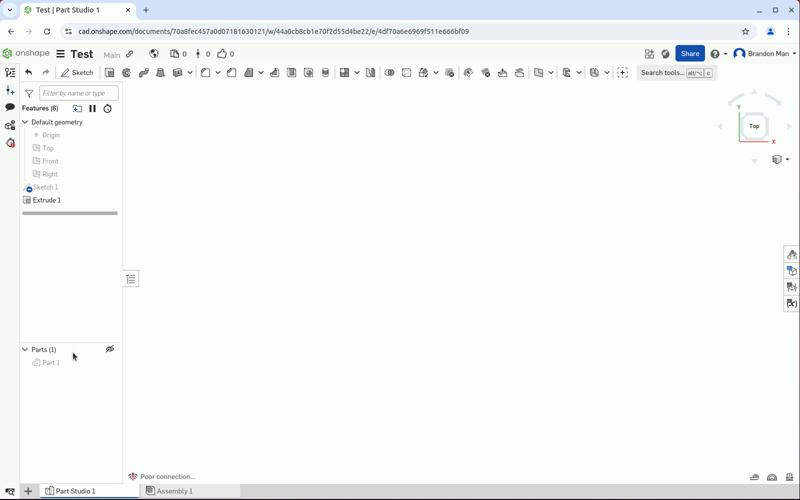
mouse_move(73, 352)
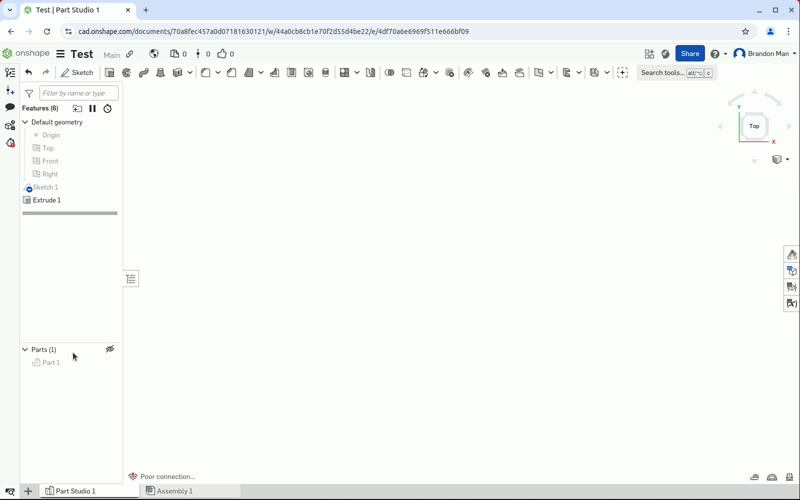
key(shift+y)
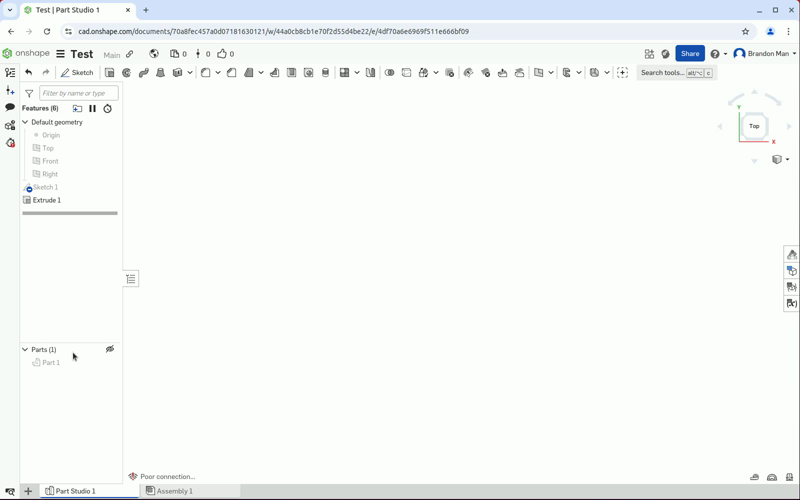
key(shift+s)
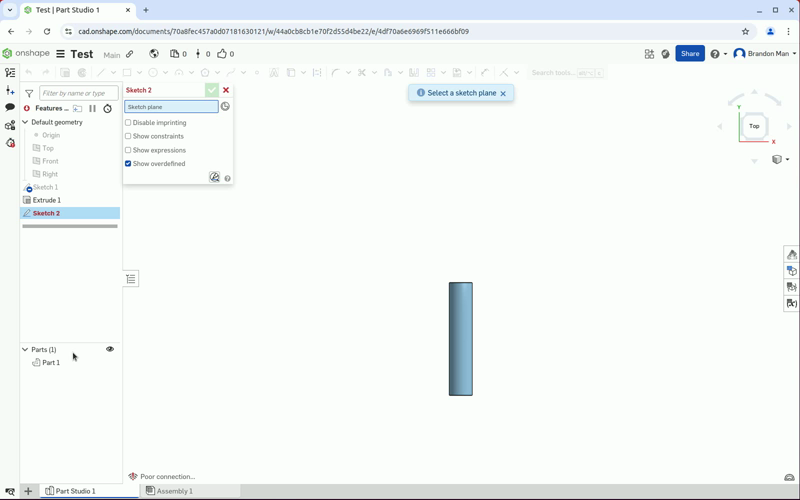
mouse_move(73, 150)
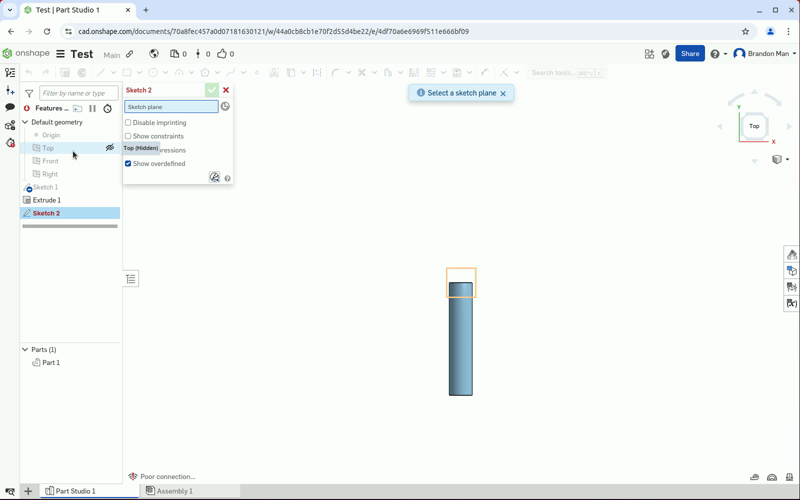
click(73, 150)
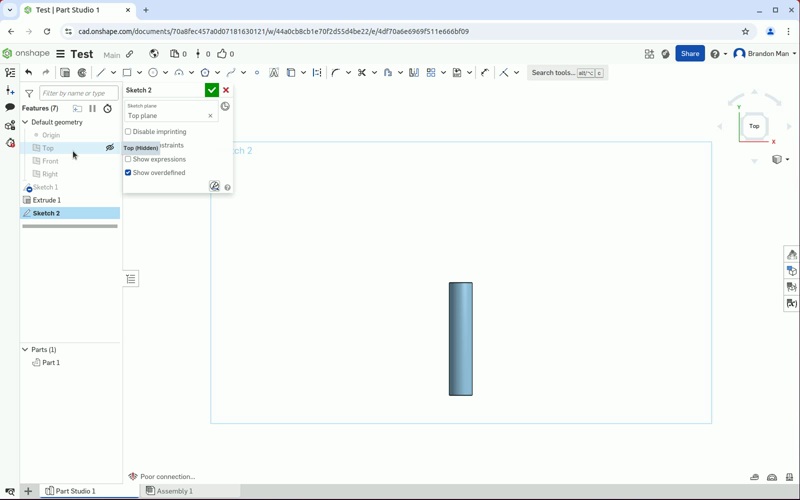
mouse_move(73, 352)
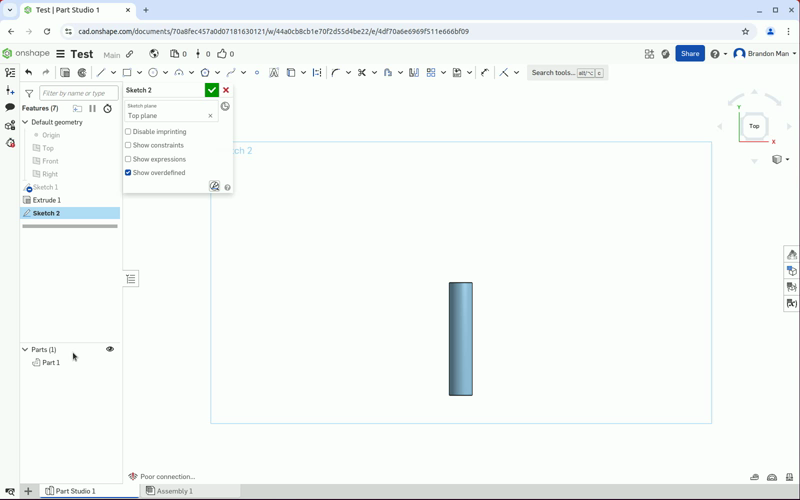
key(y)
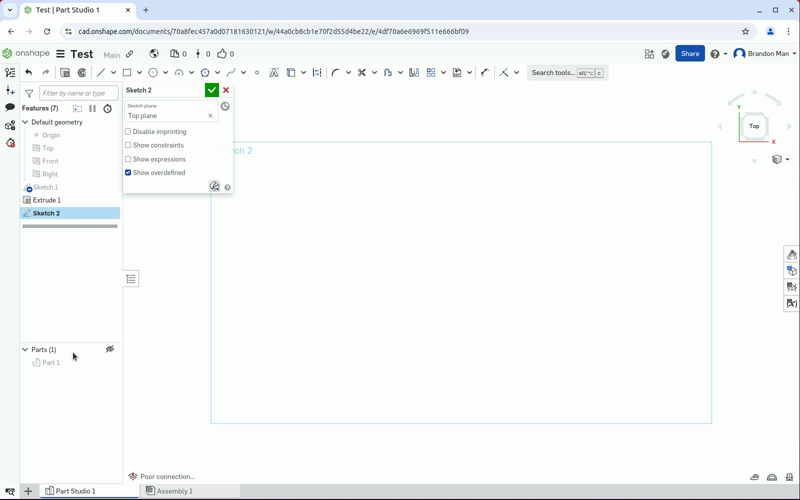
key(c)
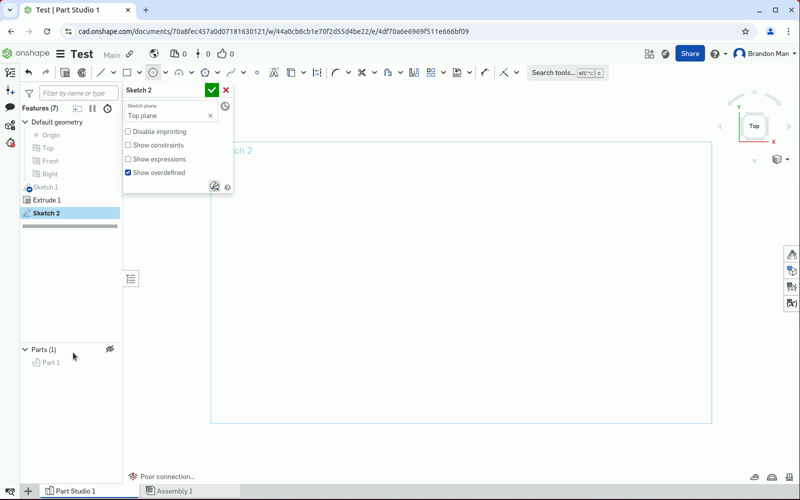
key_down(shift)
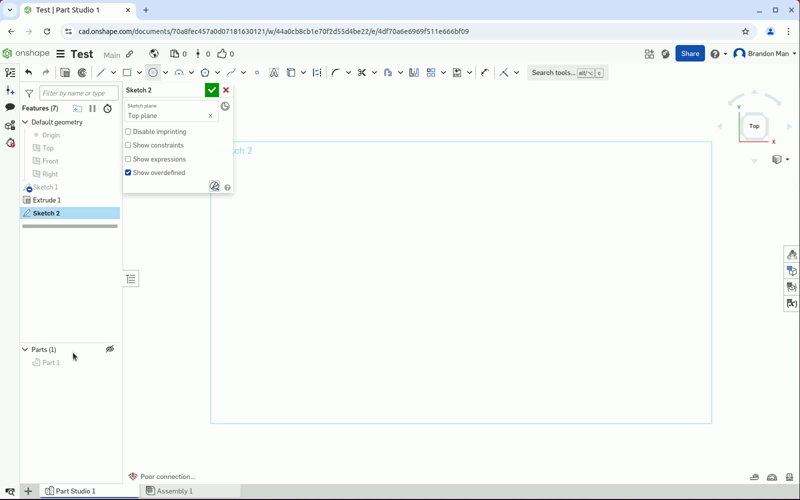
mouse_move(461, 361)
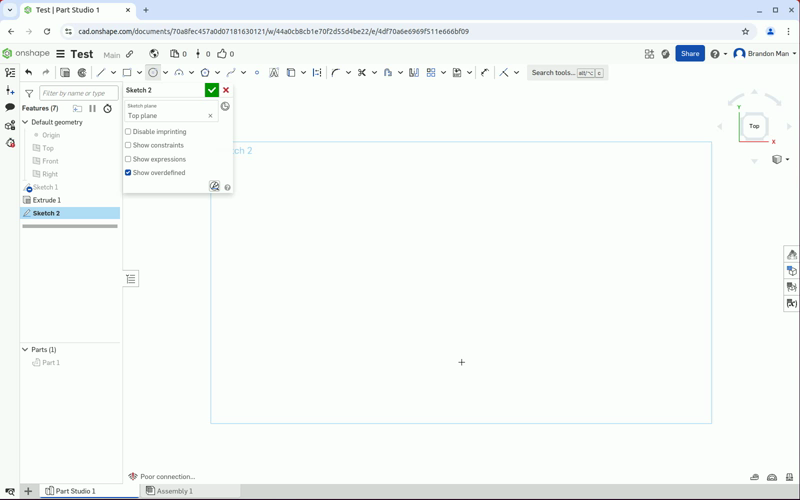
click(461, 361)
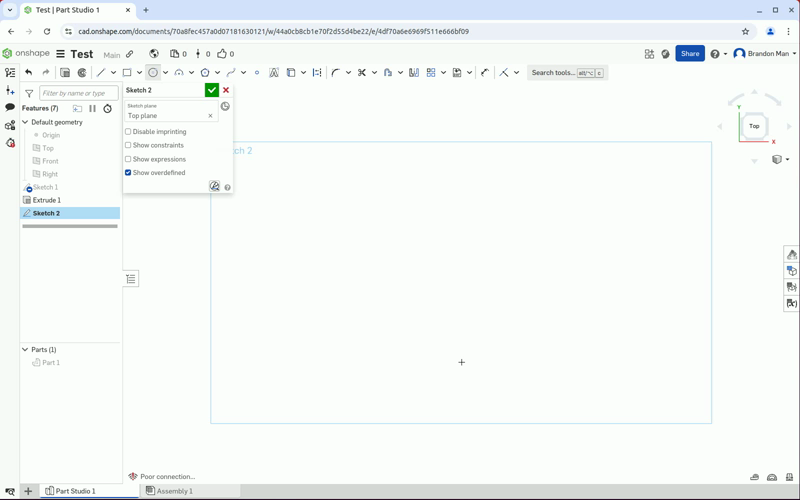
key_up(shift)
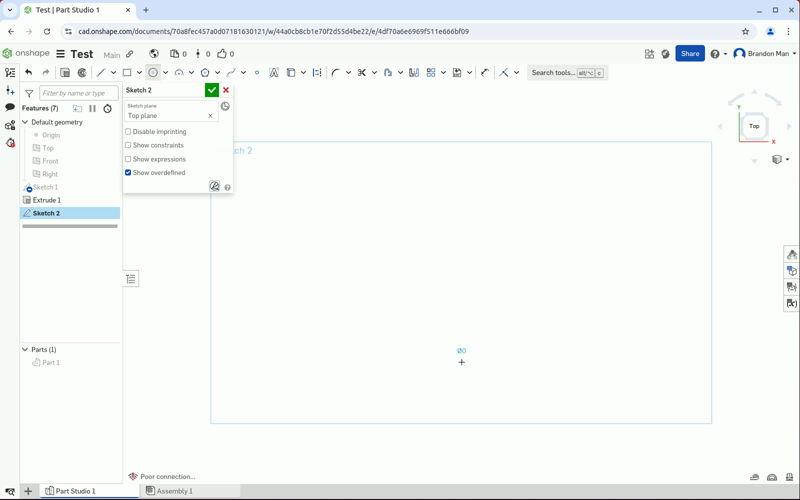
mouse_move(465, 361)
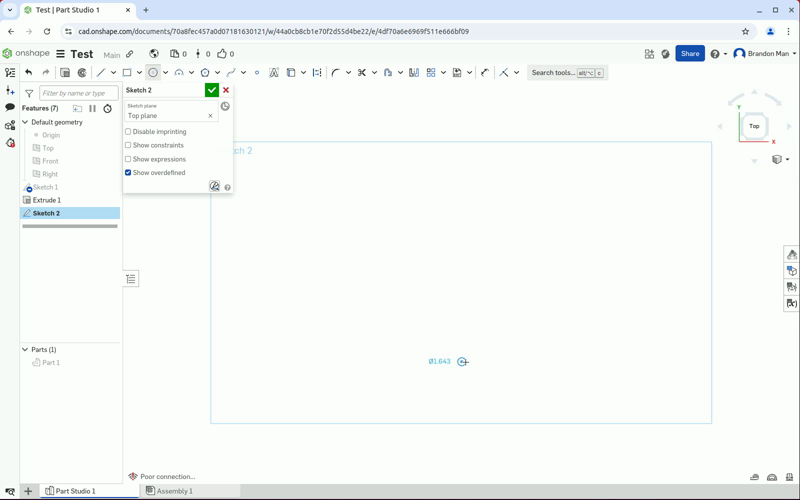
click(465, 361)
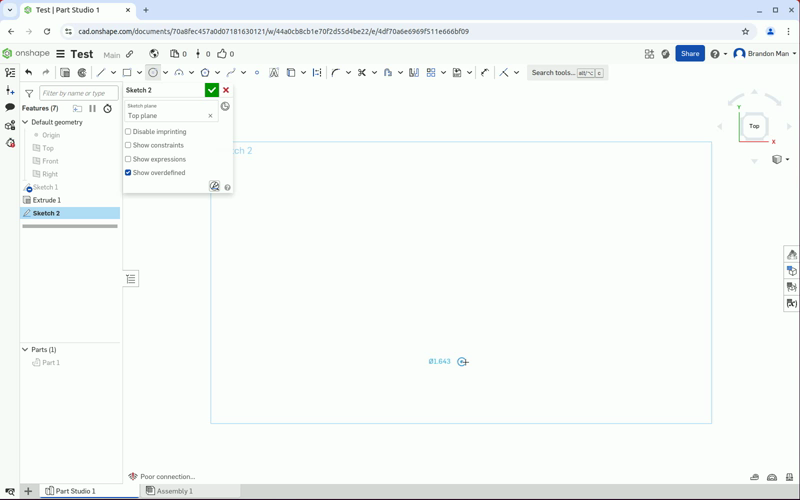
key(esc)
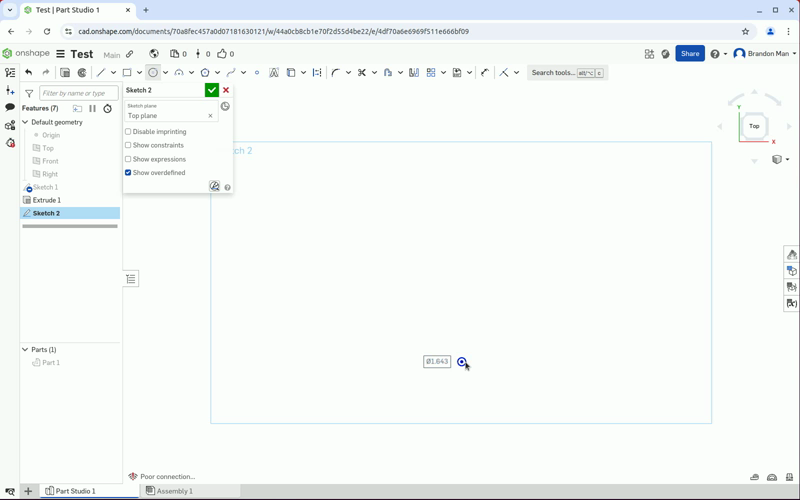
mouse_move(463, 362)
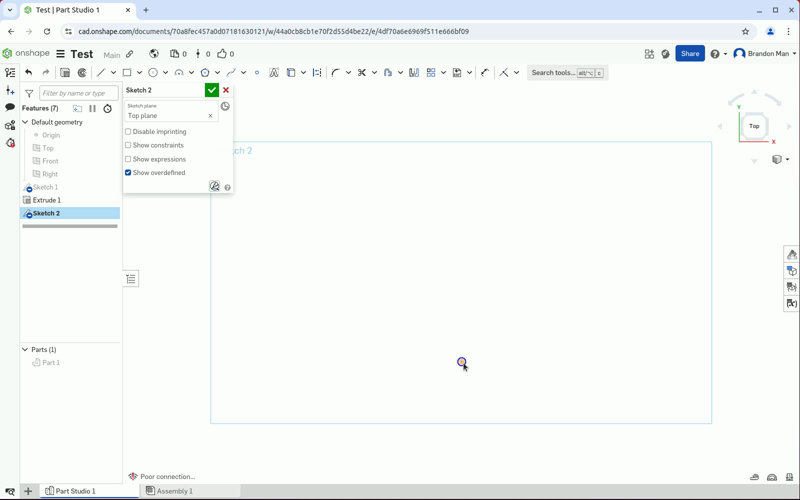
scroll(6)
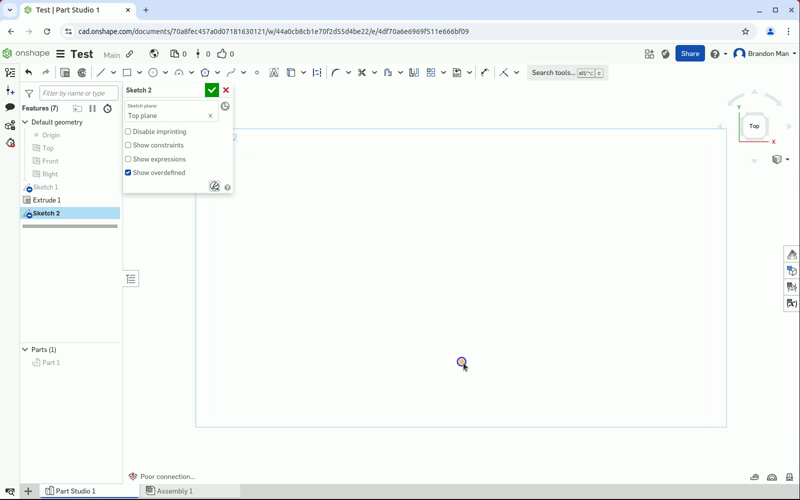
scroll(6)
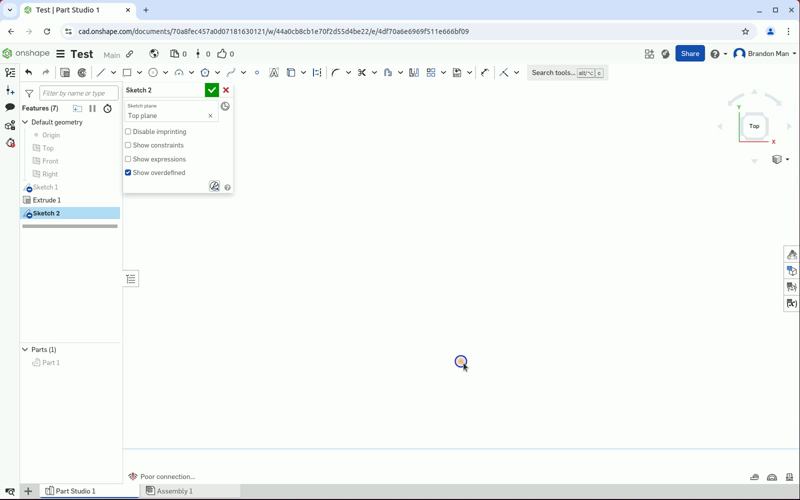
scroll(6)
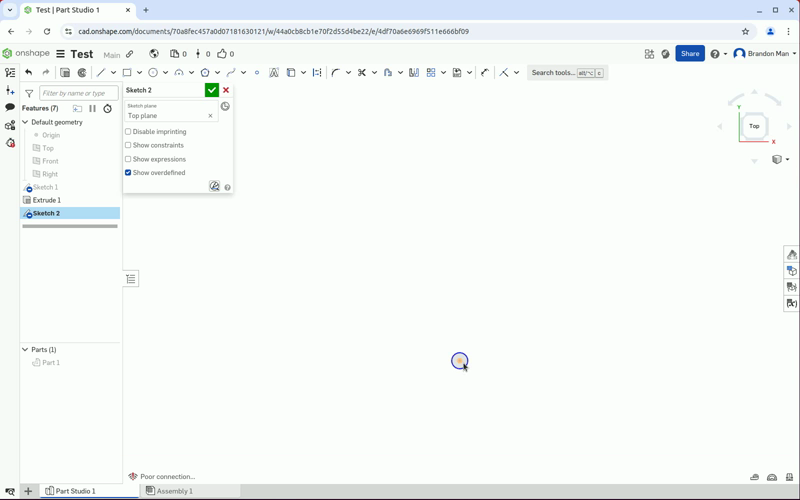
scroll(6)
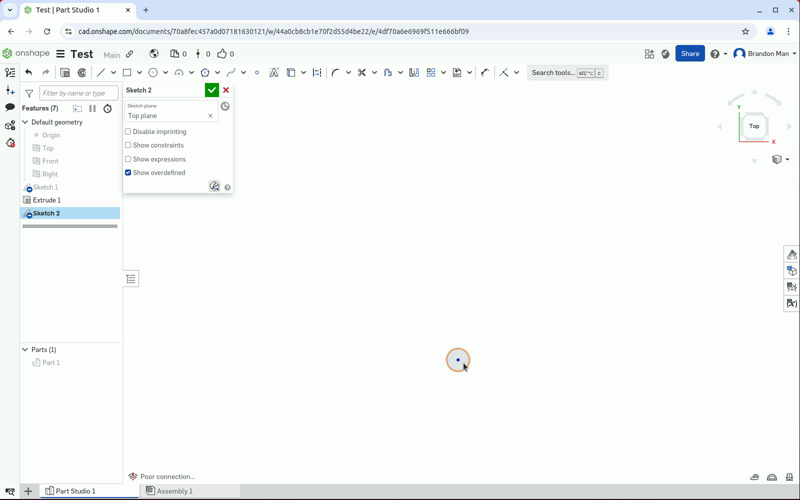
scroll(6)
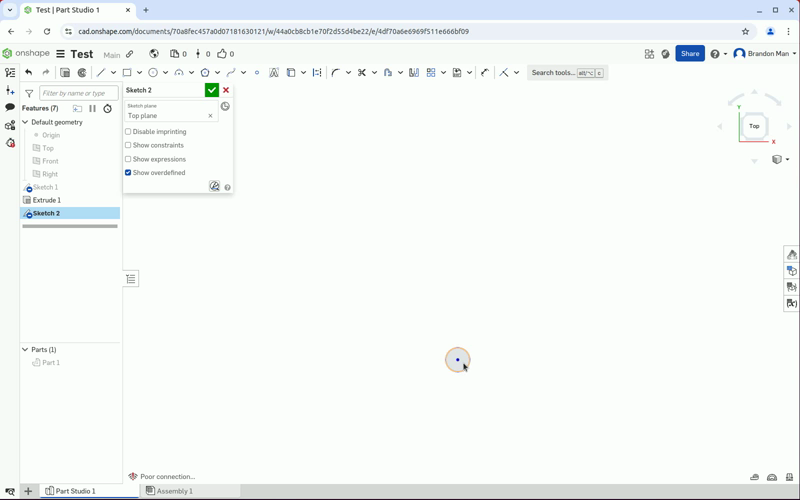
scroll(6)
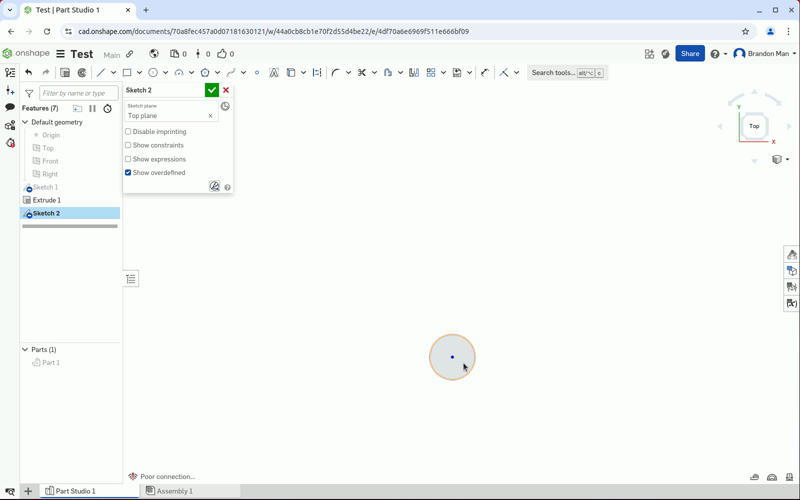
scroll(6)
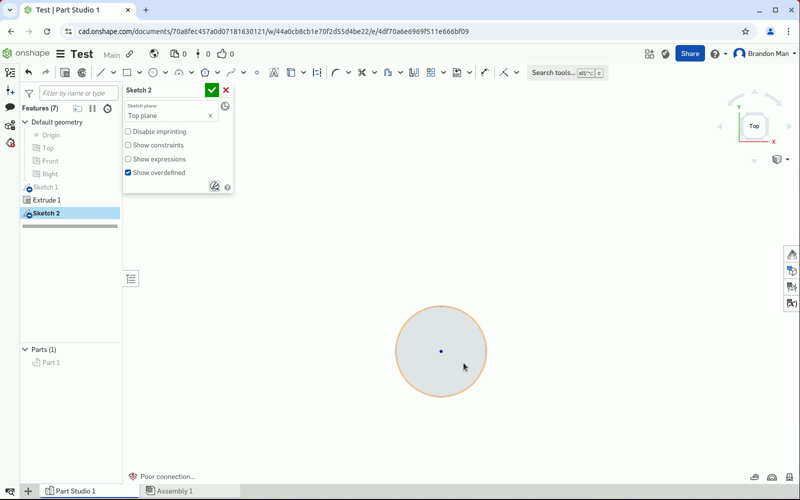
click(463, 362)
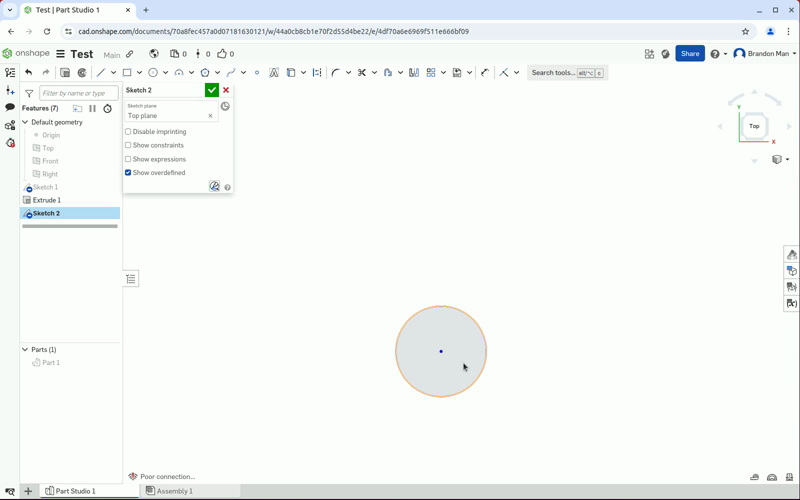
scroll(-6)
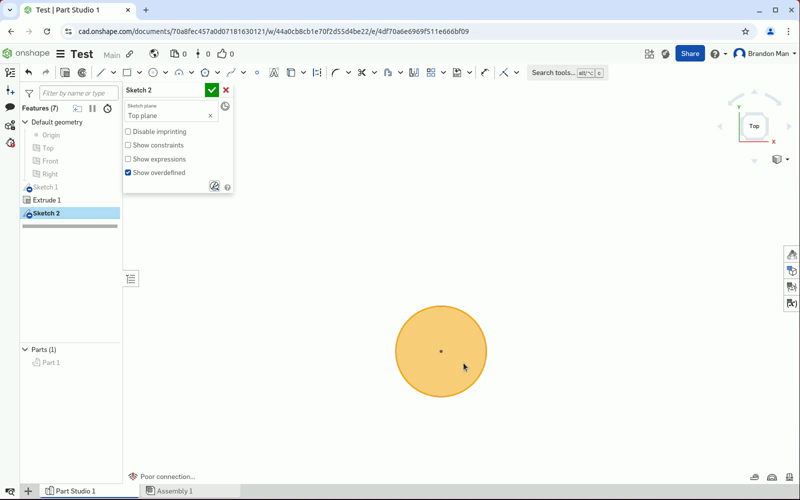
scroll(-6)
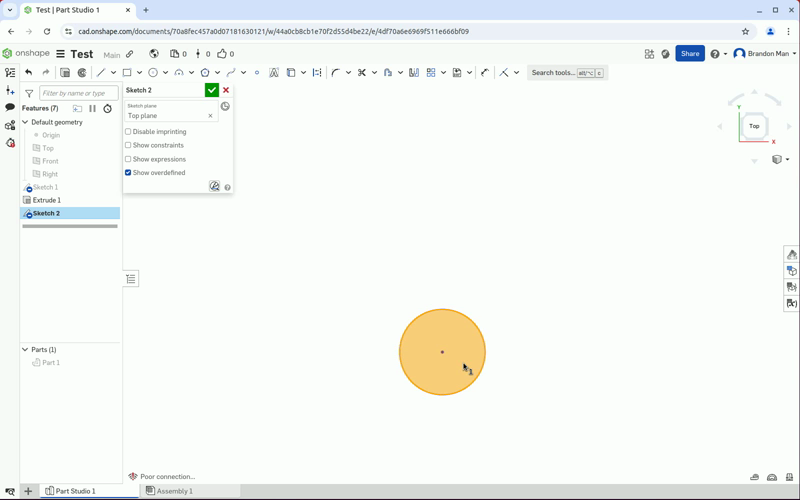
scroll(-6)
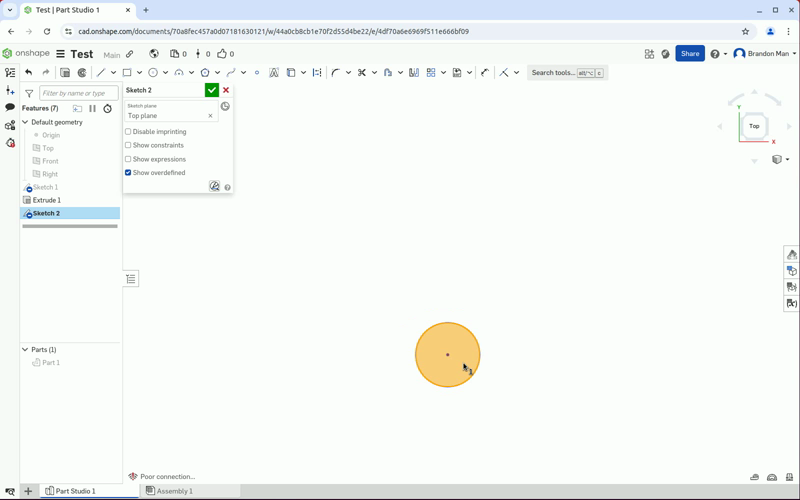
scroll(-6)
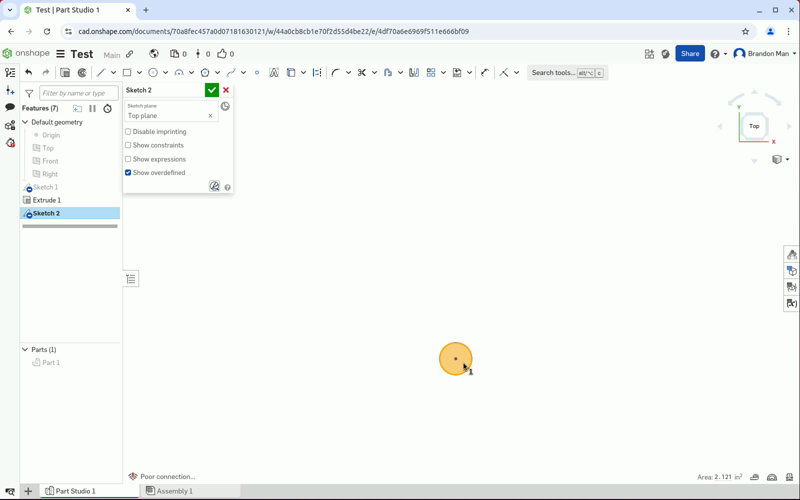
scroll(-6)
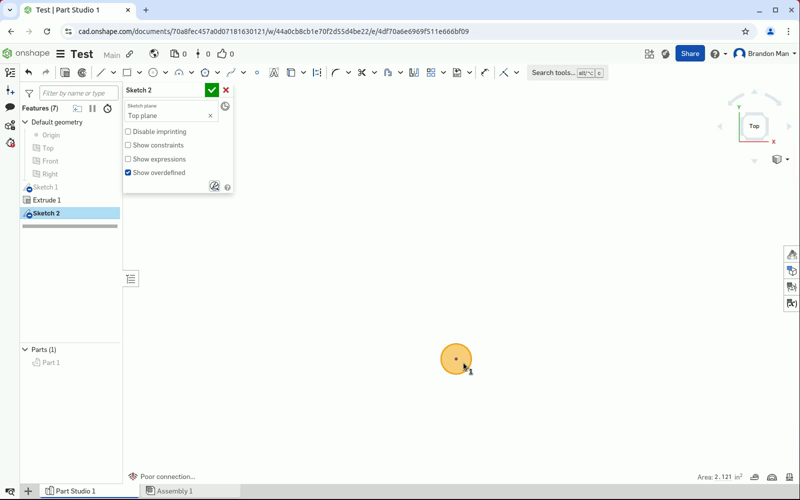
scroll(-6)
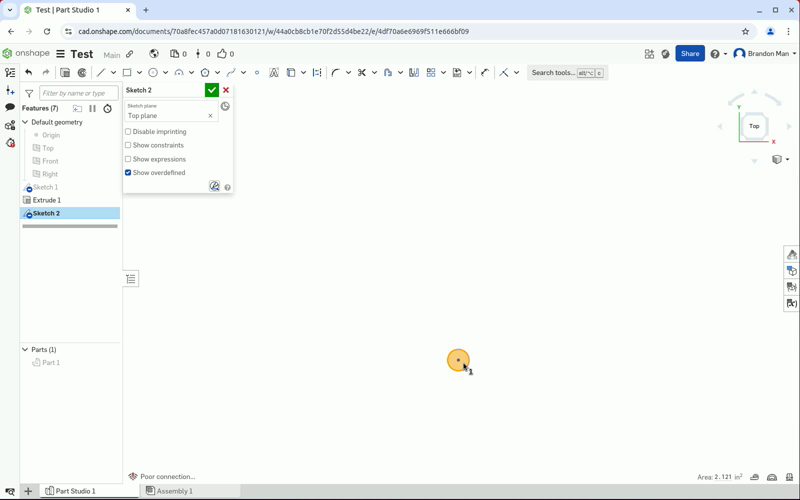
scroll(-6)
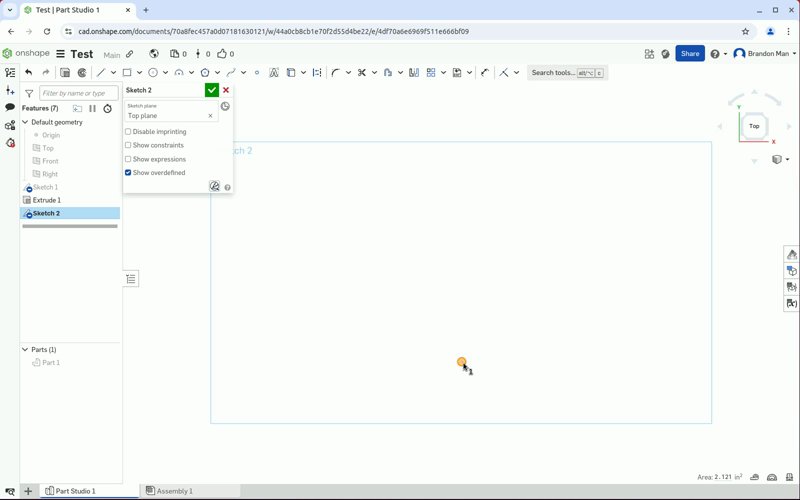
mouse_move(73, 352)
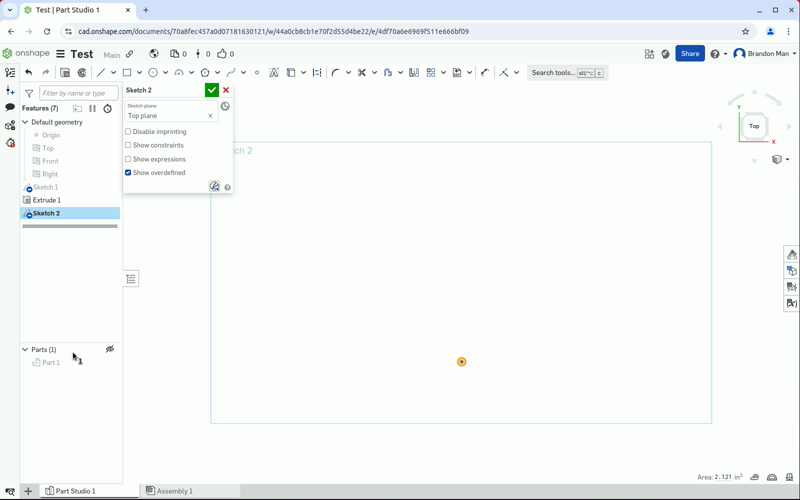
key(shift+y)
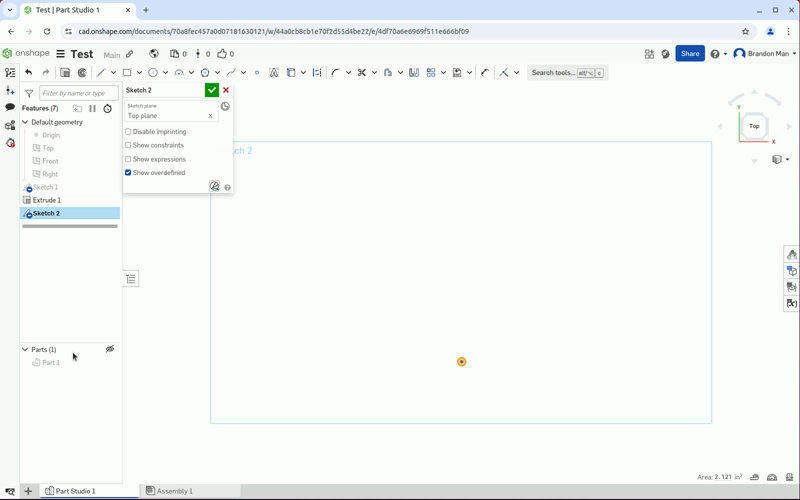
key(shift+e)
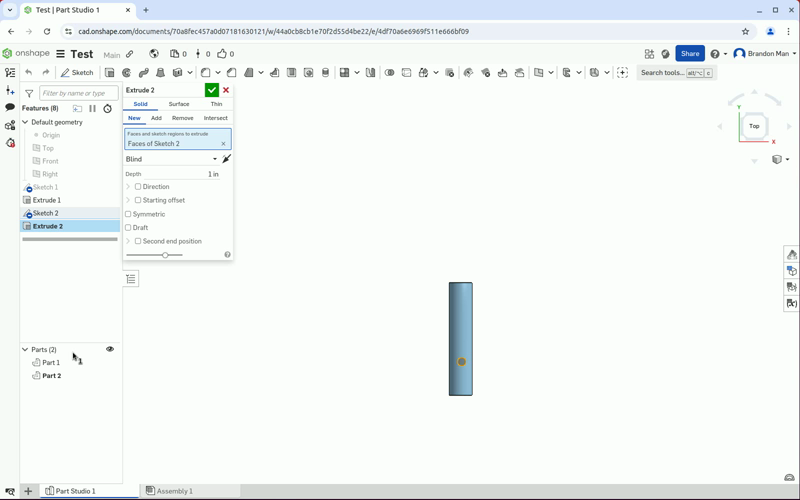
mouse_move(143, 106)
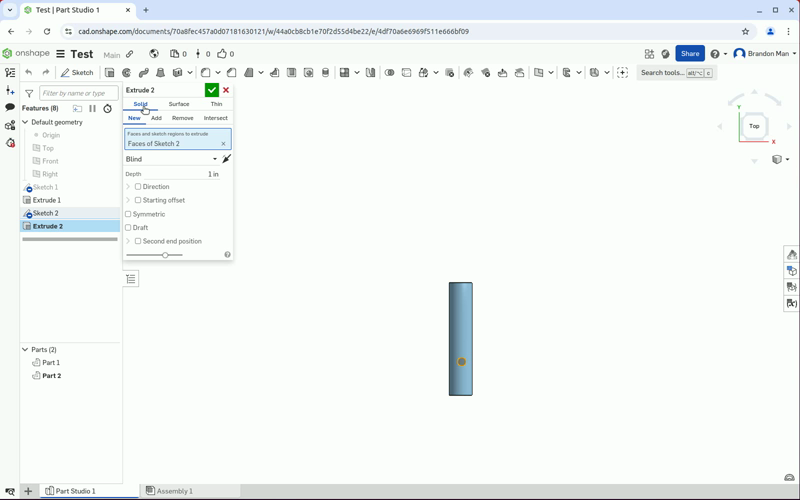
click(143, 106)
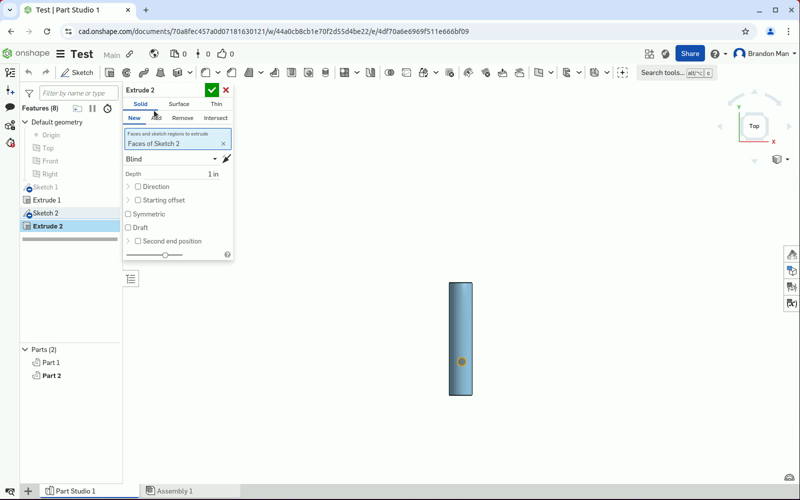
mouse_move(186, 120)
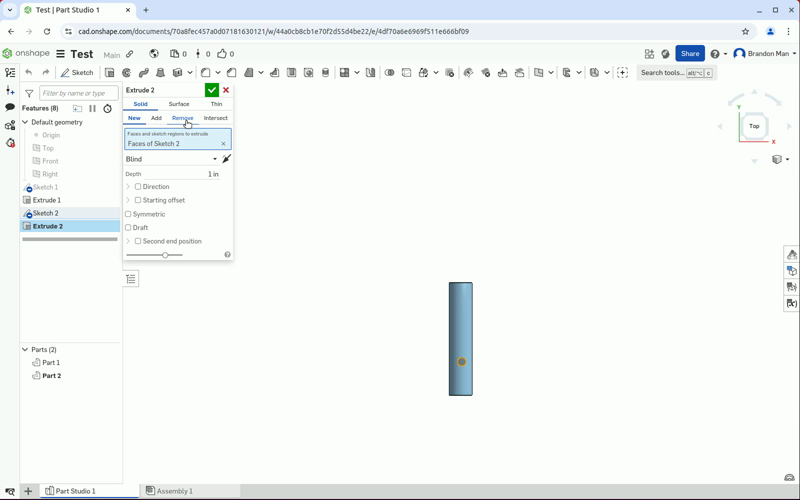
click(186, 120)
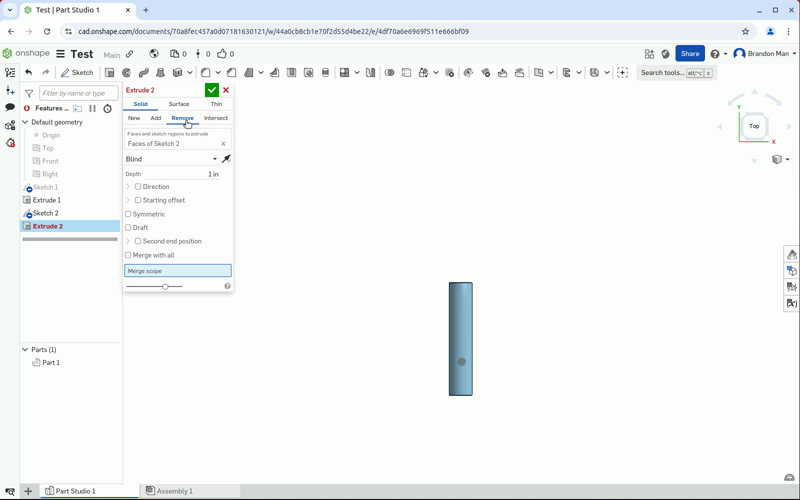
key(tab, 4)
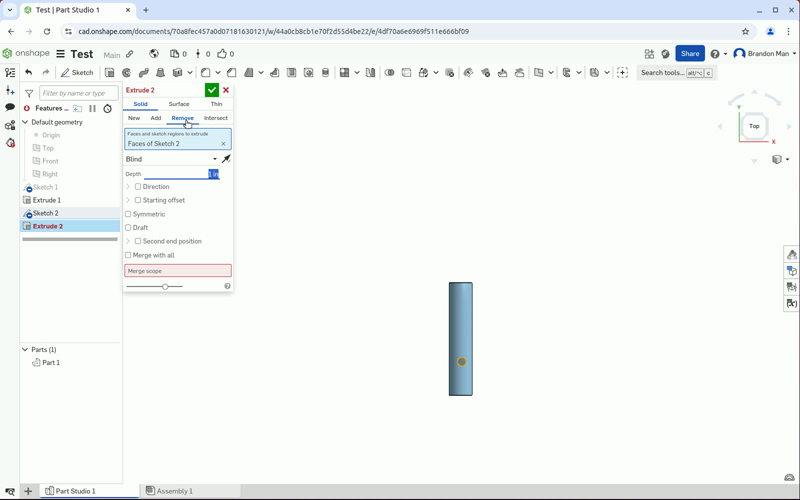
text(3.611)
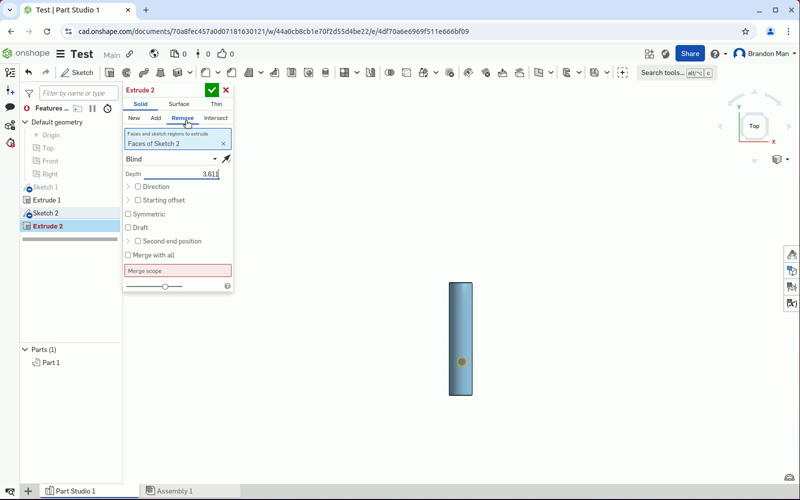
key(tab, 6)
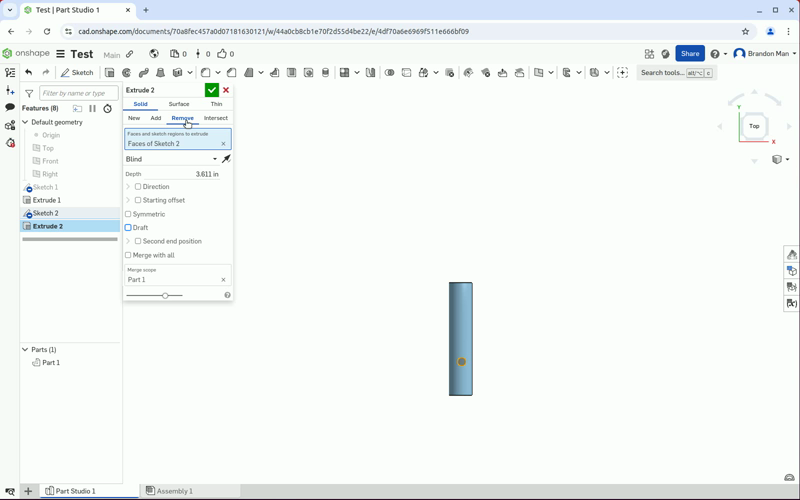
key(space)
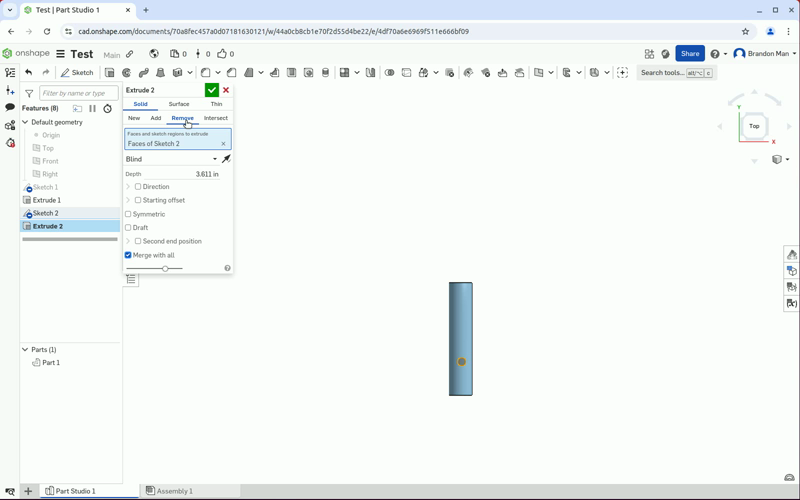
key(enter)
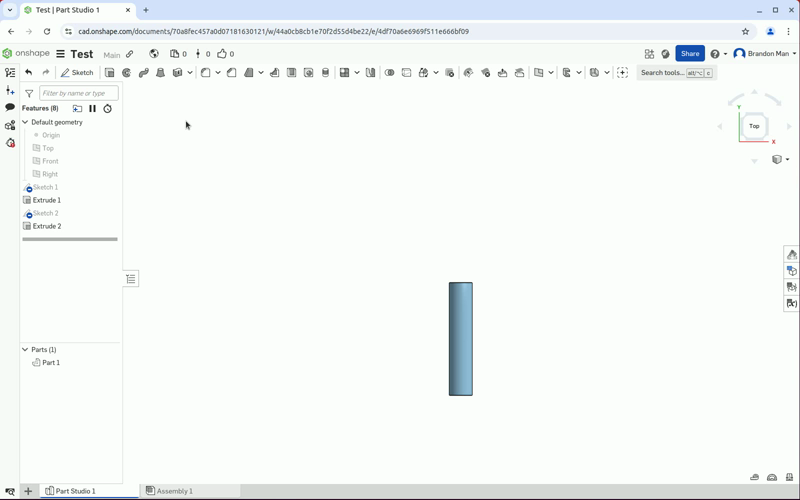
key(shift+h)
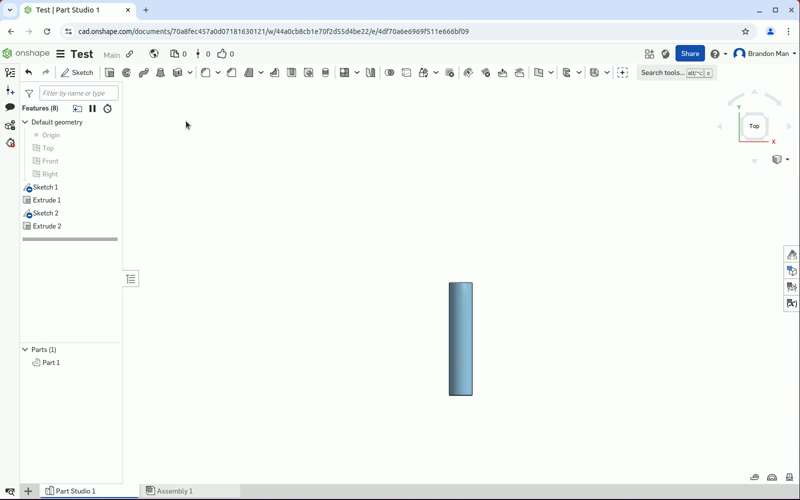
key(shift+h)
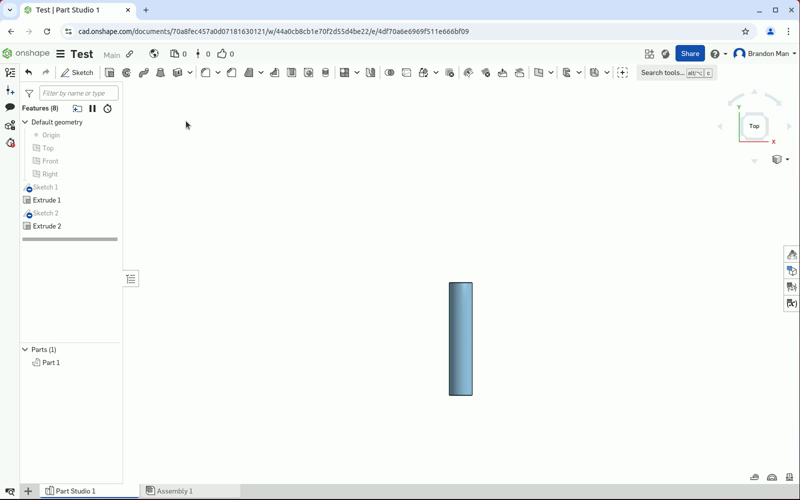
mouse_move(73, 189)
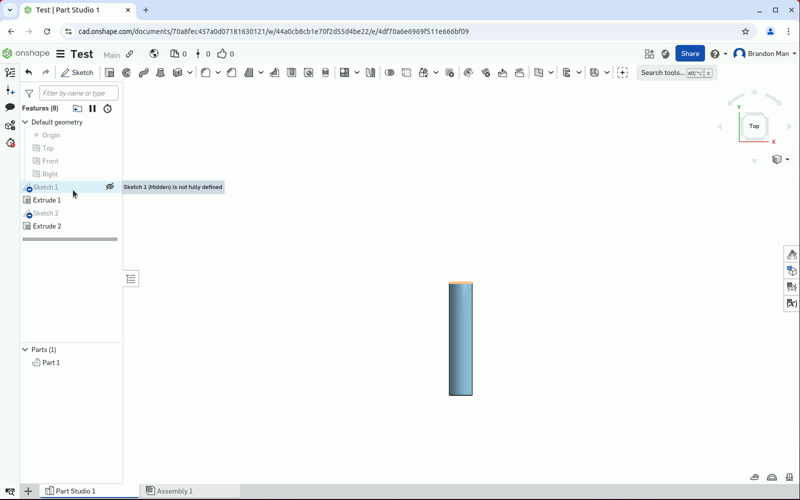
click(73, 189)
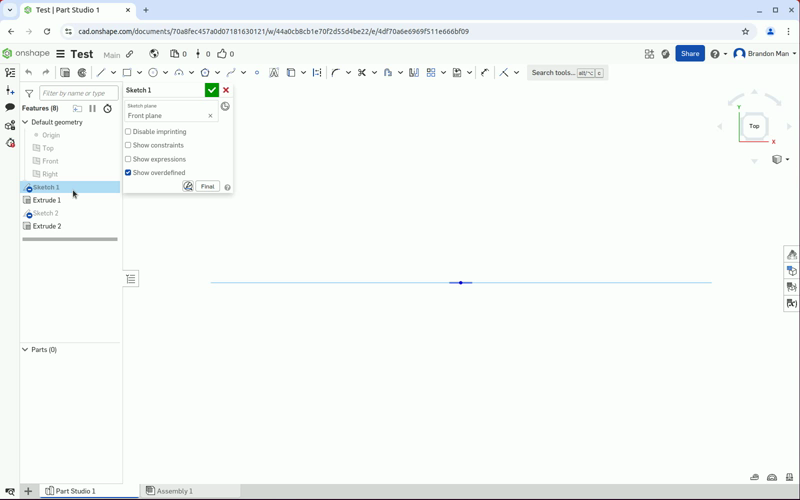
mouse_move(229, 92)
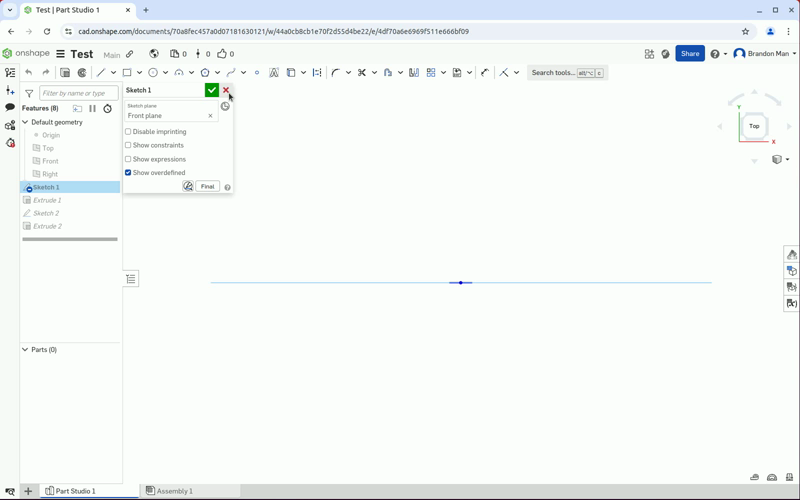
click(229, 92)
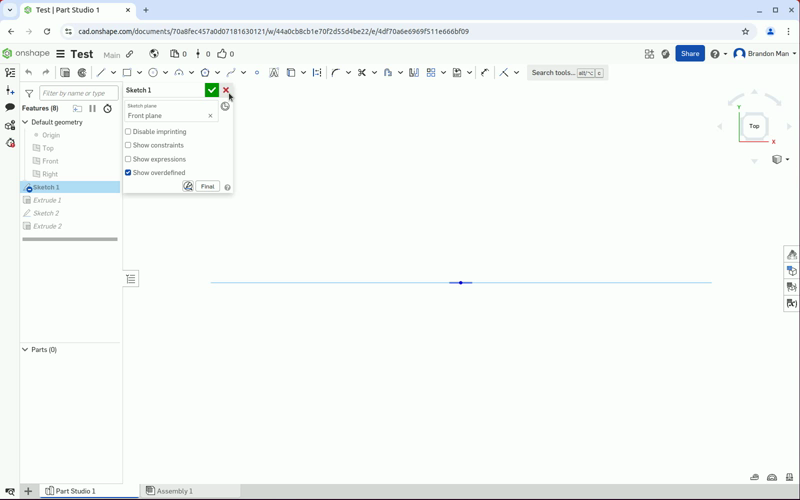
key(shift+s)
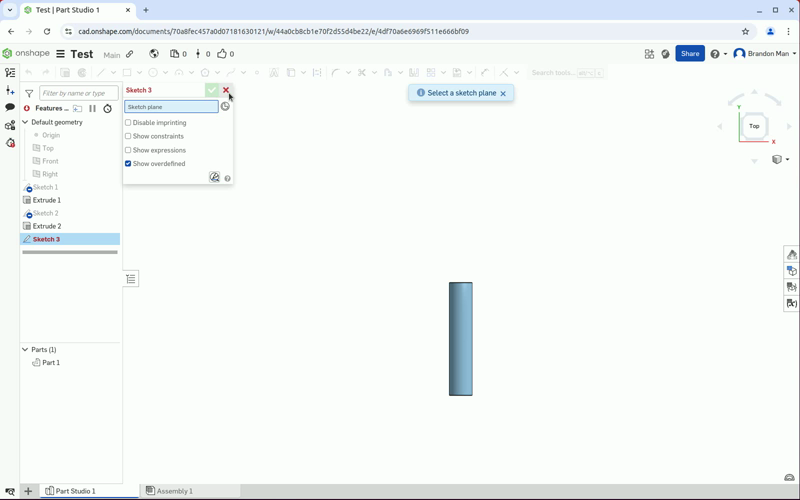
mouse_move(73, 150)
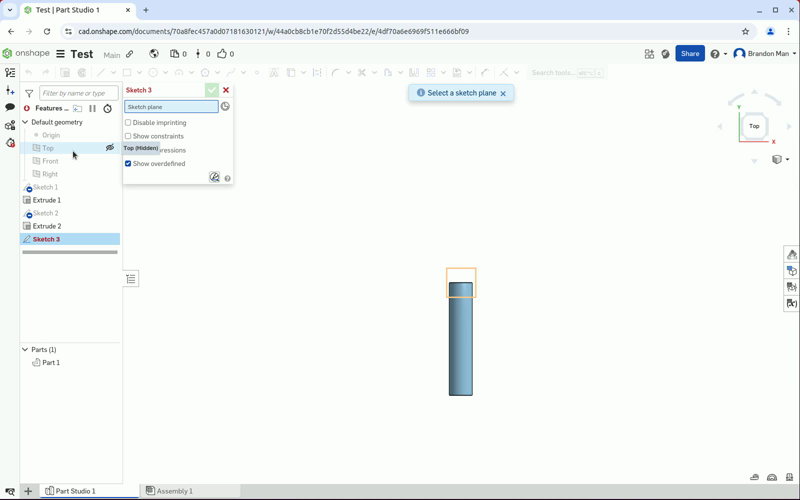
click(73, 150)
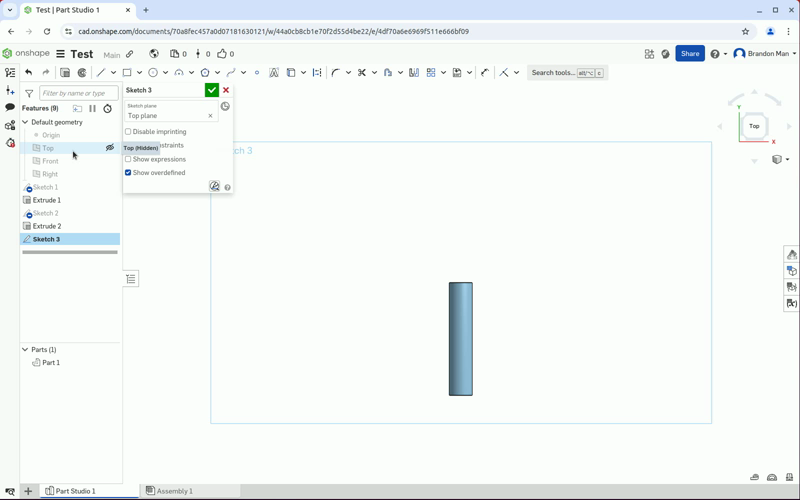
mouse_move(73, 352)
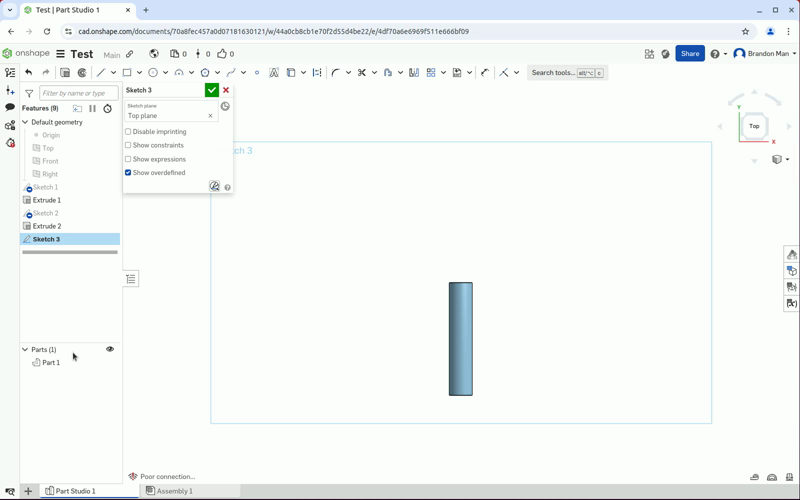
key(y)
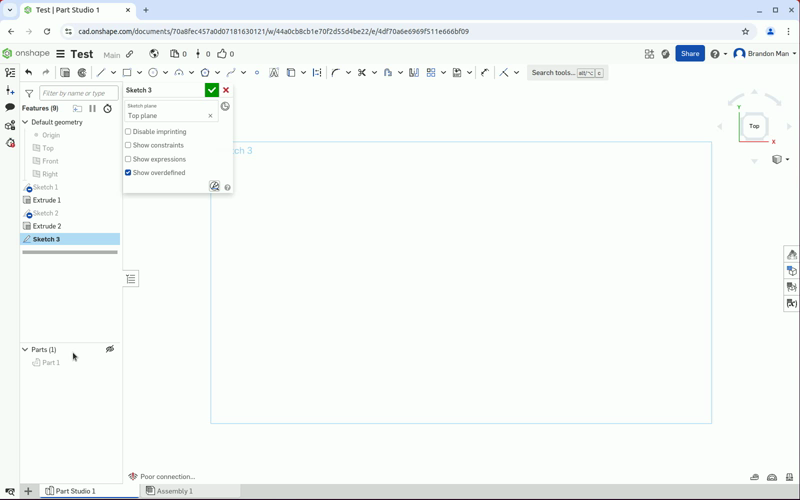
key(c)
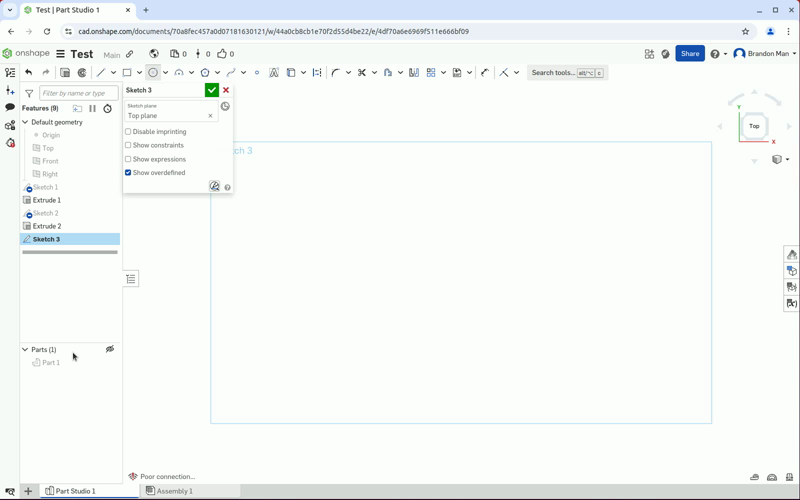
key_down(shift)
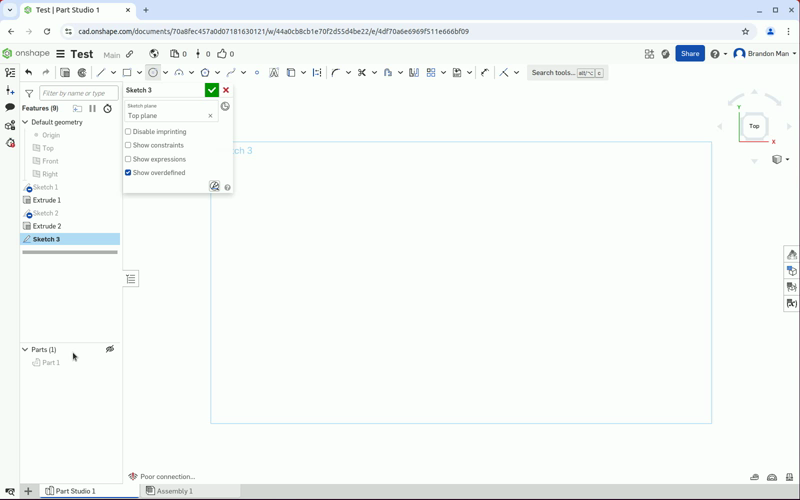
mouse_move(461, 351)
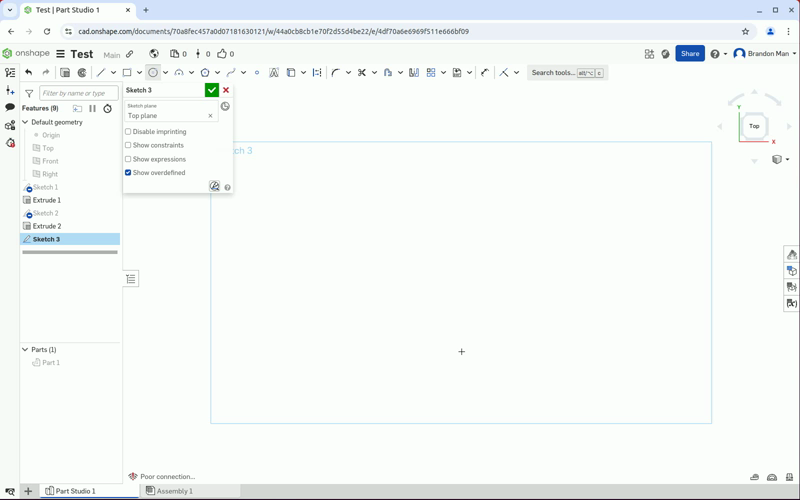
click(461, 351)
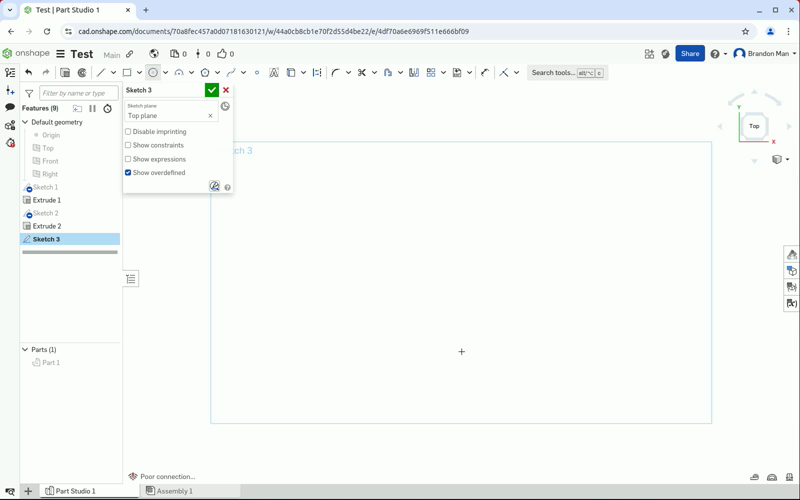
key_up(shift)
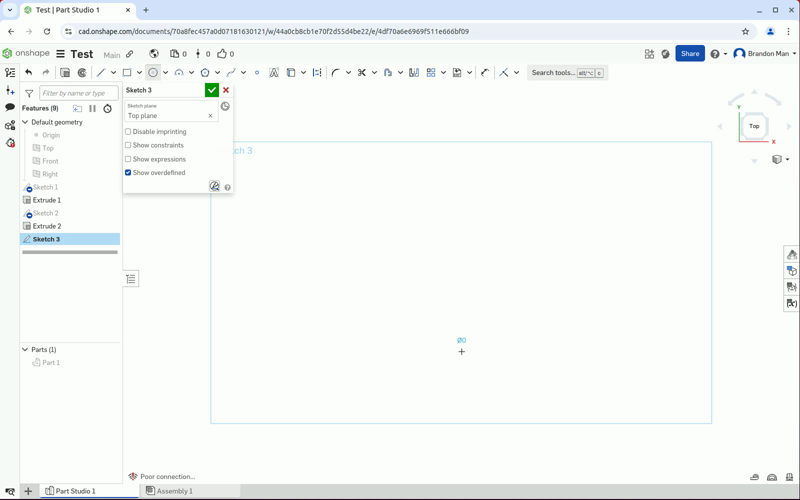
mouse_move(465, 351)
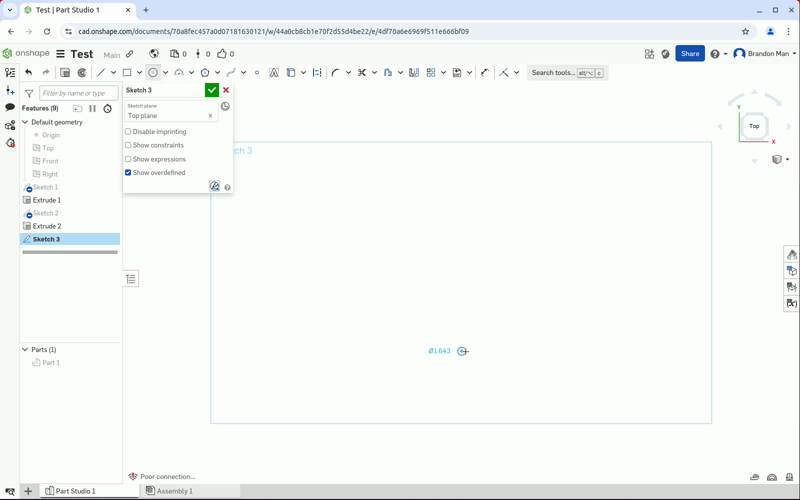
click(465, 351)
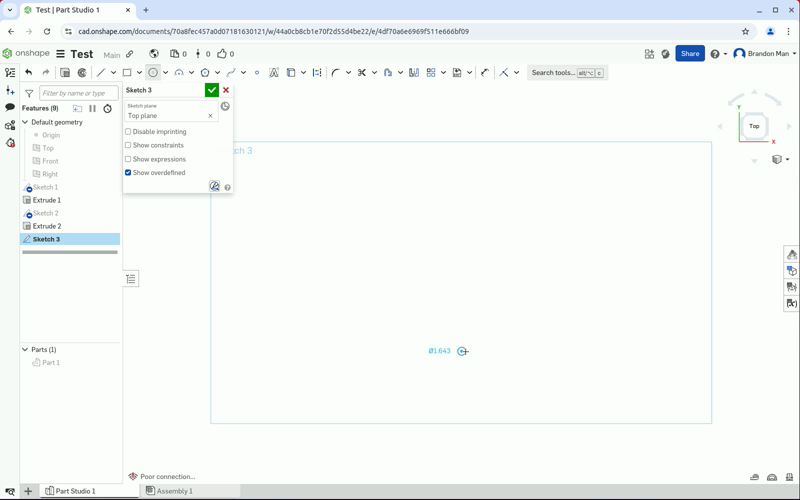
key(esc)
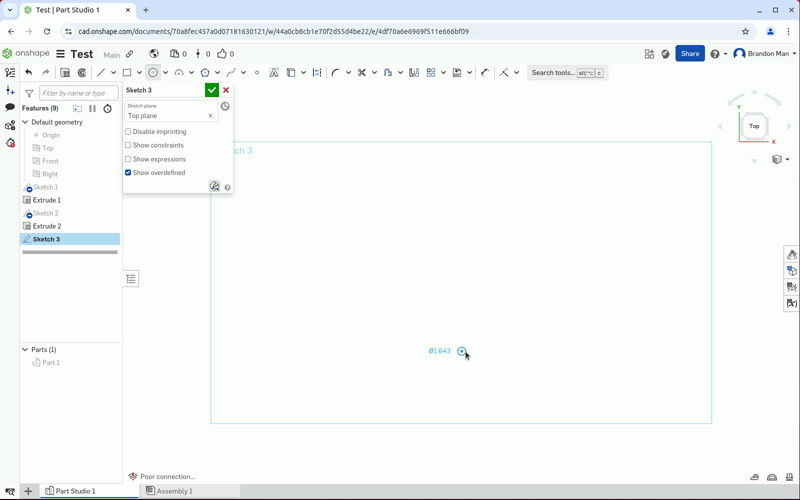
mouse_move(465, 350)
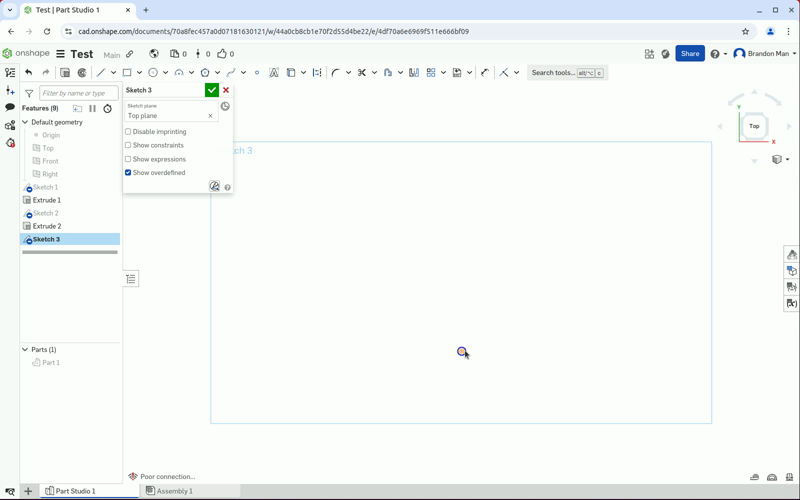
scroll(6)
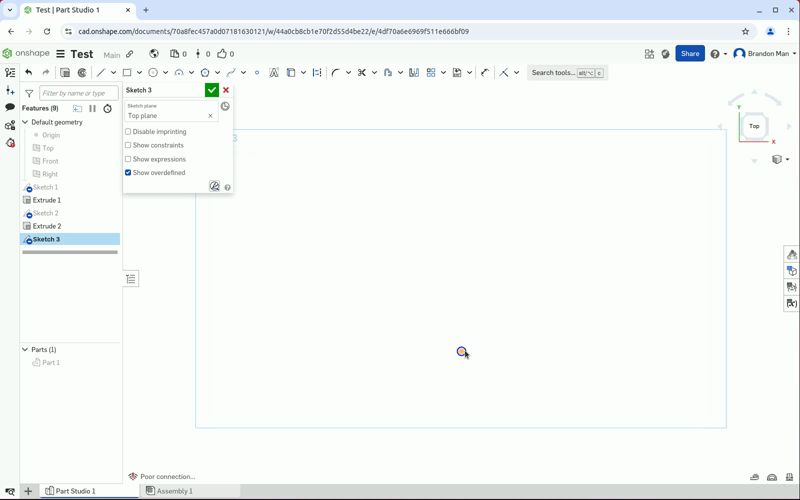
scroll(6)
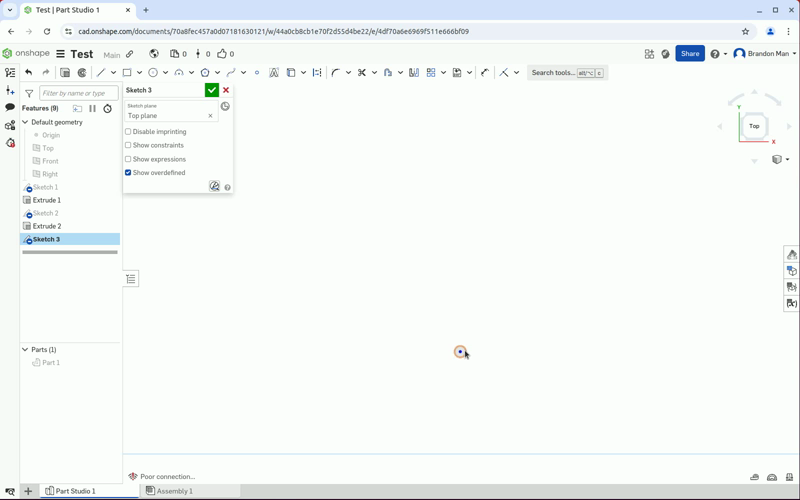
scroll(6)
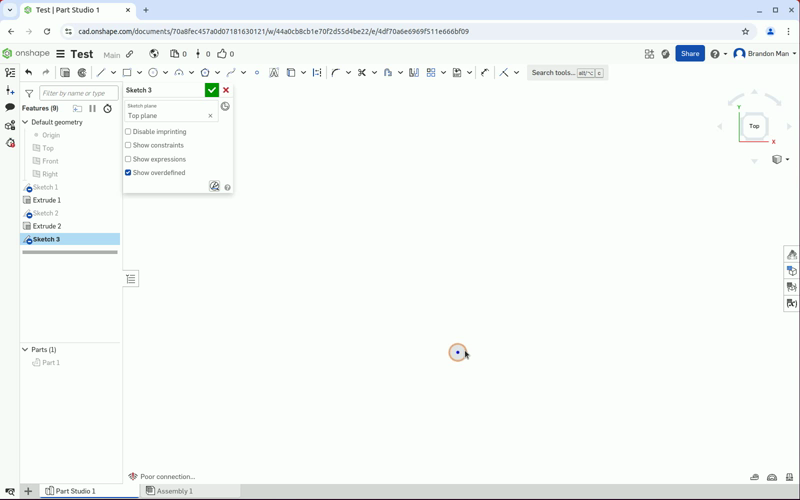
scroll(6)
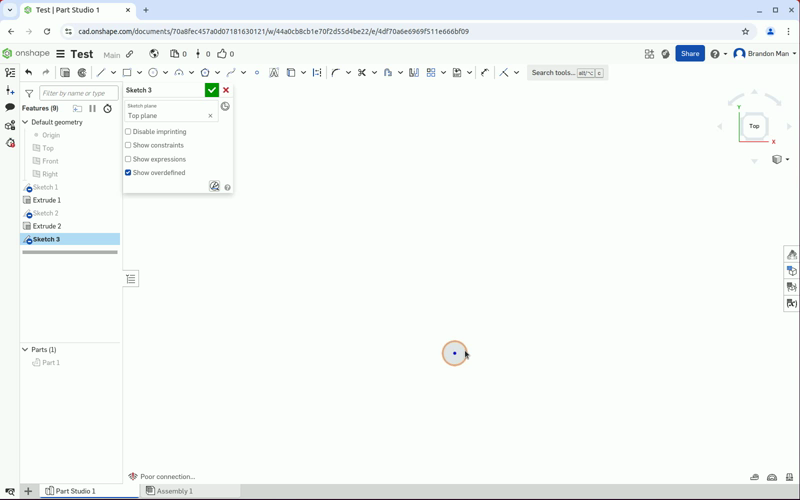
scroll(6)
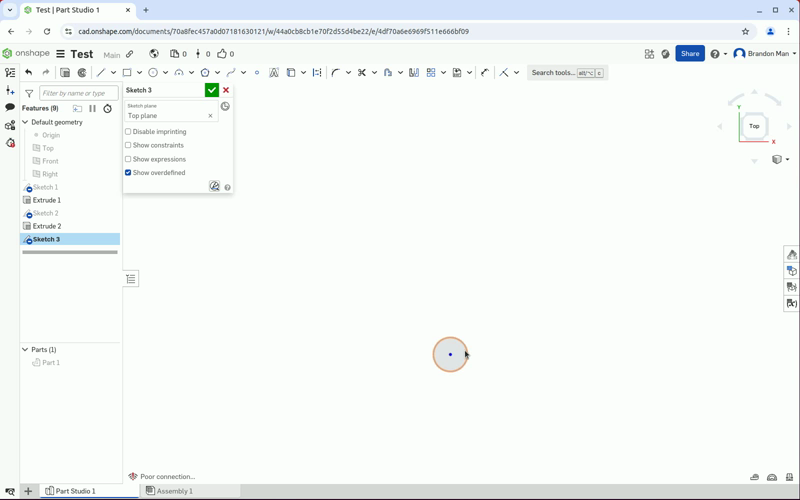
scroll(6)
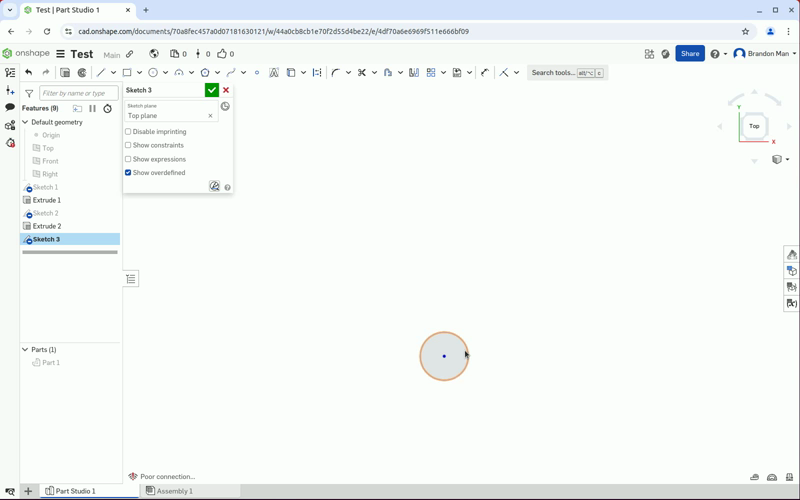
scroll(6)
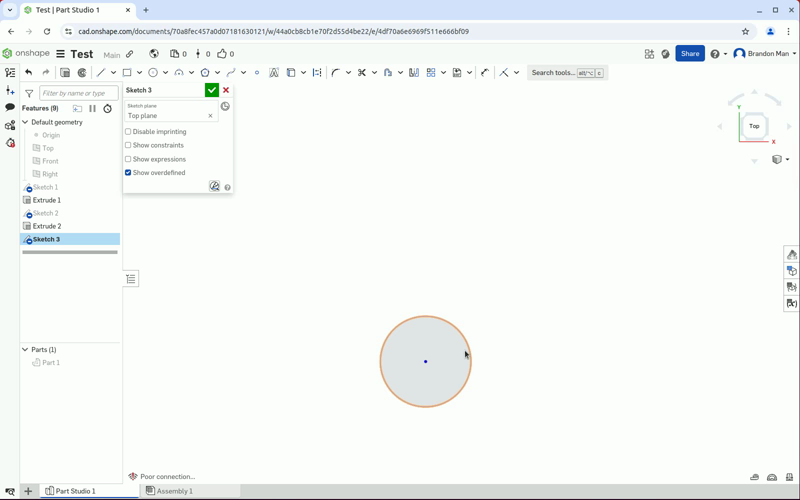
click(465, 350)
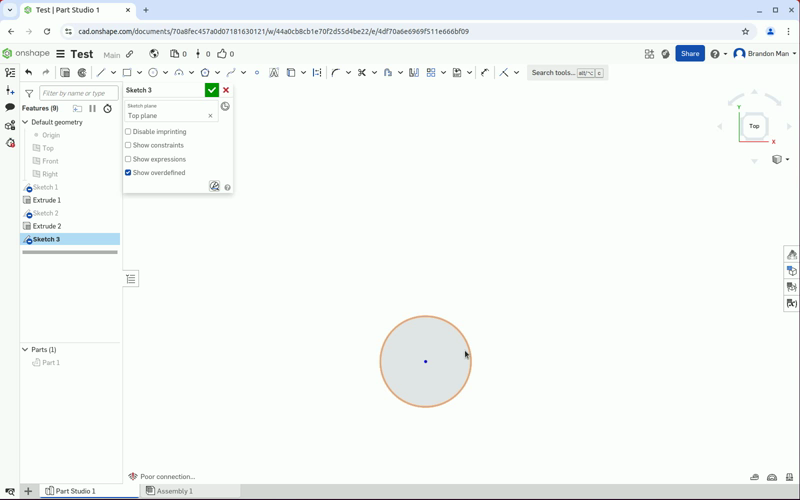
scroll(-6)
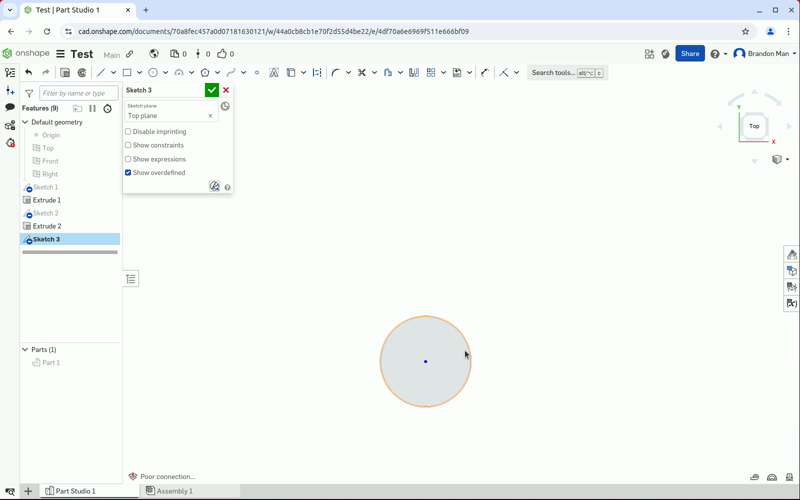
scroll(-6)
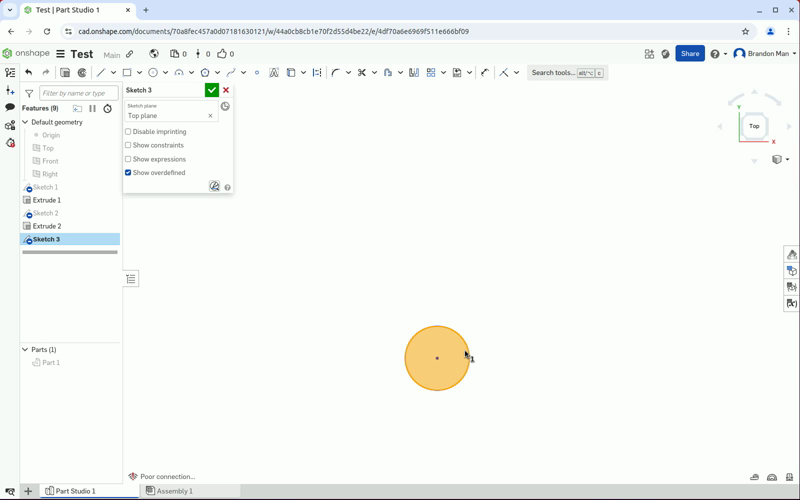
scroll(-6)
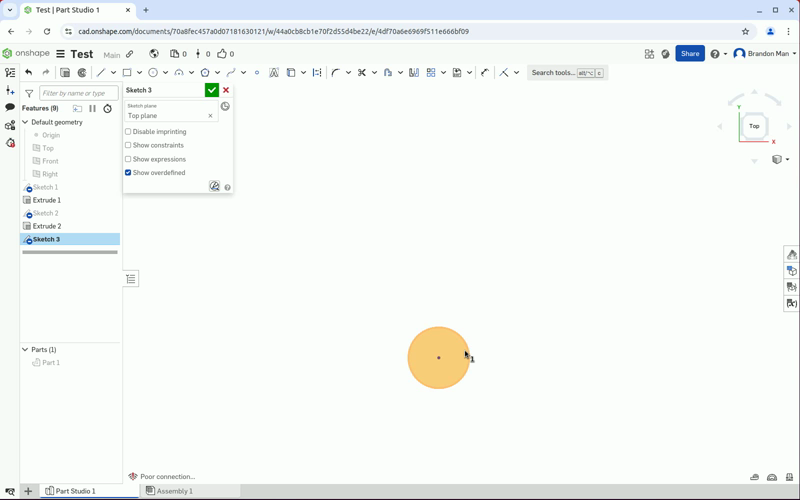
scroll(-6)
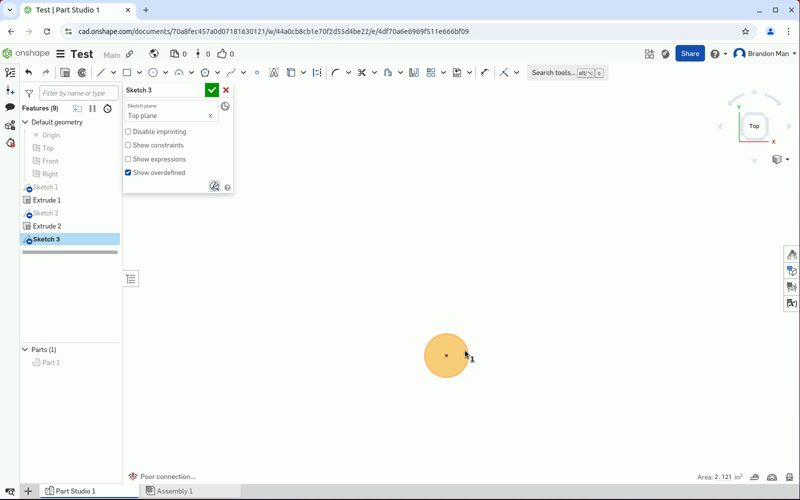
scroll(-6)
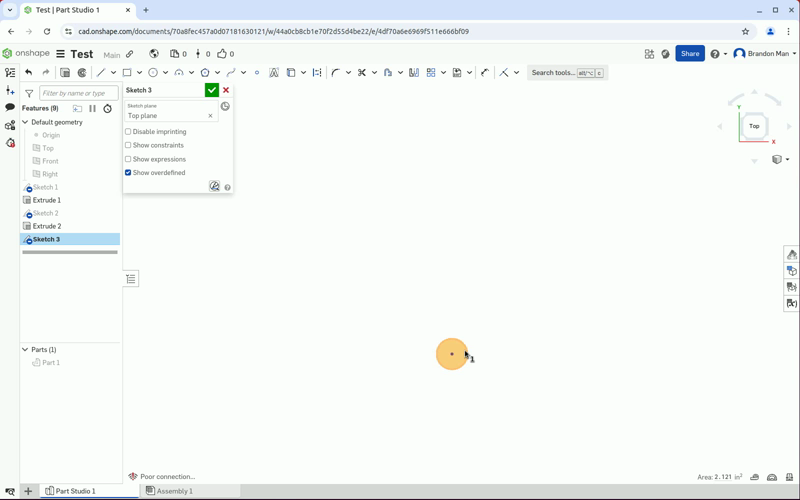
scroll(-6)
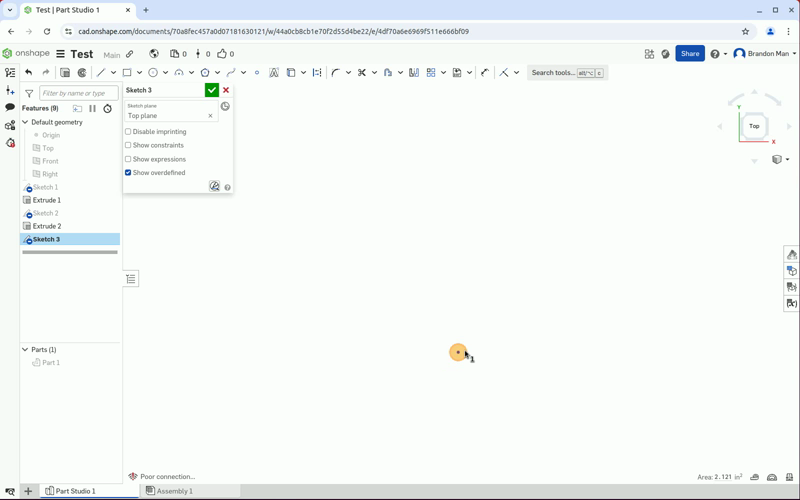
scroll(-6)
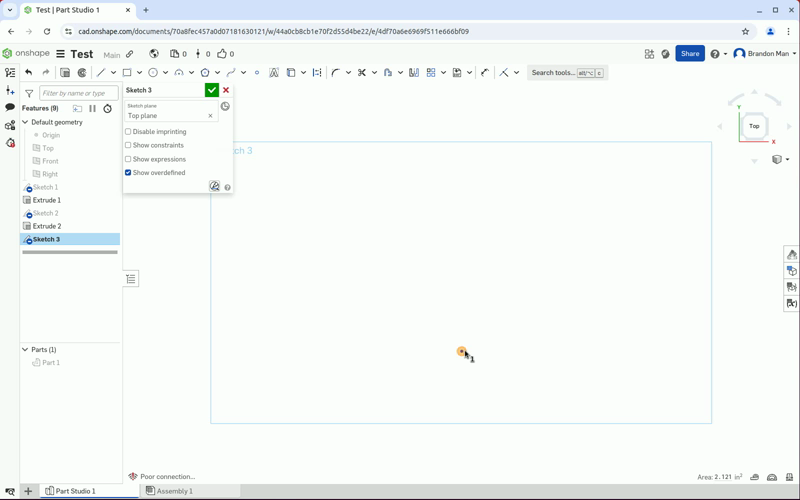
mouse_move(73, 352)
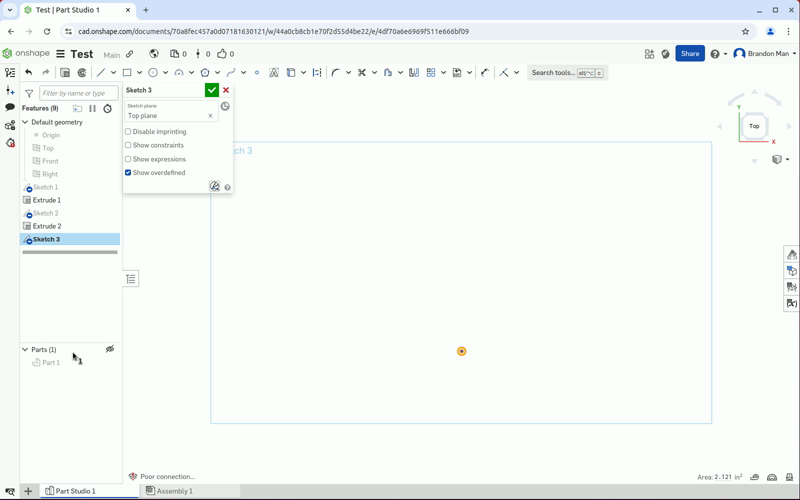
key(shift+y)
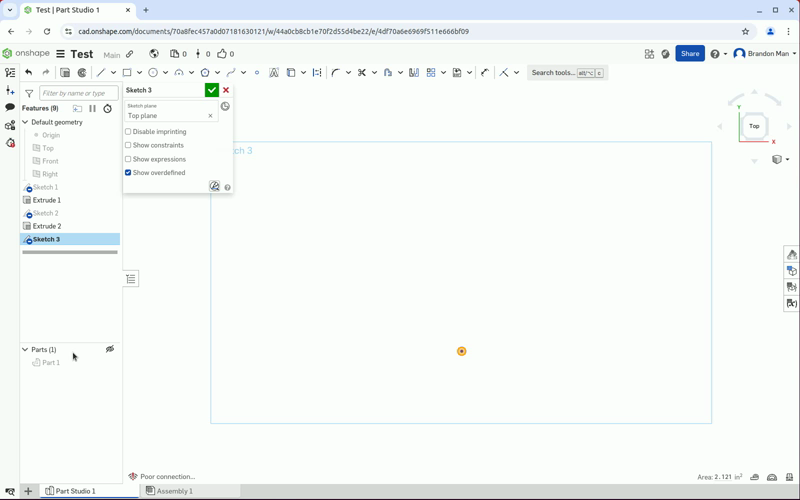
key(shift+e)
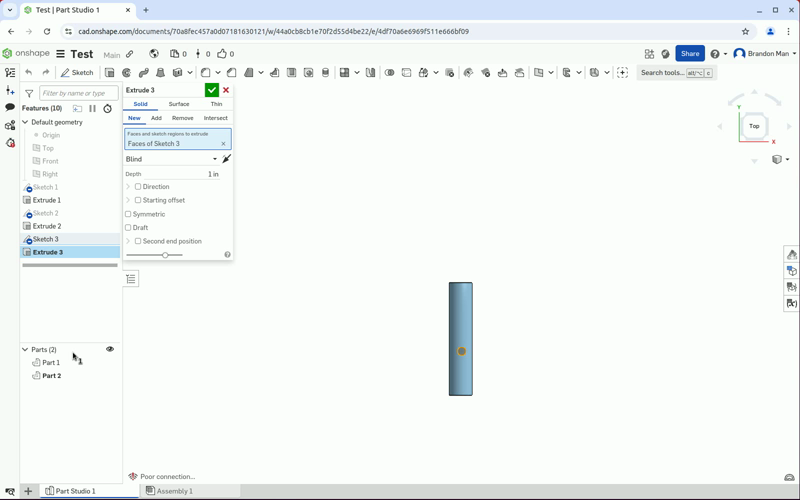
mouse_move(143, 106)
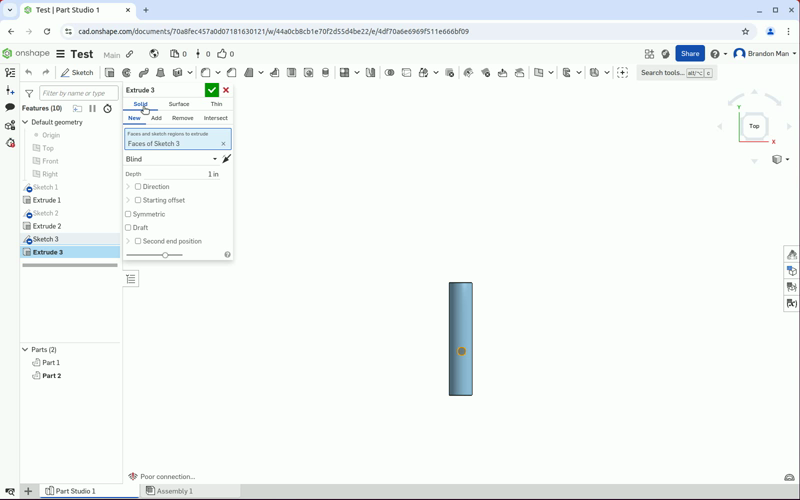
click(143, 106)
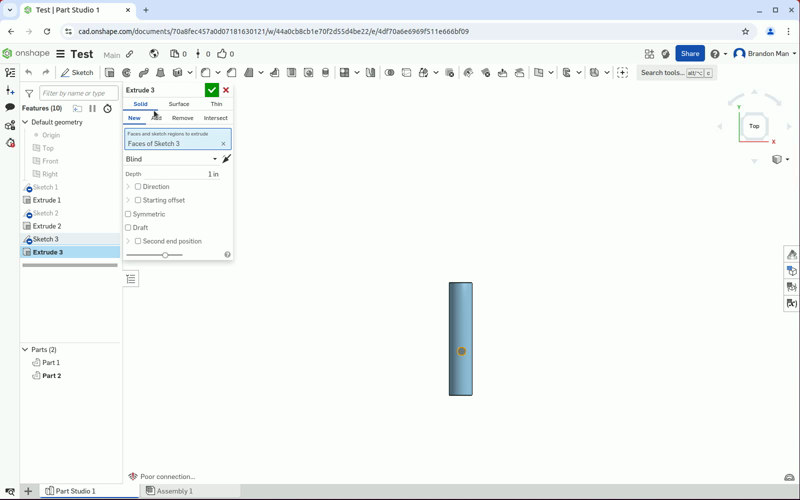
mouse_move(186, 120)
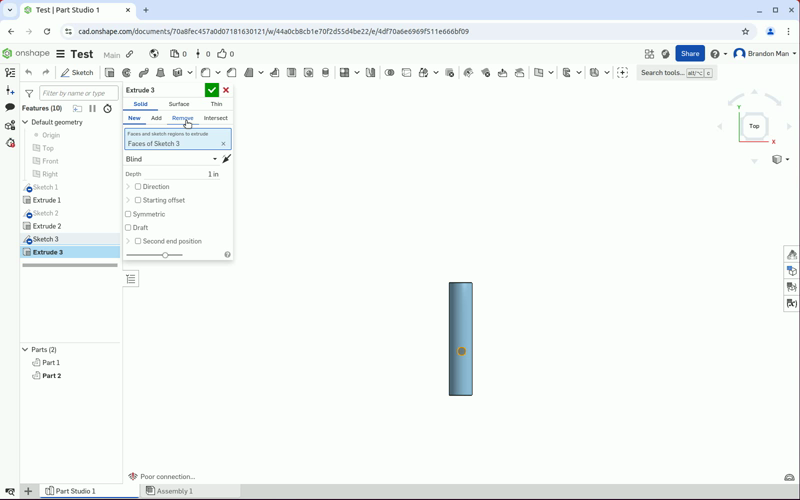
click(186, 120)
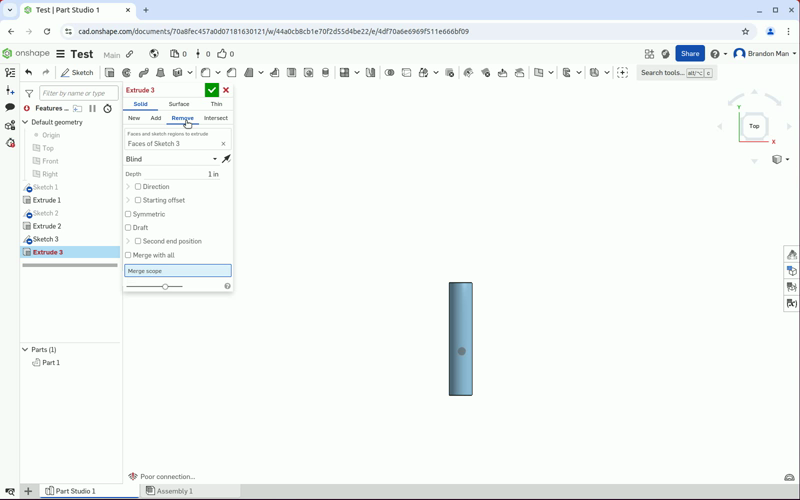
key(tab, 4)
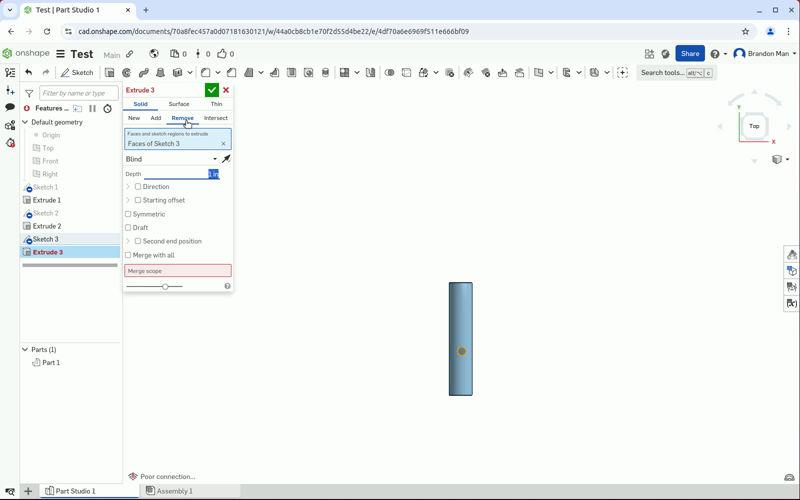
text(3.611)
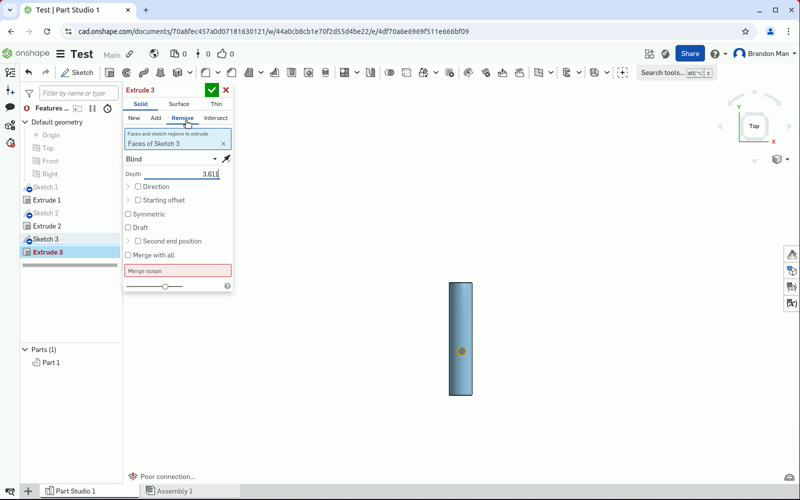
key(tab, 6)
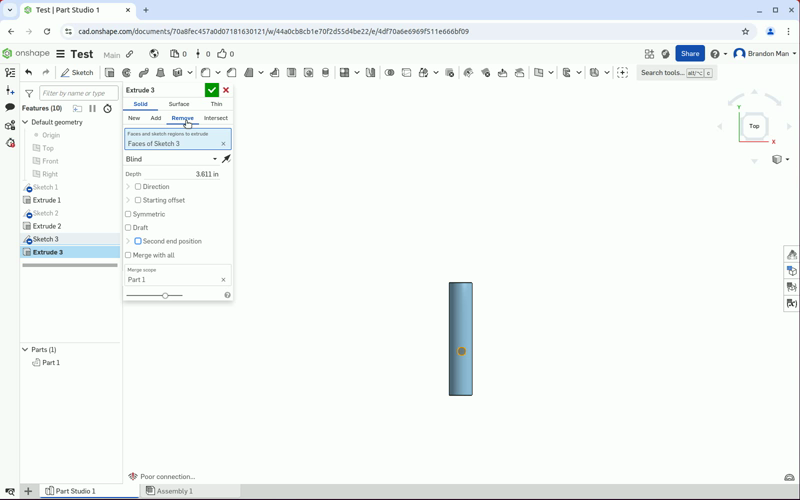
key(space)
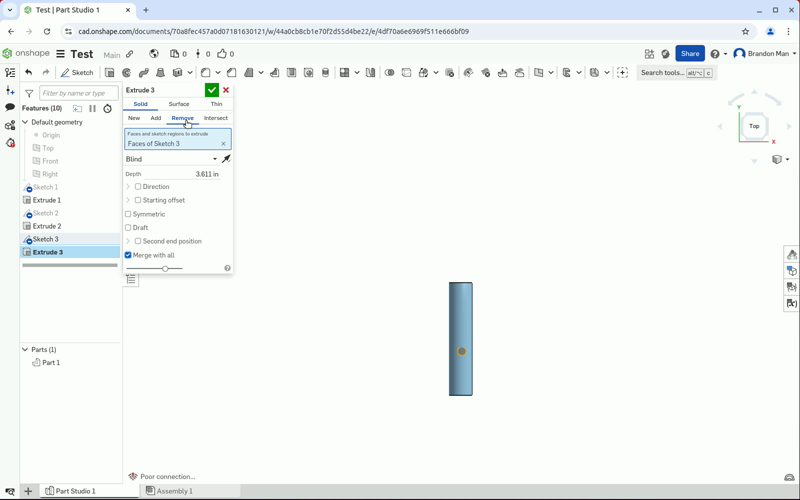
key(enter)
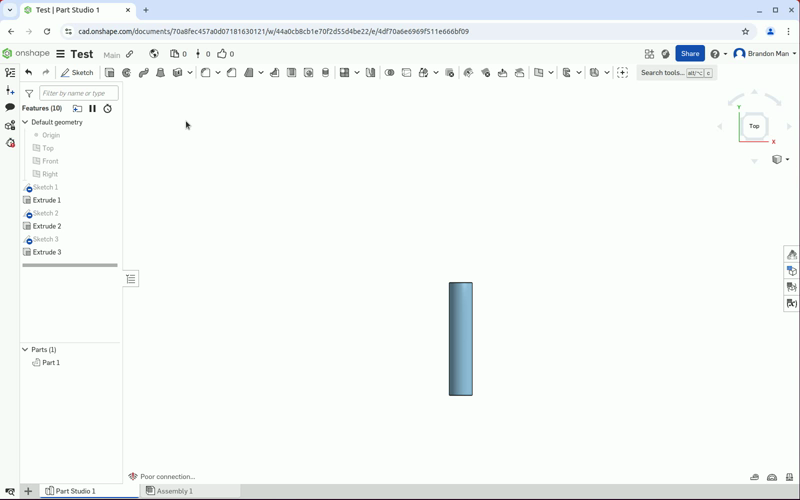
key(shift+h)
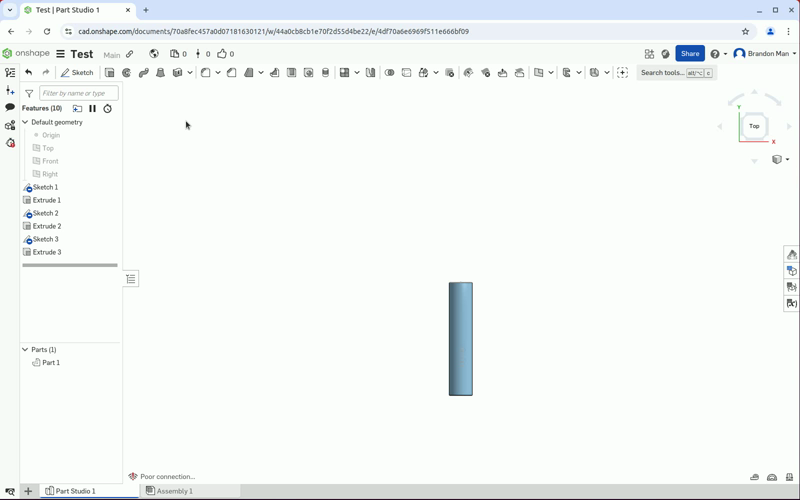
key(shift+h)
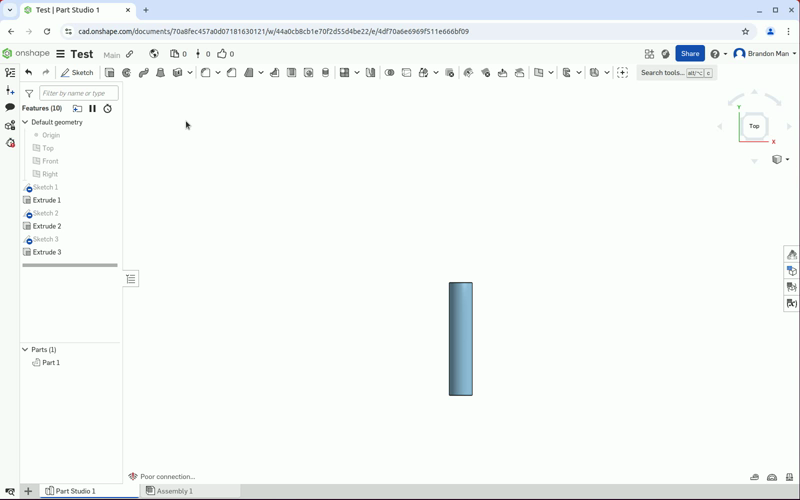
mouse_move(73, 189)
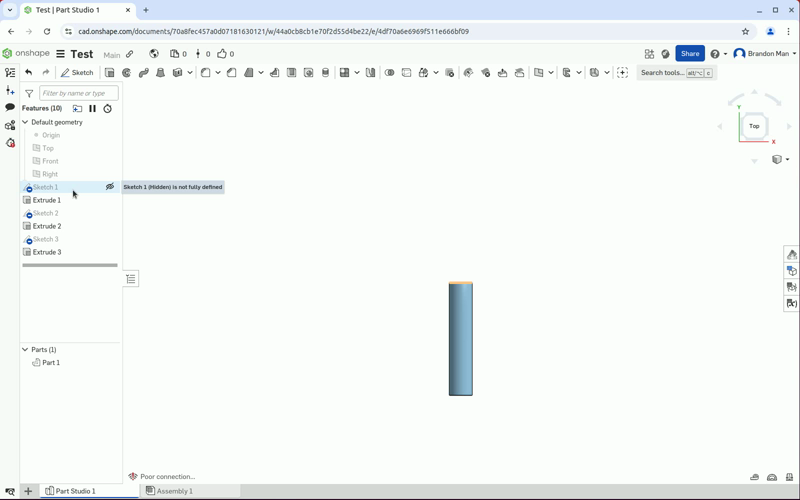
click(73, 189)
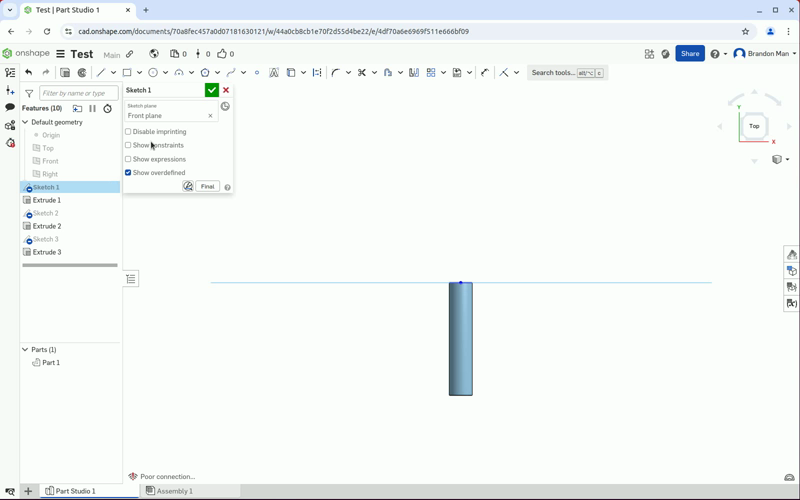
mouse_move(229, 92)
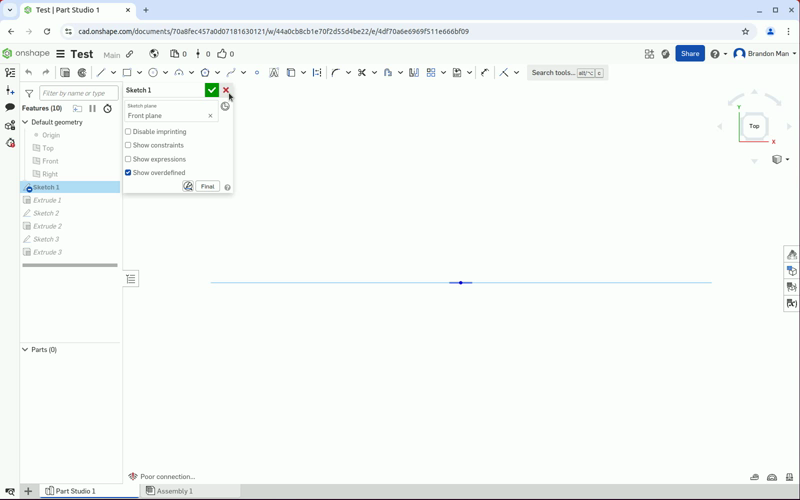
click(229, 92)
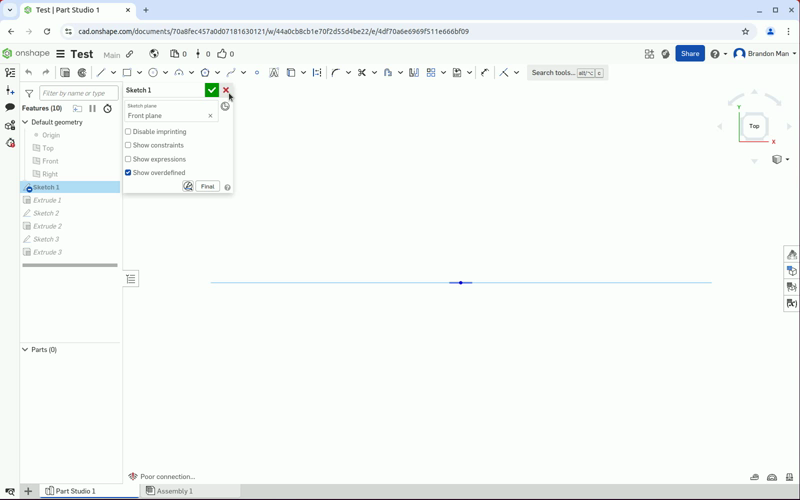
key(shift+s)
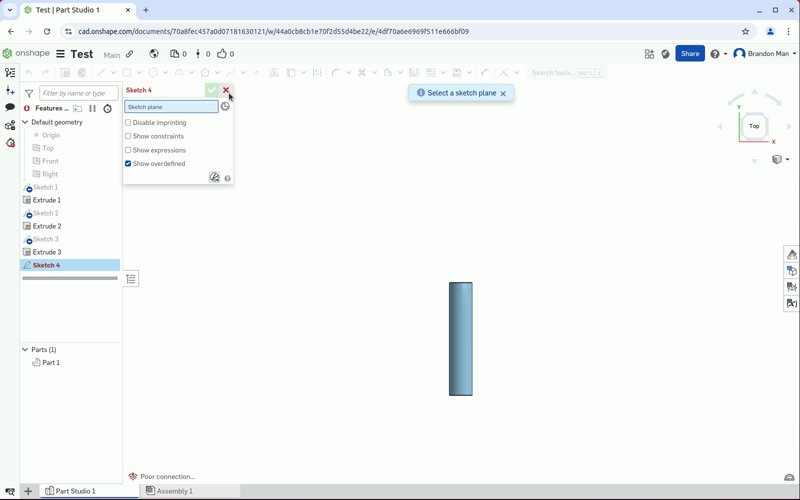
mouse_move(73, 150)
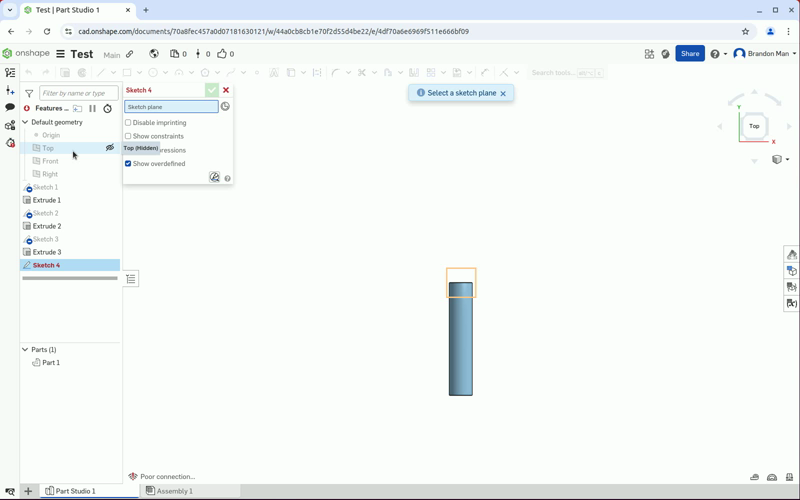
click(73, 150)
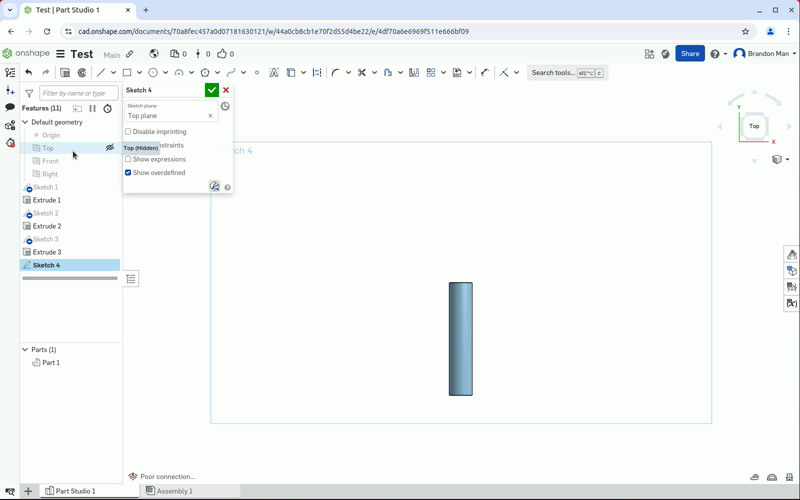
mouse_move(73, 352)
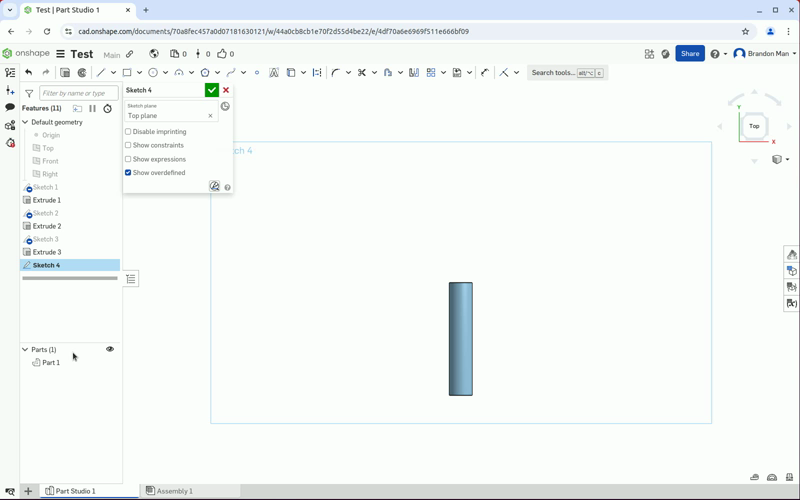
key(y)
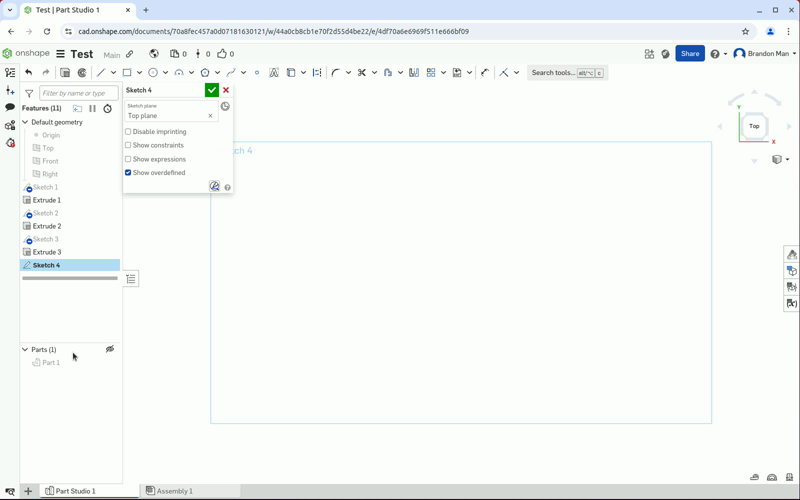
key(c)
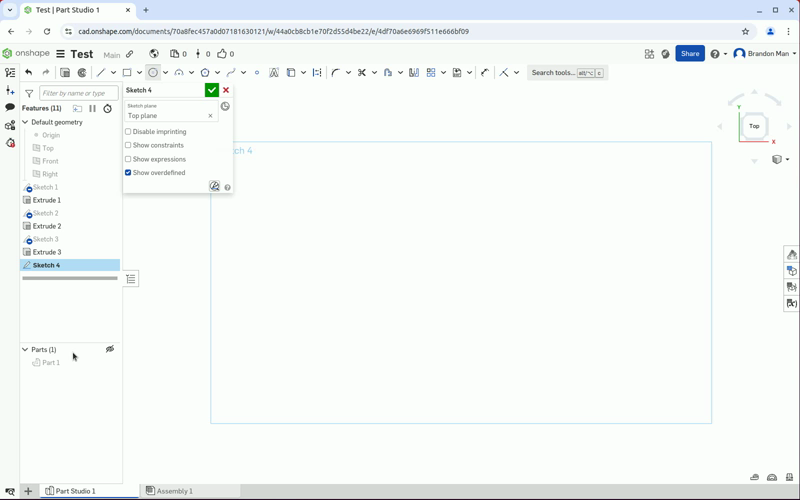
key_down(shift)
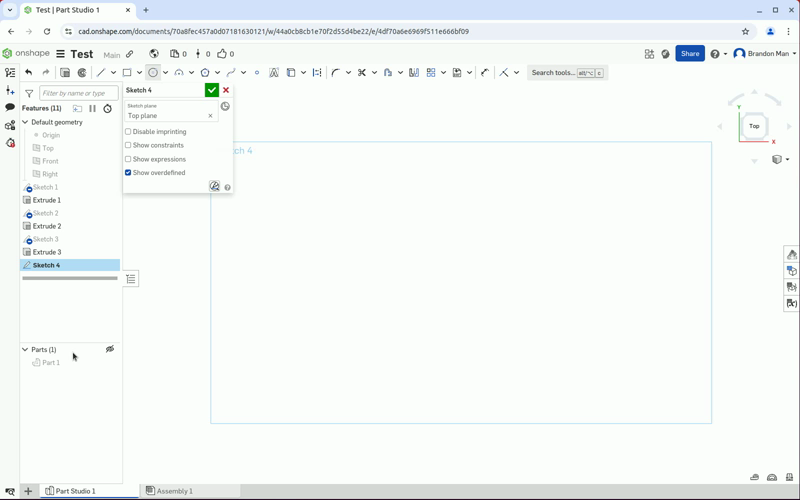
mouse_move(461, 339)
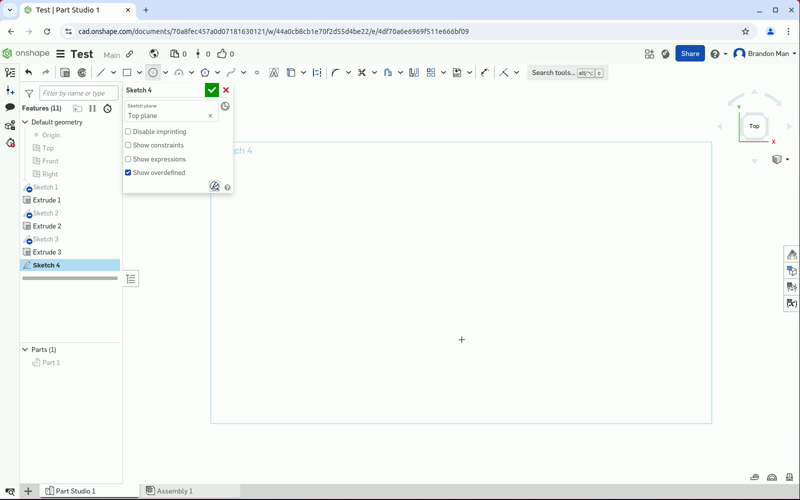
click(461, 339)
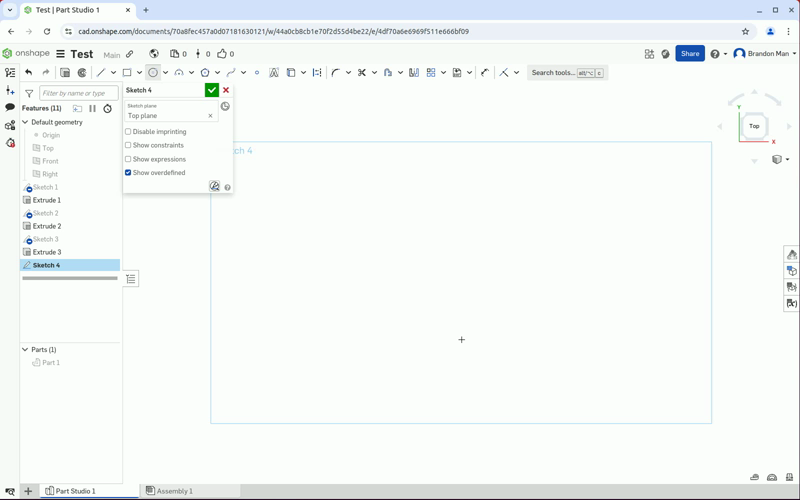
key_up(shift)
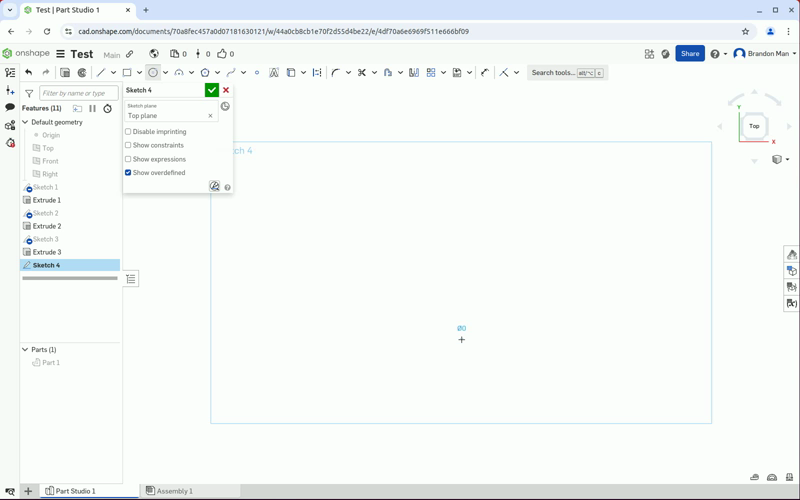
mouse_move(465, 339)
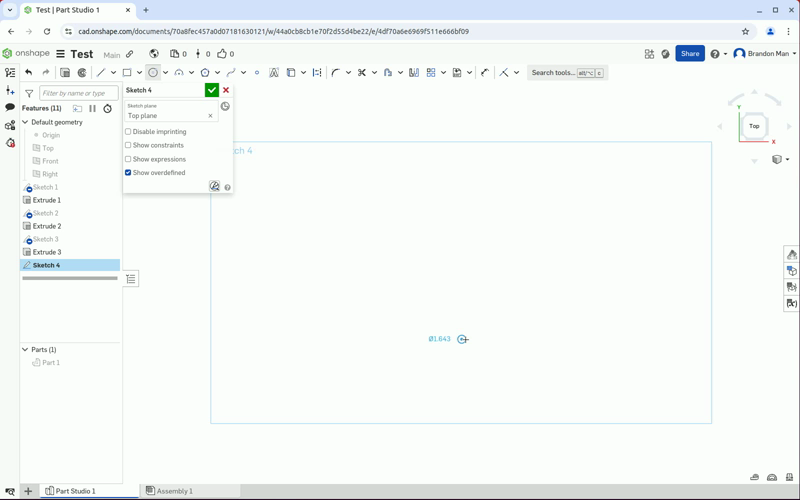
click(465, 339)
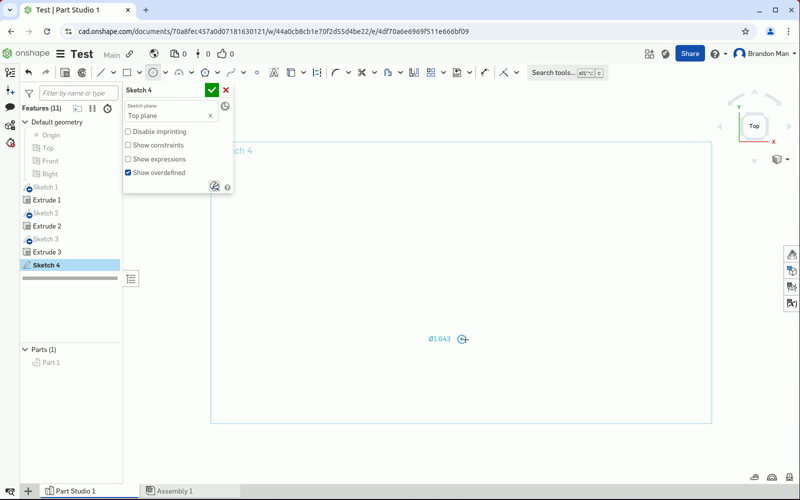
key(esc)
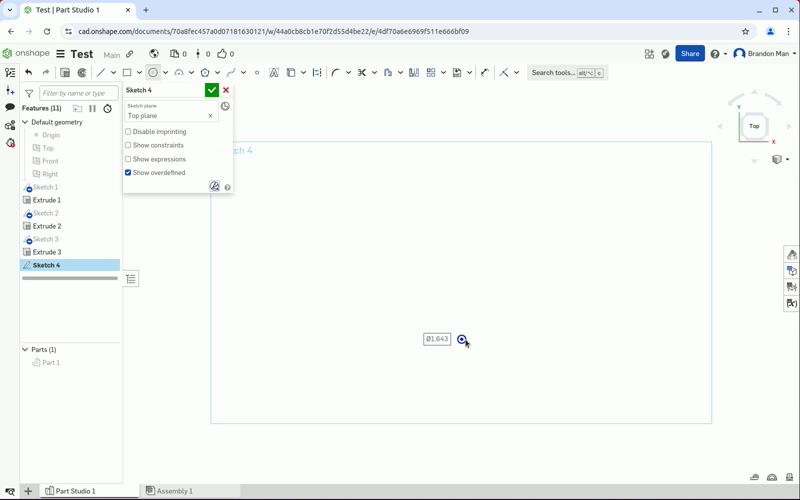
mouse_move(461, 336)
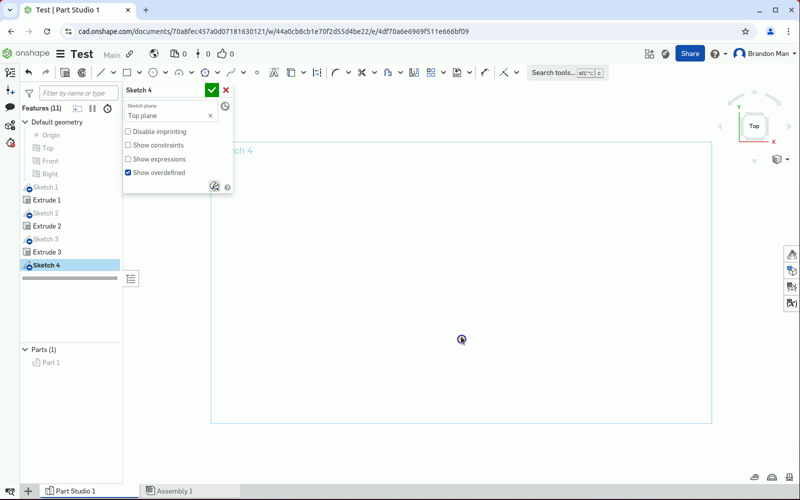
scroll(6)
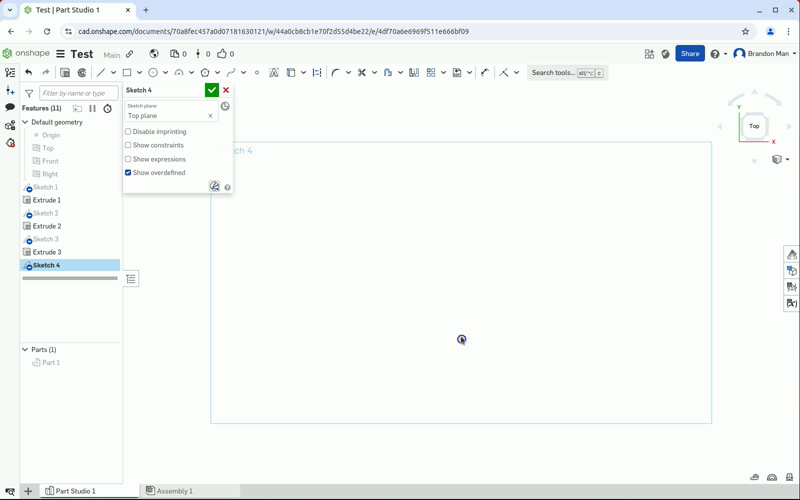
scroll(6)
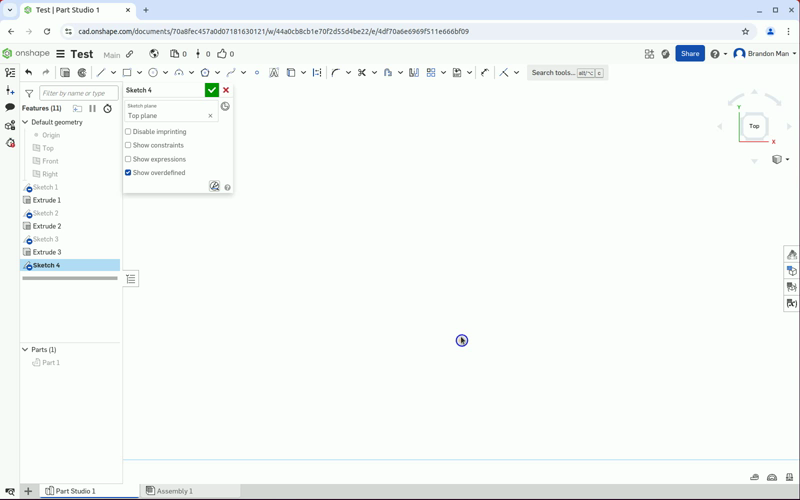
scroll(6)
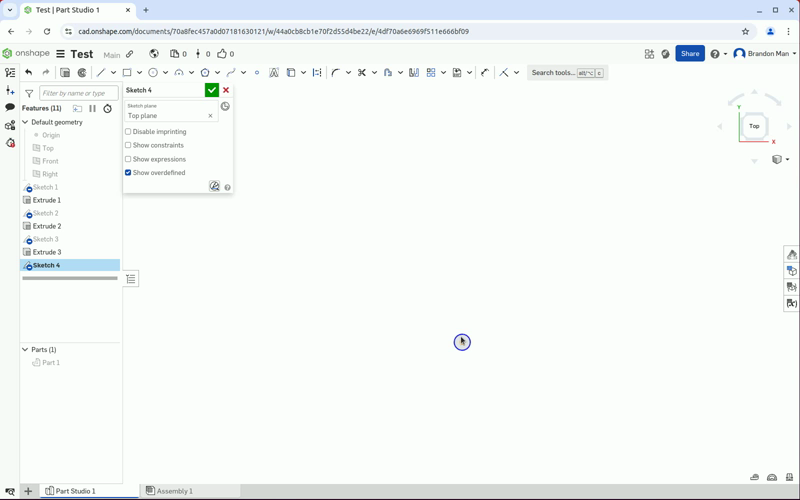
scroll(6)
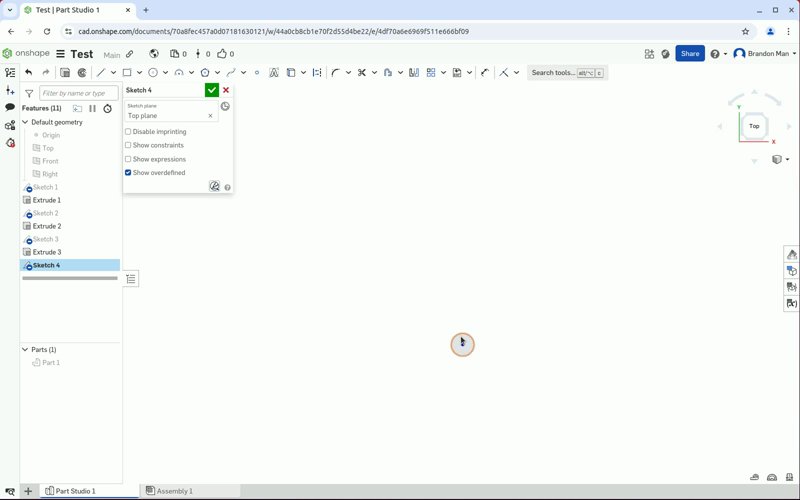
scroll(6)
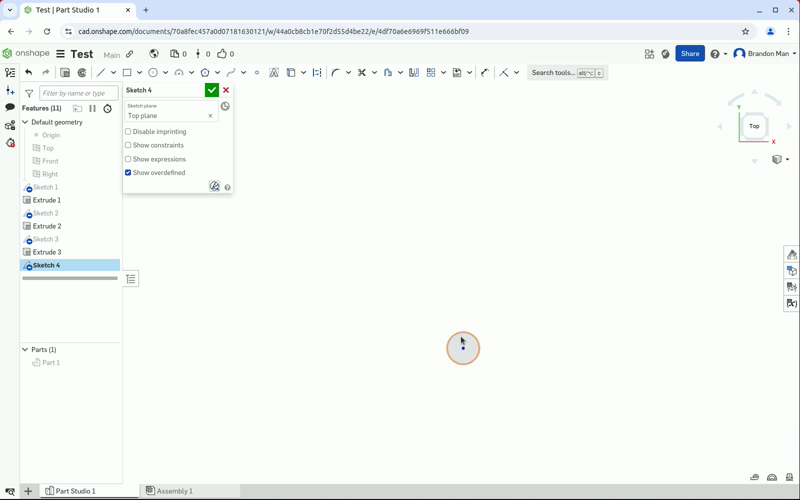
scroll(6)
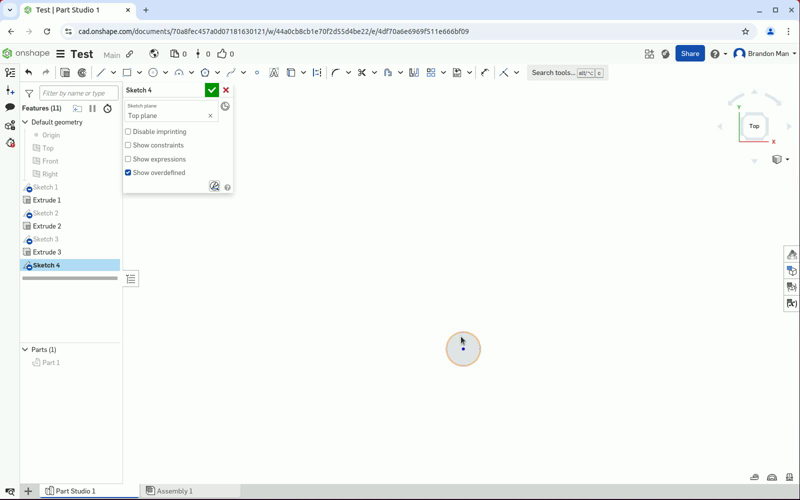
scroll(6)
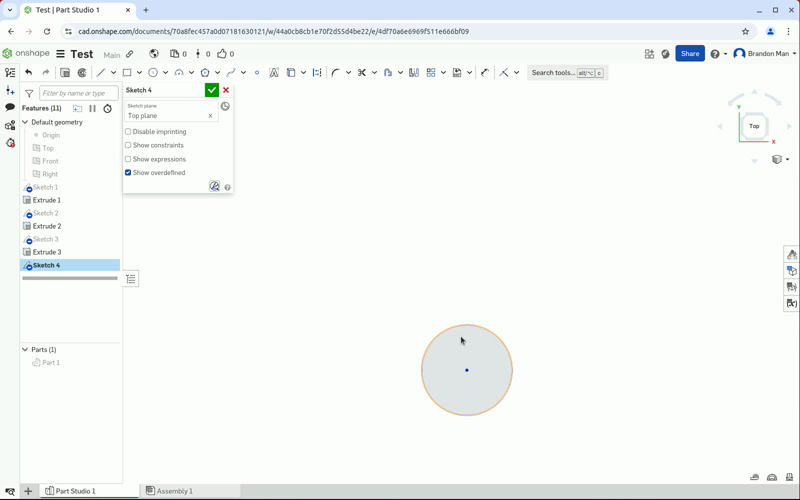
click(461, 336)
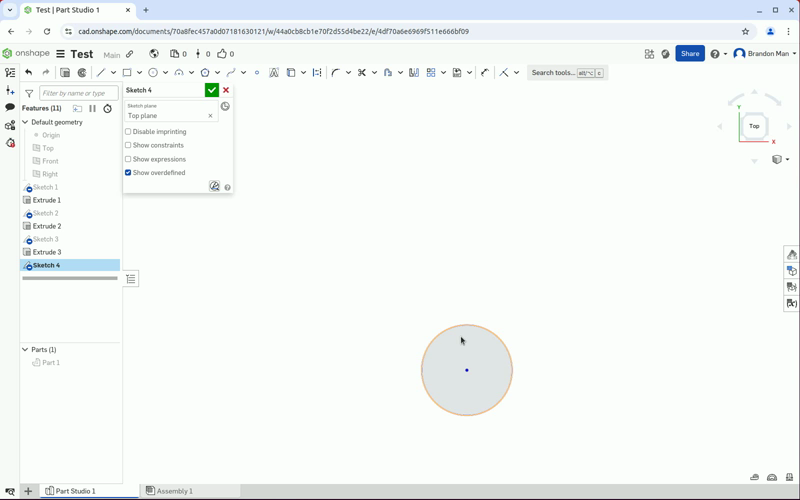
scroll(-6)
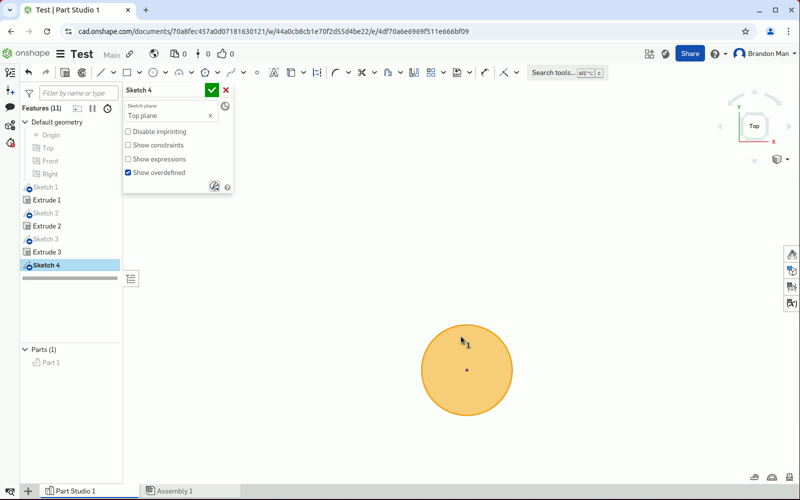
scroll(-6)
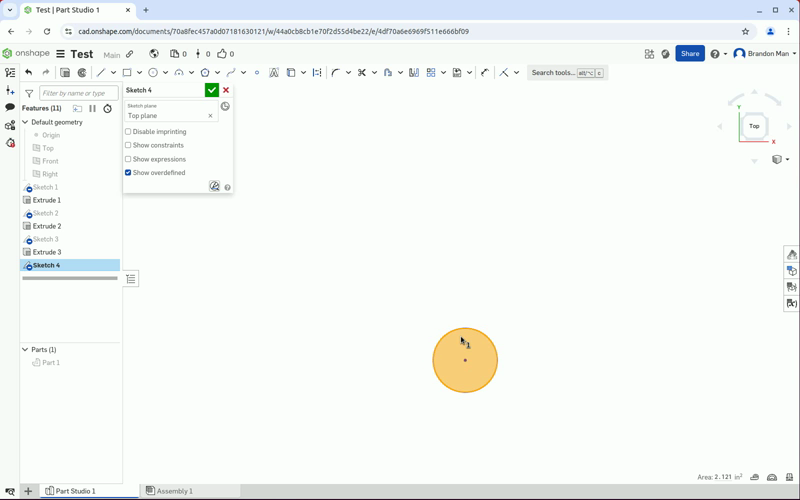
scroll(-6)
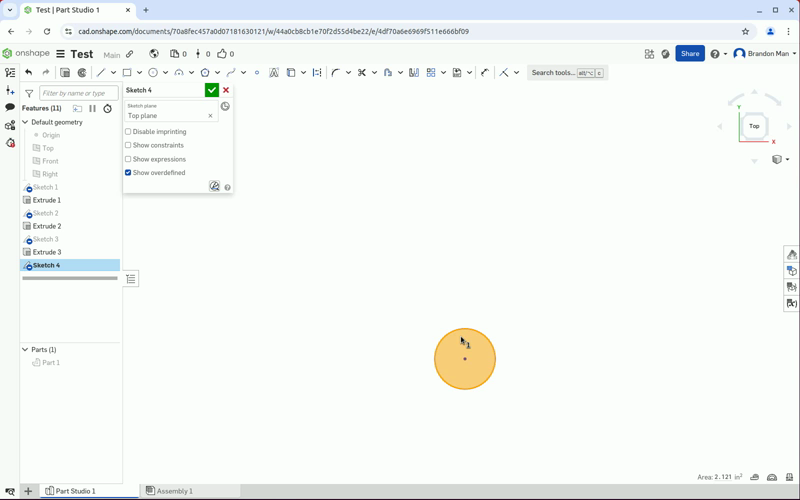
scroll(-6)
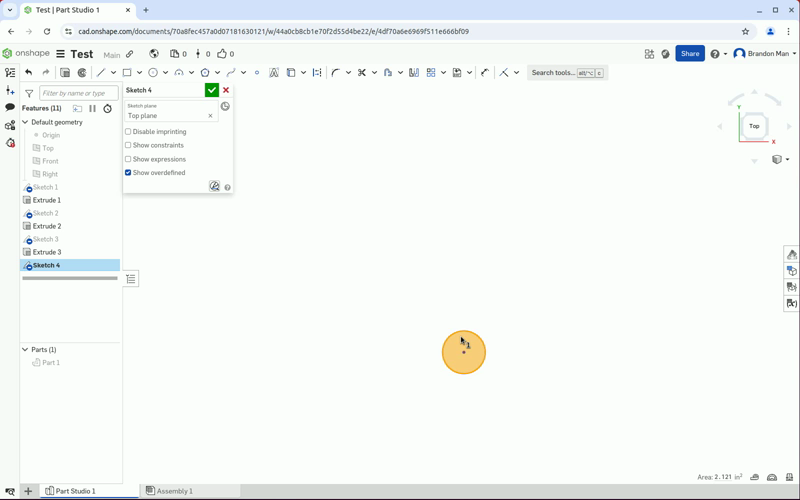
scroll(-6)
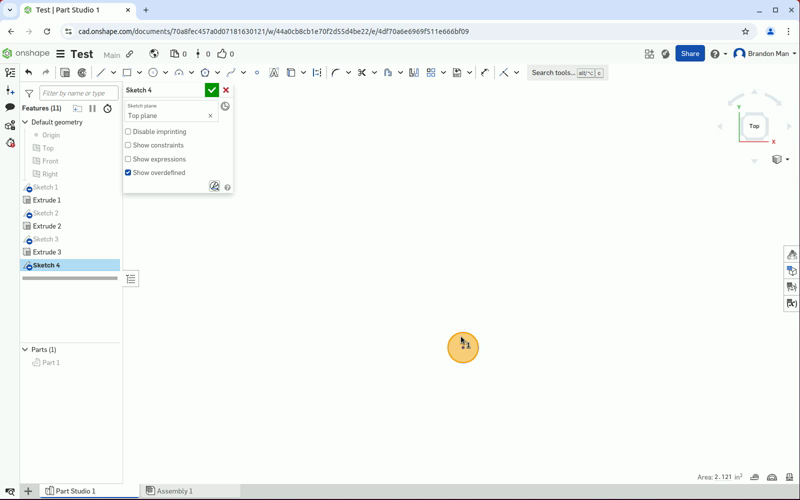
scroll(-6)
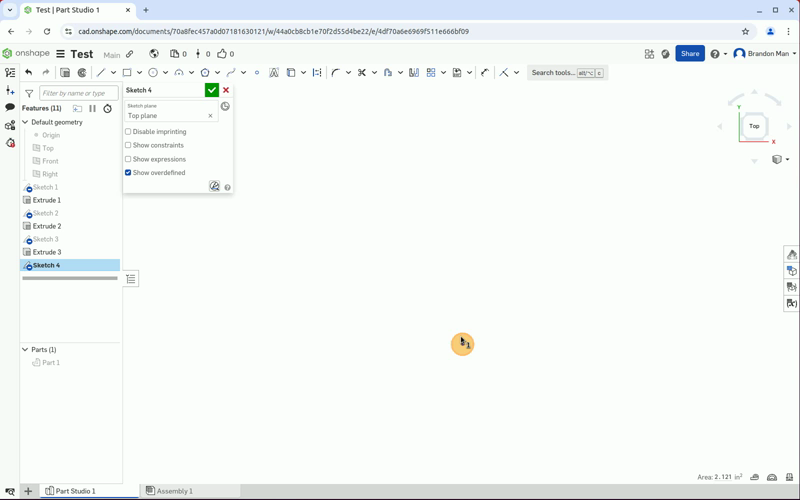
scroll(-6)
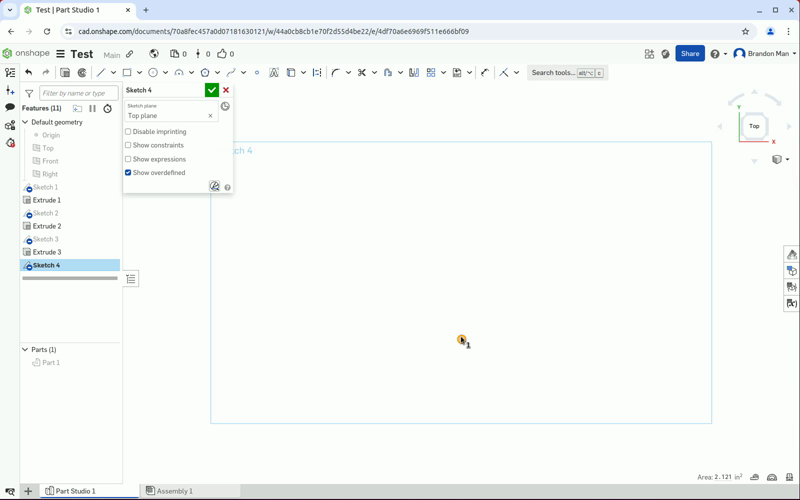
mouse_move(73, 352)
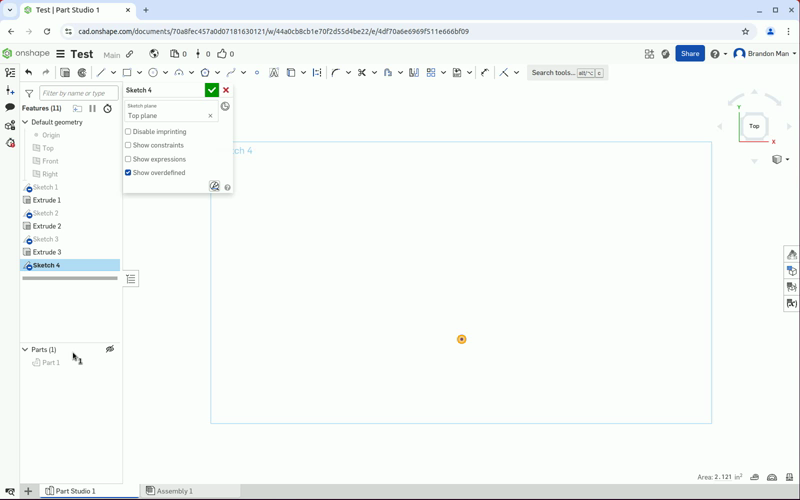
key(shift+y)
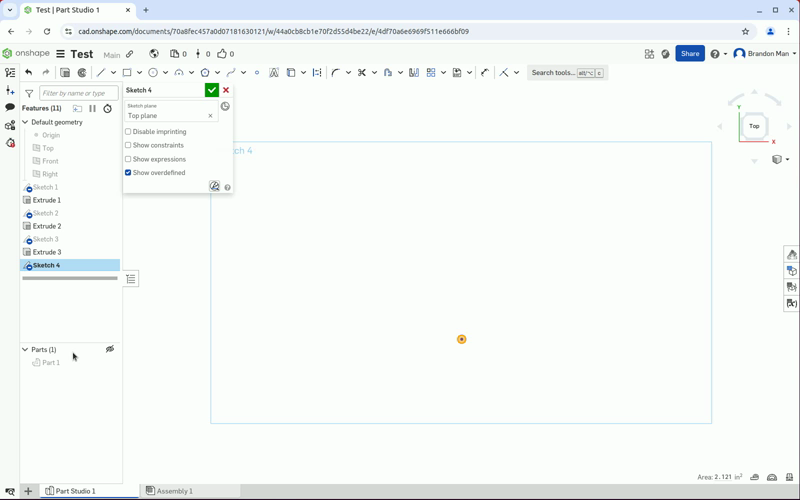
key(shift+e)
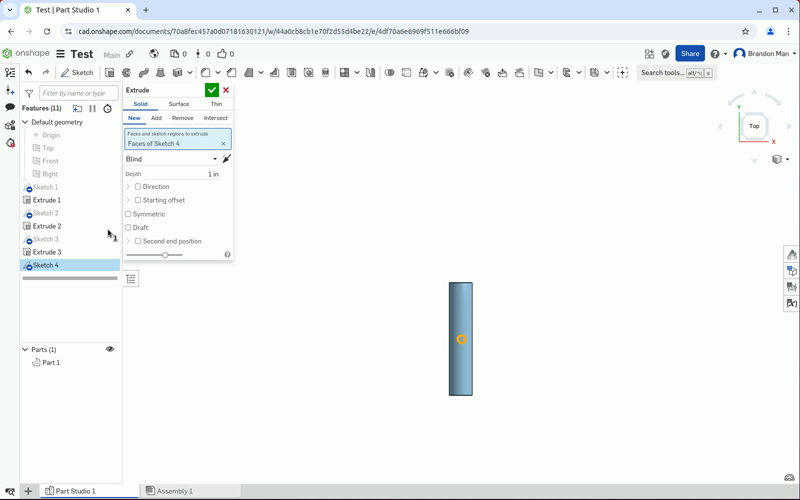
mouse_move(143, 106)
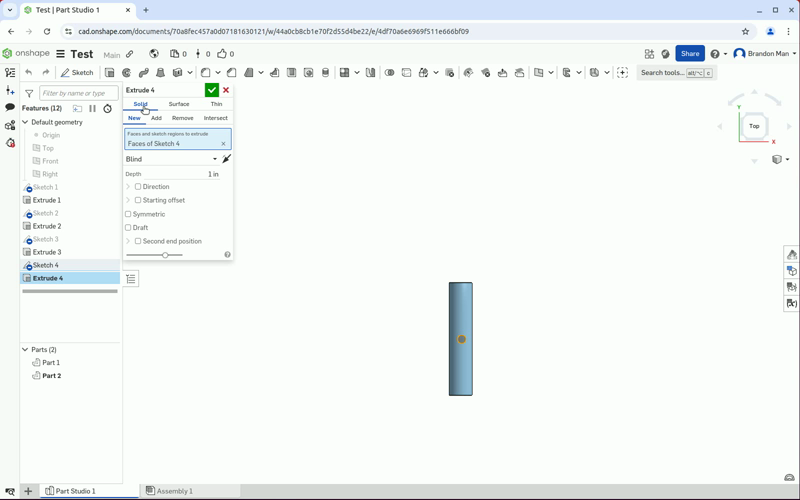
click(143, 106)
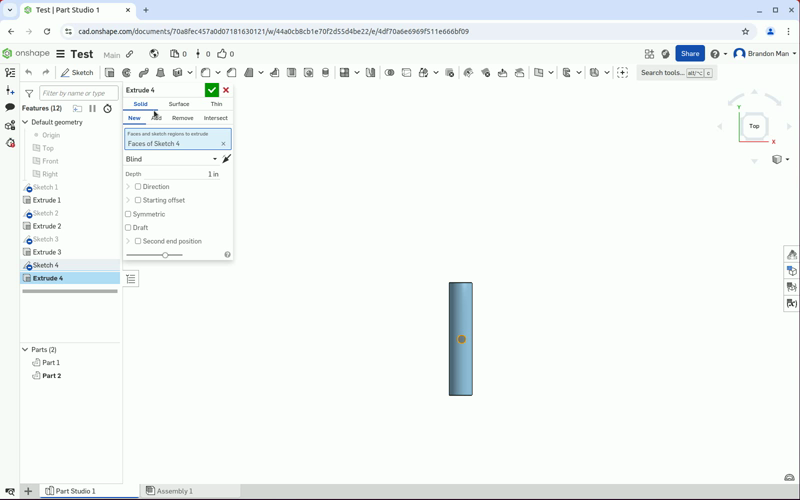
mouse_move(186, 120)
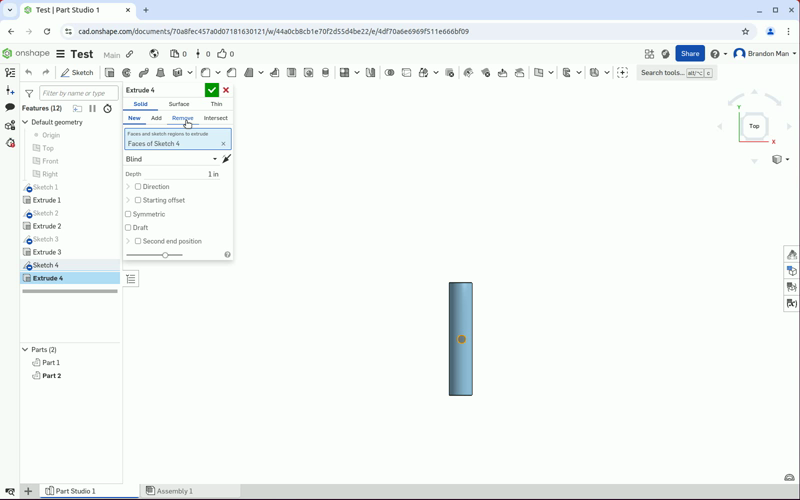
click(186, 120)
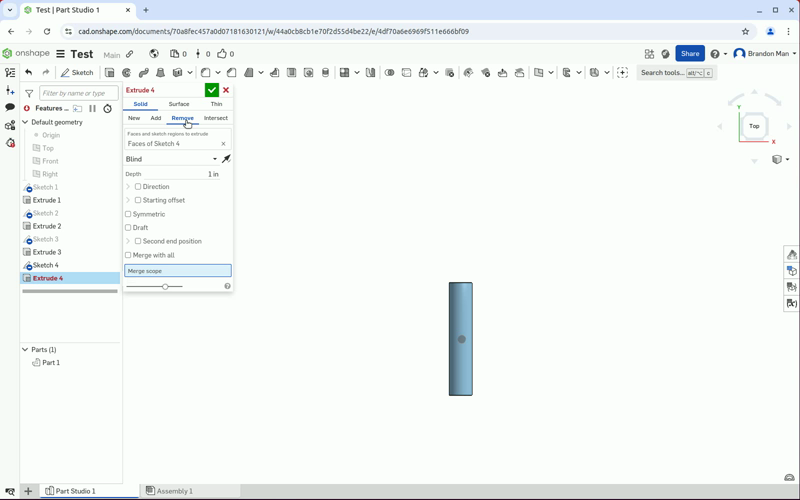
key(tab, 4)
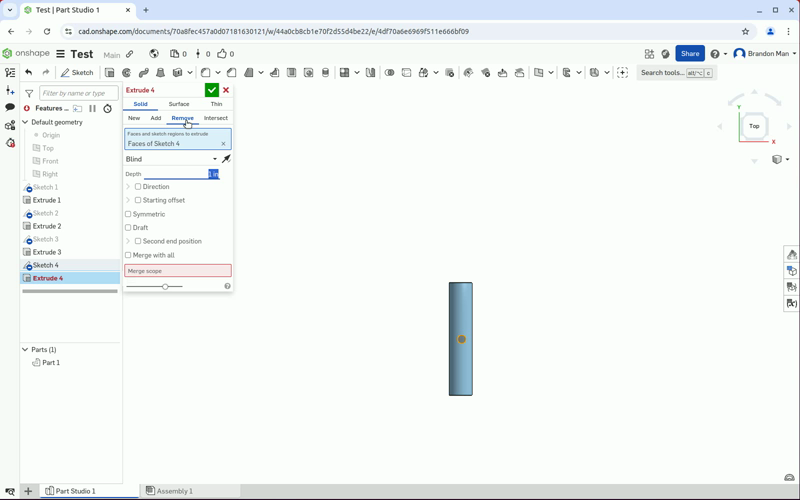
text(3.611)
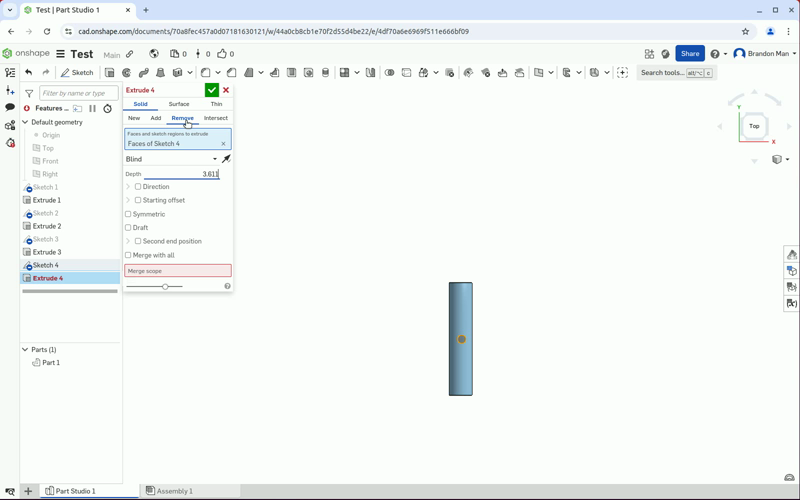
key(tab, 6)
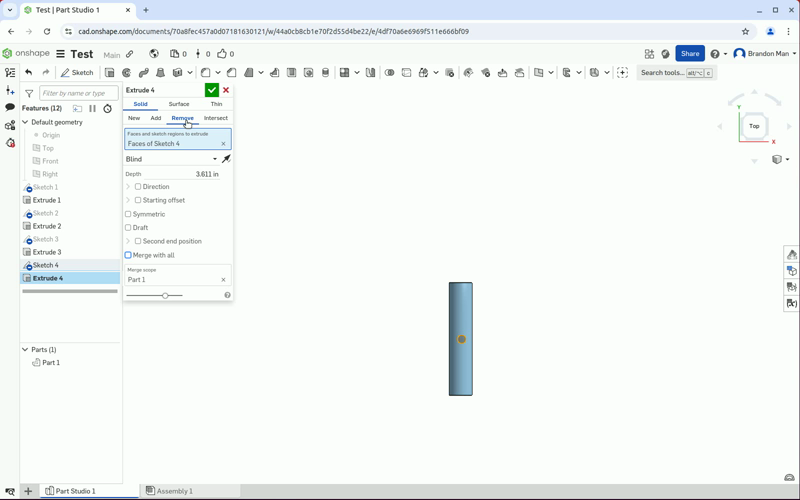
key(space)
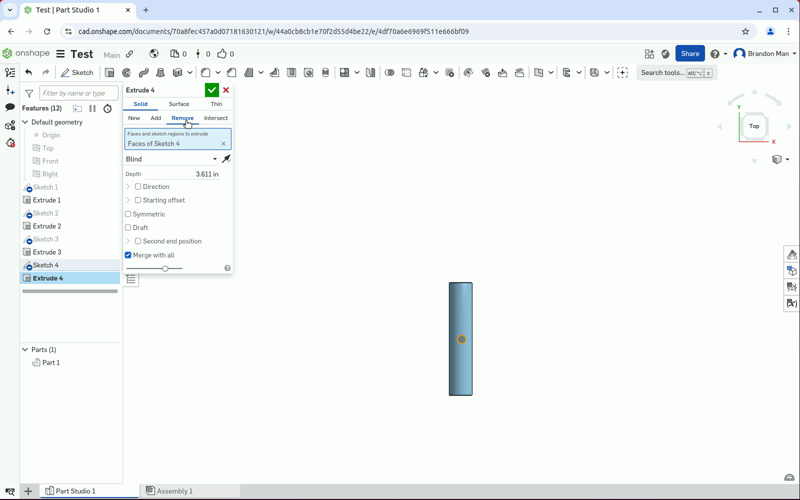
key(enter)
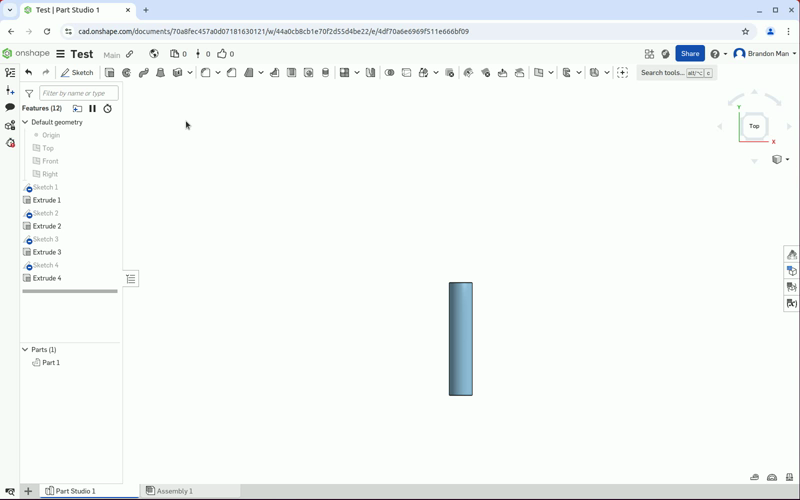
key(shift+h)
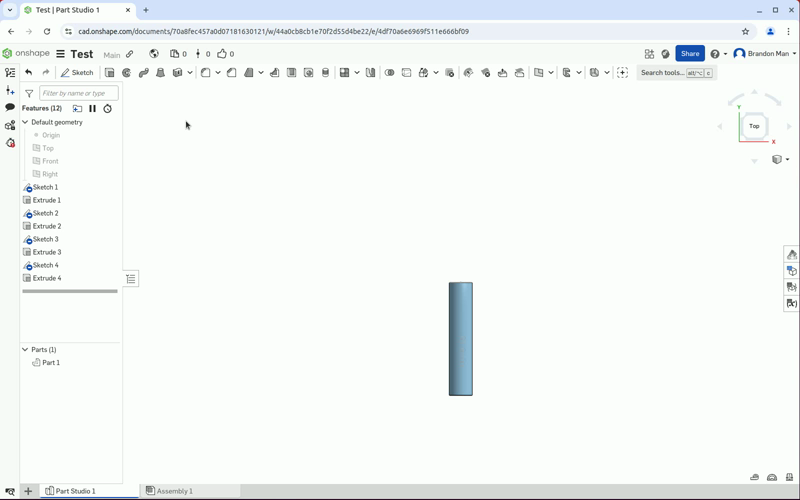
key(shift+h)
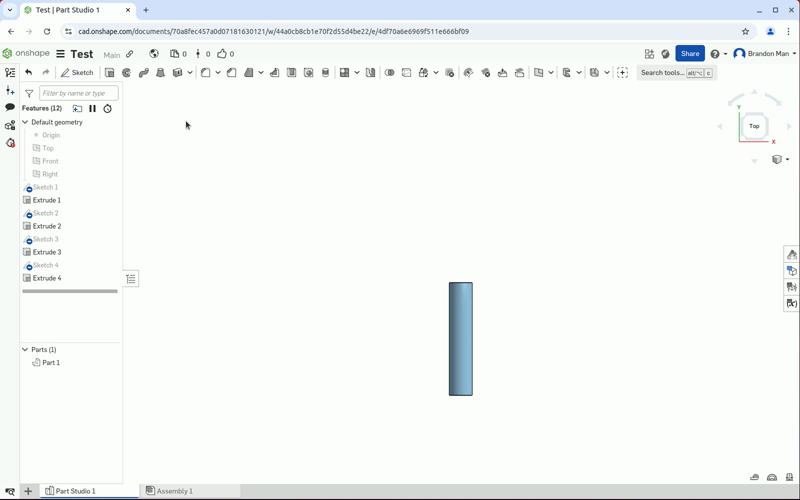
mouse_move(73, 189)
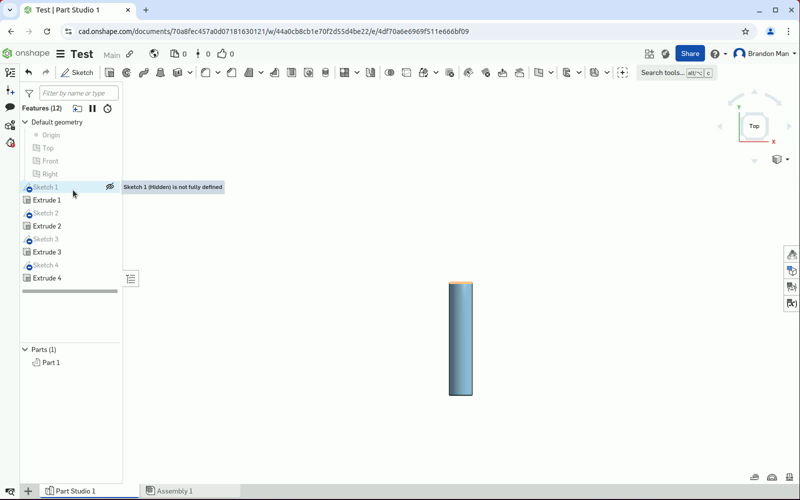
click(73, 189)
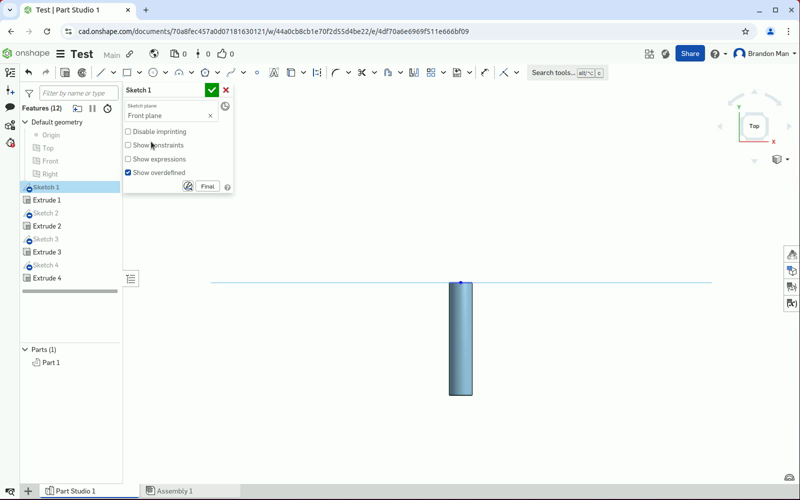
mouse_move(229, 92)
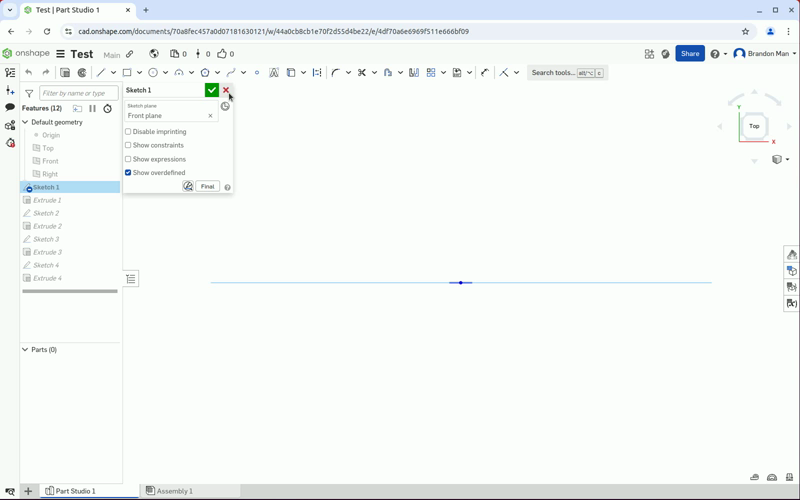
click(229, 92)
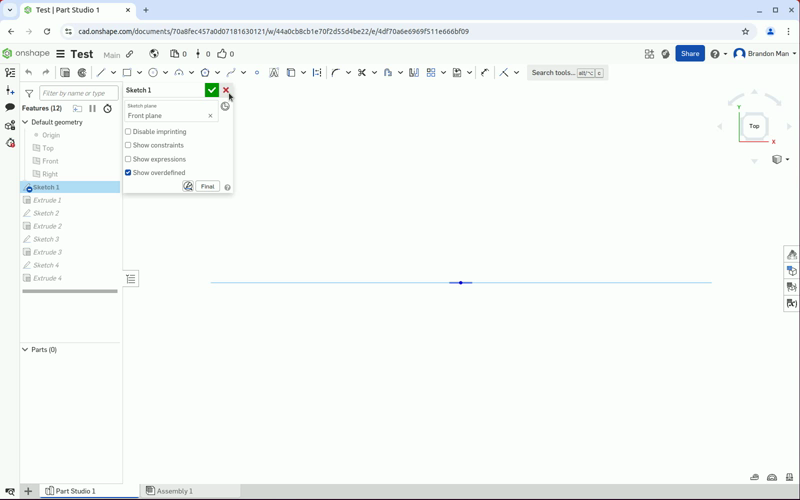
key(shift+s)
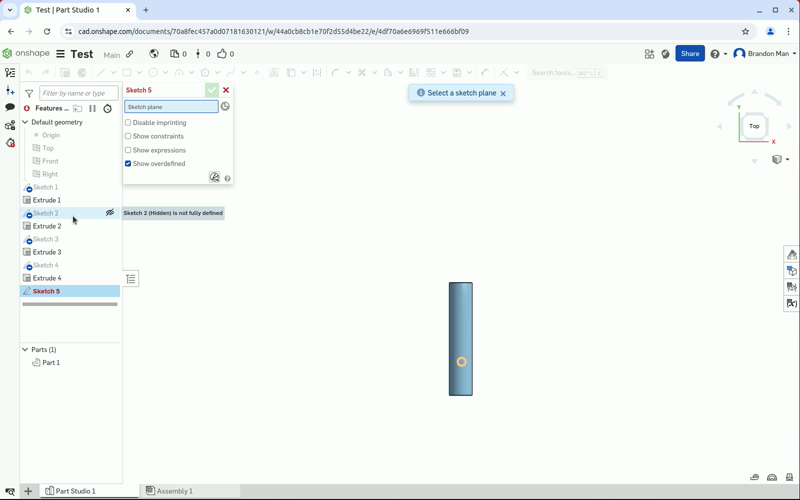
scroll(3)
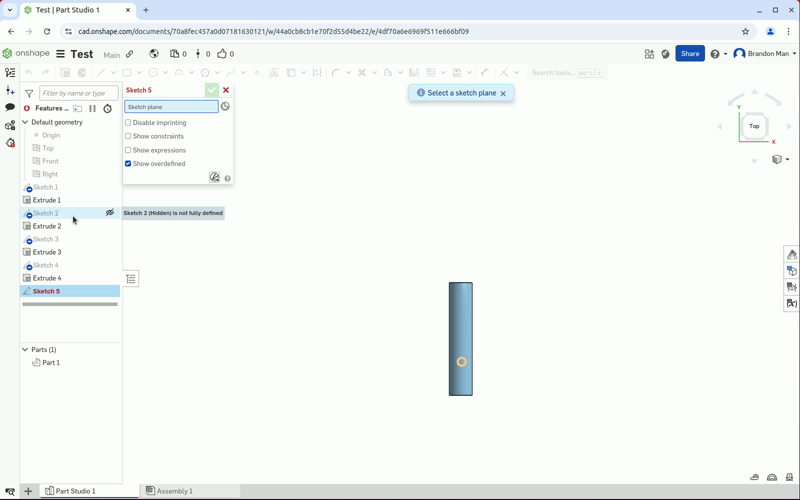
mouse_move(73, 150)
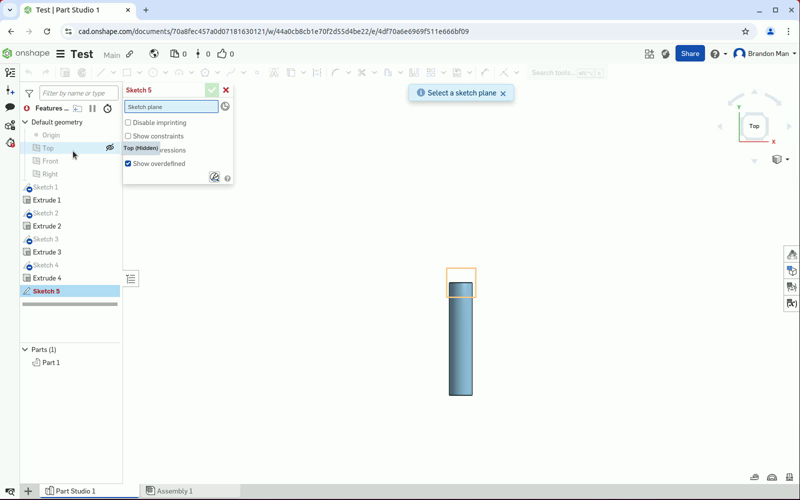
click(73, 150)
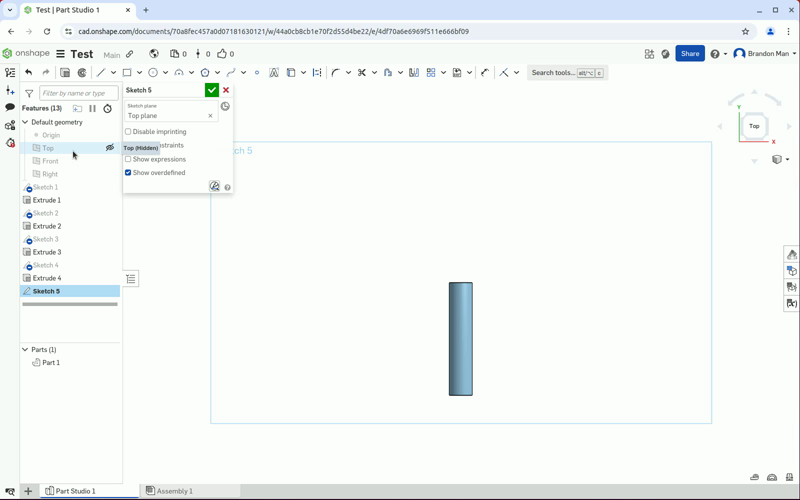
mouse_move(73, 352)
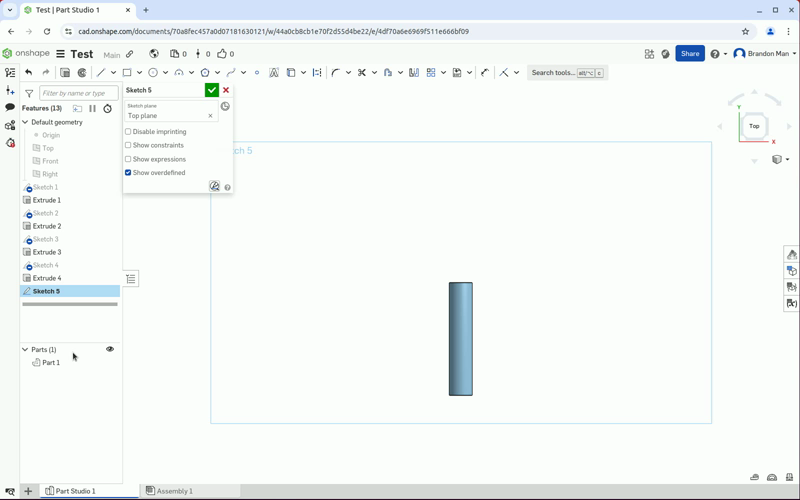
key(y)
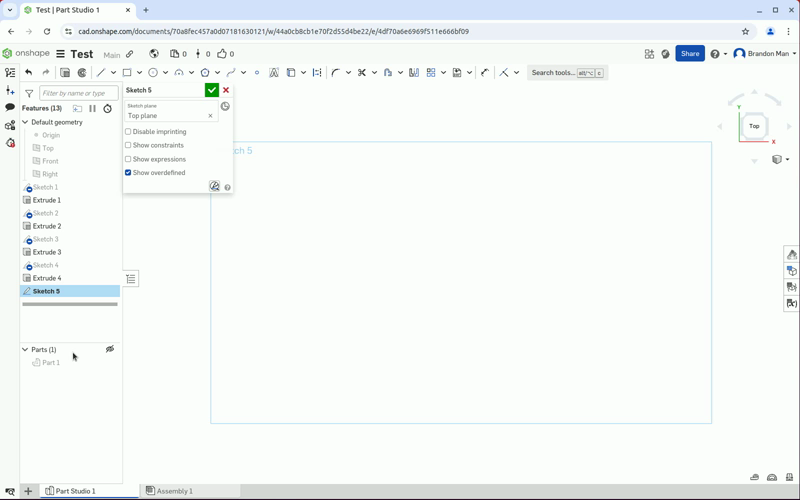
key(c)
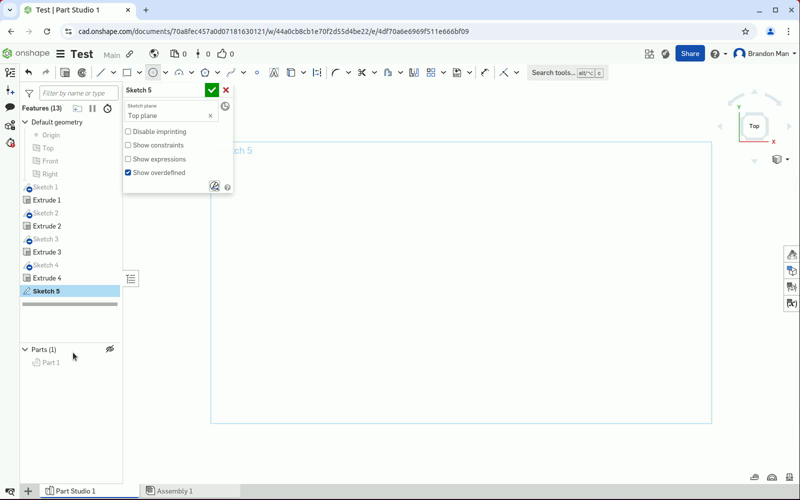
key_down(shift)
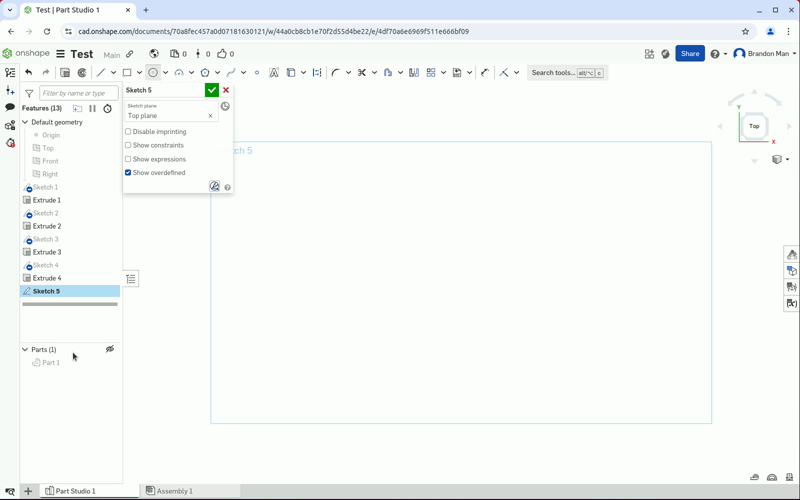
mouse_move(461, 316)
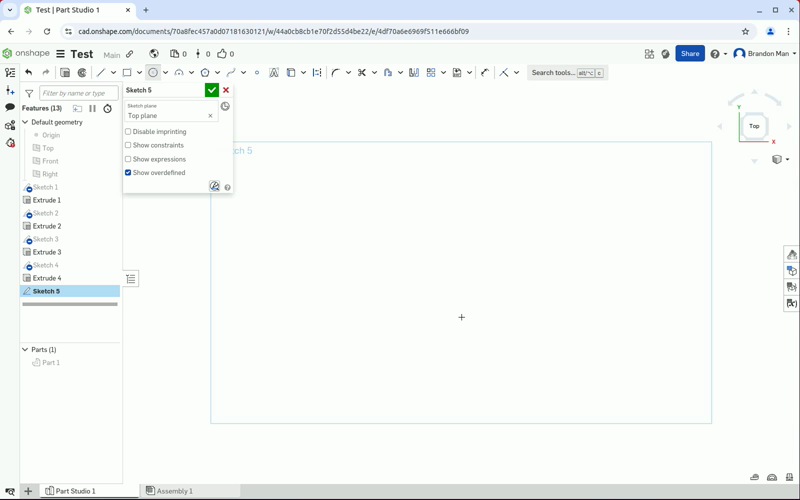
click(461, 316)
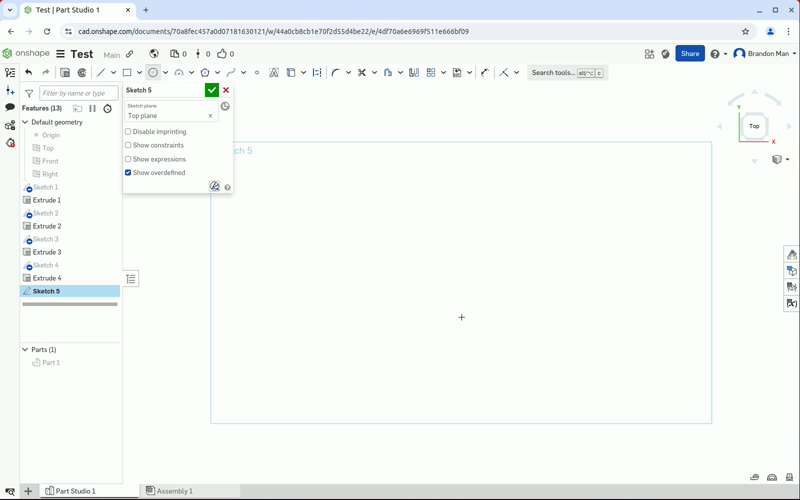
key_up(shift)
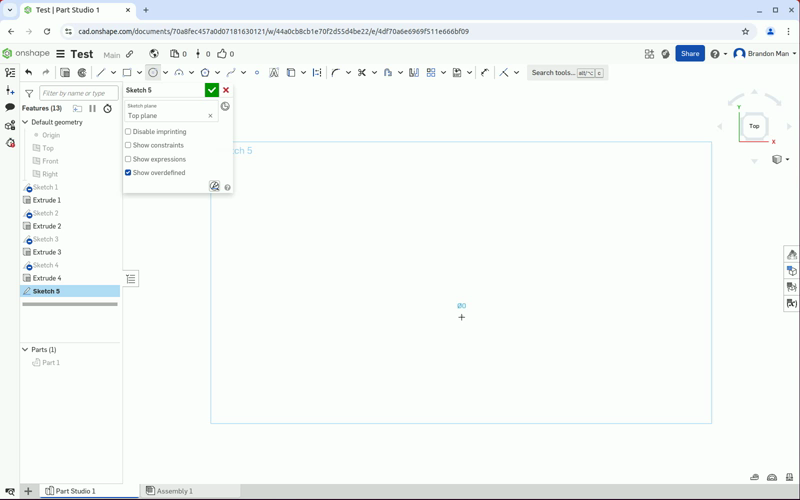
mouse_move(465, 316)
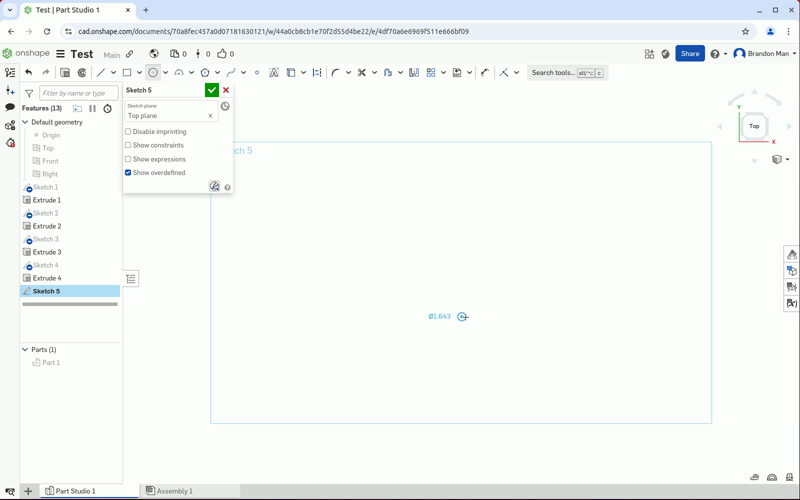
click(465, 316)
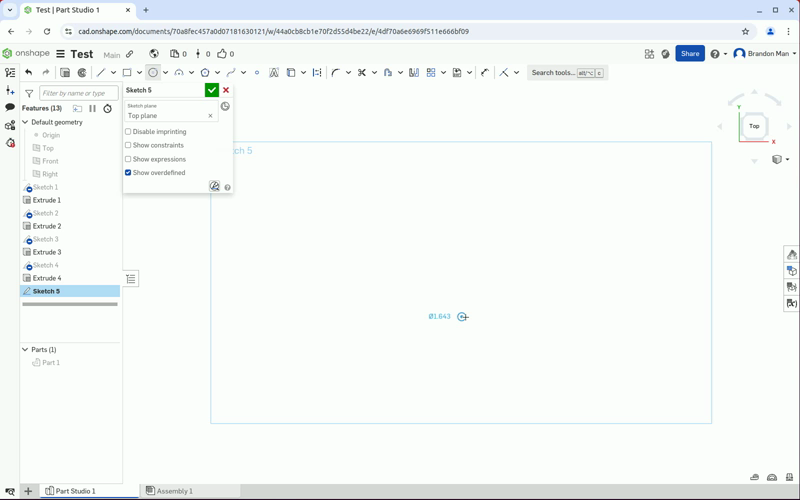
key(esc)
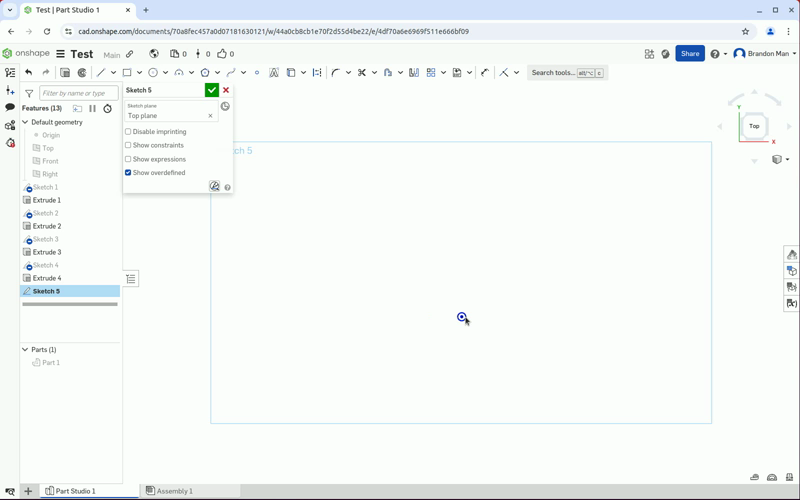
mouse_move(462, 316)
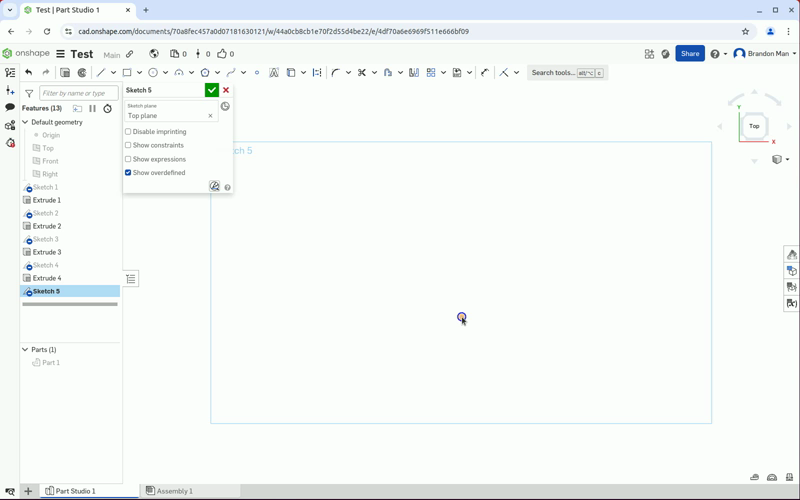
scroll(6)
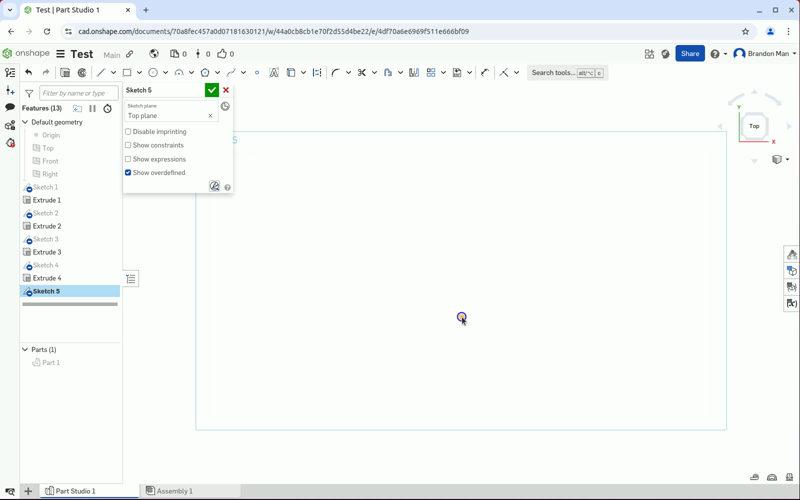
scroll(6)
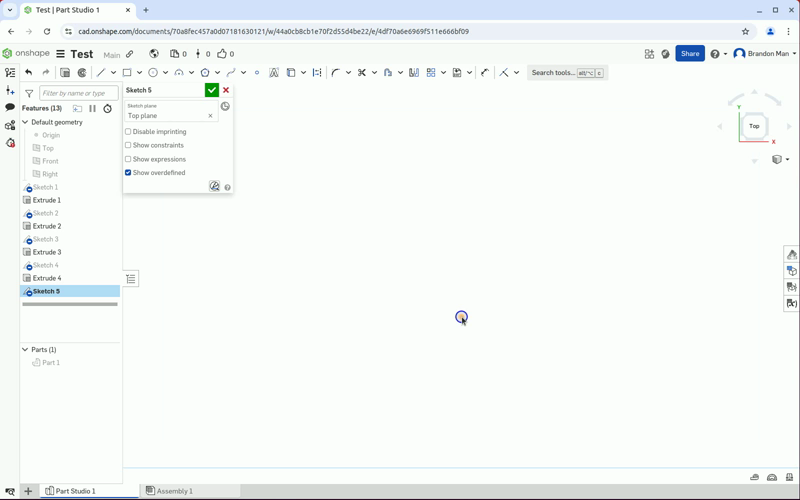
scroll(6)
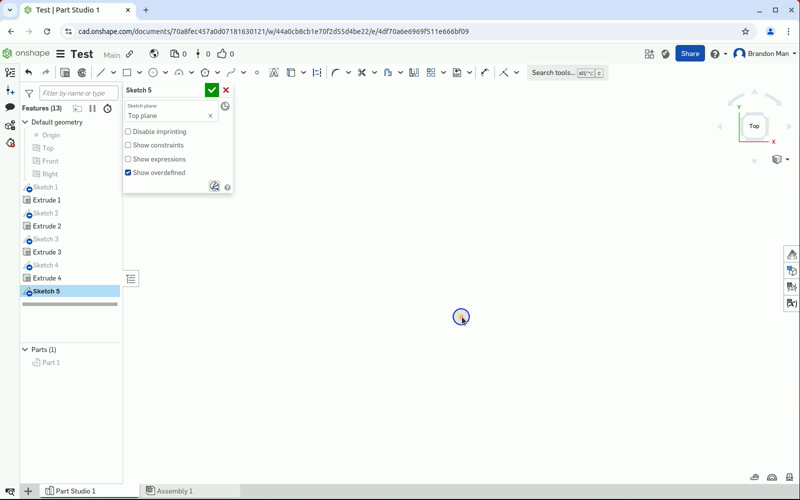
scroll(6)
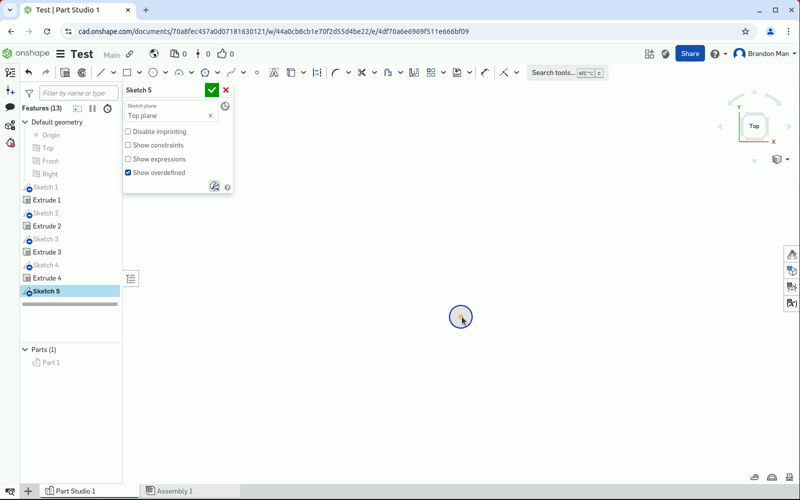
scroll(6)
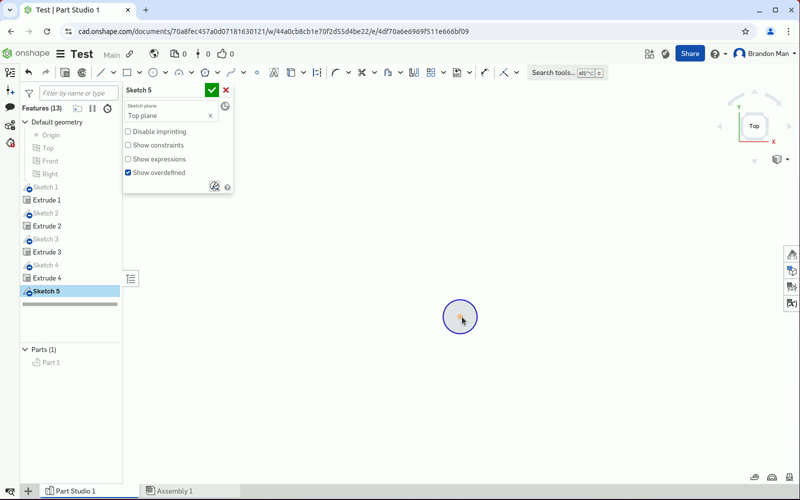
scroll(6)
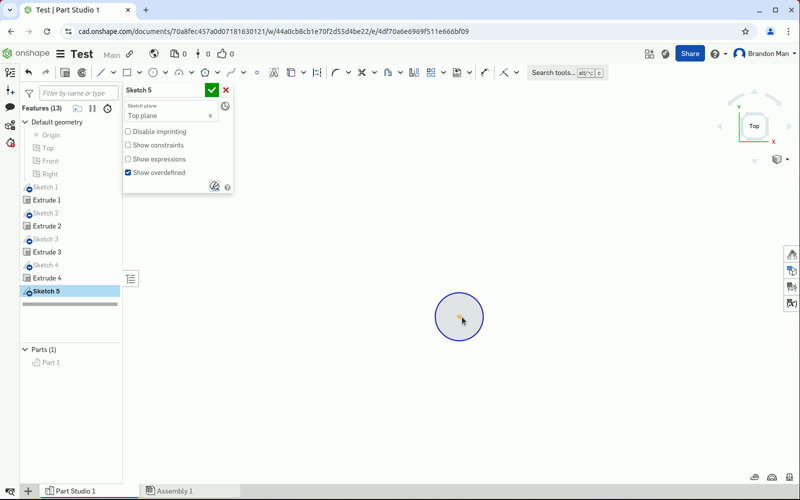
scroll(6)
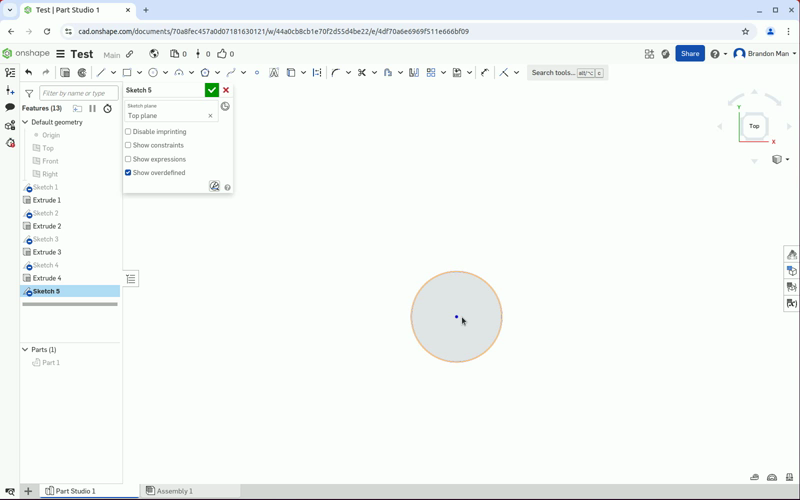
click(462, 316)
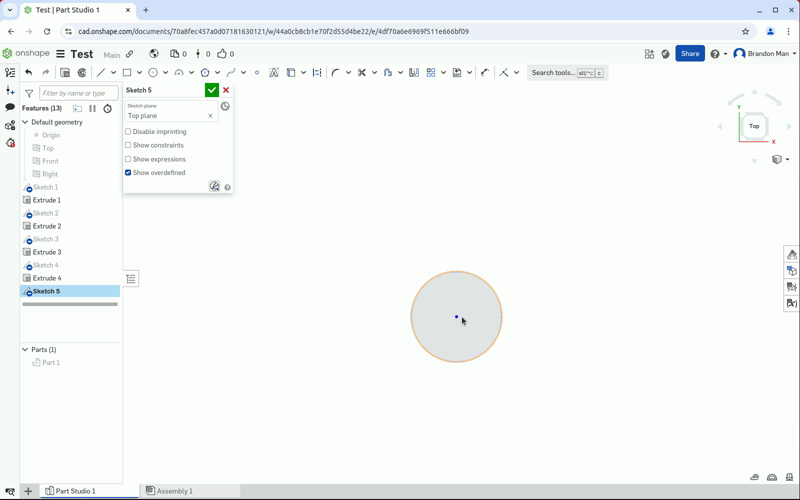
scroll(-6)
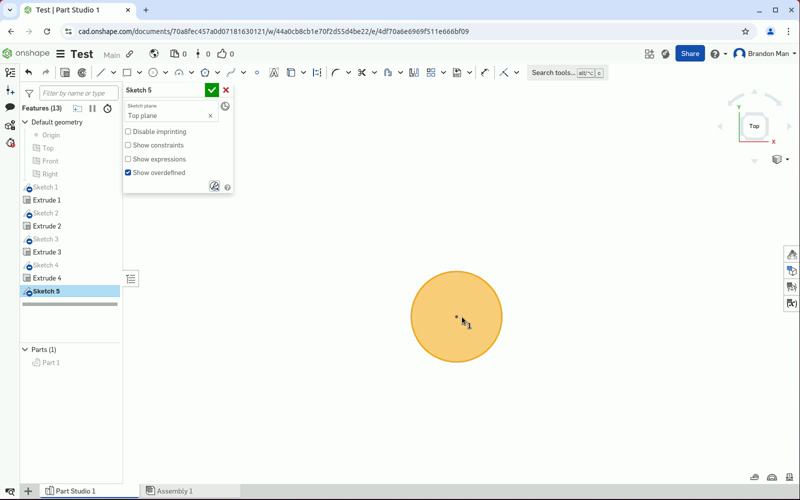
scroll(-6)
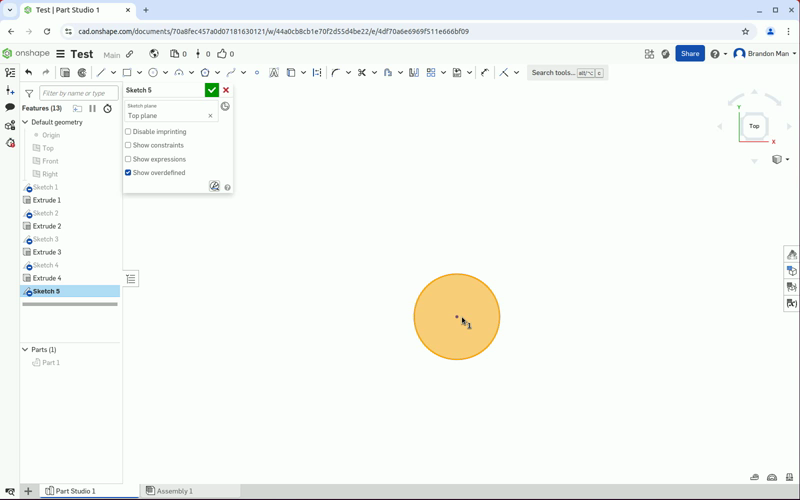
scroll(-6)
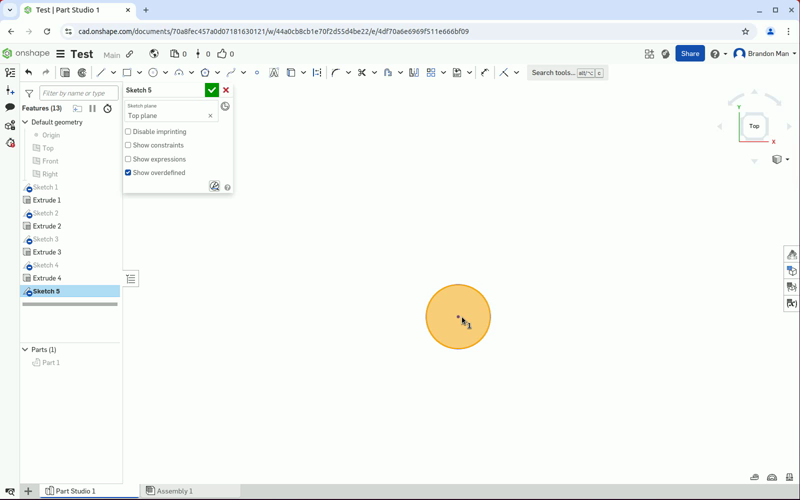
scroll(-6)
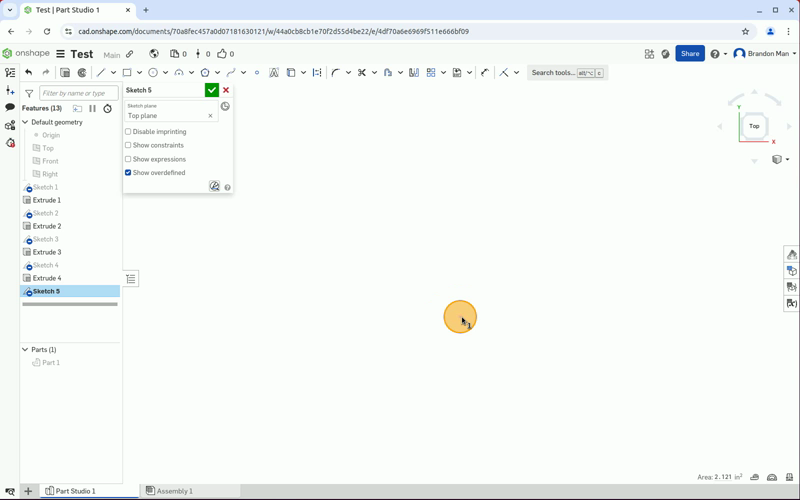
scroll(-6)
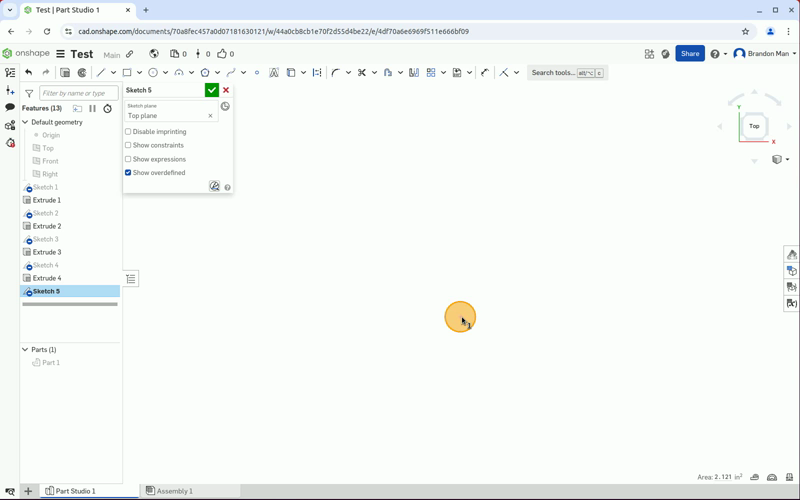
scroll(-6)
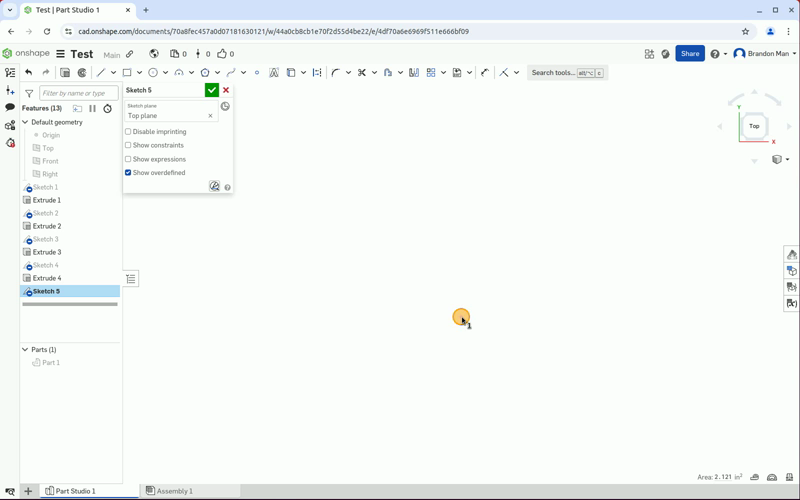
scroll(-6)
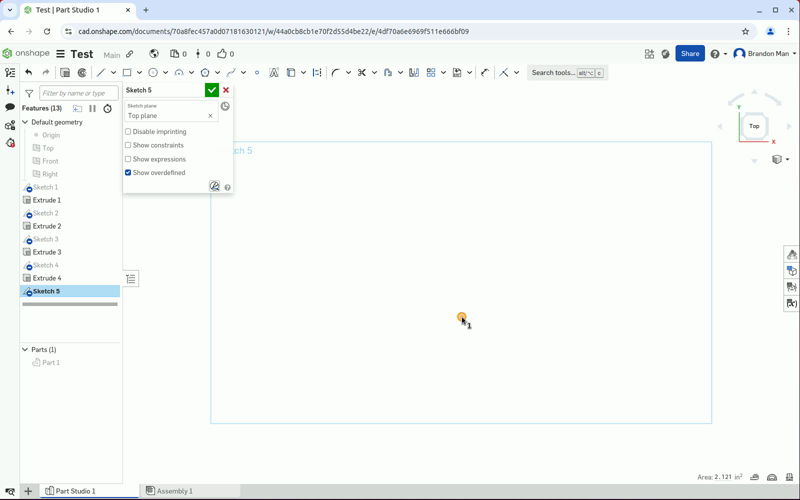
mouse_move(73, 352)
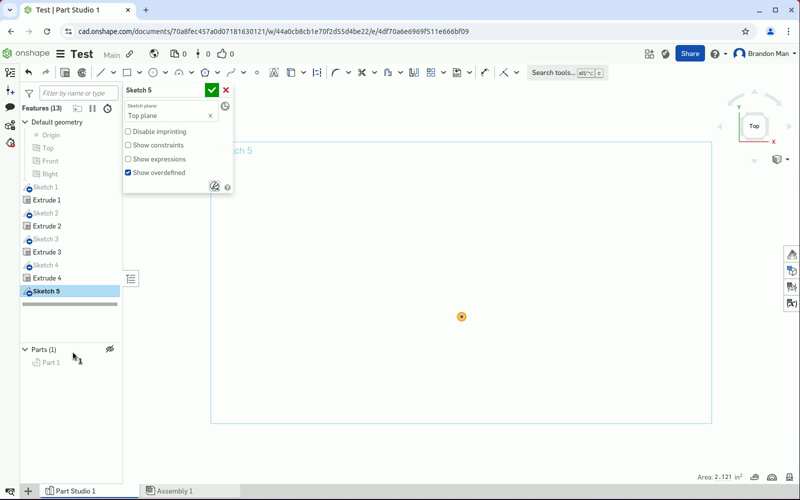
key(shift+y)
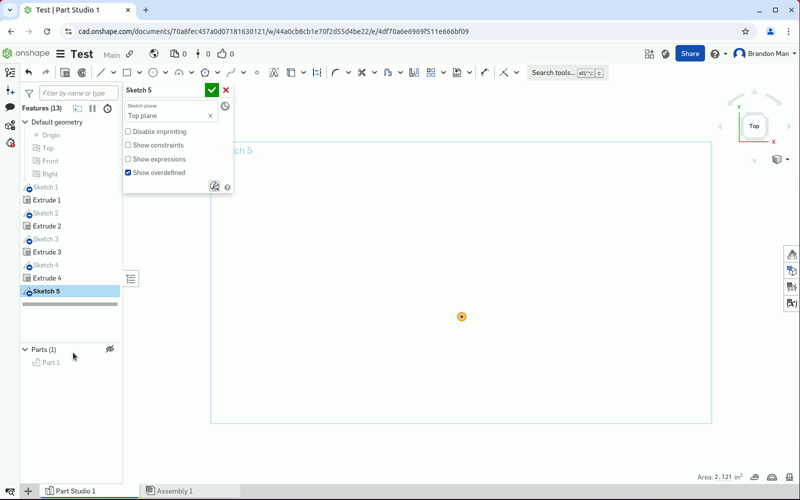
key(shift+e)
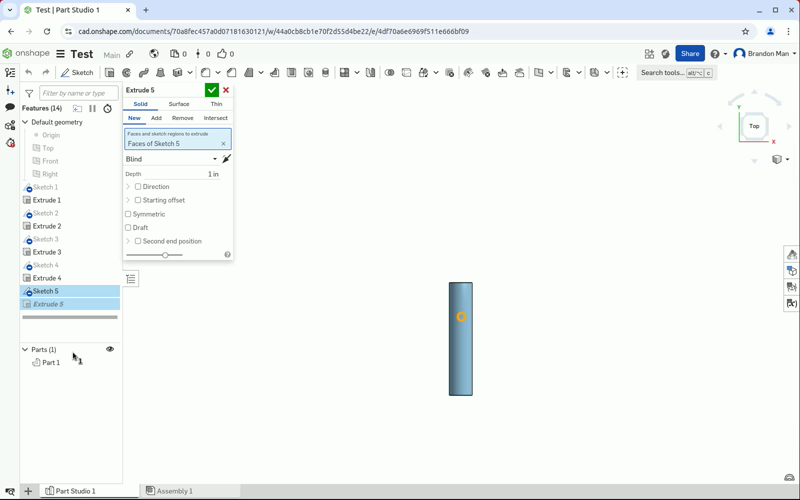
mouse_move(143, 106)
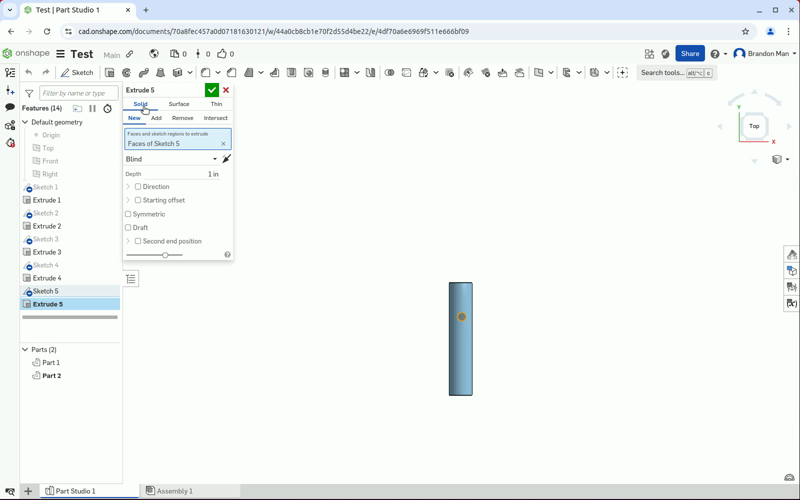
click(143, 106)
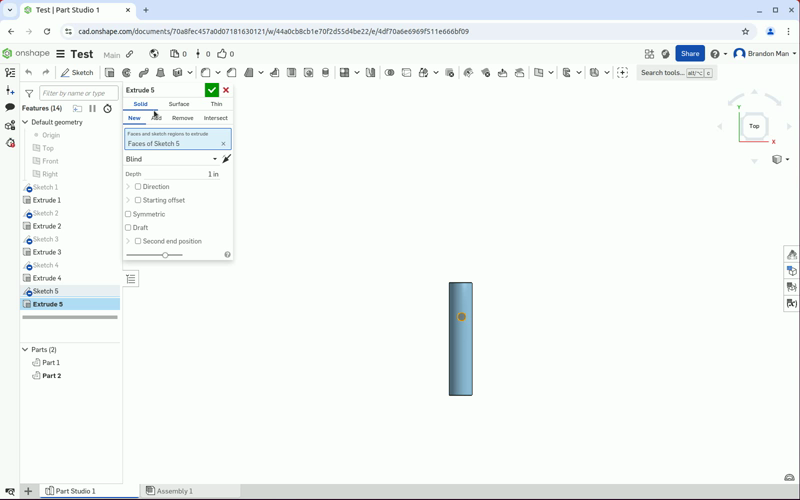
mouse_move(186, 120)
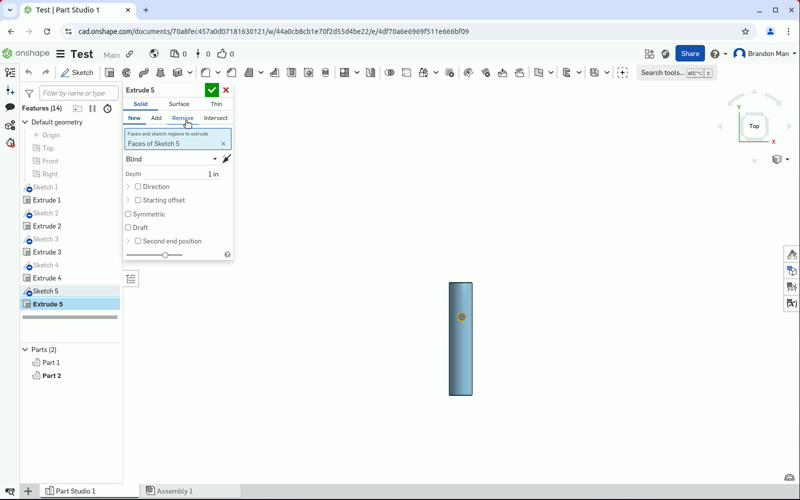
click(186, 120)
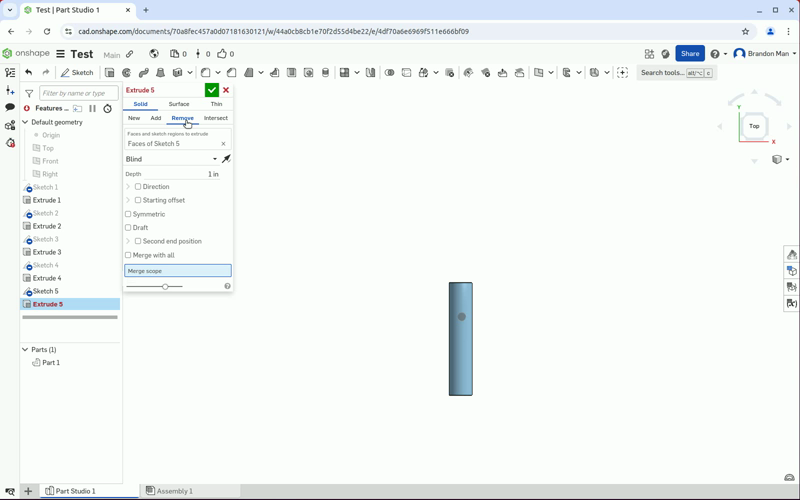
key(tab, 4)
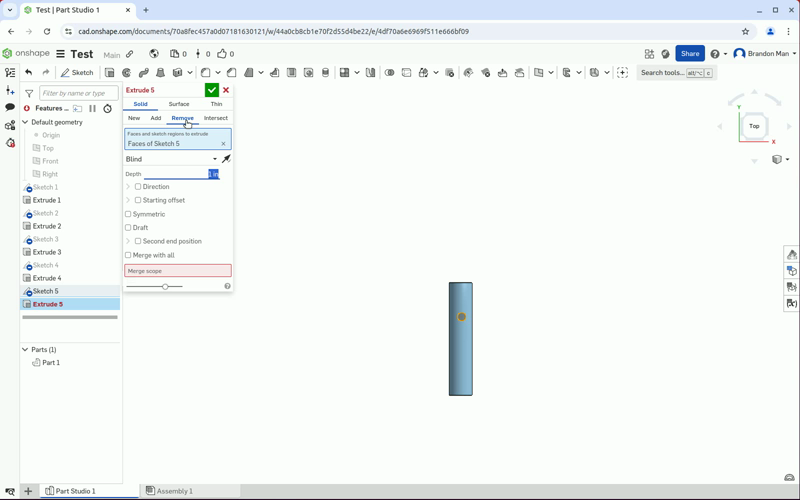
text(3.611)
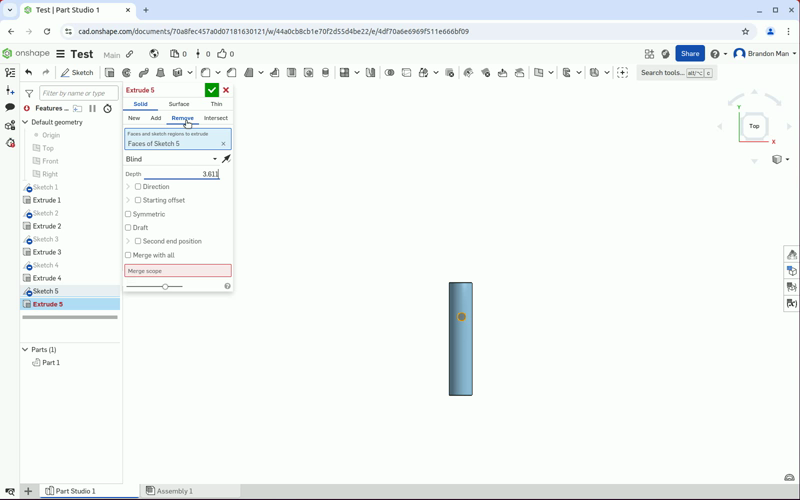
key(tab, 6)
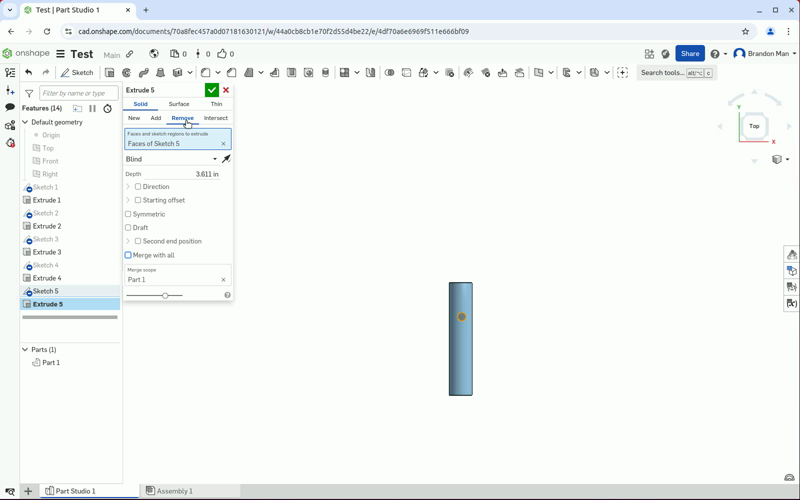
key(space)
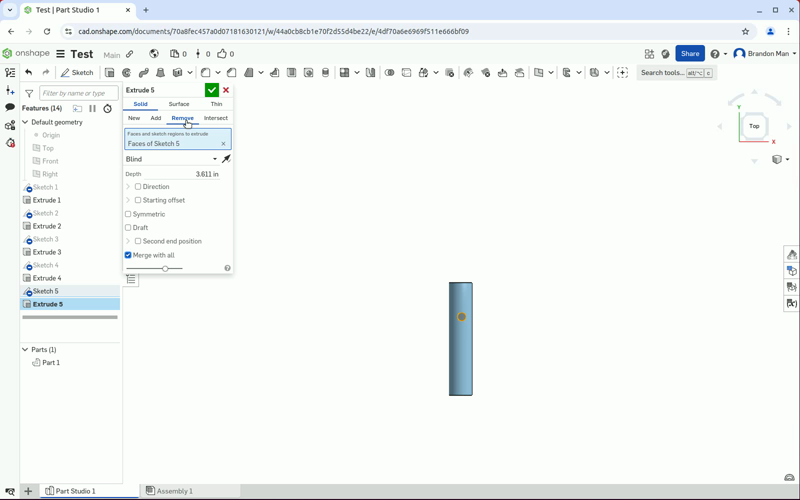
key(enter)
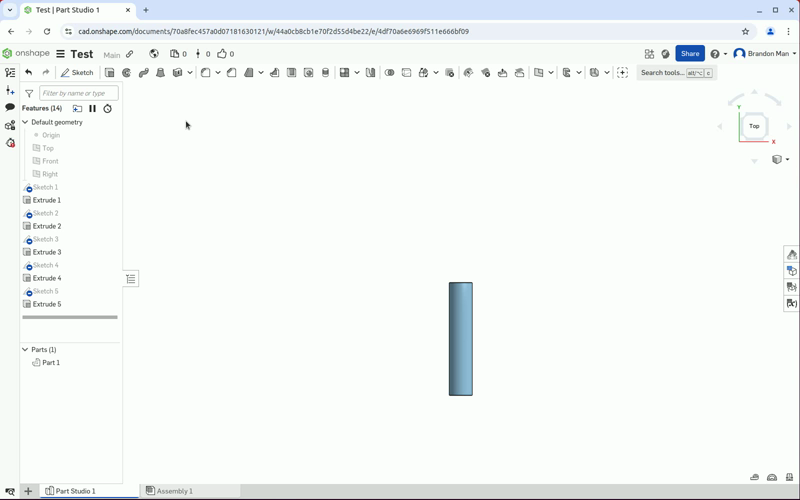
key(shift+h)
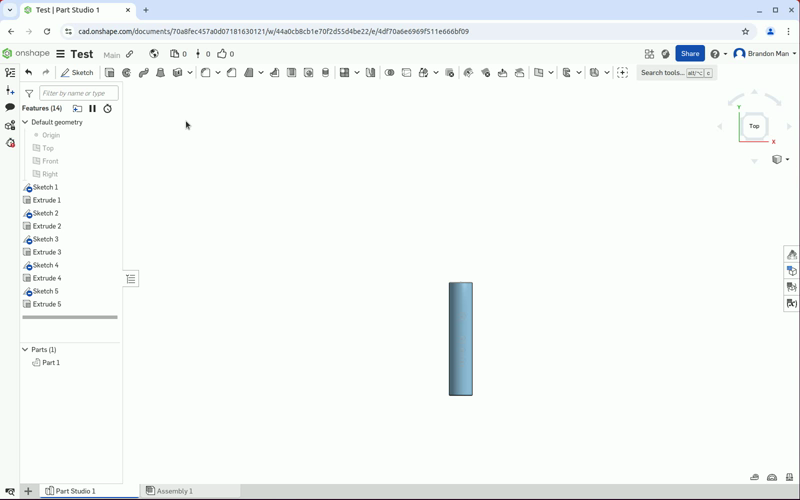
key(shift+h)
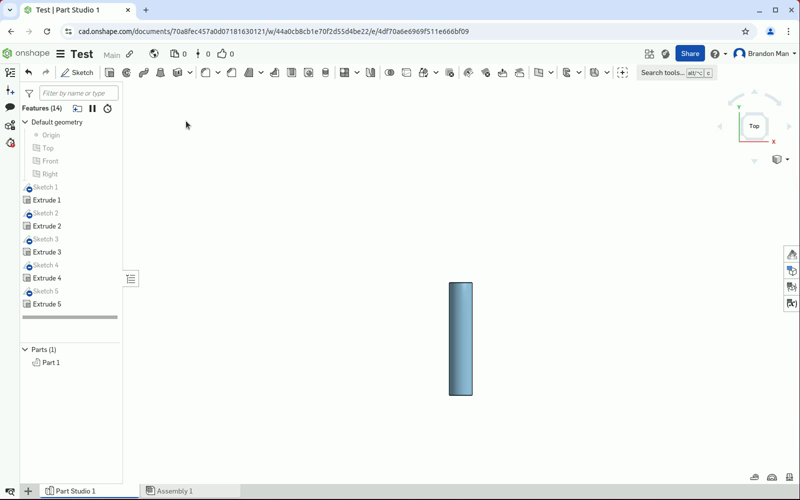
mouse_move(73, 189)
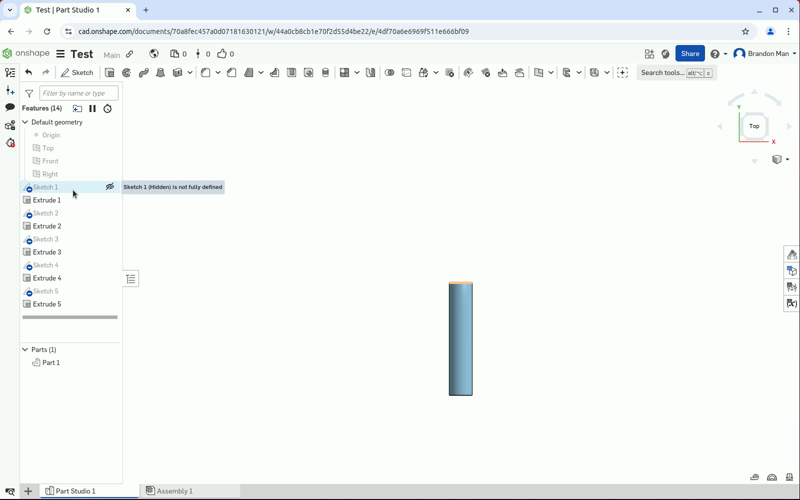
click(73, 189)
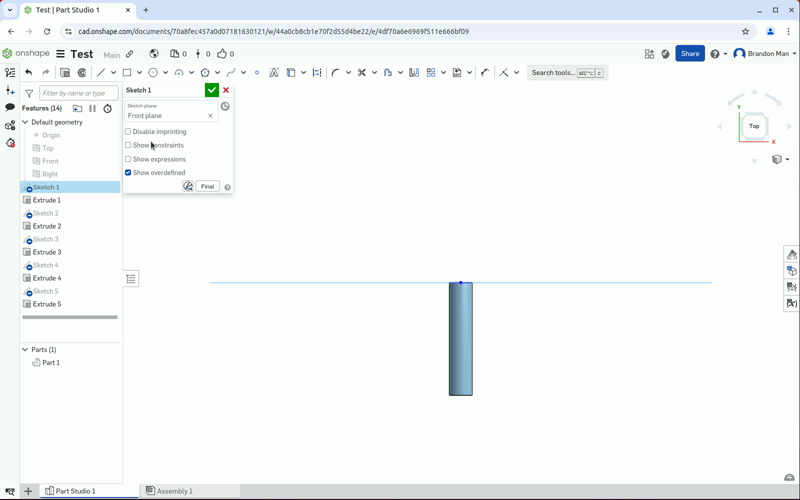
mouse_move(229, 92)
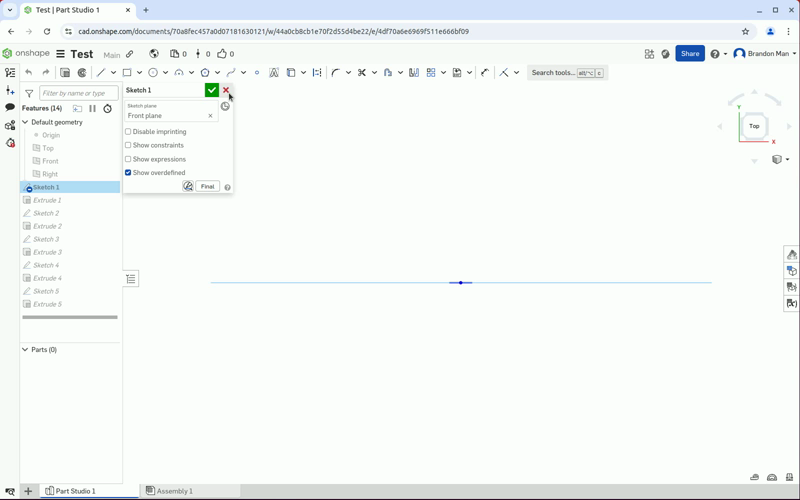
click(229, 92)
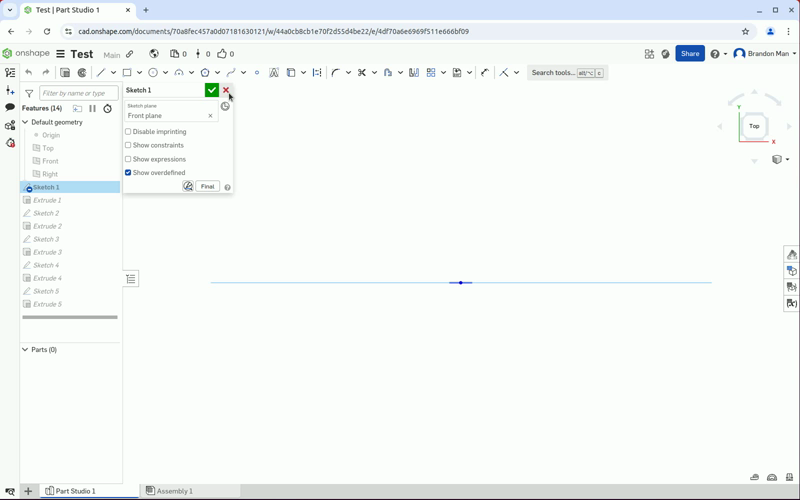
key(shift+s)
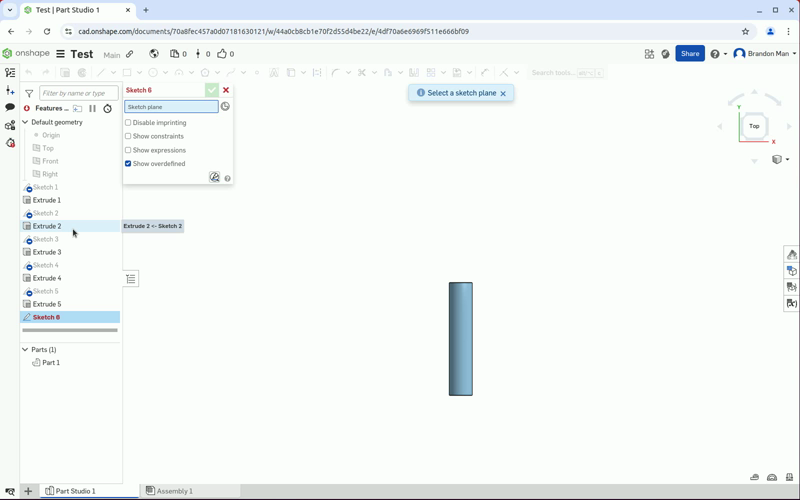
scroll(3)
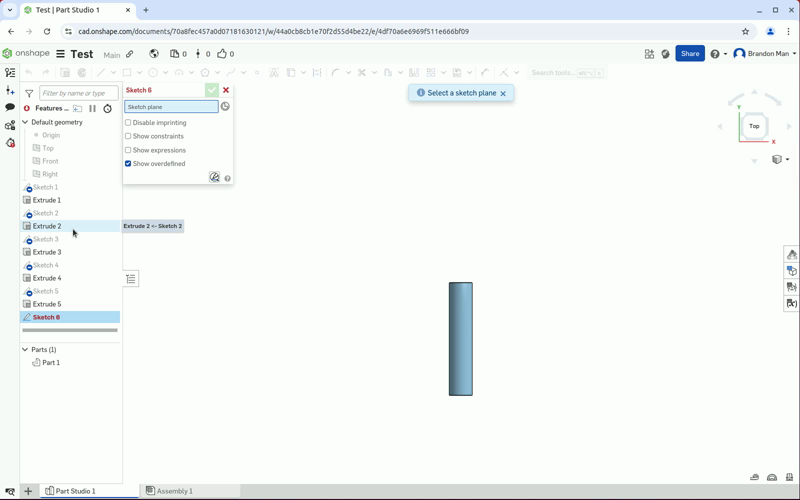
mouse_move(73, 150)
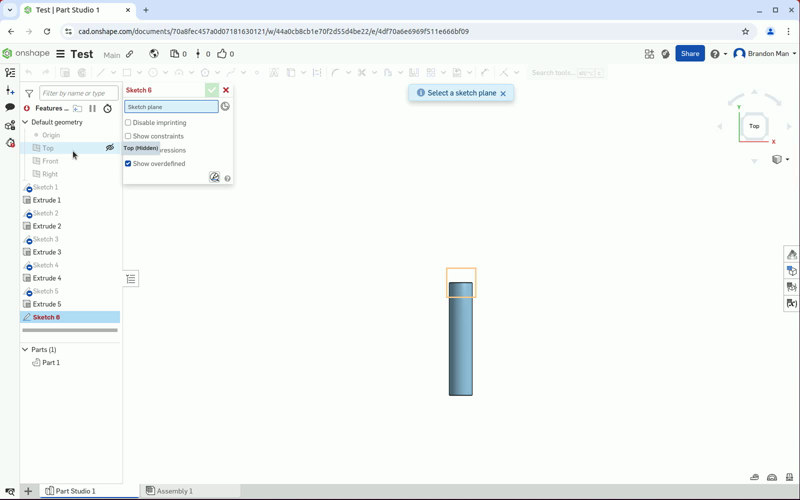
click(73, 150)
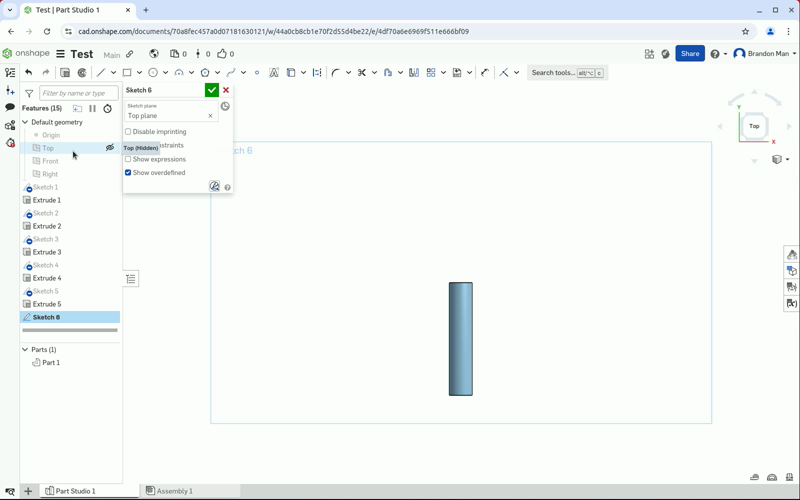
mouse_move(73, 352)
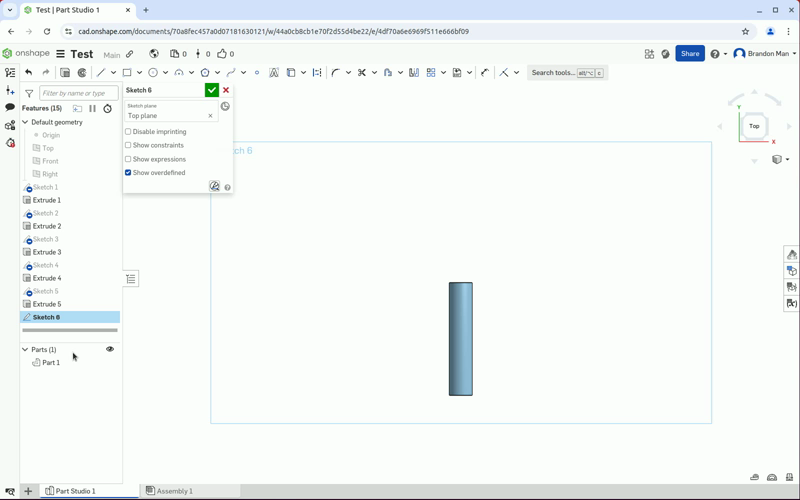
key(y)
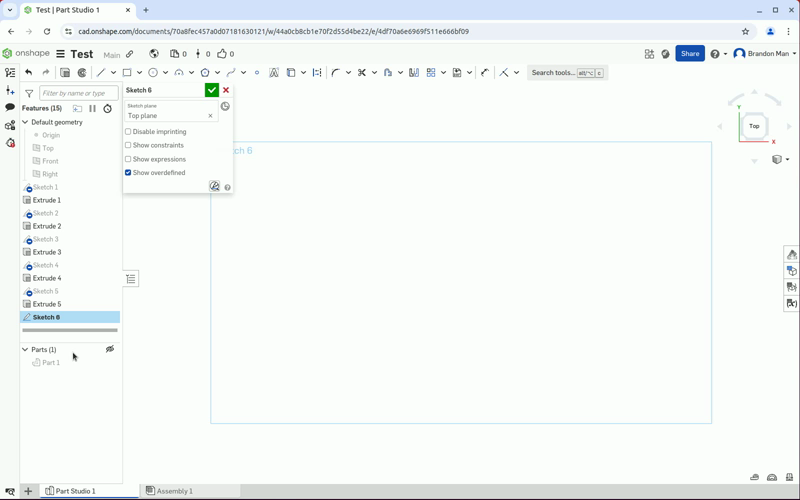
key(c)
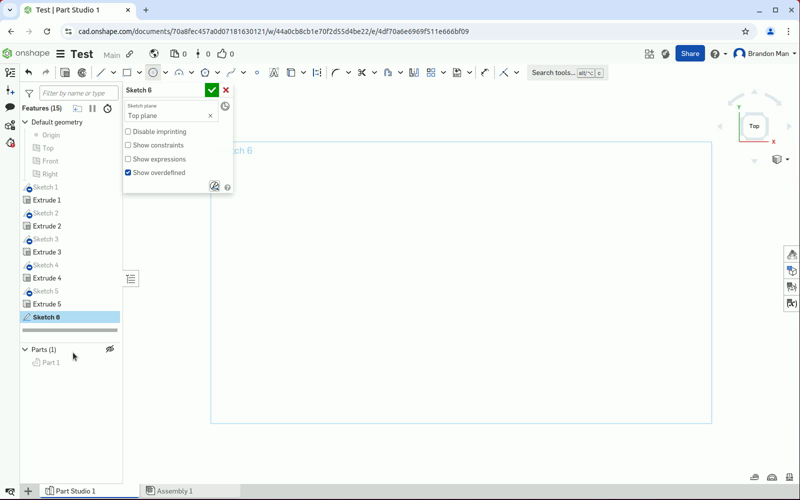
key_down(shift)
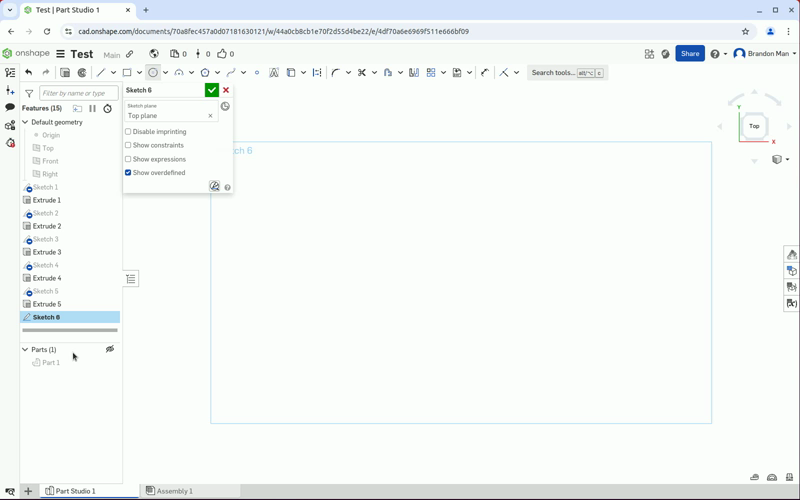
mouse_move(461, 327)
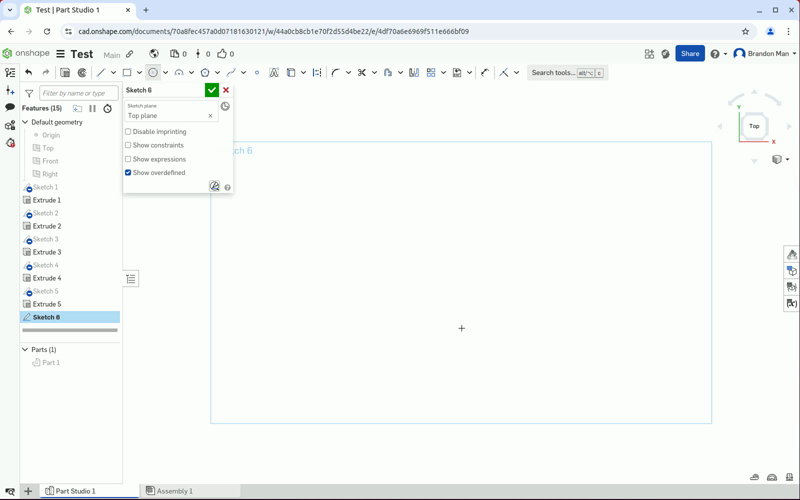
click(461, 327)
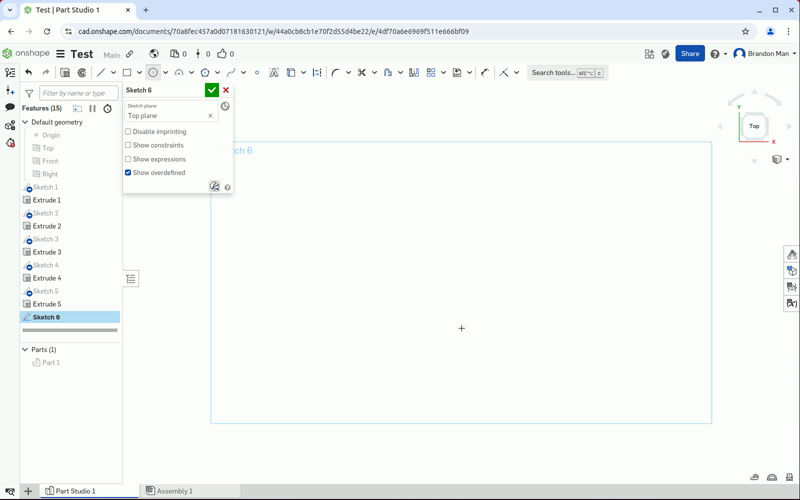
key_up(shift)
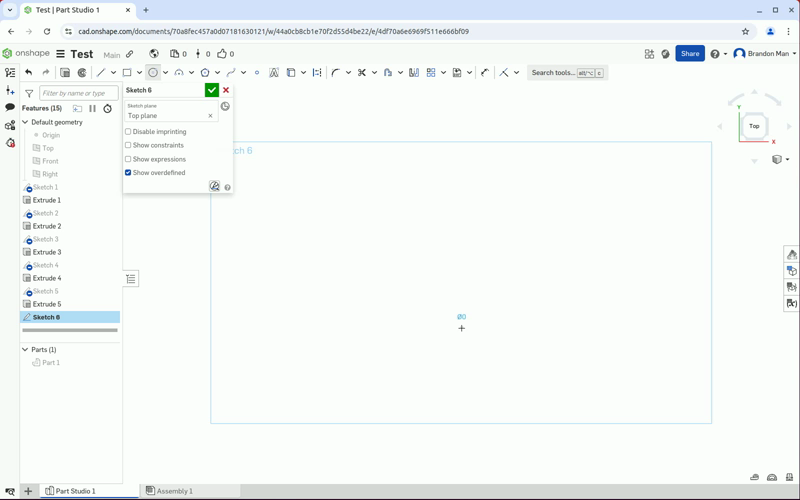
mouse_move(465, 327)
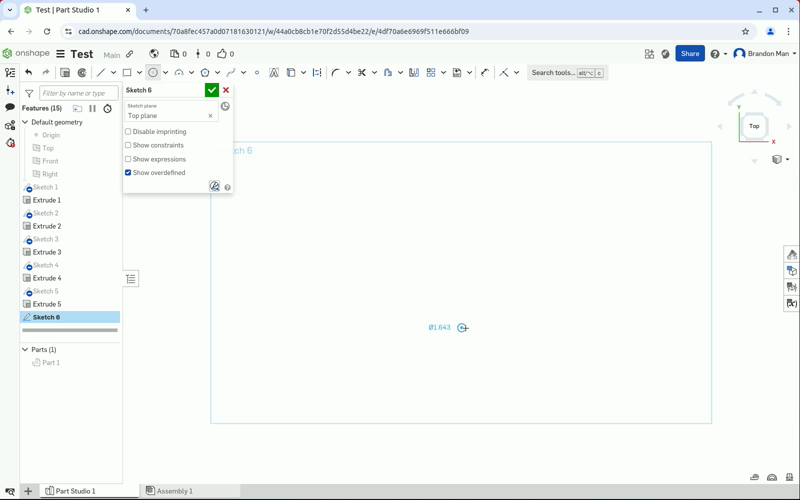
click(465, 327)
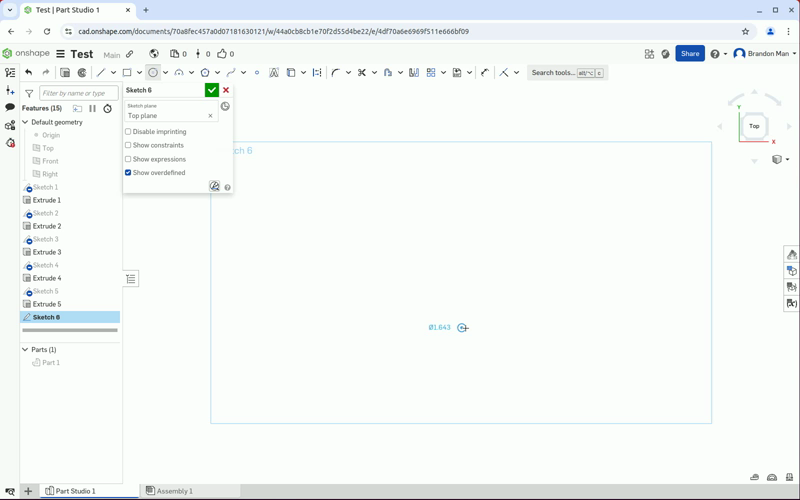
key(esc)
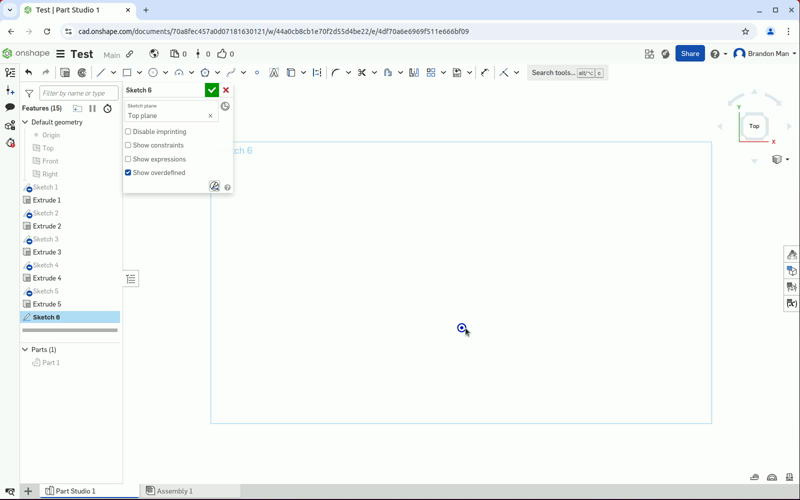
mouse_move(465, 328)
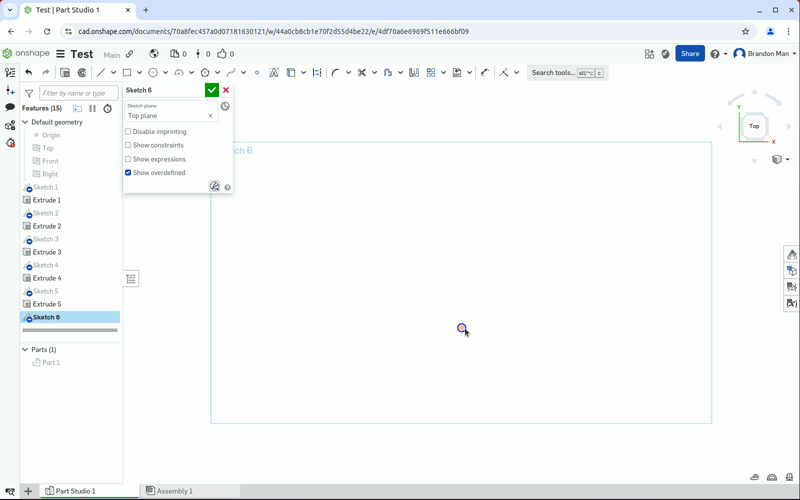
scroll(6)
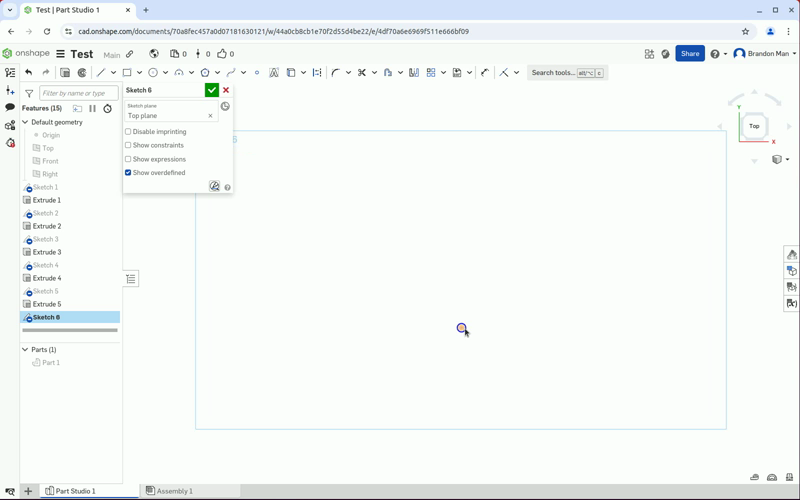
scroll(6)
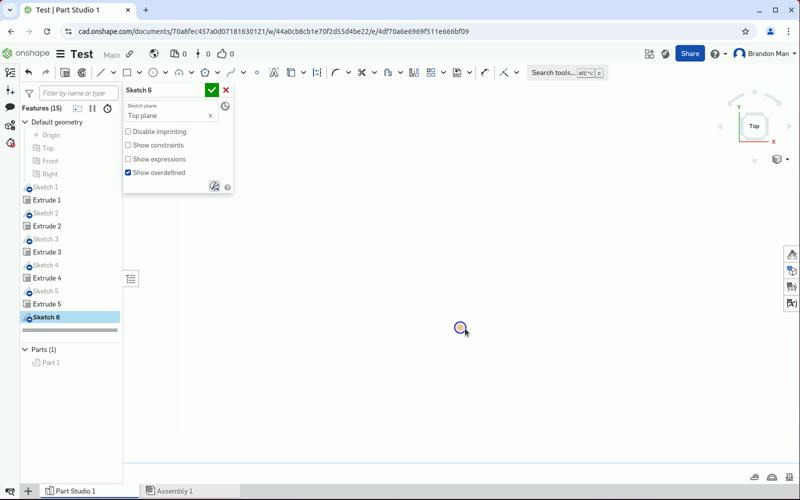
scroll(6)
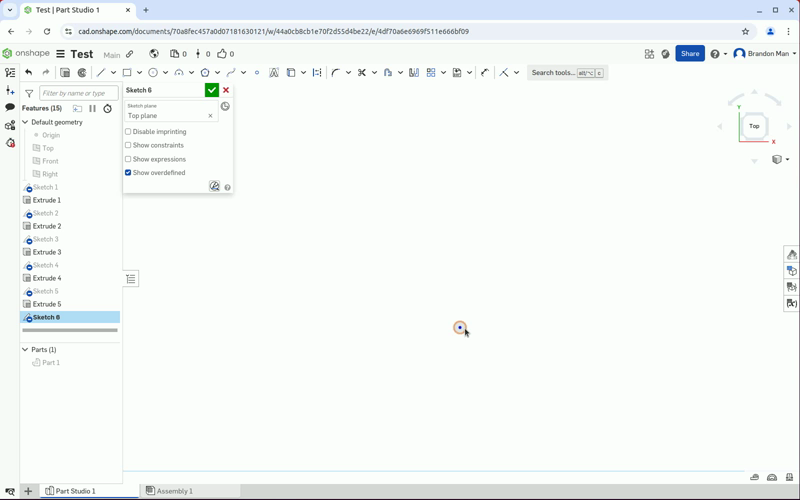
scroll(6)
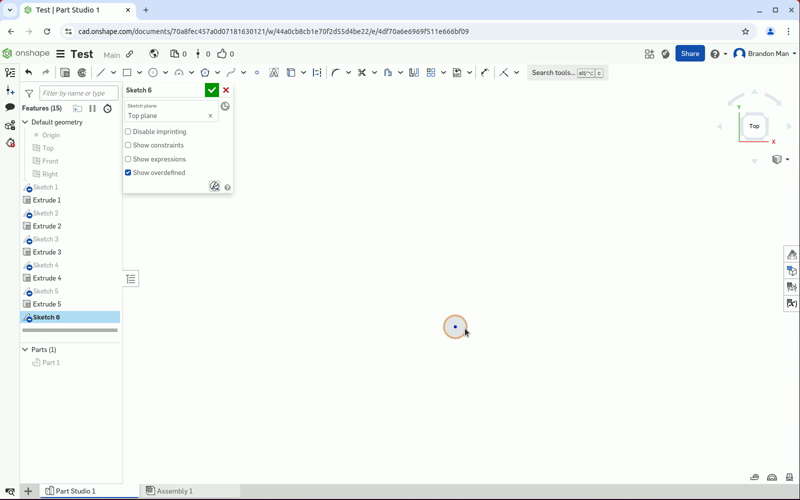
scroll(6)
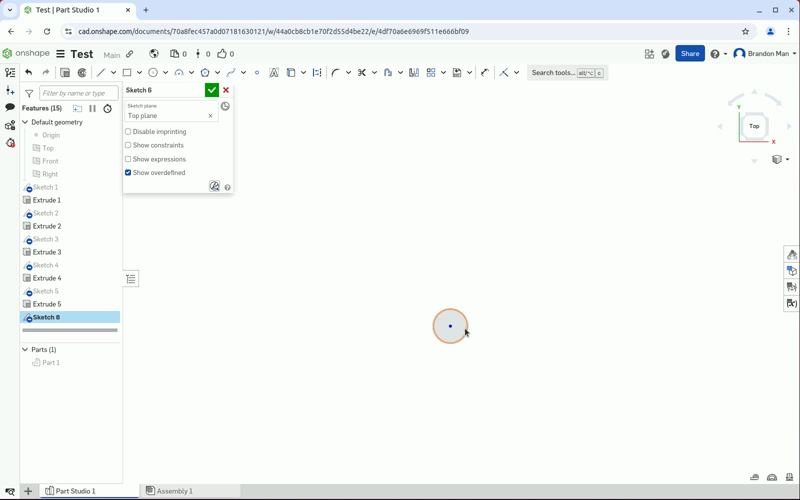
scroll(6)
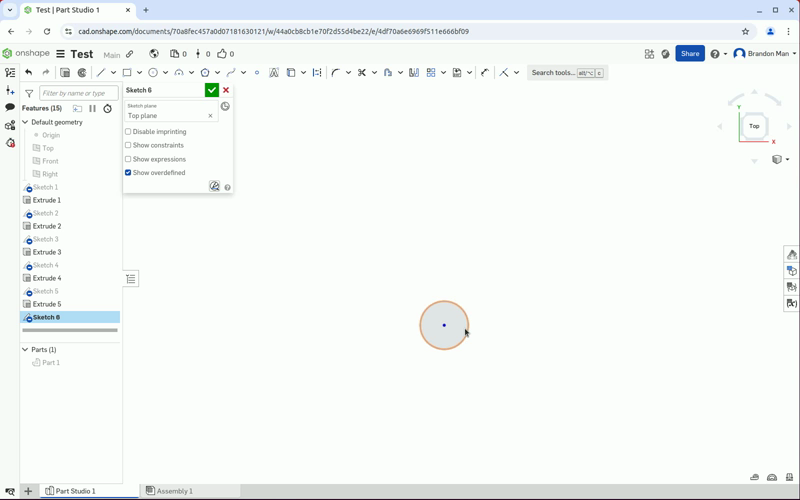
scroll(6)
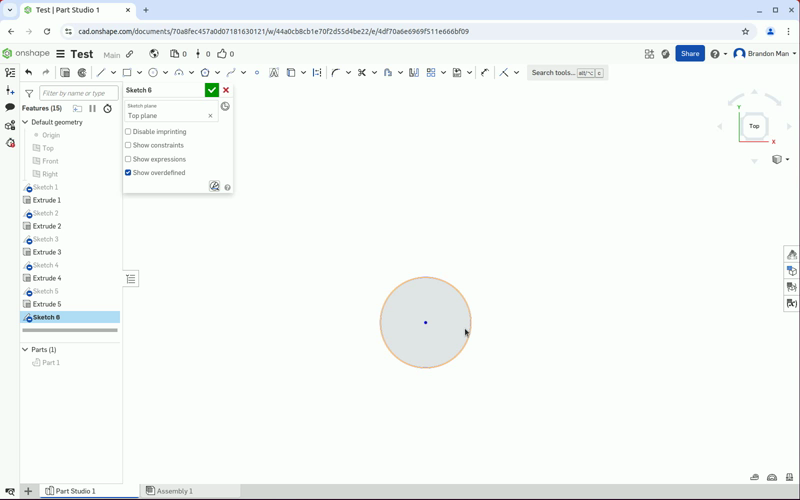
click(465, 328)
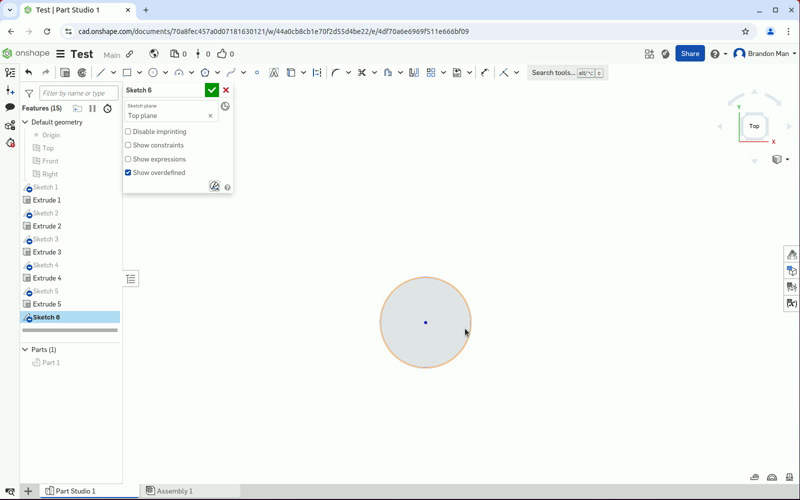
scroll(-6)
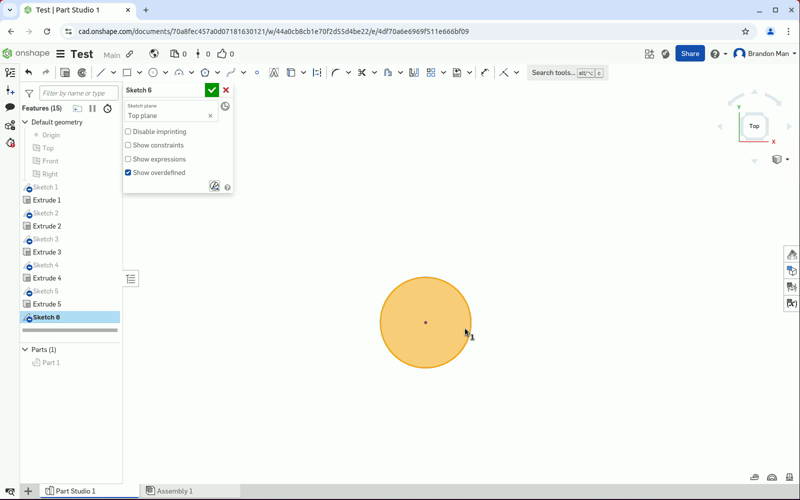
scroll(-6)
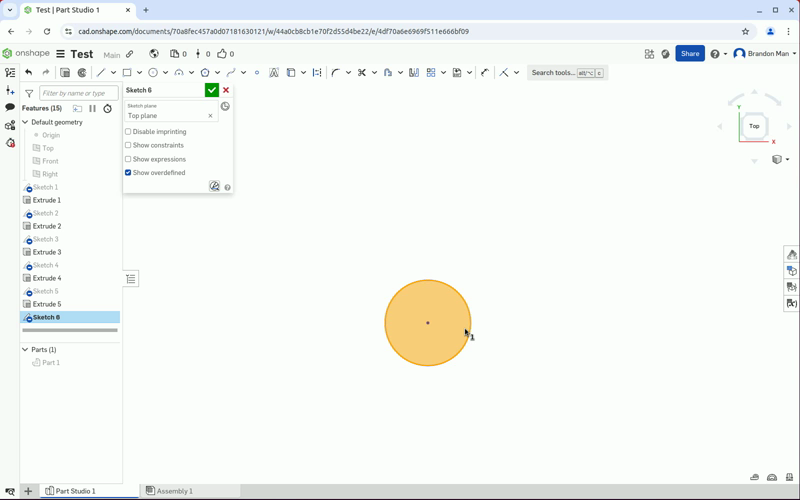
scroll(-6)
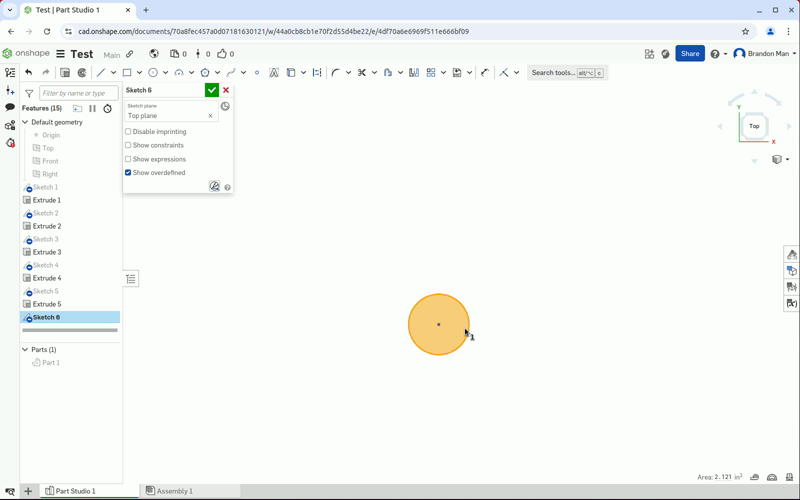
scroll(-6)
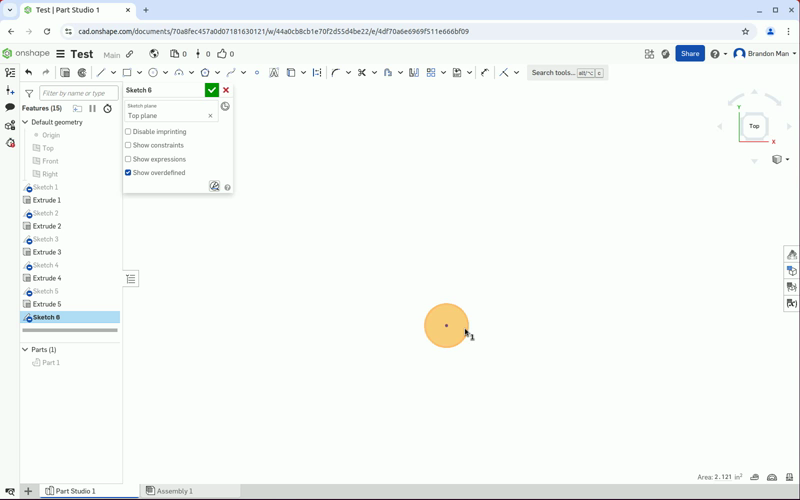
scroll(-6)
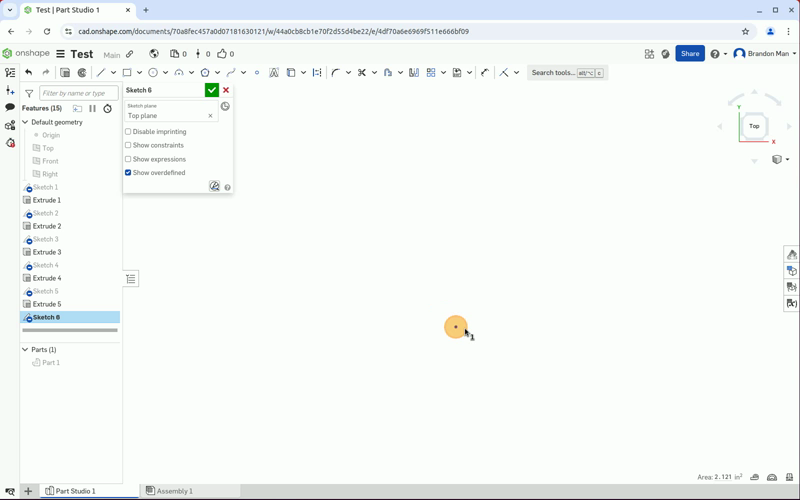
scroll(-6)
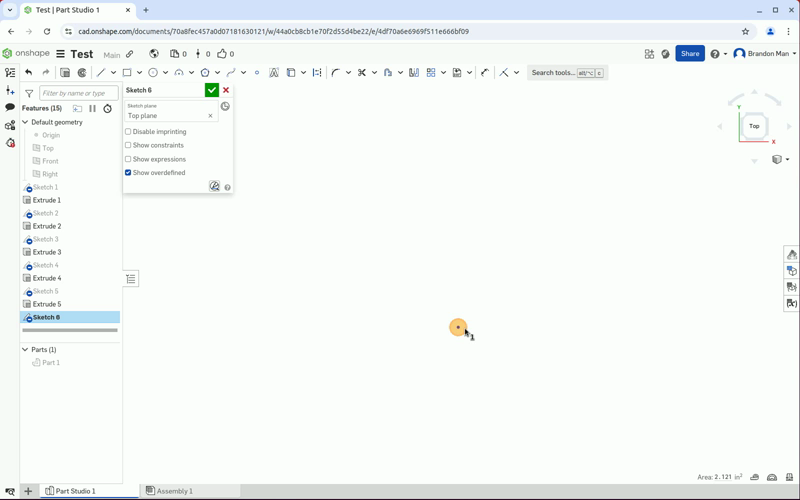
scroll(-6)
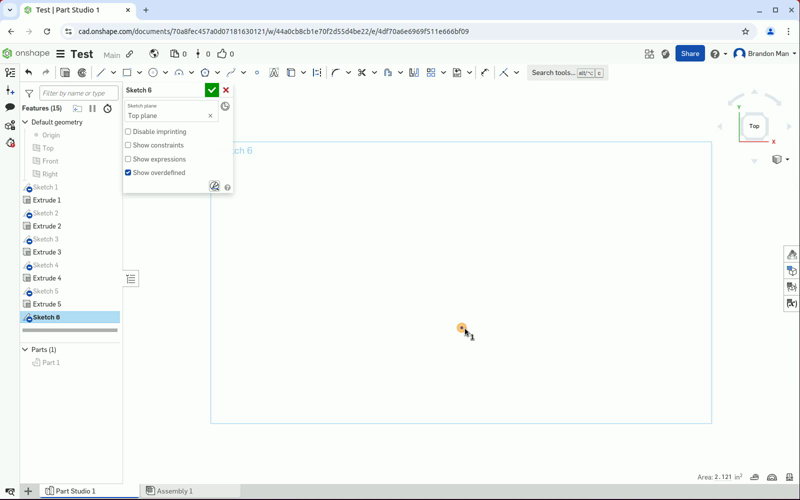
mouse_move(73, 352)
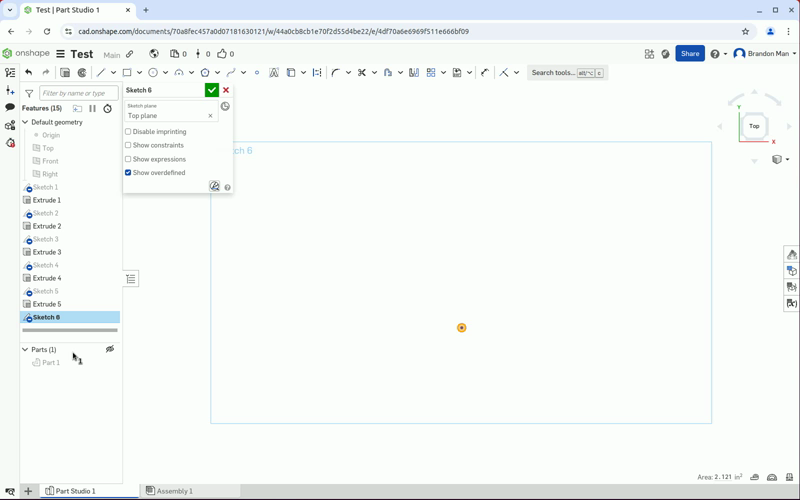
key(shift+y)
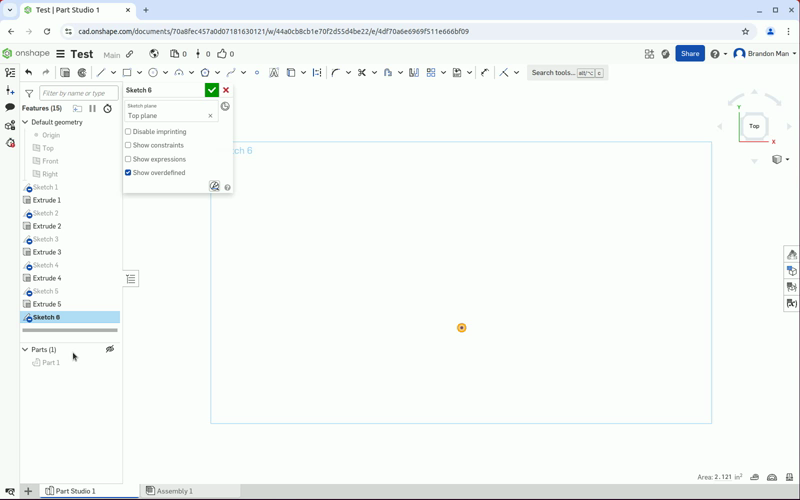
key(shift+e)
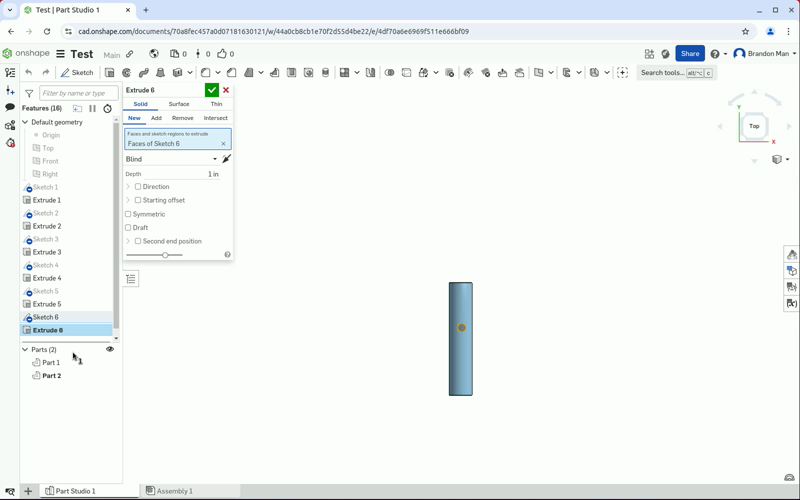
mouse_move(143, 106)
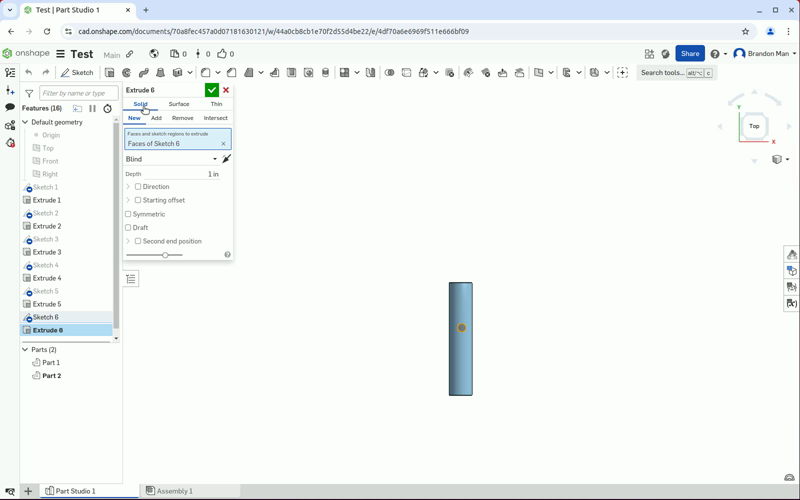
click(143, 106)
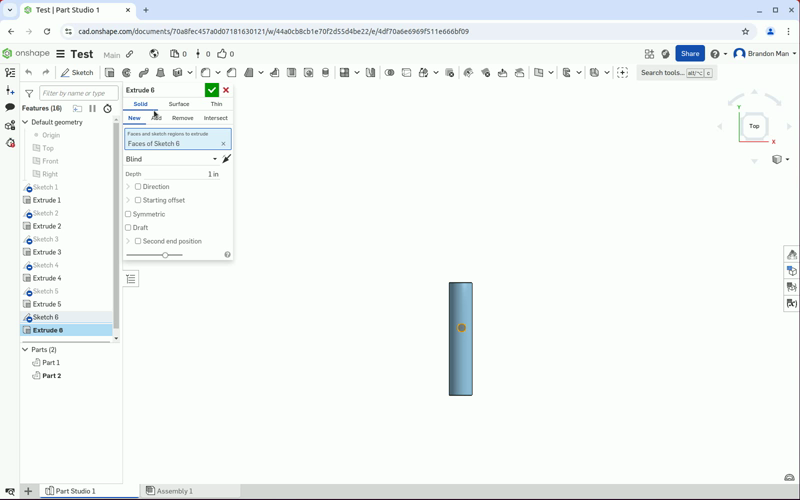
mouse_move(186, 120)
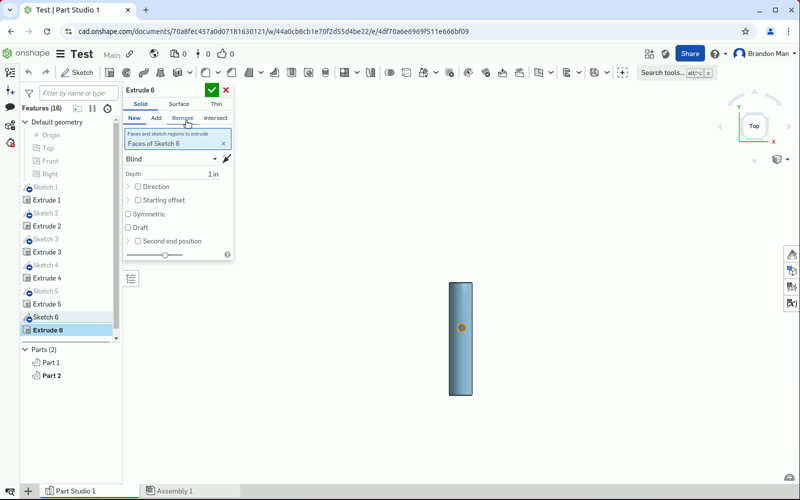
click(186, 120)
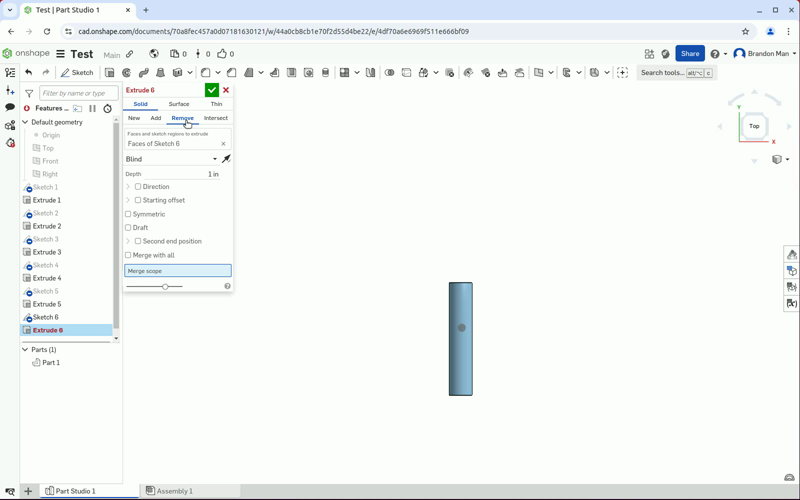
key(tab, 4)
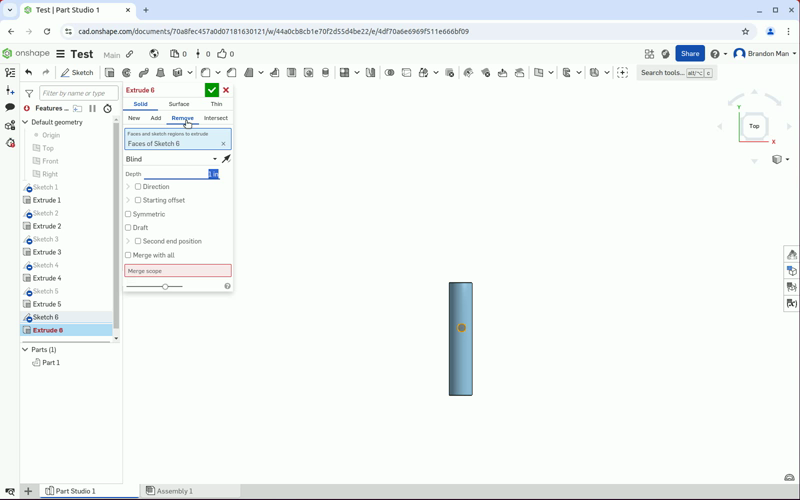
text(3.611)
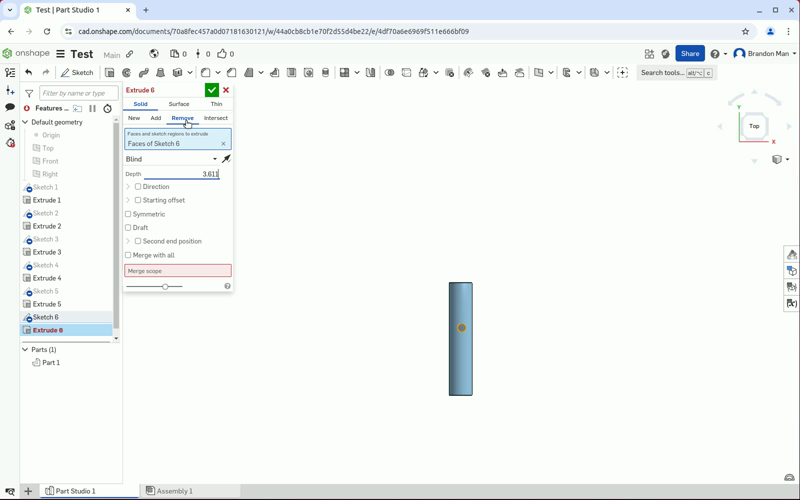
key(tab, 6)
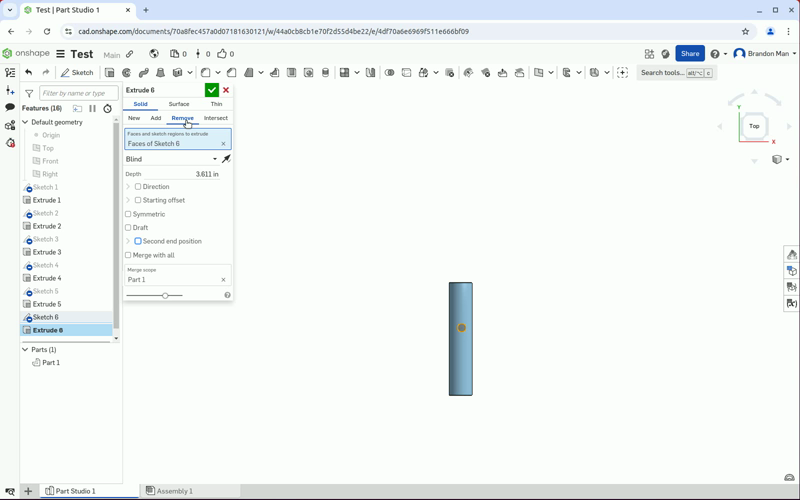
key(space)
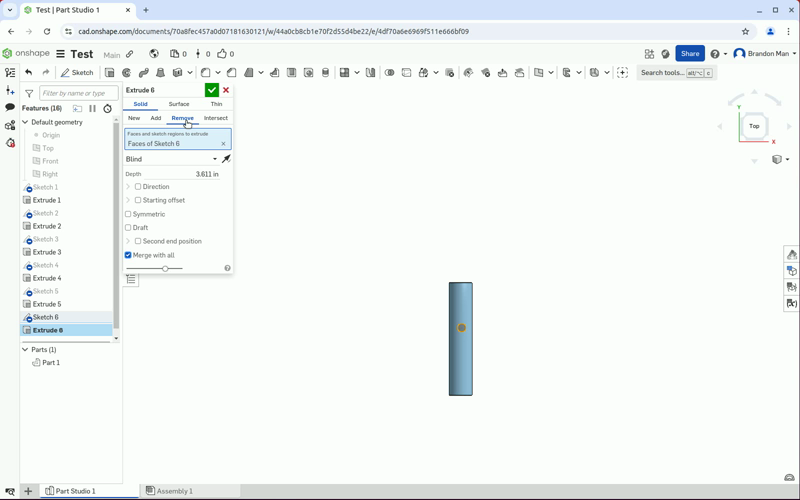
key(enter)
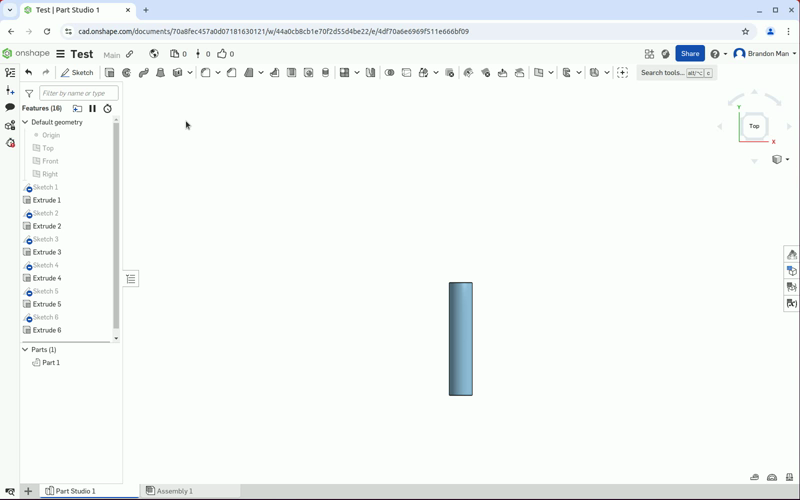
key(shift+h)
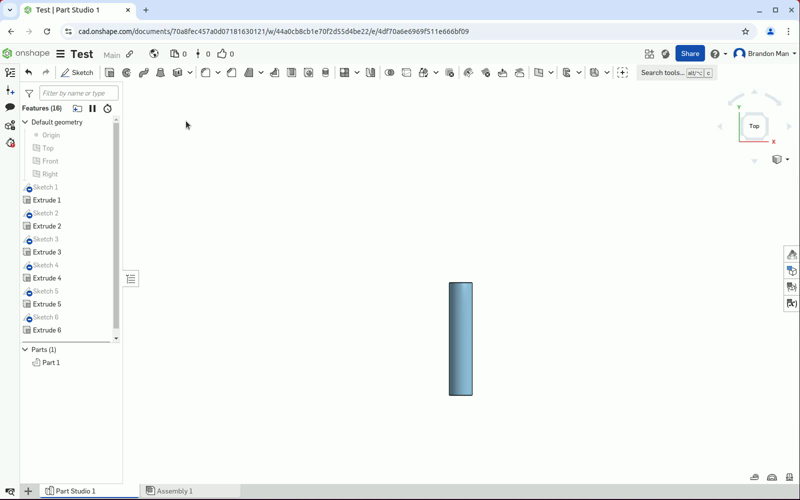
key(shift+h)
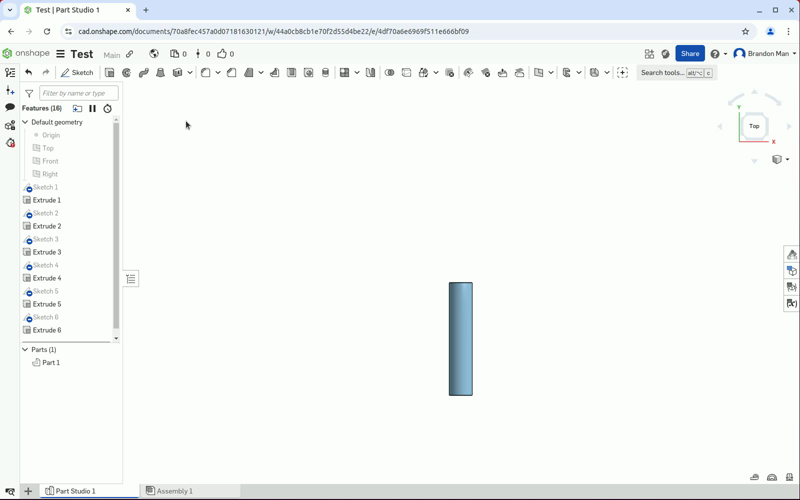
mouse_move(69, 189)
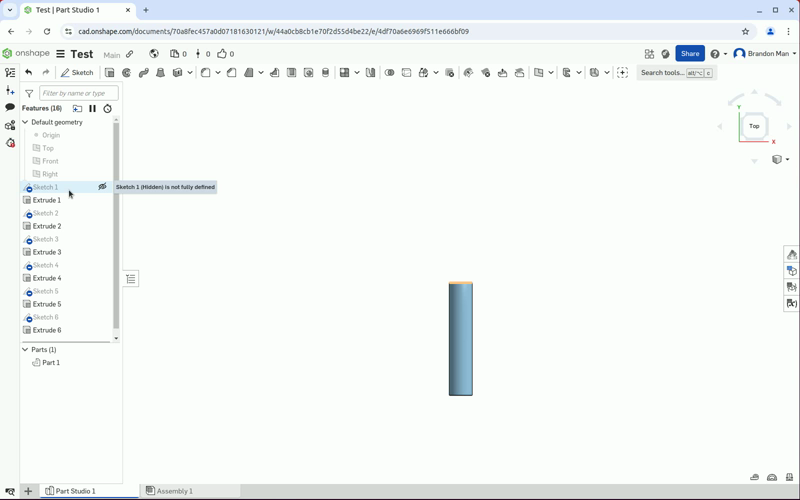
click(69, 189)
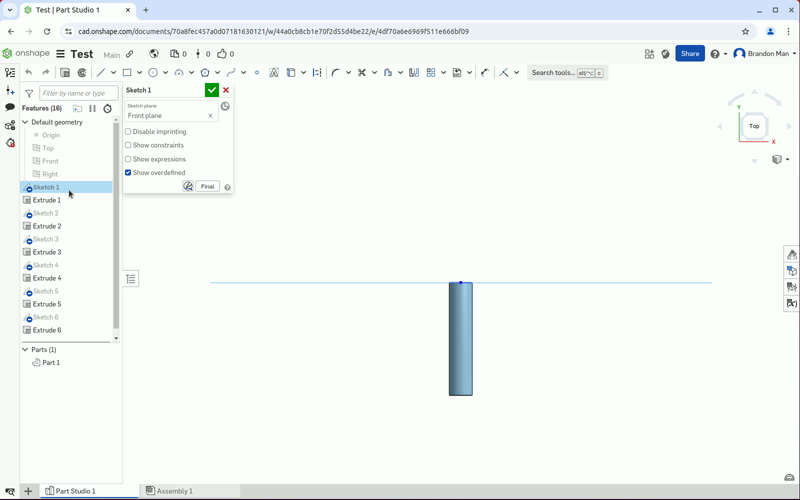
mouse_move(229, 92)
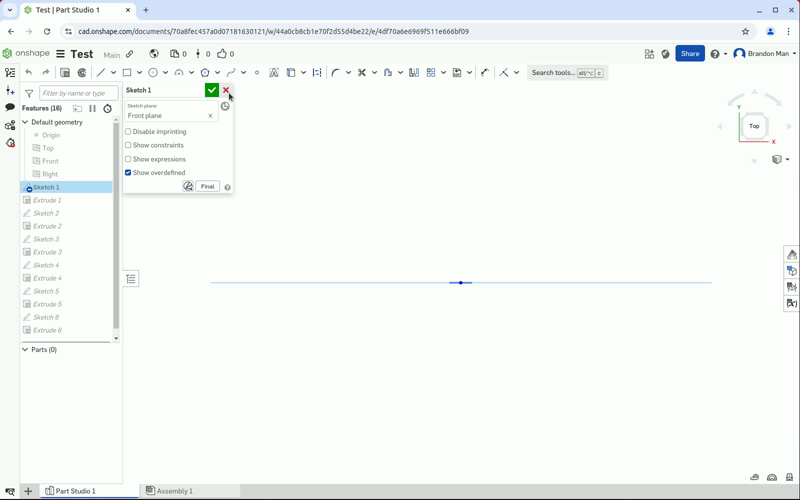
click(229, 92)
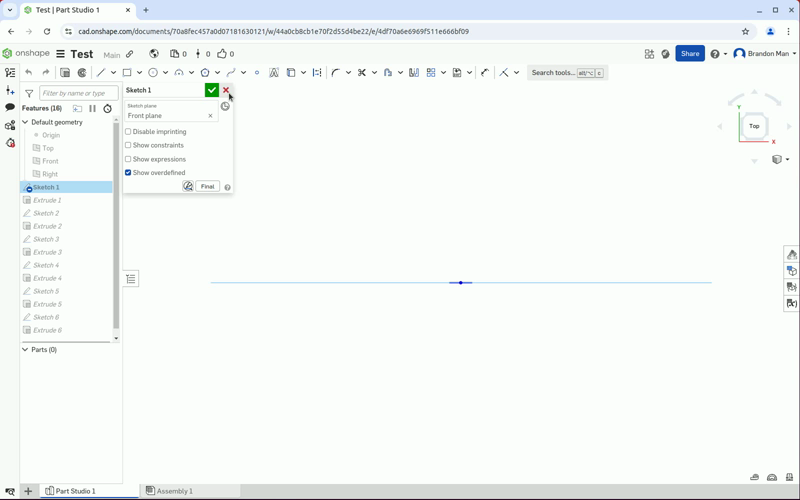
key(shift+s)
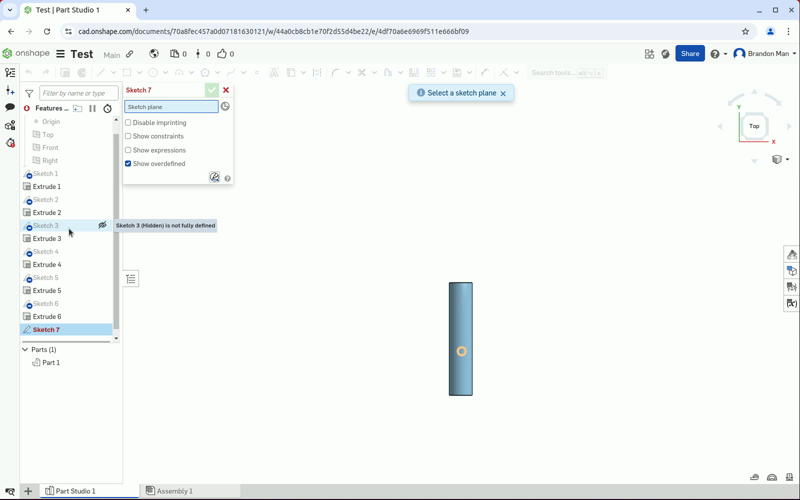
scroll(3)
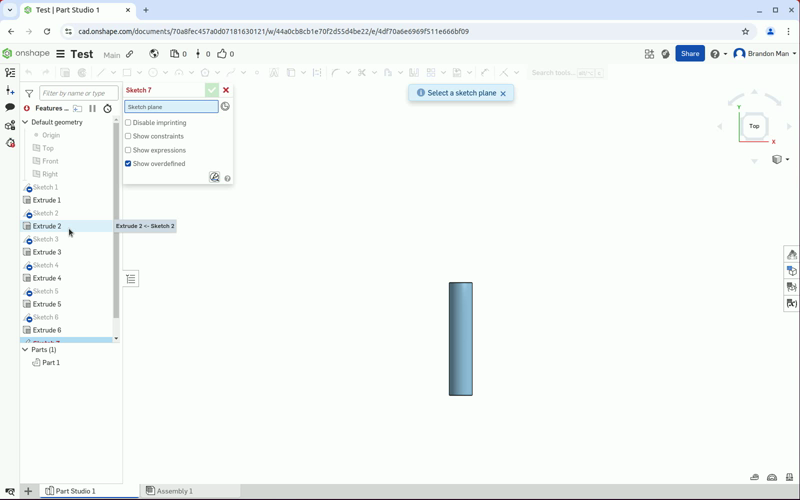
mouse_move(69, 150)
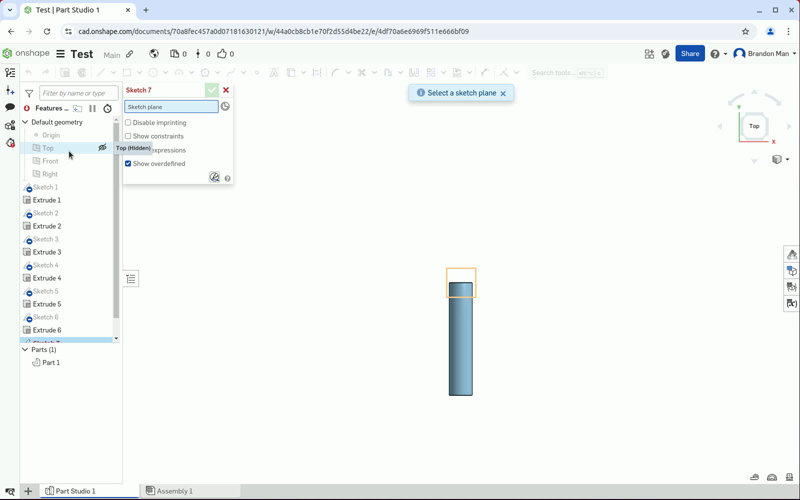
click(69, 150)
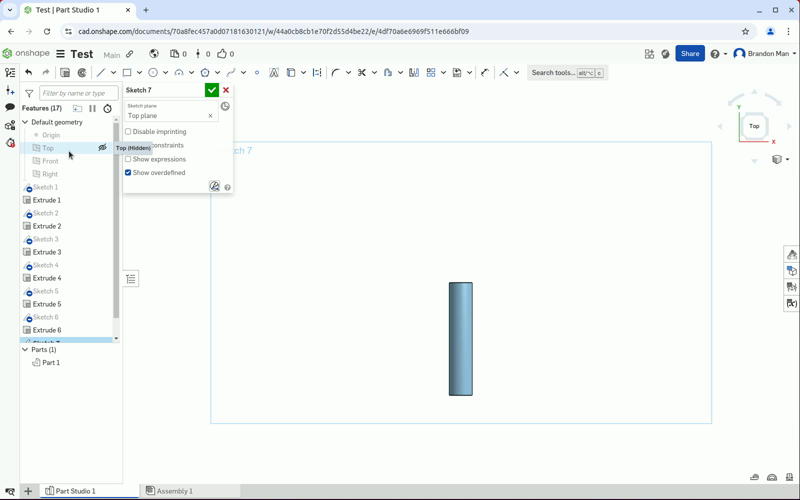
mouse_move(73, 352)
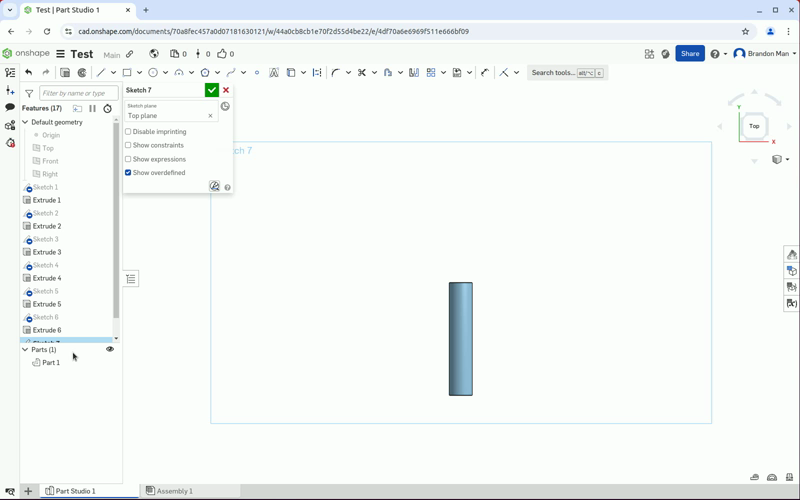
key(y)
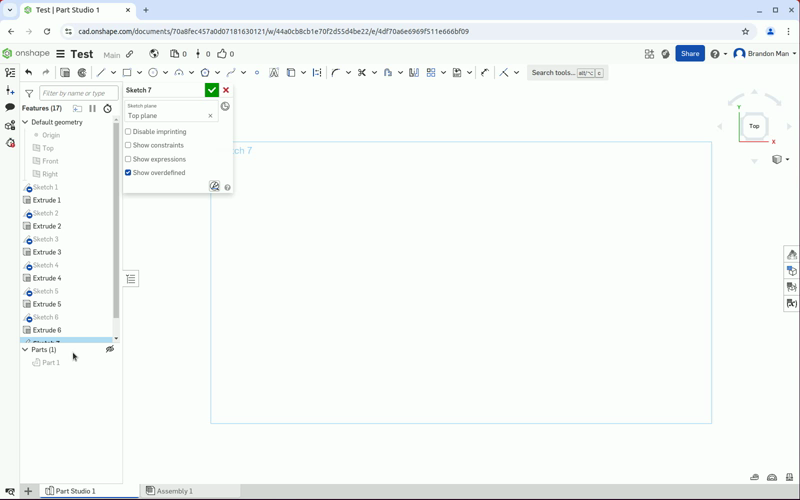
key(c)
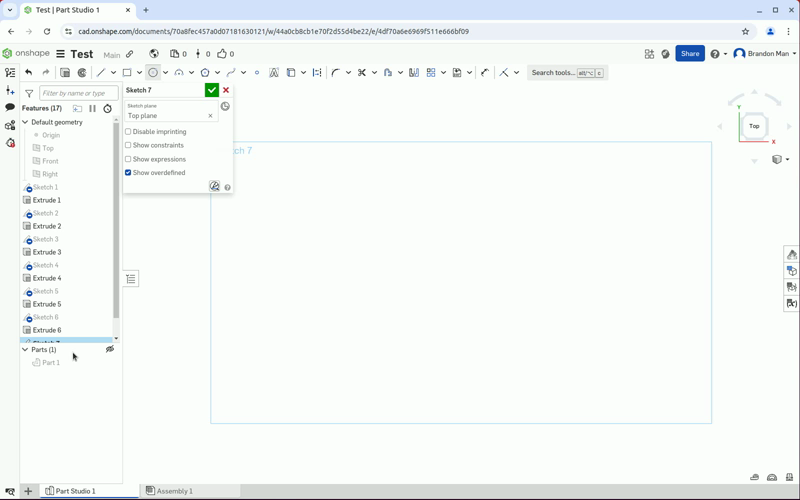
key_down(shift)
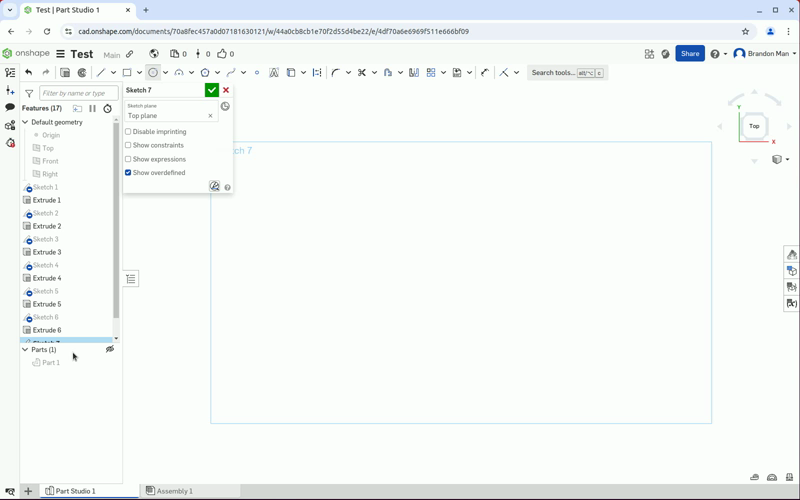
mouse_move(461, 373)
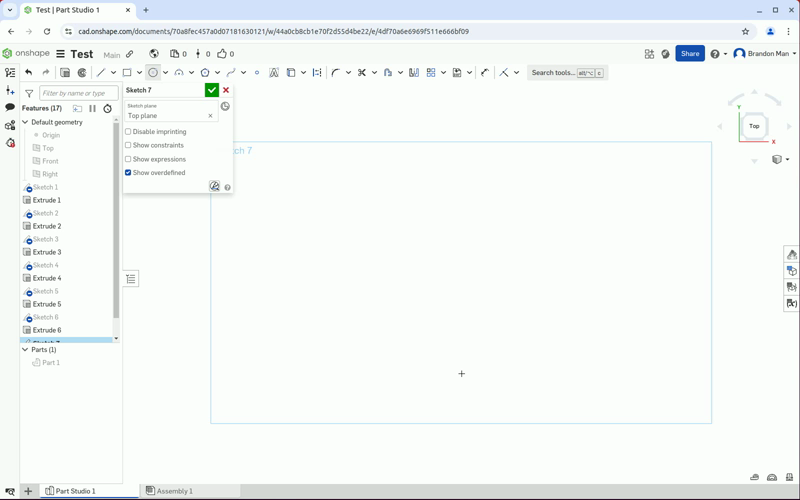
click(461, 373)
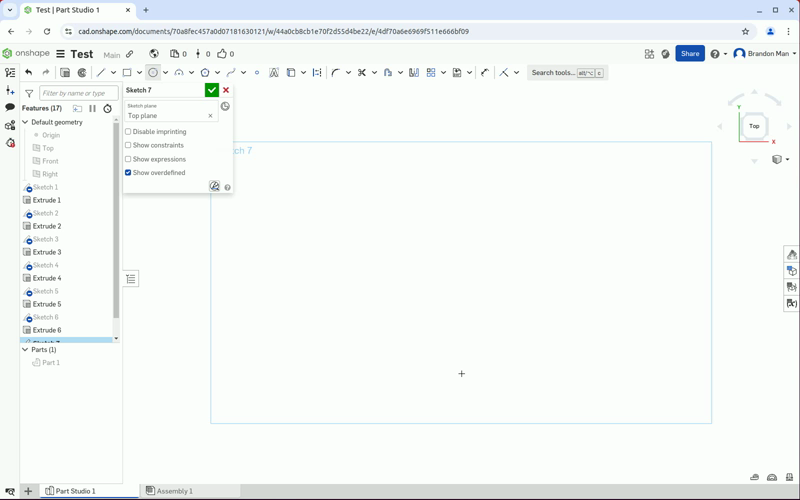
key_up(shift)
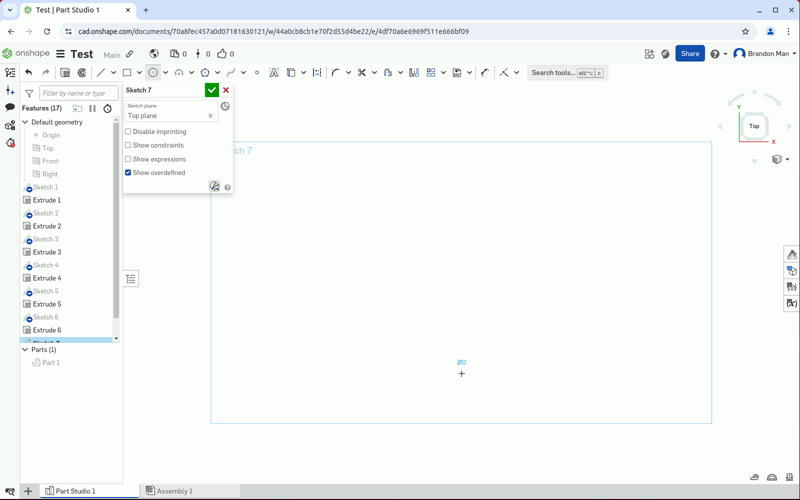
mouse_move(465, 373)
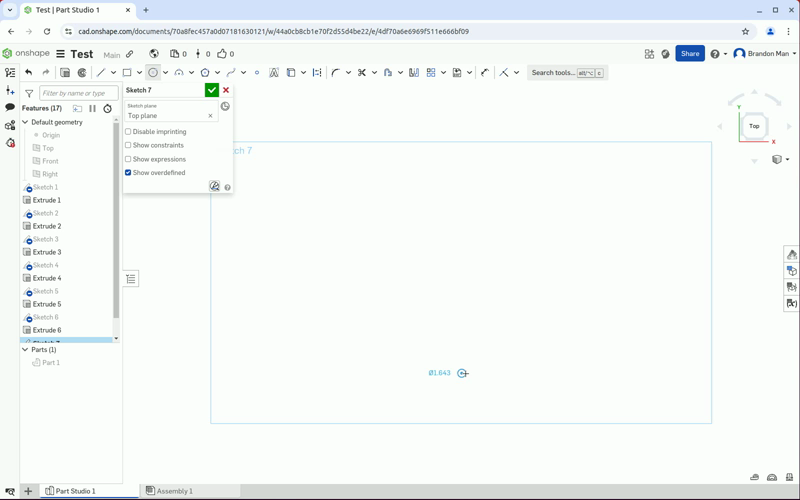
click(465, 373)
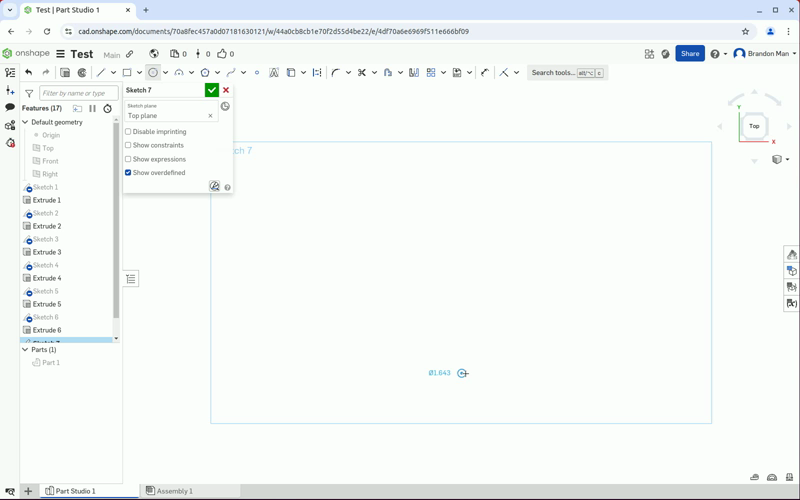
key(esc)
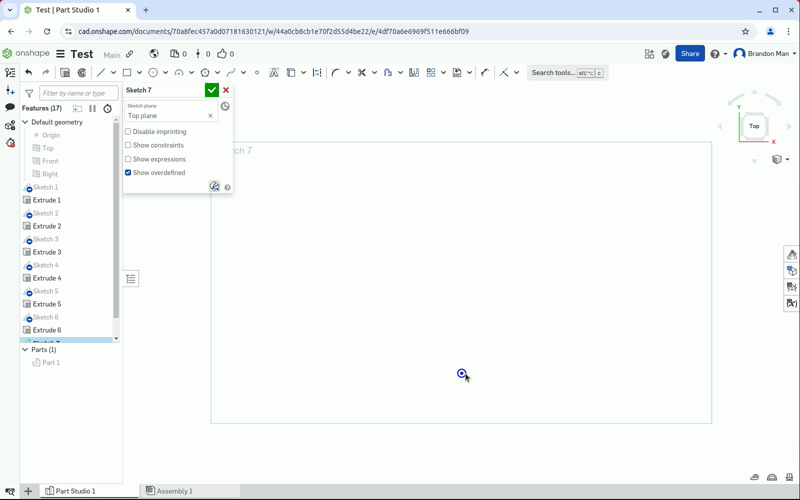
mouse_move(460, 372)
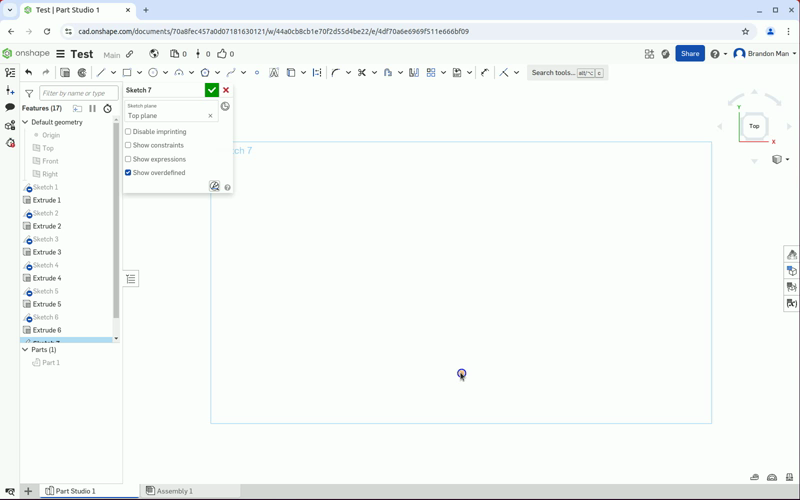
scroll(6)
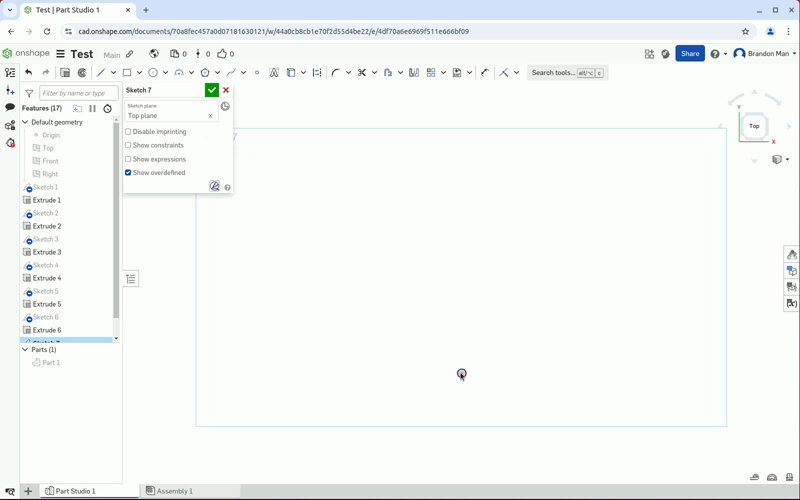
scroll(6)
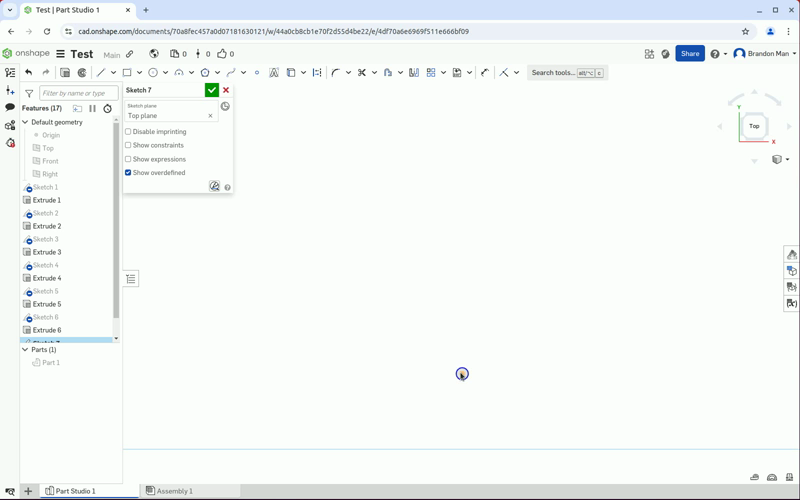
scroll(6)
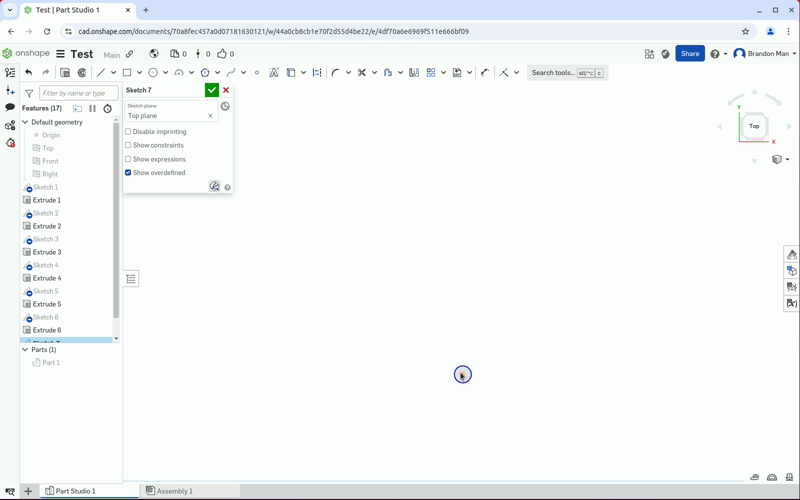
scroll(6)
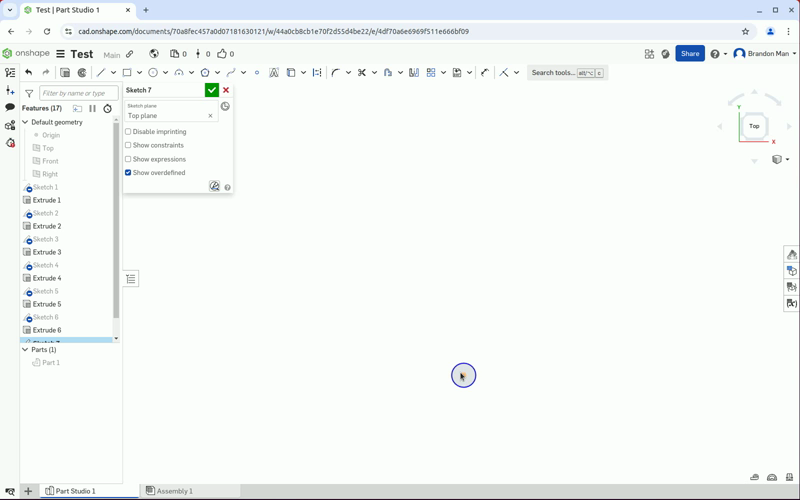
scroll(6)
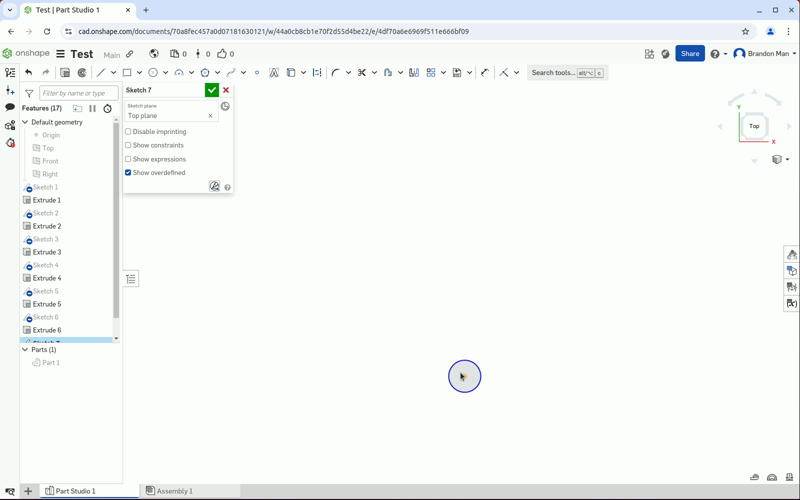
scroll(6)
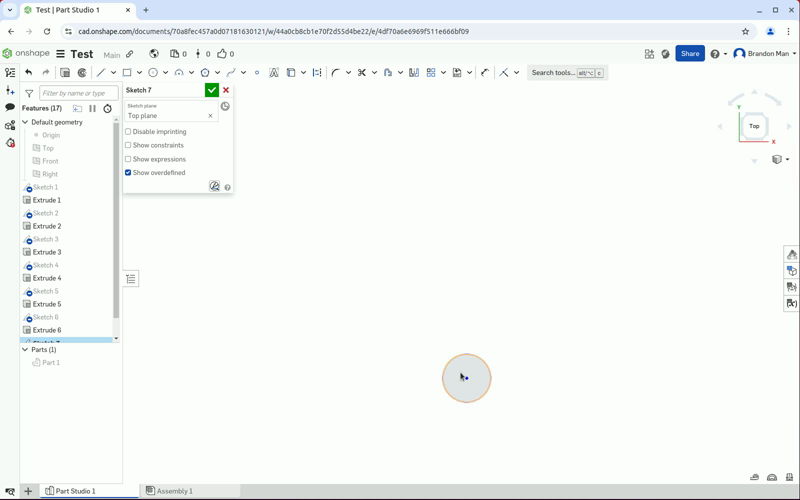
scroll(6)
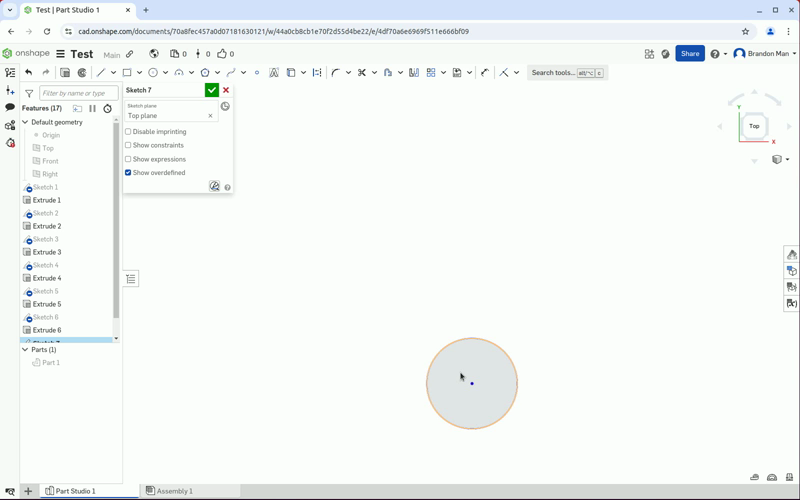
click(460, 372)
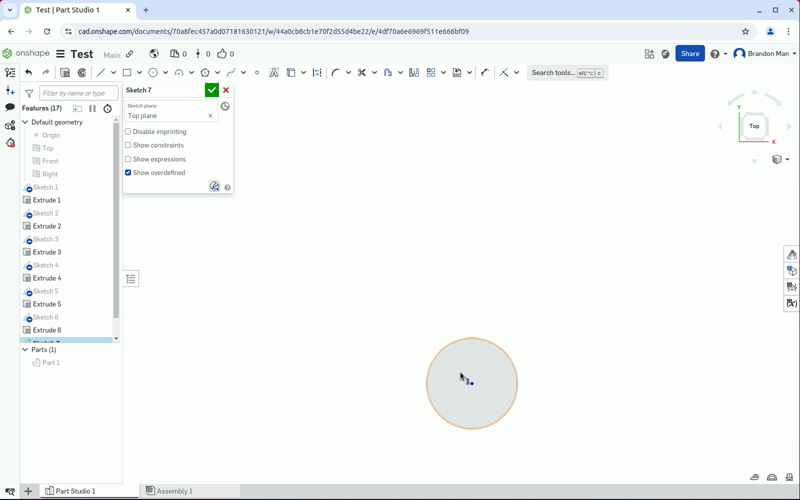
scroll(-6)
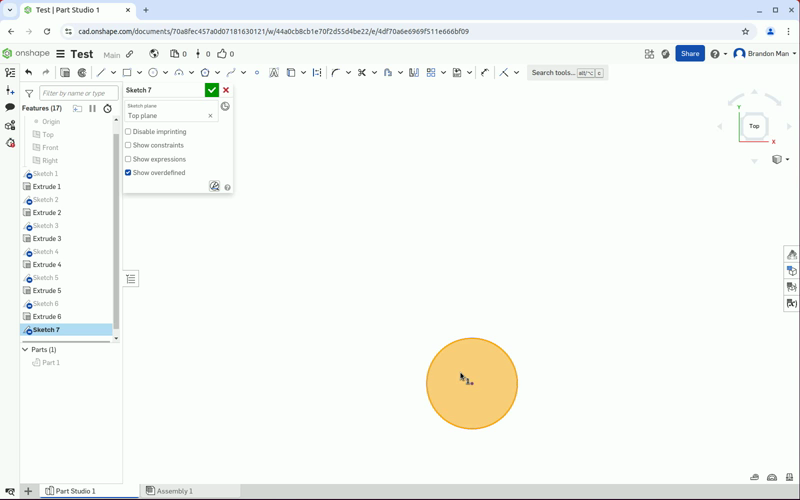
scroll(-6)
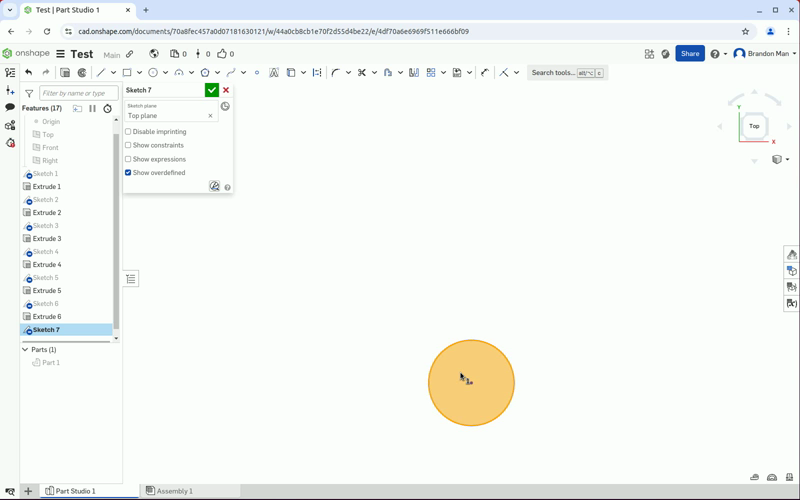
scroll(-6)
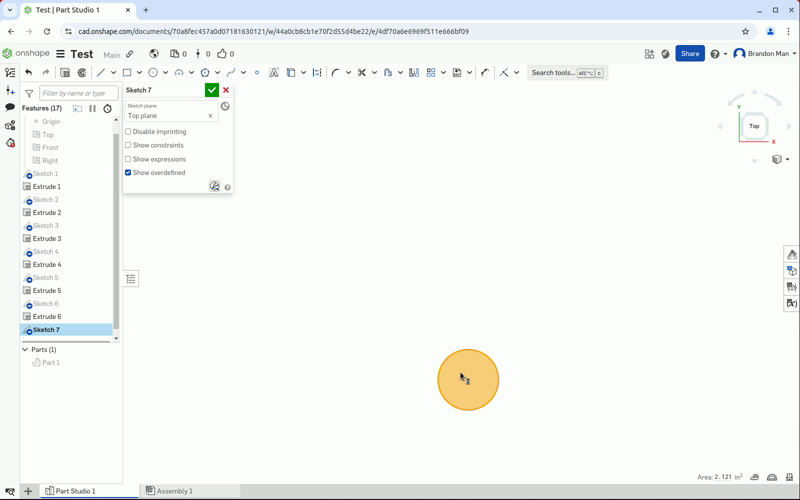
scroll(-6)
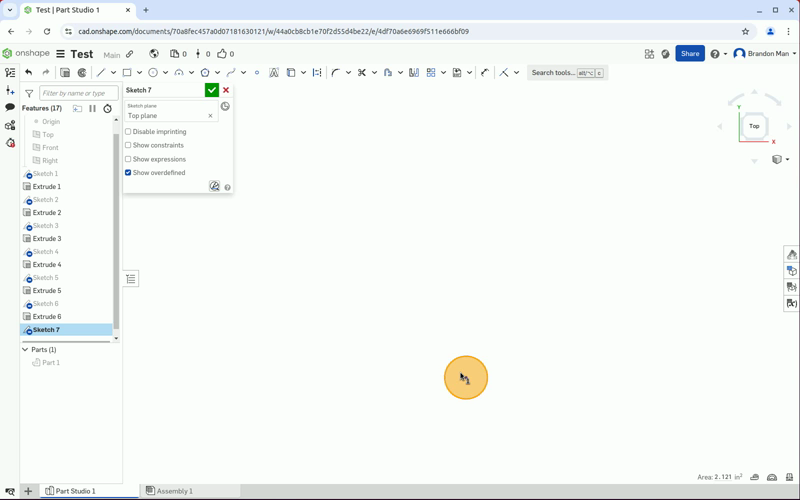
scroll(-6)
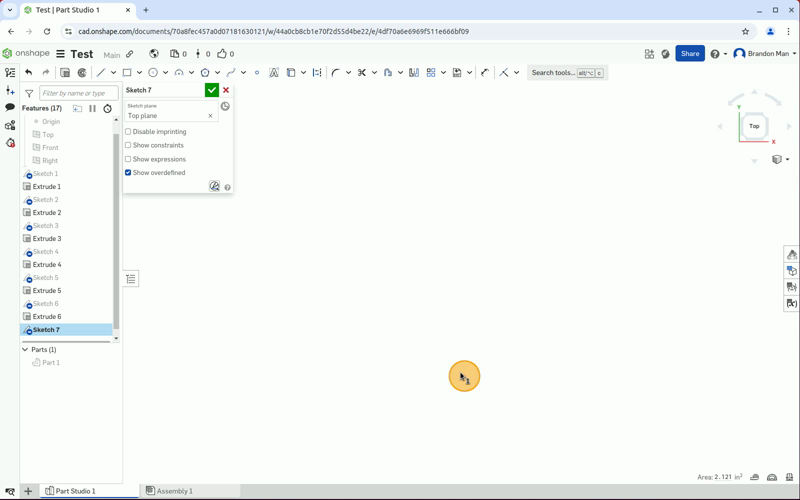
scroll(-6)
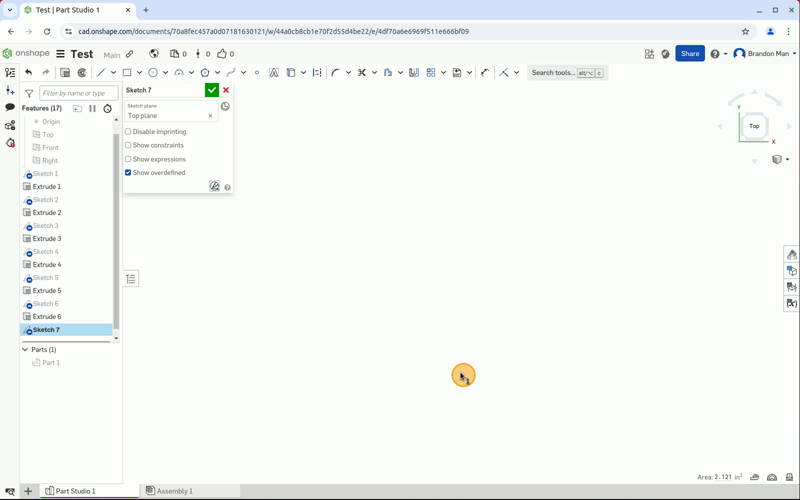
scroll(-6)
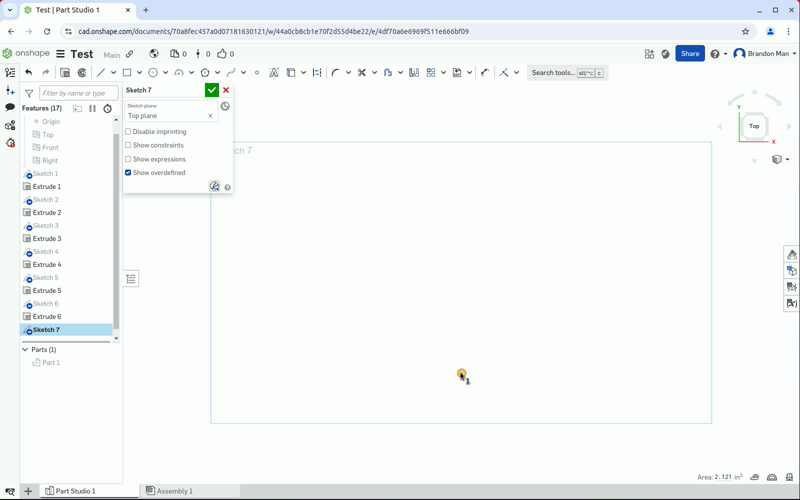
mouse_move(73, 352)
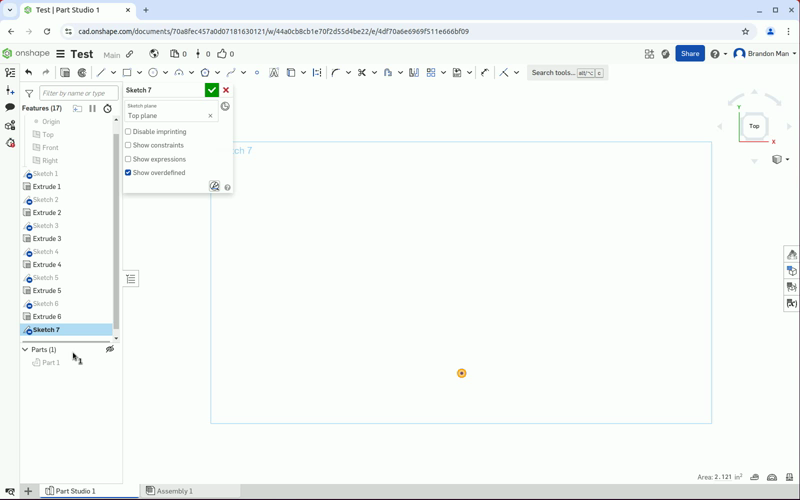
key(shift+y)
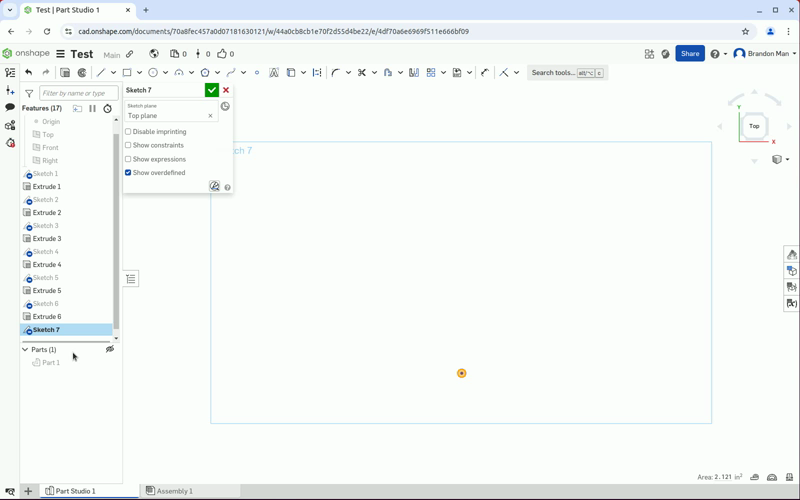
key(shift+e)
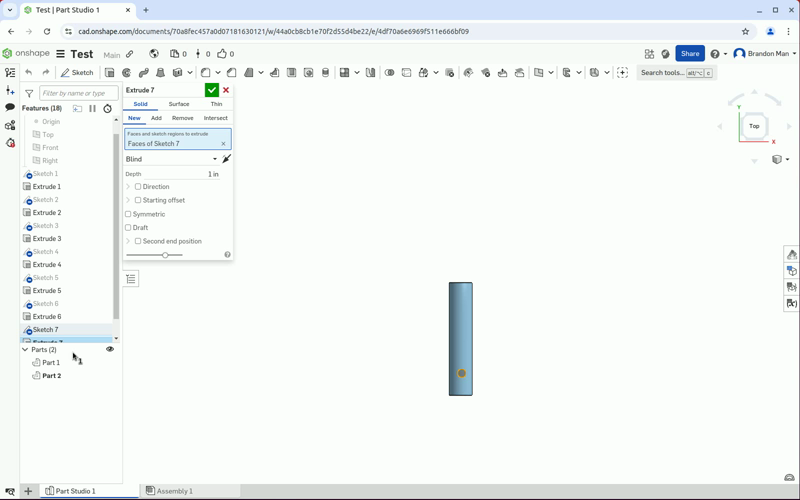
mouse_move(143, 106)
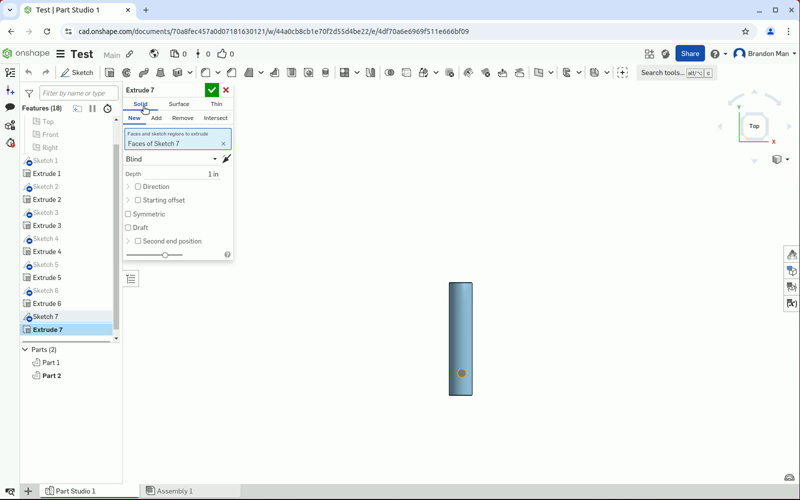
click(143, 106)
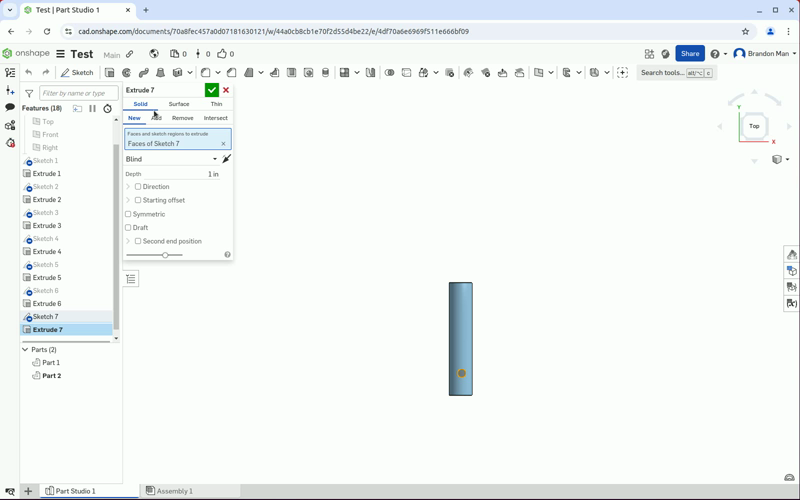
mouse_move(186, 120)
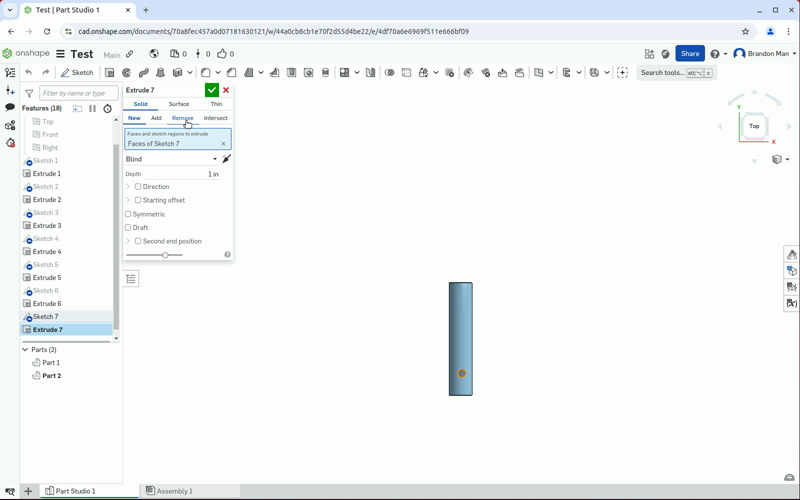
click(186, 120)
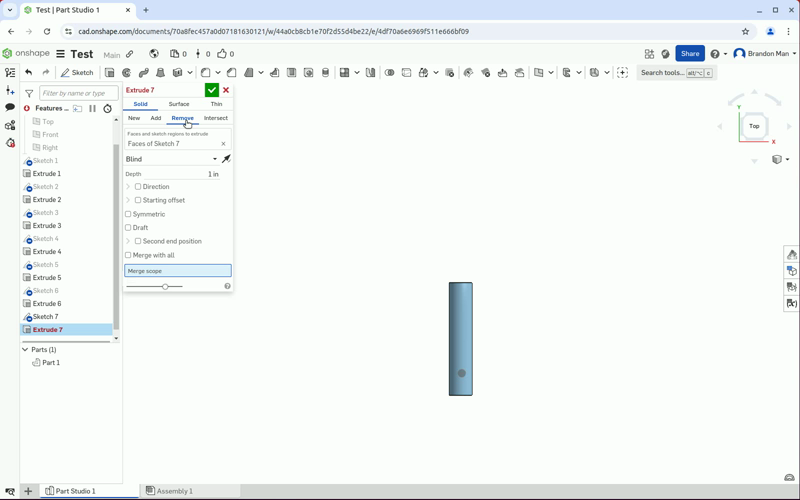
key(tab, 4)
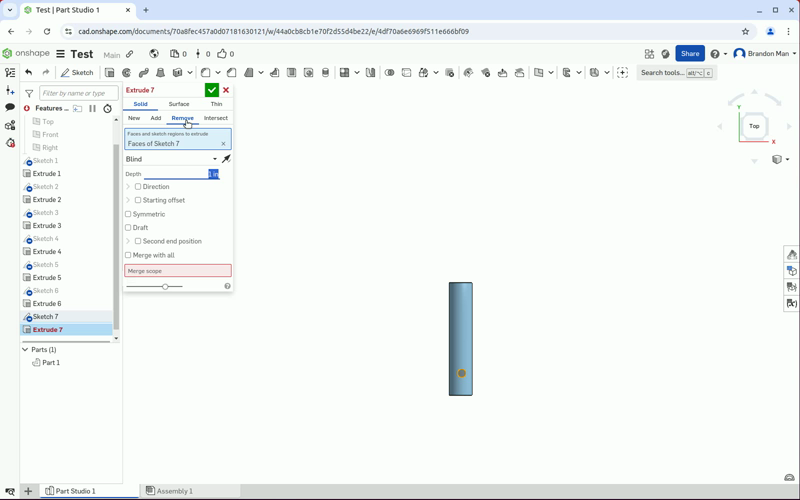
text(3.611)
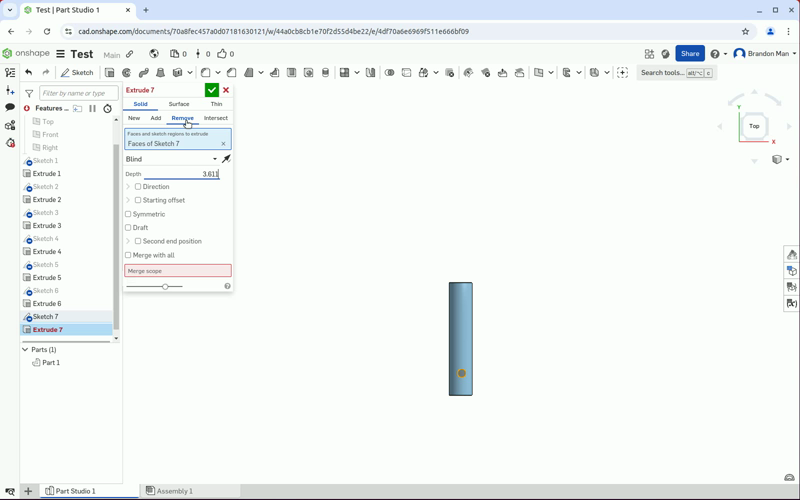
key(tab, 6)
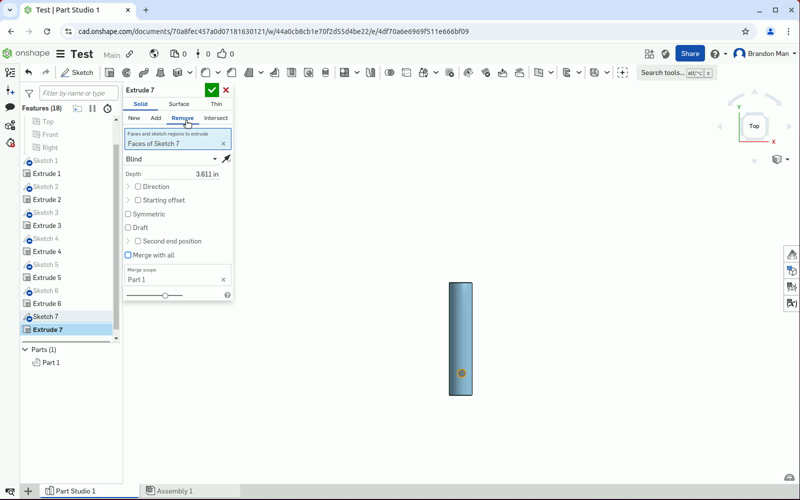
key(space)
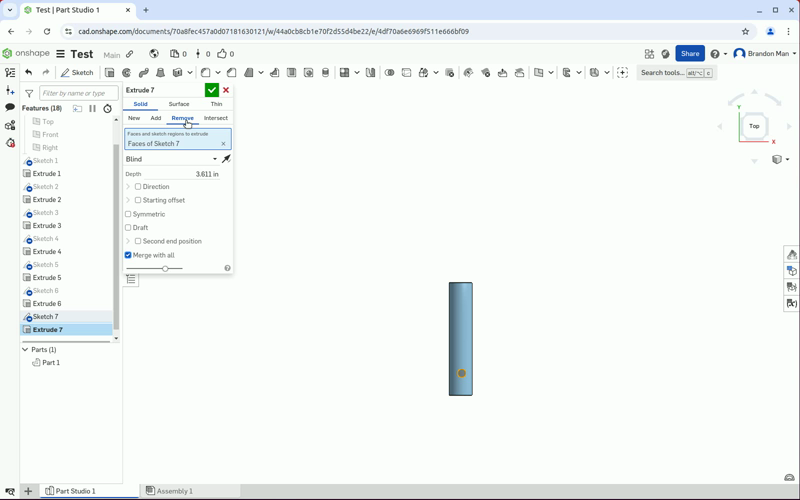
key(enter)
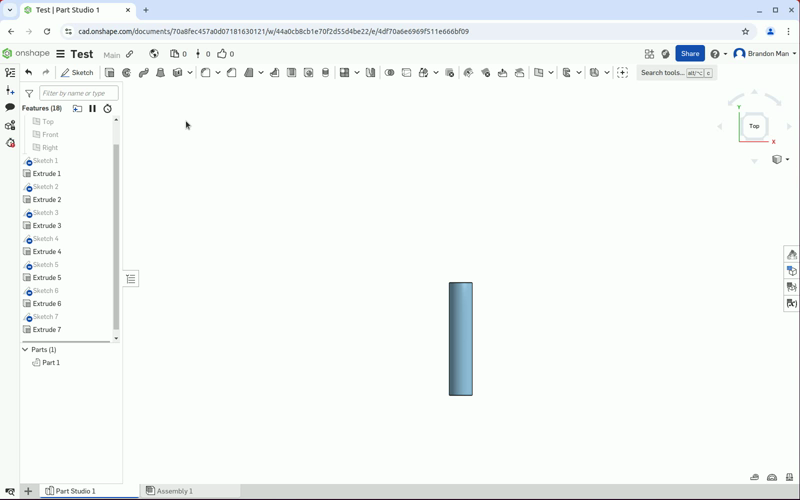
key(shift+h)
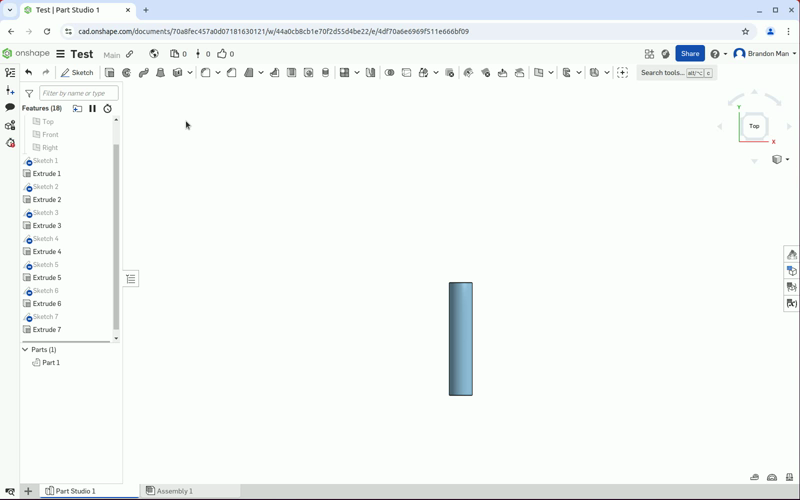
key(shift+h)
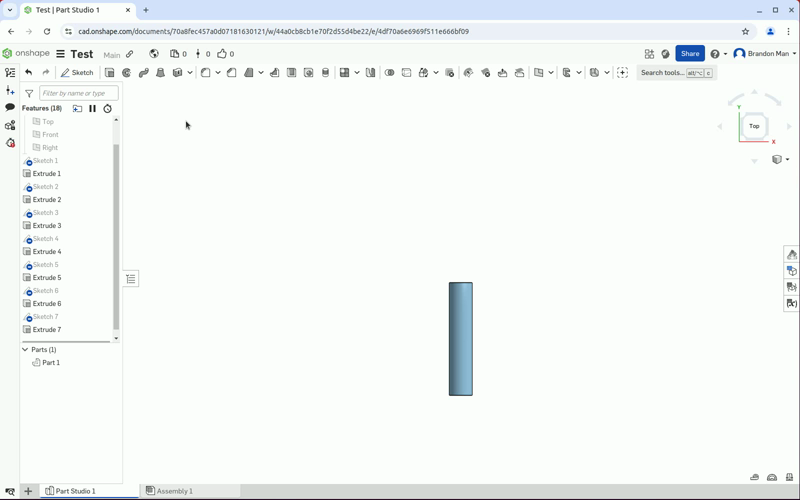
mouse_move(69, 163)
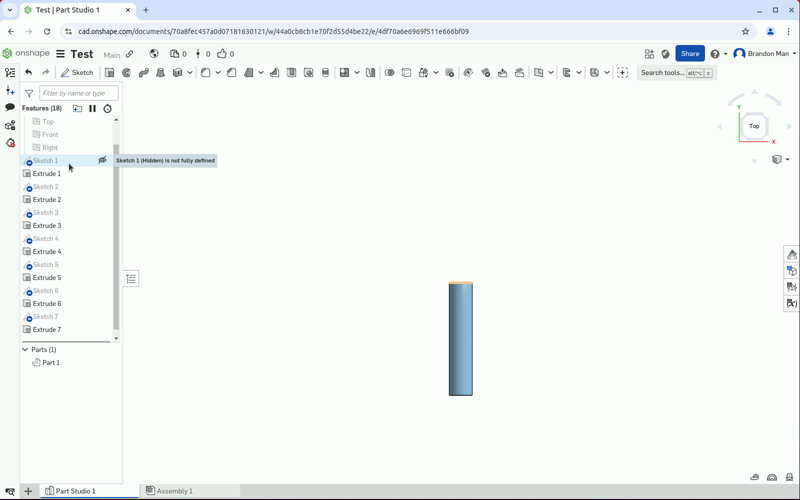
click(69, 163)
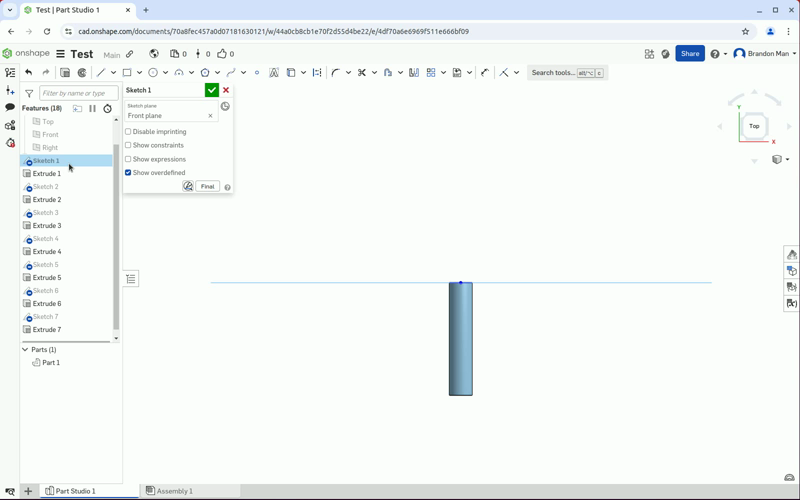
mouse_move(229, 92)
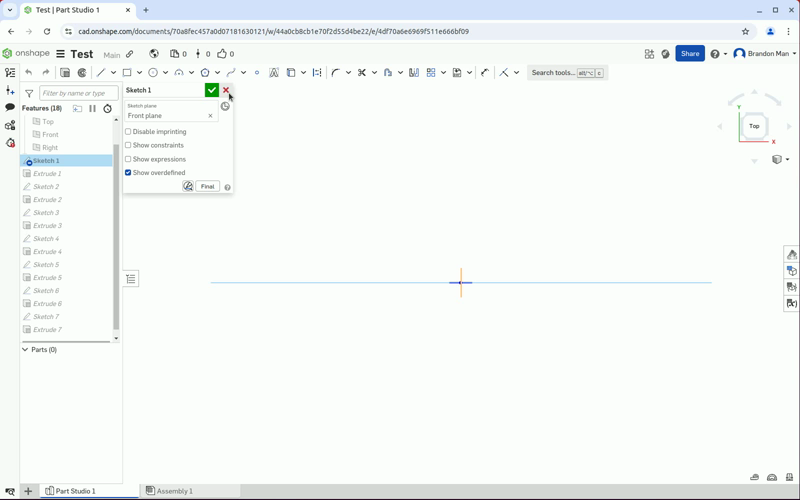
click(229, 92)
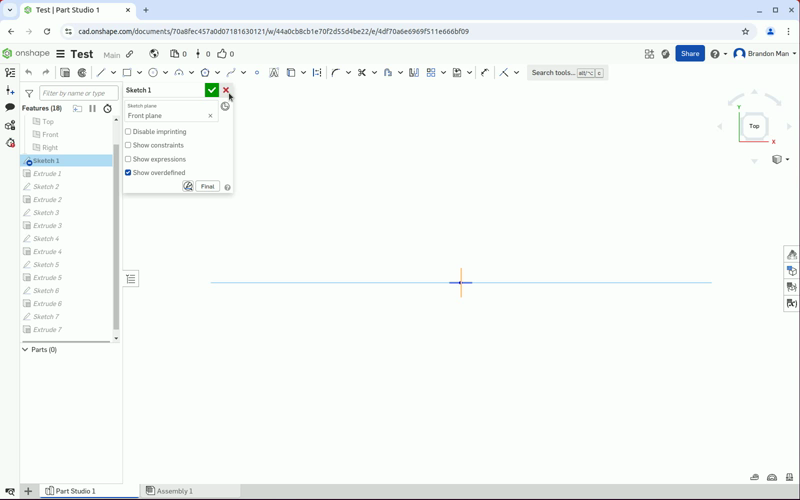
key(shift+s)
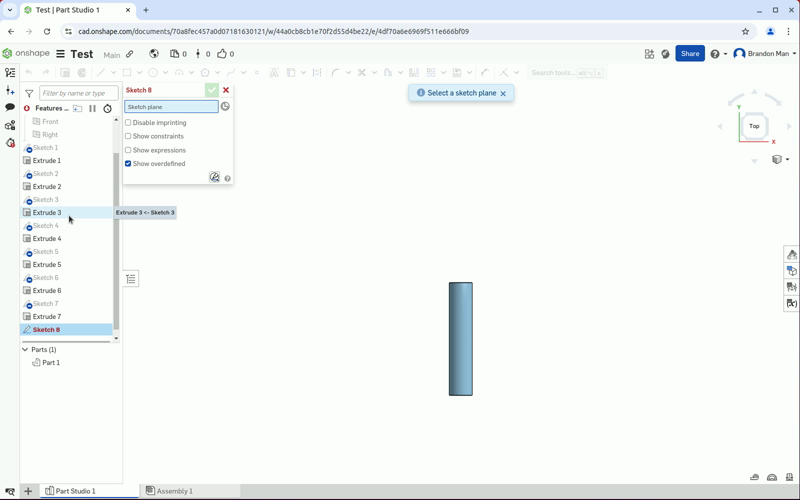
scroll(3)
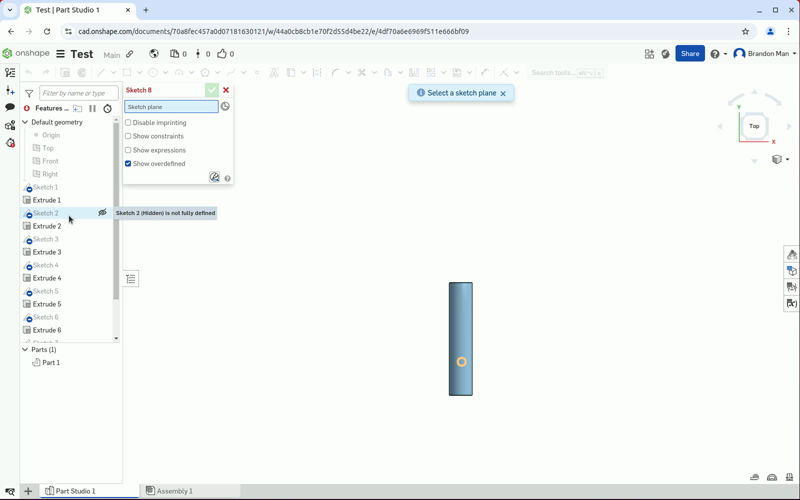
mouse_move(69, 150)
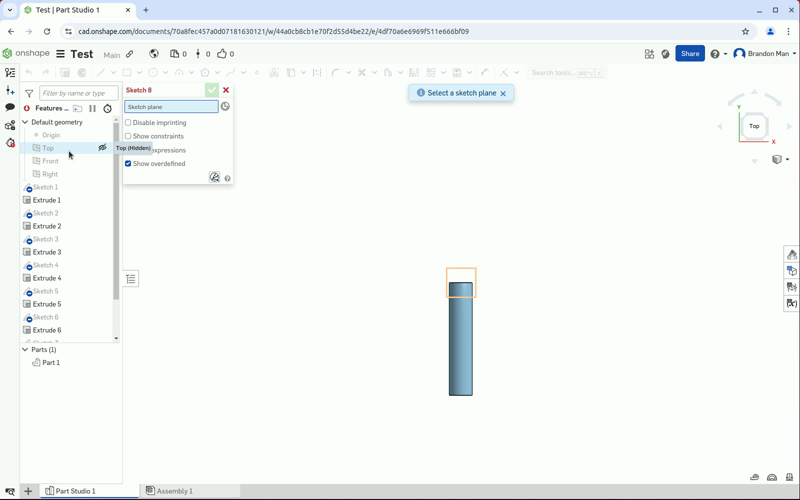
click(69, 150)
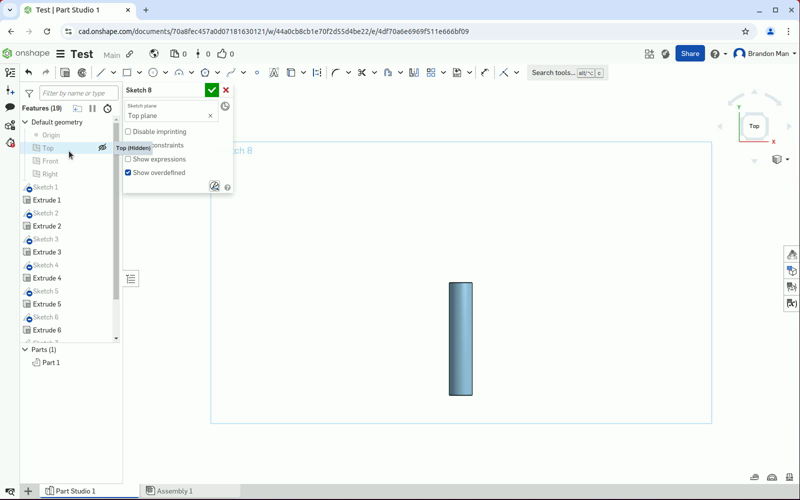
mouse_move(73, 352)
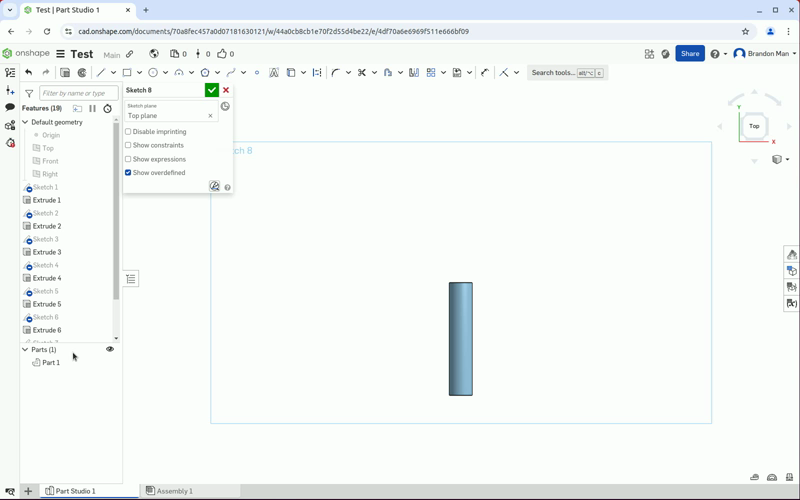
key(y)
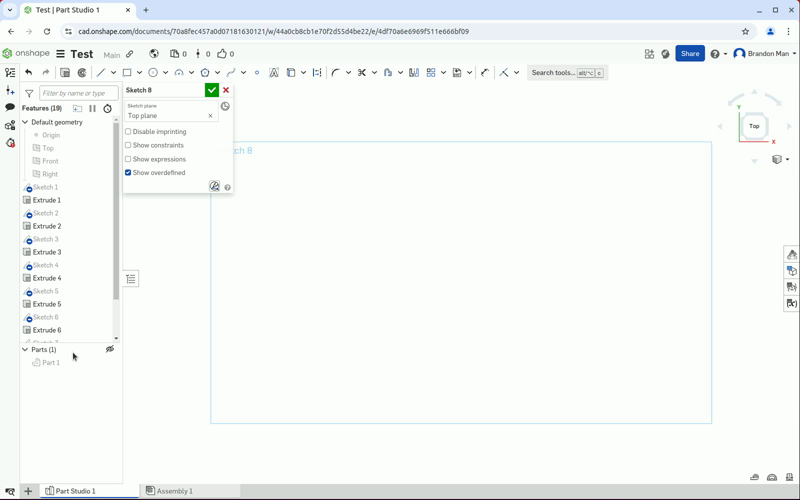
key(c)
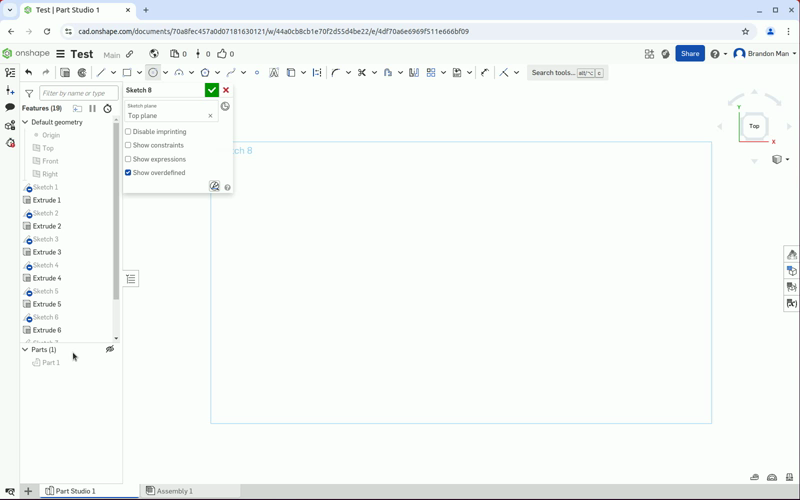
key_down(shift)
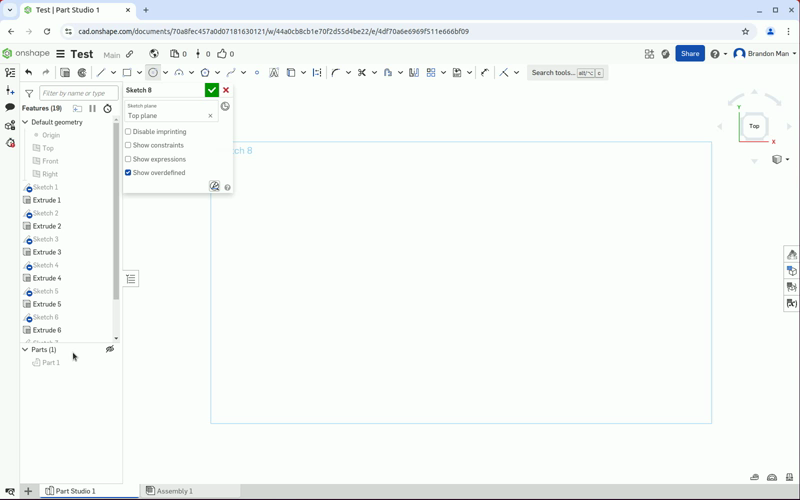
mouse_move(461, 305)
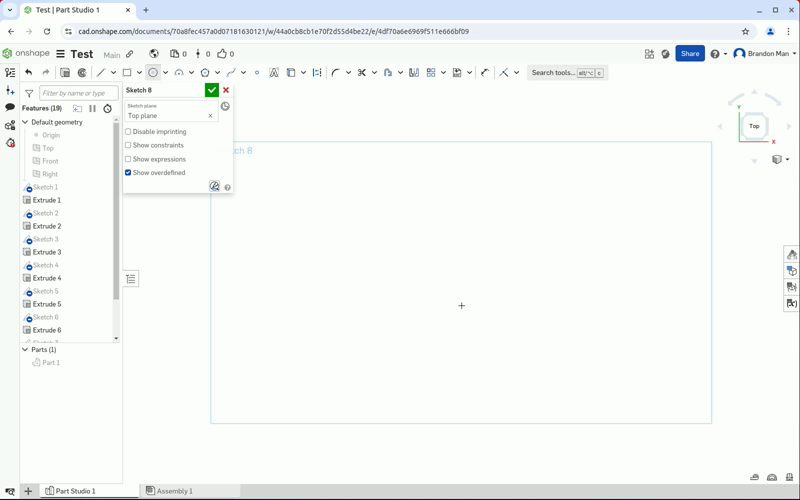
click(461, 305)
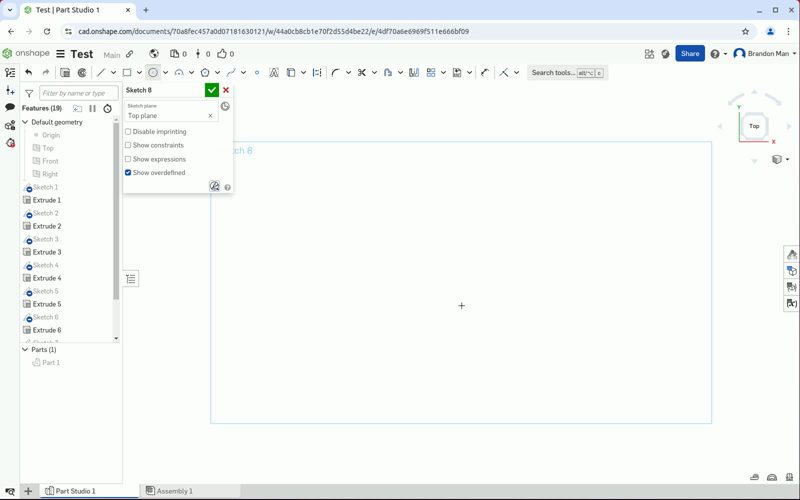
key_up(shift)
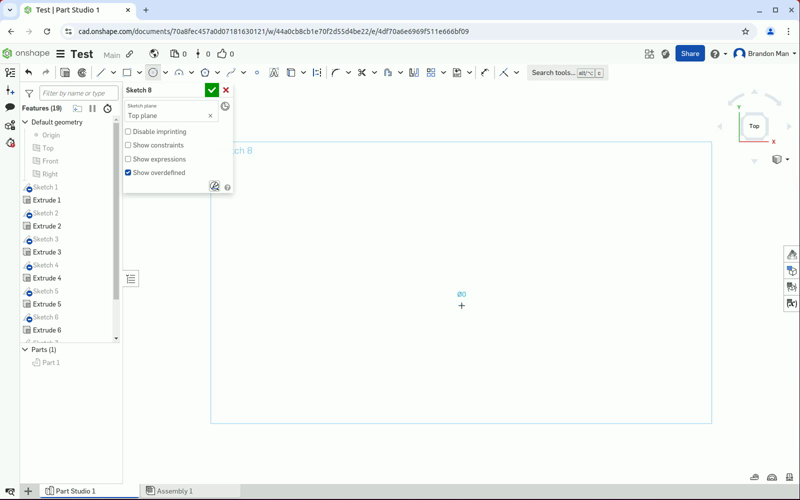
mouse_move(465, 305)
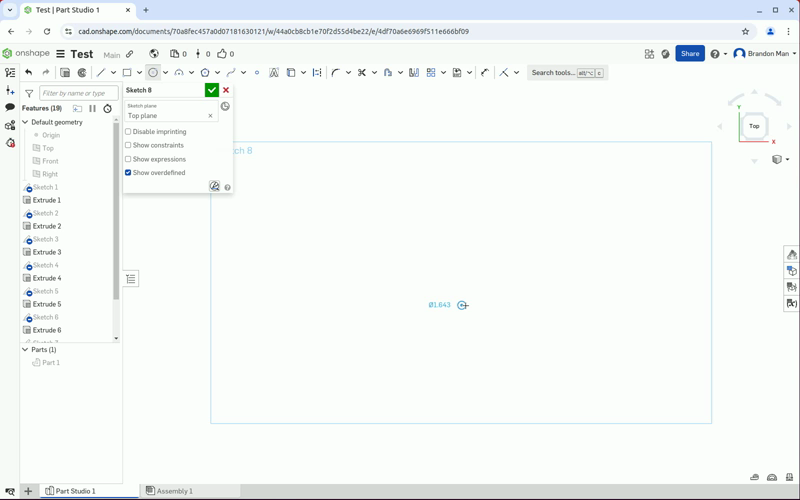
click(465, 305)
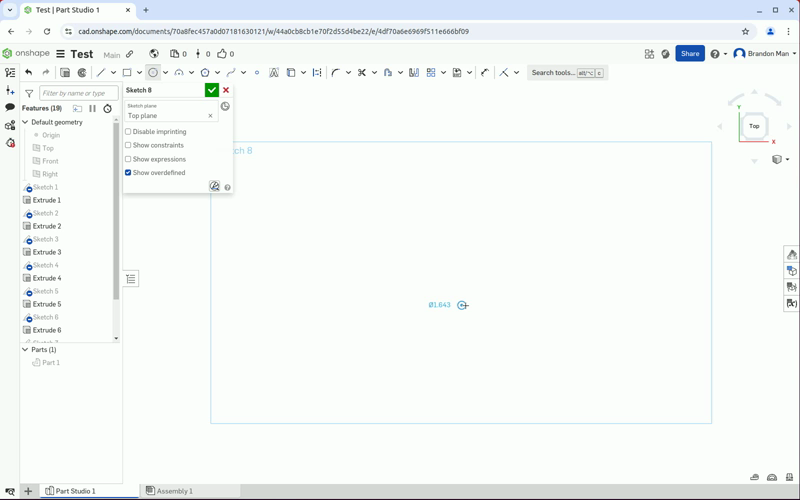
key(esc)
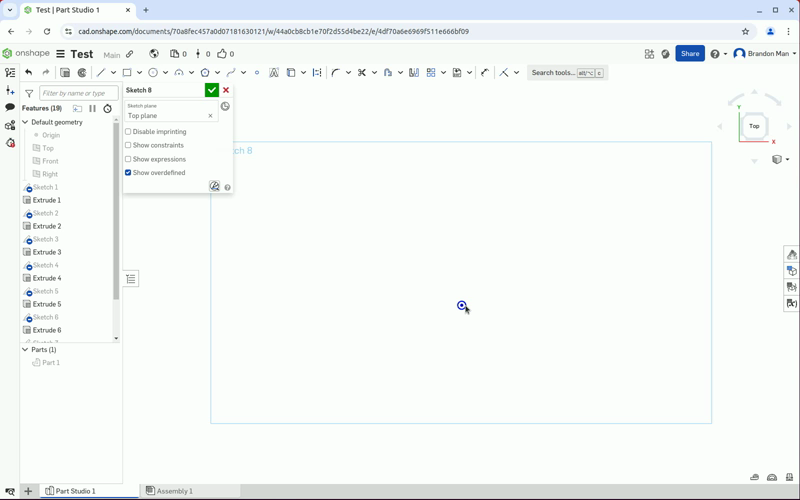
mouse_move(462, 302)
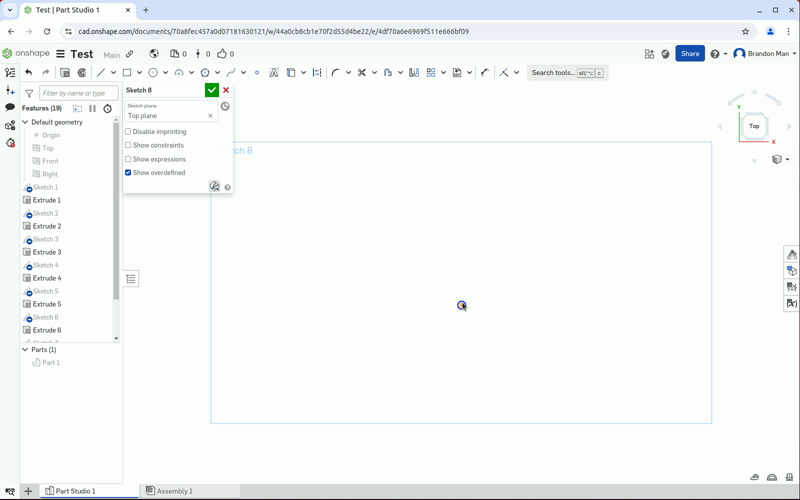
scroll(6)
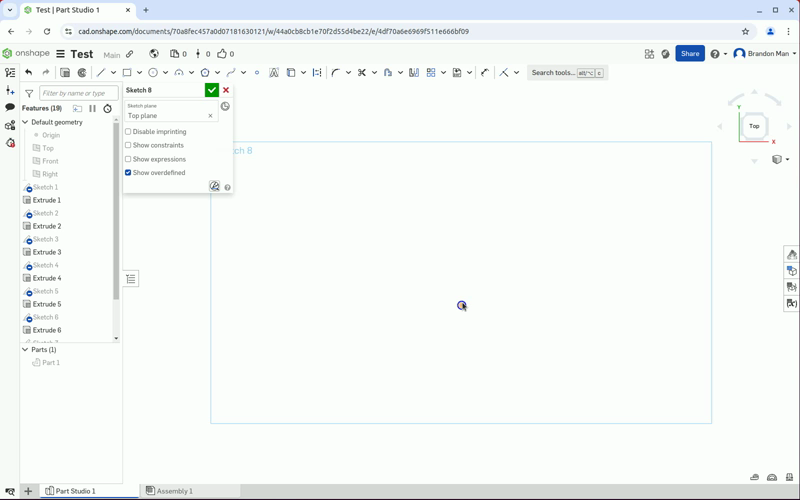
scroll(6)
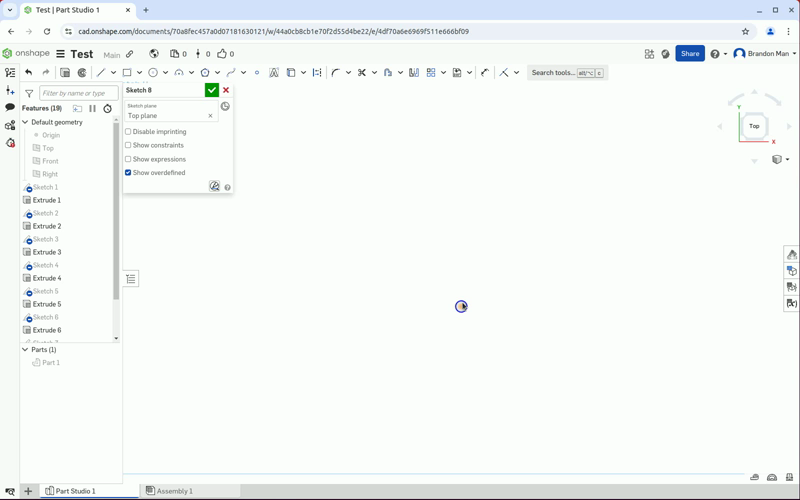
scroll(6)
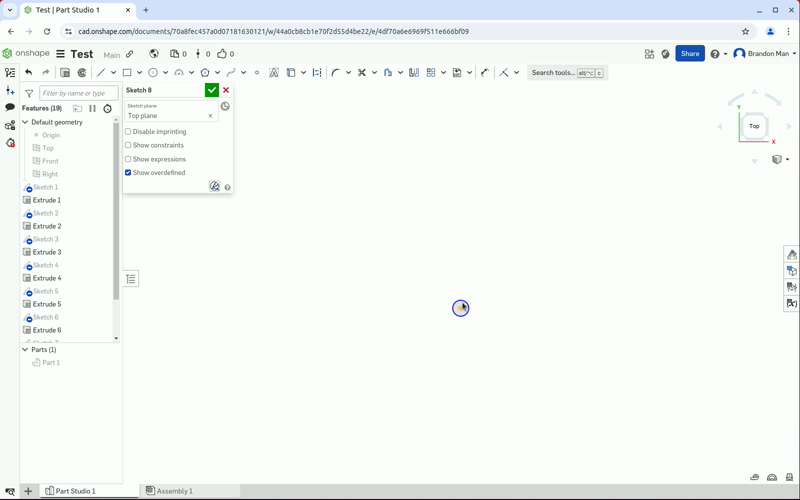
scroll(6)
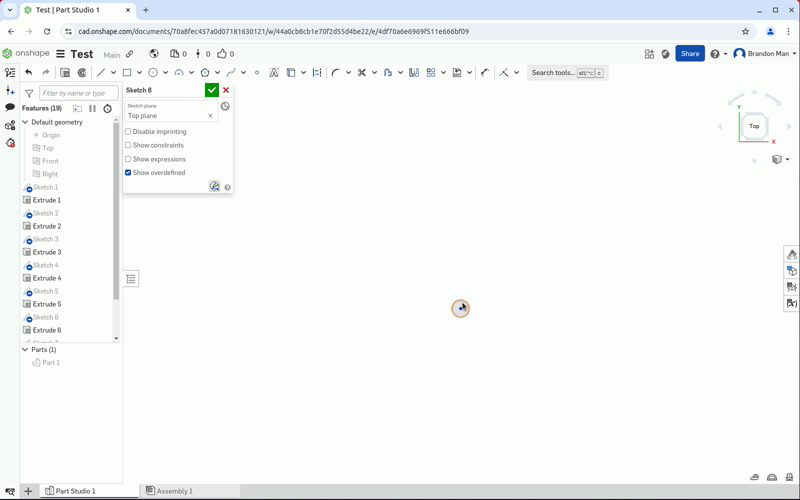
scroll(6)
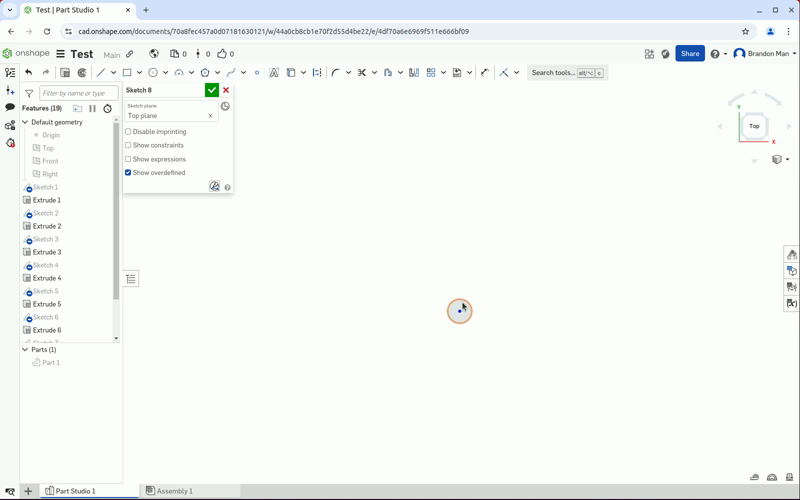
scroll(6)
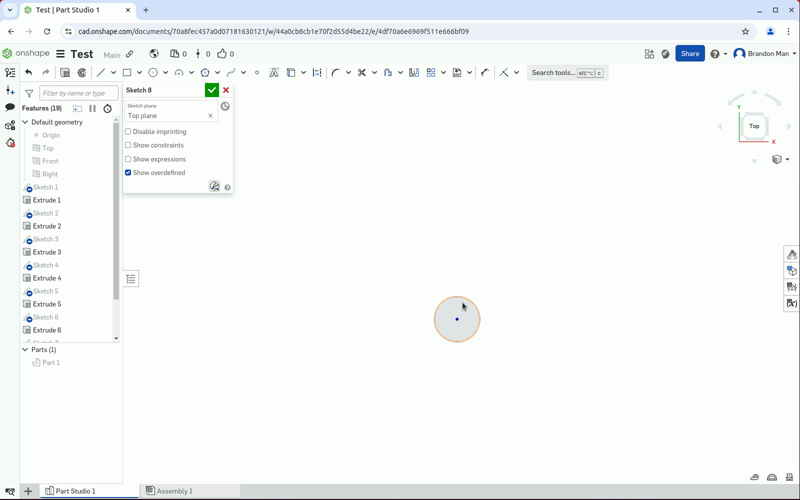
scroll(6)
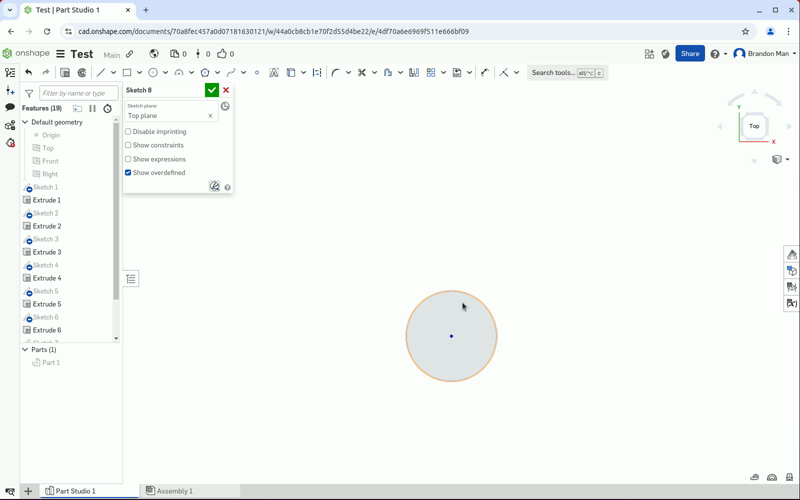
click(462, 302)
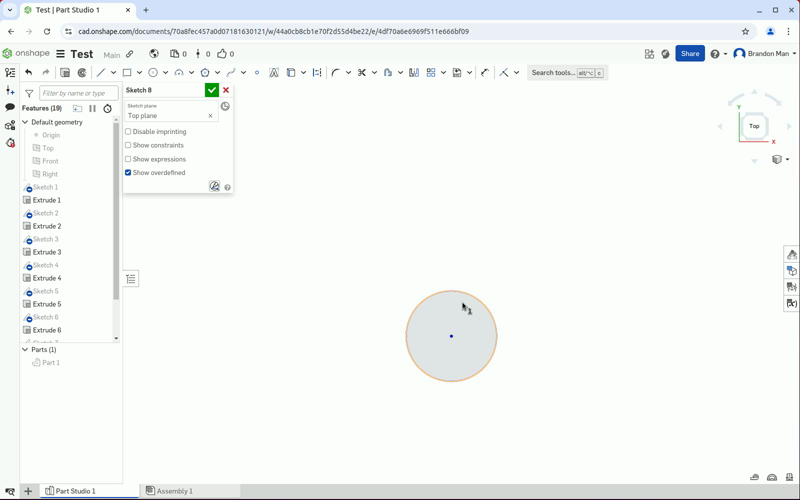
scroll(-6)
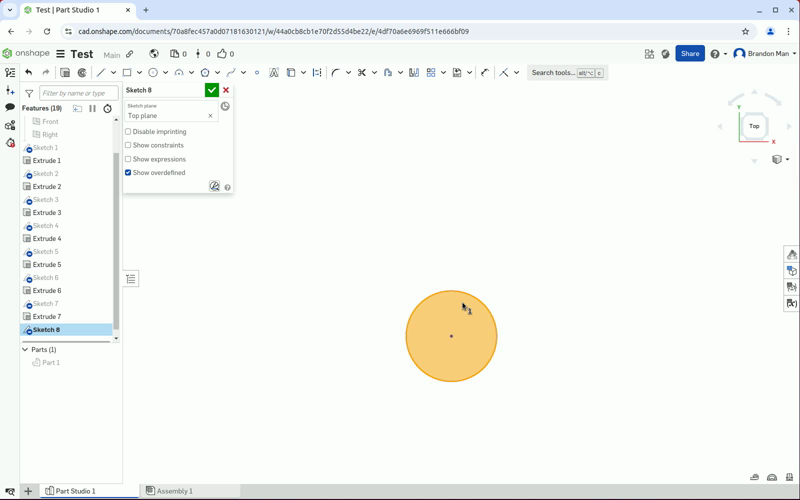
scroll(-6)
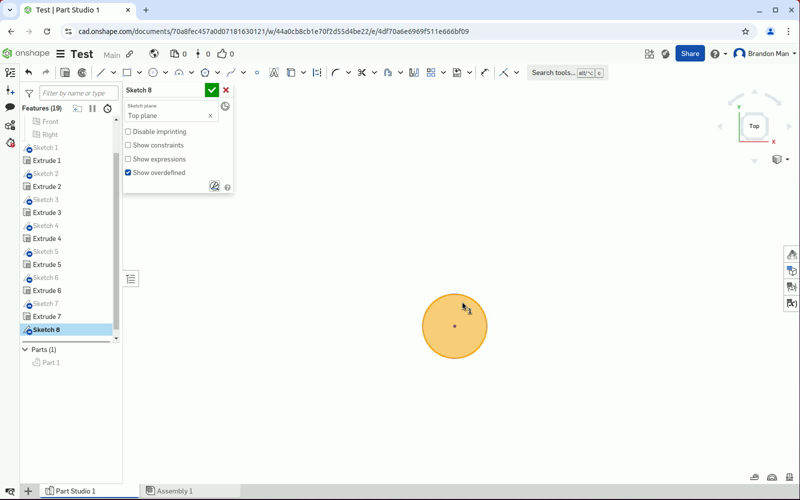
scroll(-6)
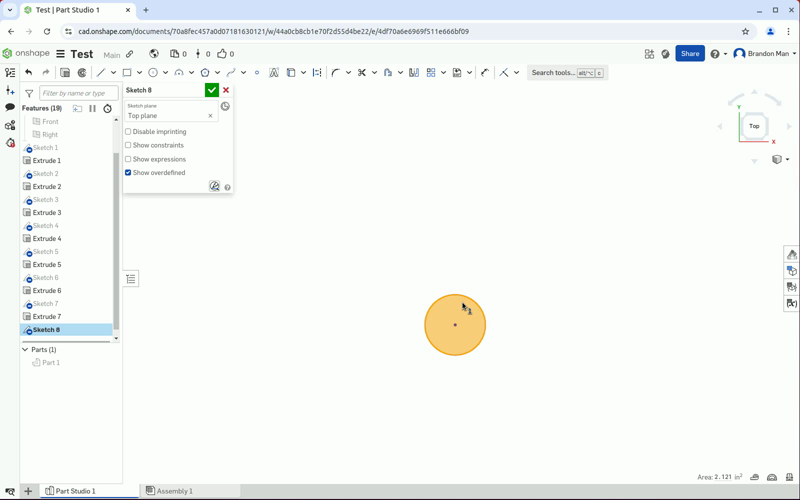
scroll(-6)
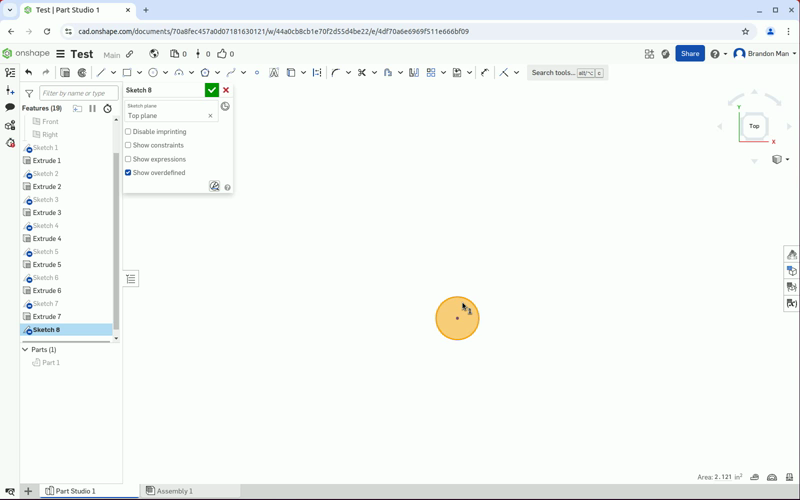
scroll(-6)
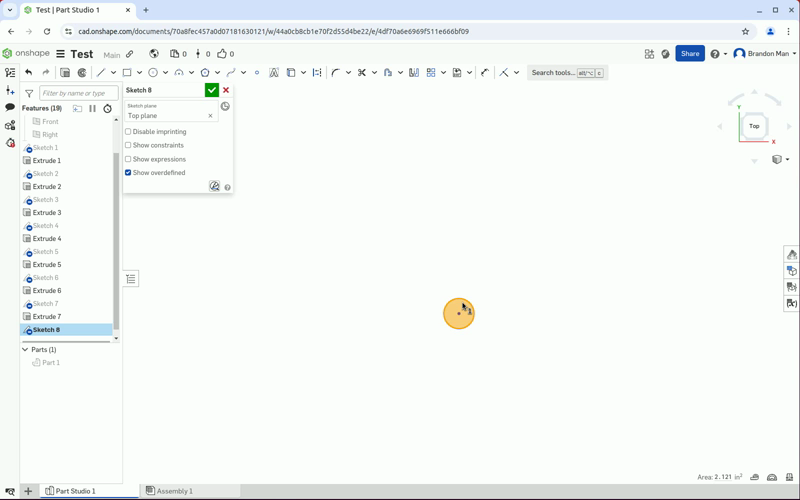
scroll(-6)
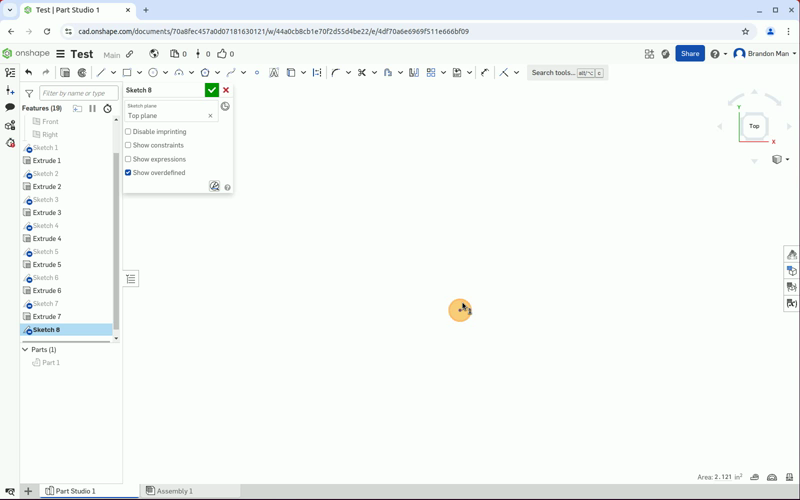
scroll(-6)
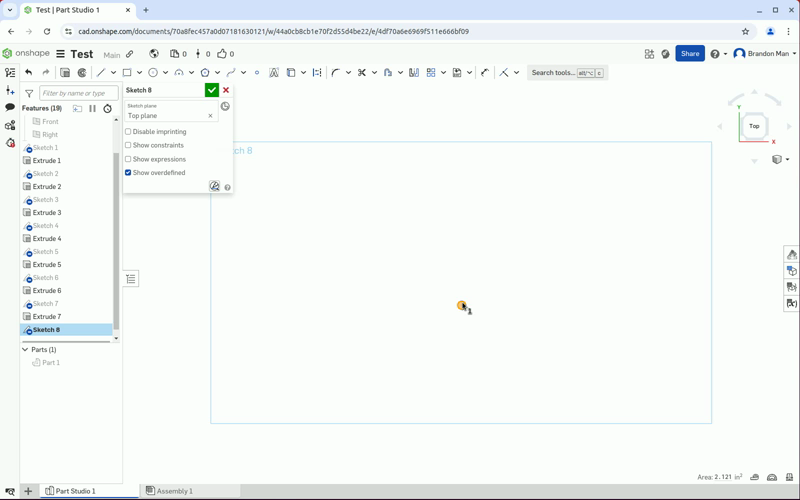
mouse_move(73, 352)
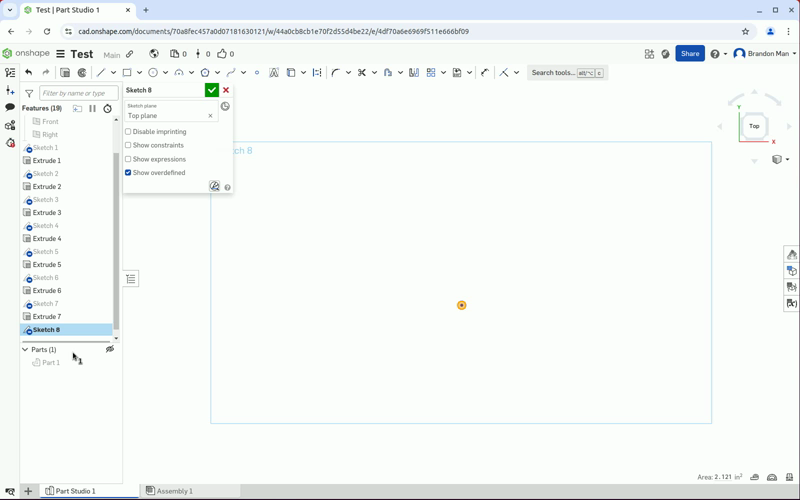
key(shift+y)
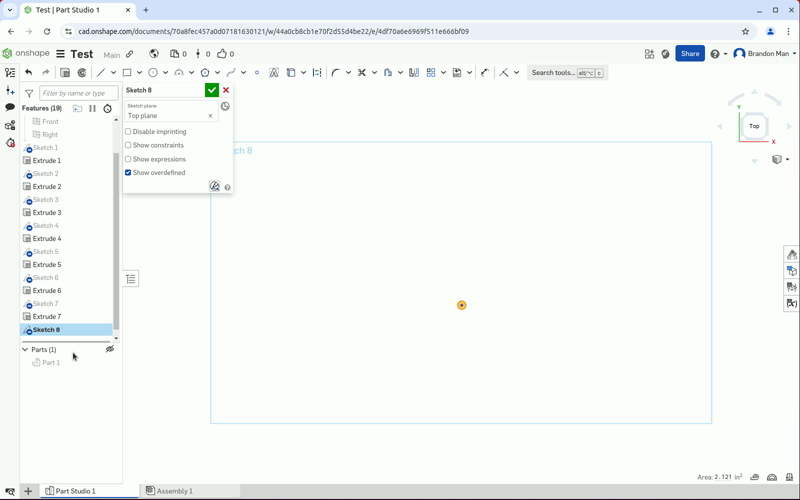
key(shift+e)
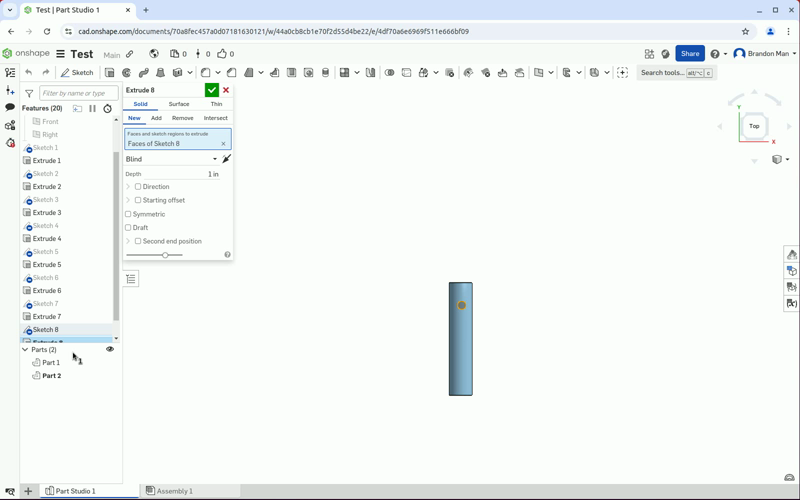
mouse_move(143, 106)
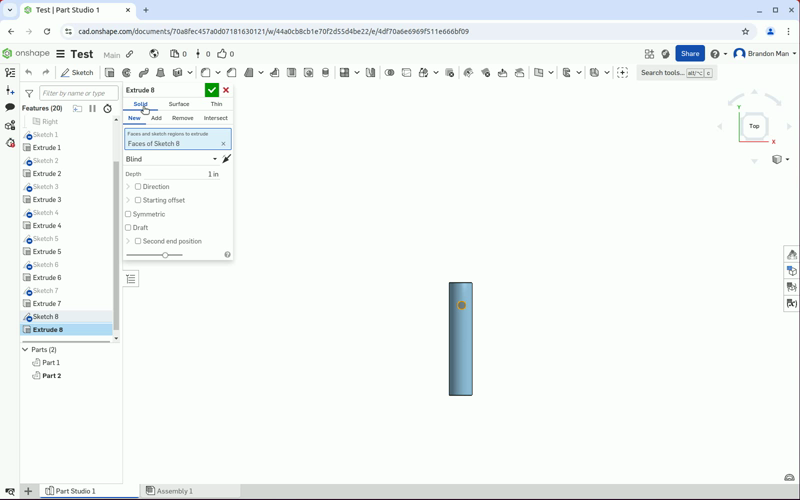
click(143, 106)
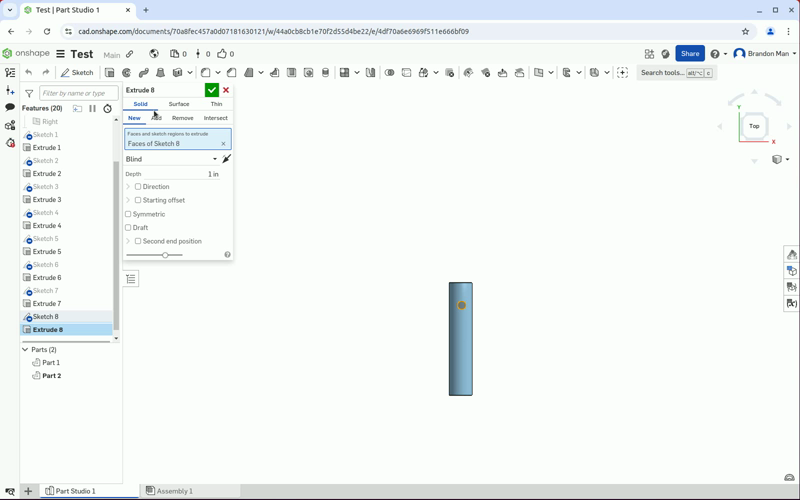
mouse_move(186, 120)
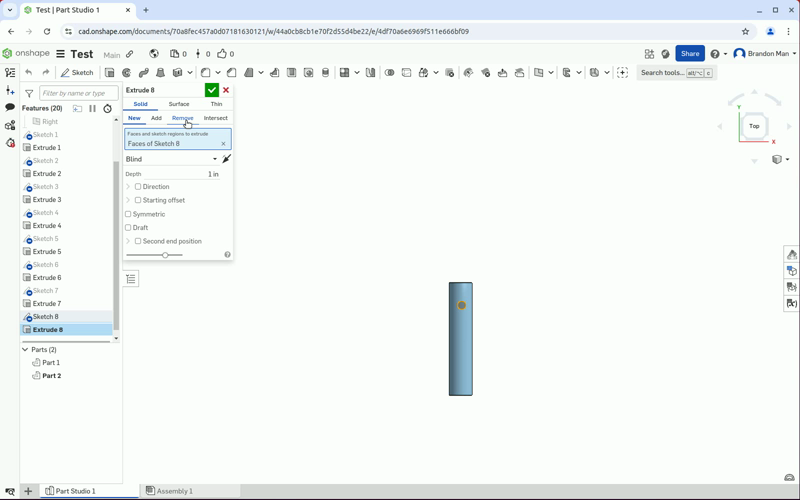
click(186, 120)
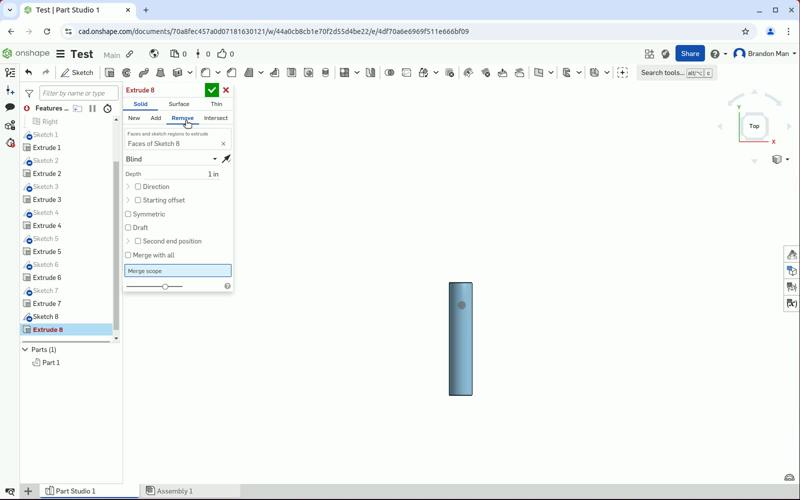
key(tab, 4)
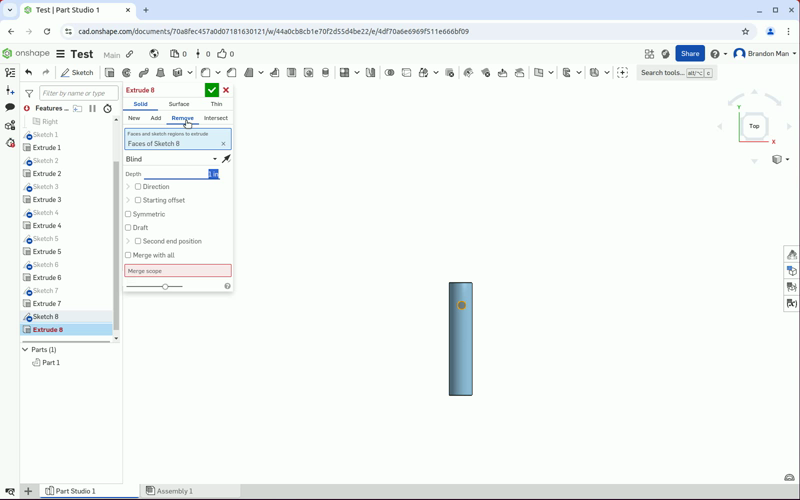
text(3.611)
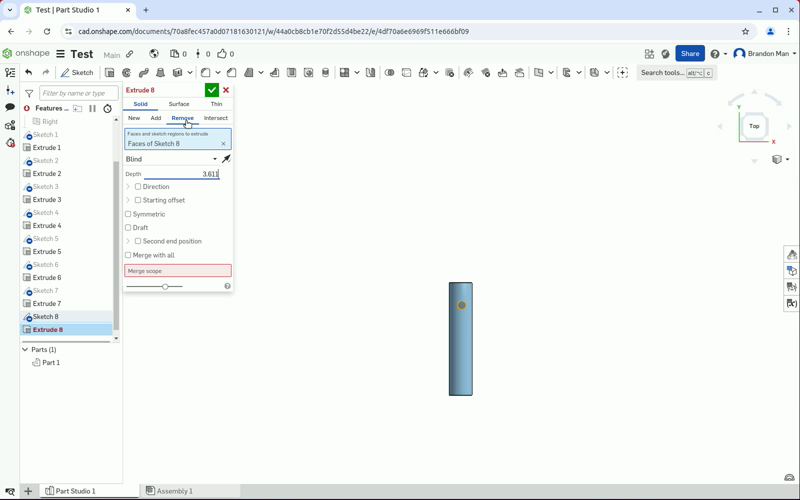
key(tab, 6)
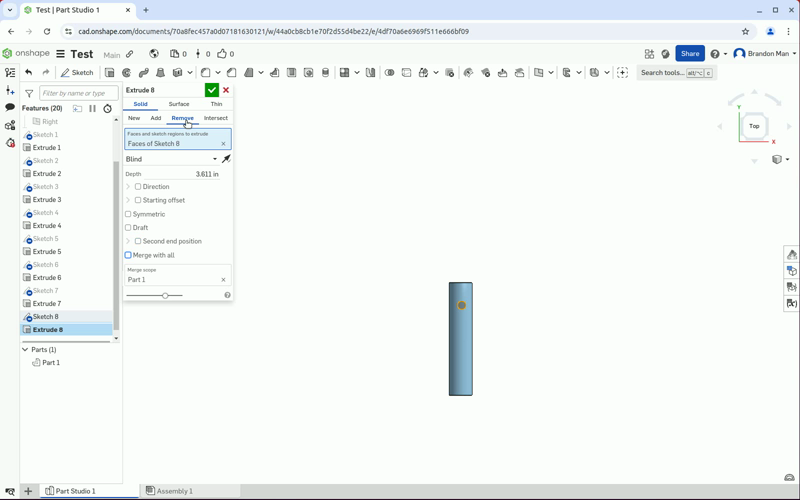
key(space)
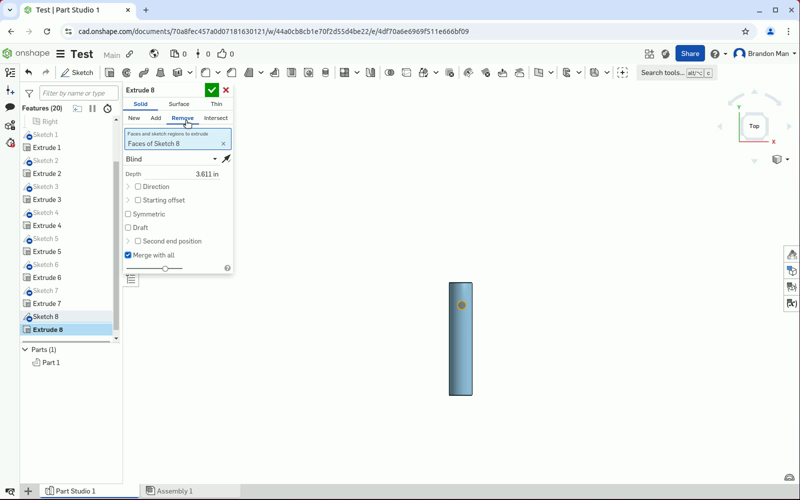
key(enter)
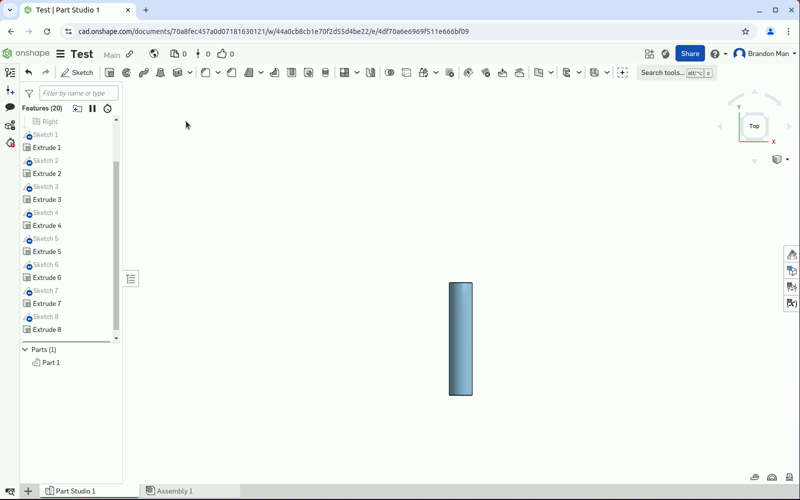
key(shift+h)
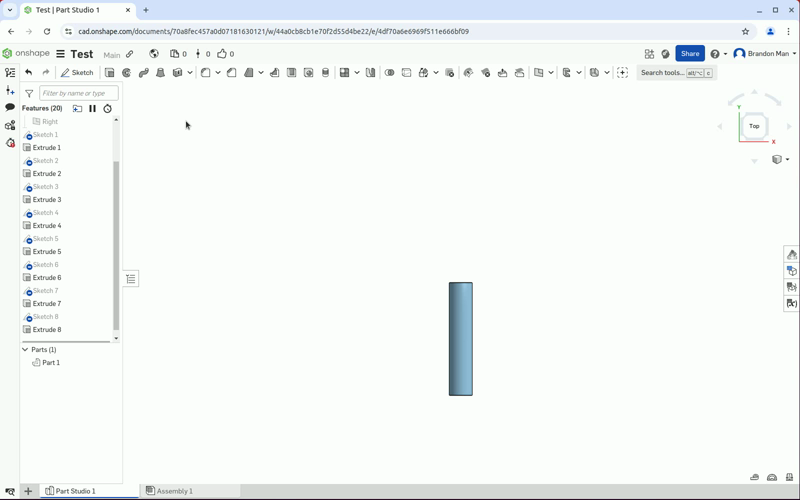
key(shift+h)
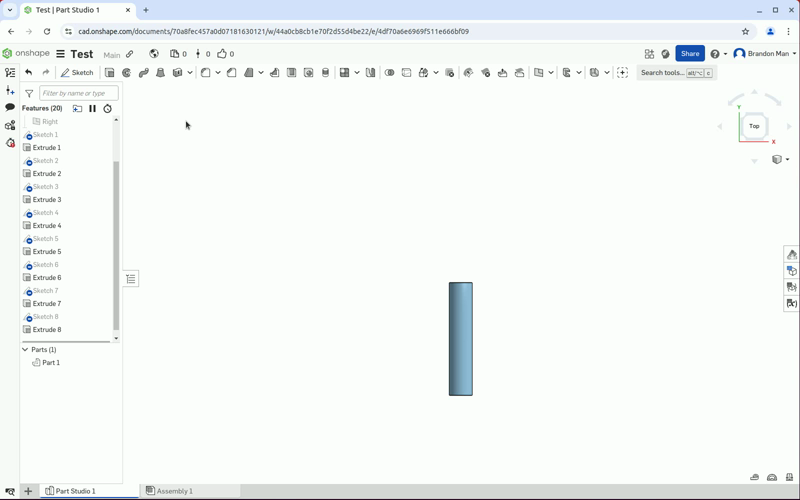
mouse_move(69, 137)
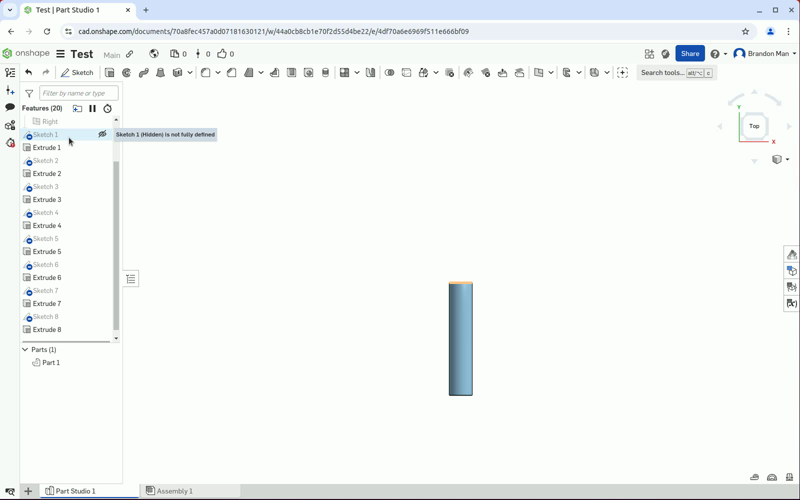
click(69, 137)
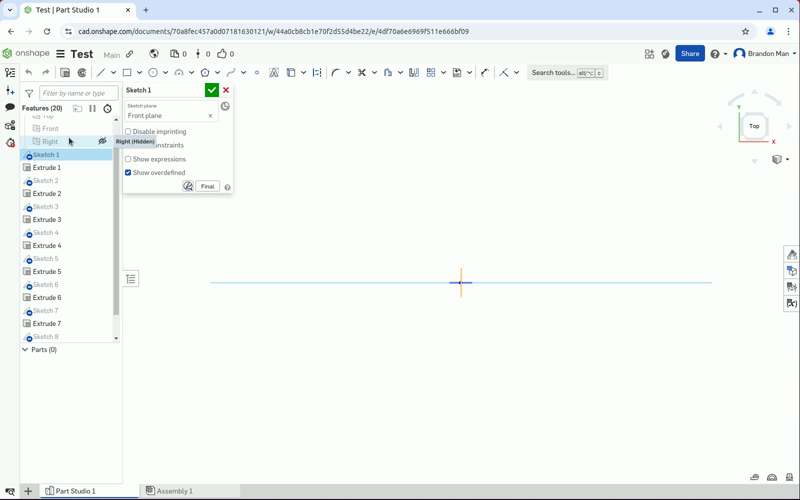
mouse_move(229, 92)
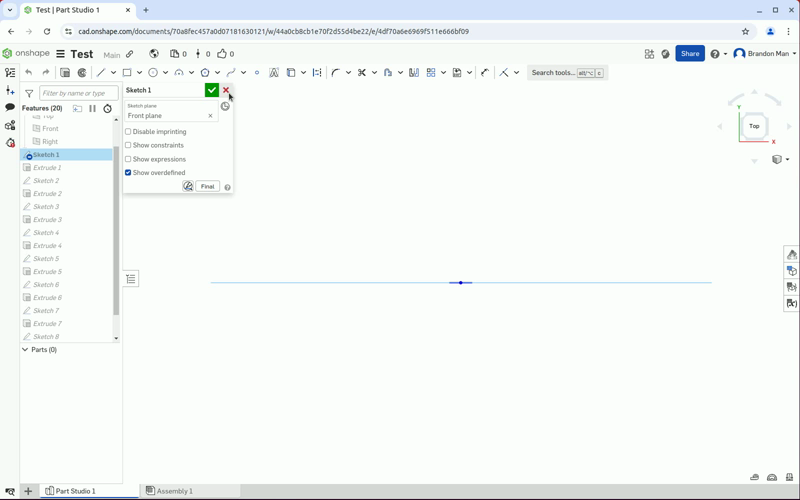
click(229, 92)
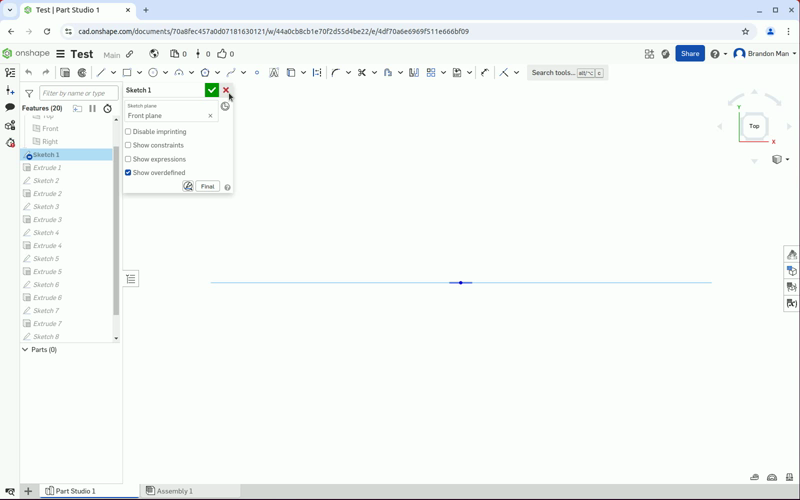
key(shift+s)
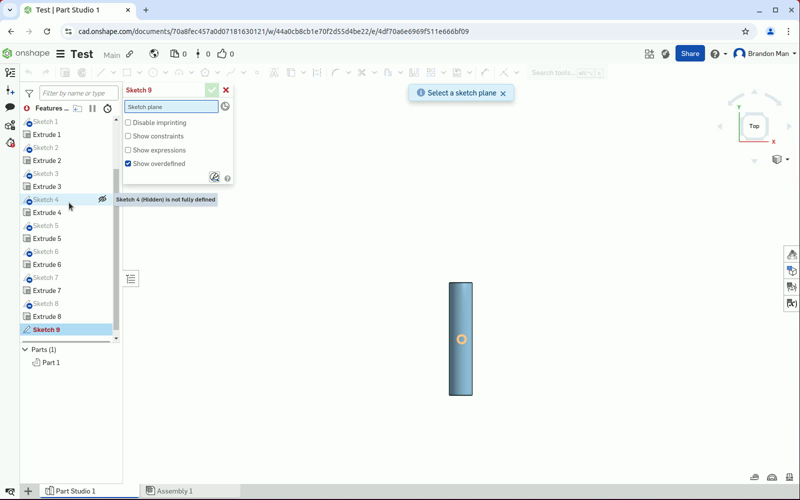
scroll(3)
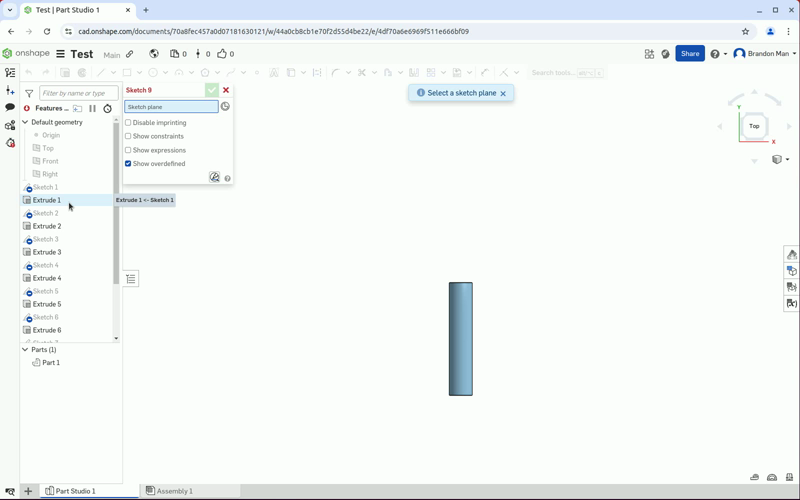
mouse_move(69, 150)
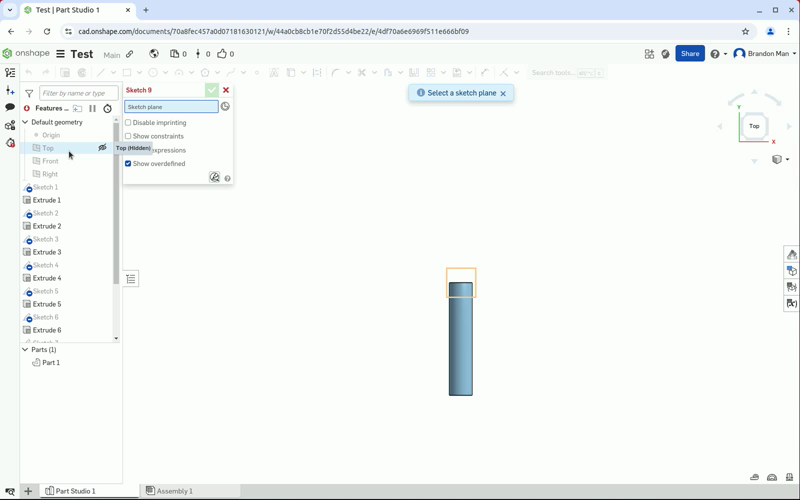
click(69, 150)
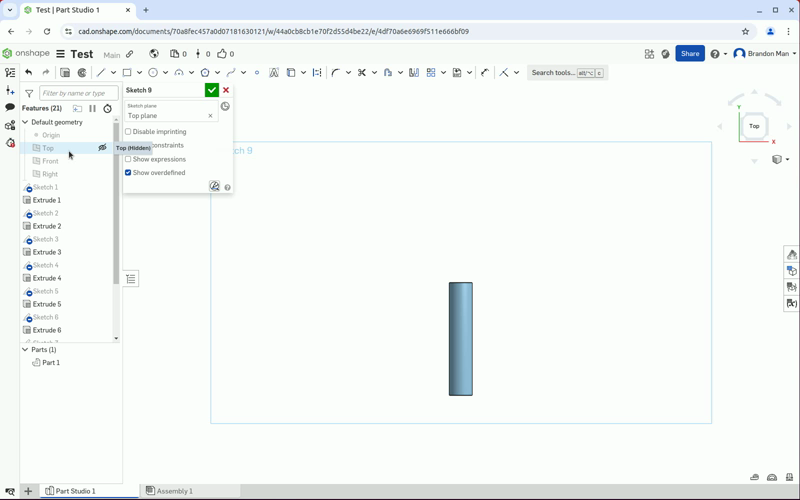
mouse_move(73, 352)
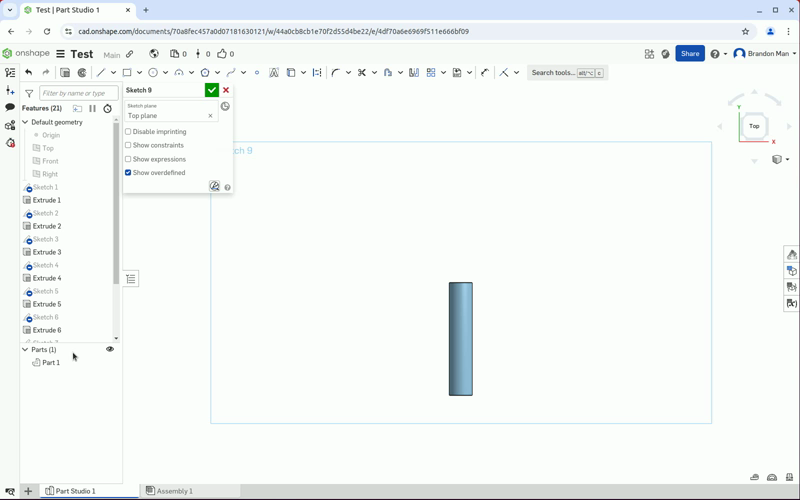
key(y)
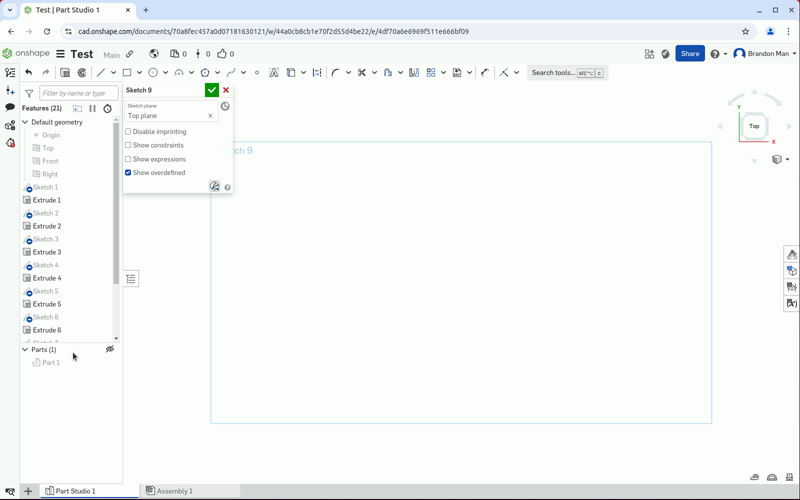
key(c)
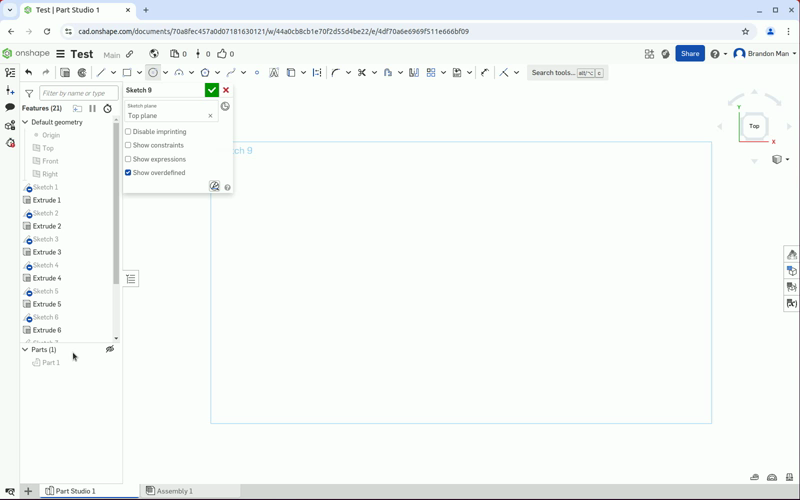
key_down(shift)
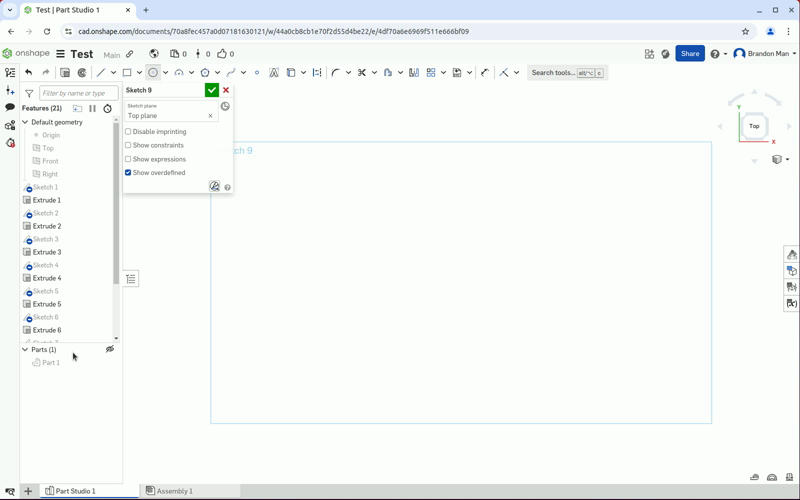
mouse_move(461, 294)
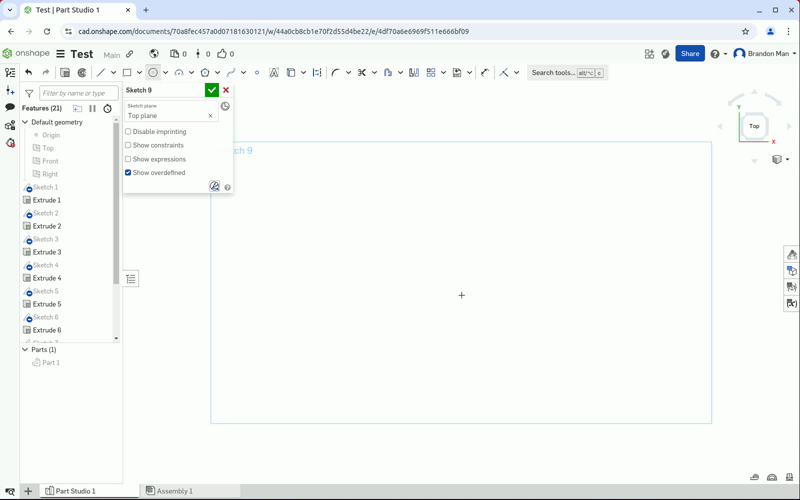
click(461, 294)
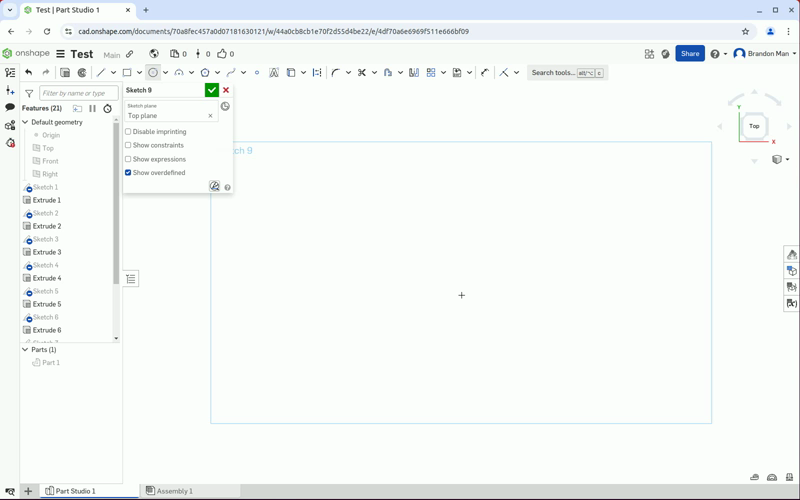
key_up(shift)
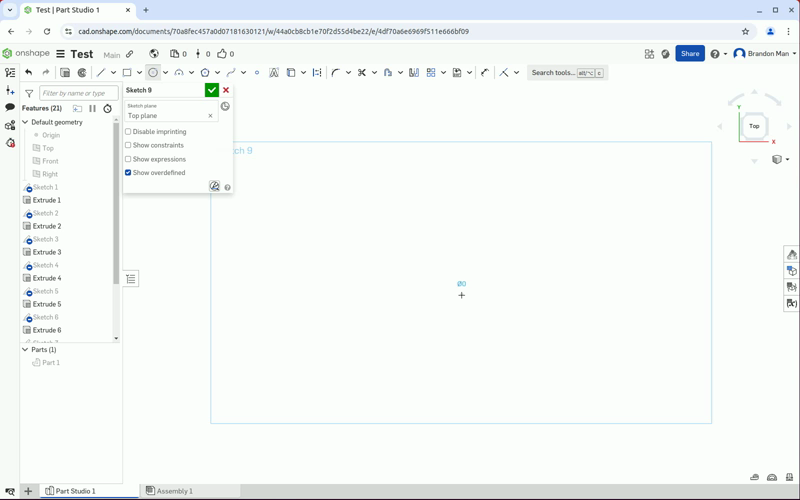
mouse_move(465, 294)
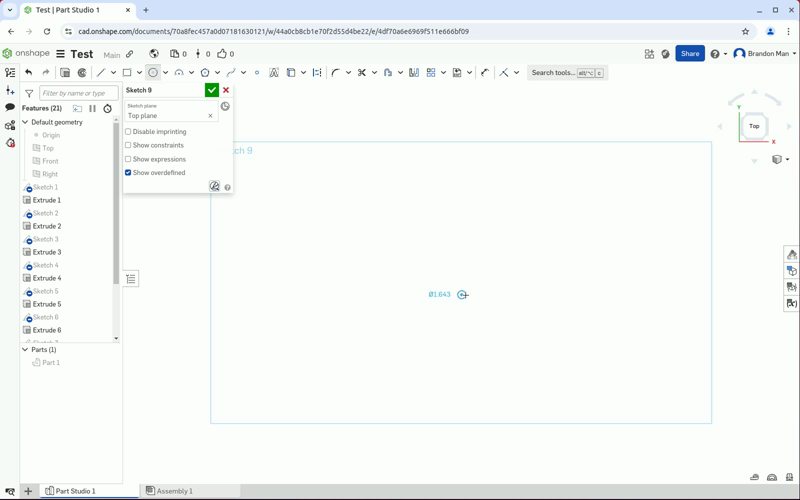
click(465, 294)
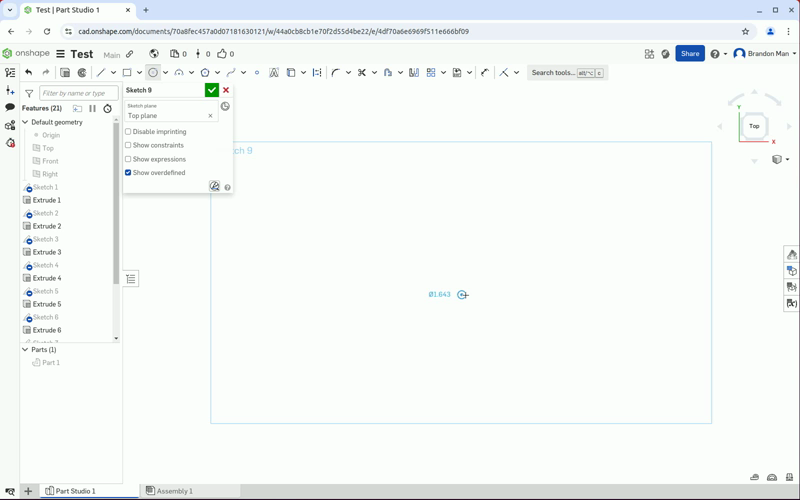
key(esc)
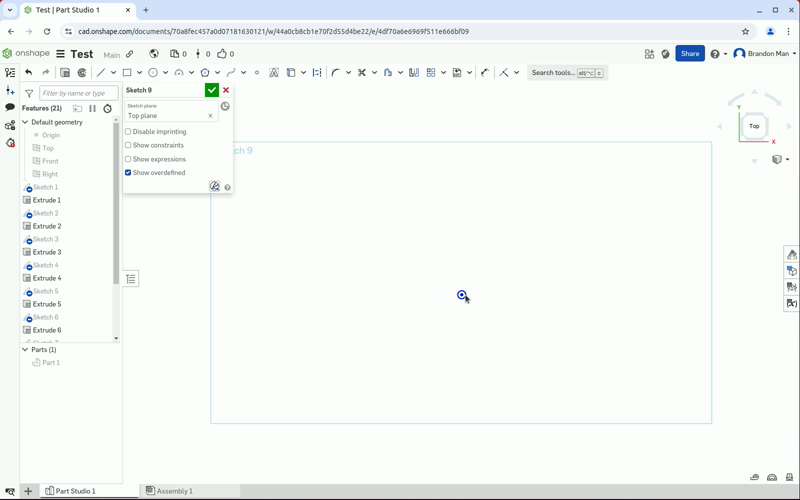
mouse_move(461, 291)
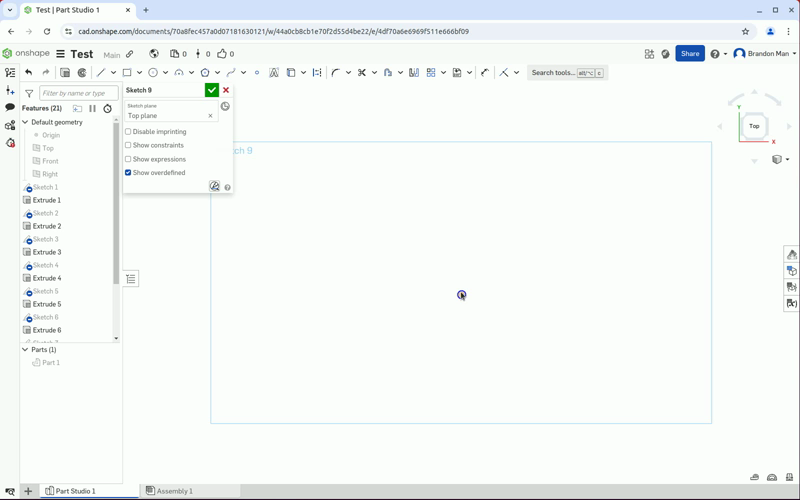
scroll(6)
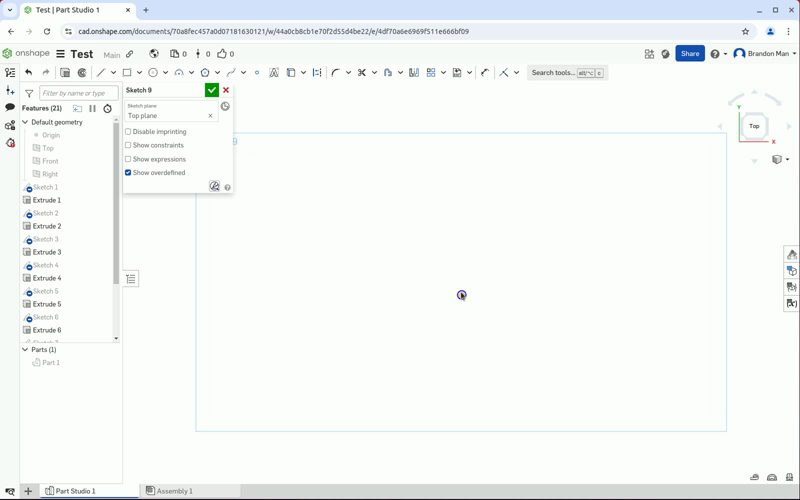
scroll(6)
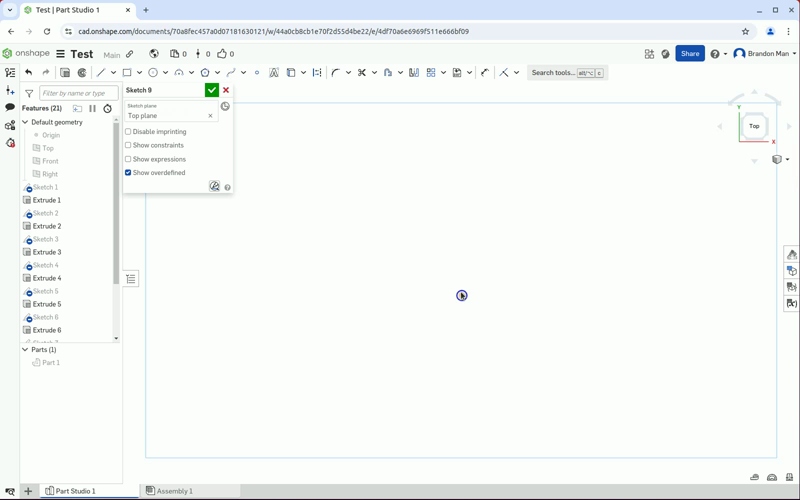
scroll(6)
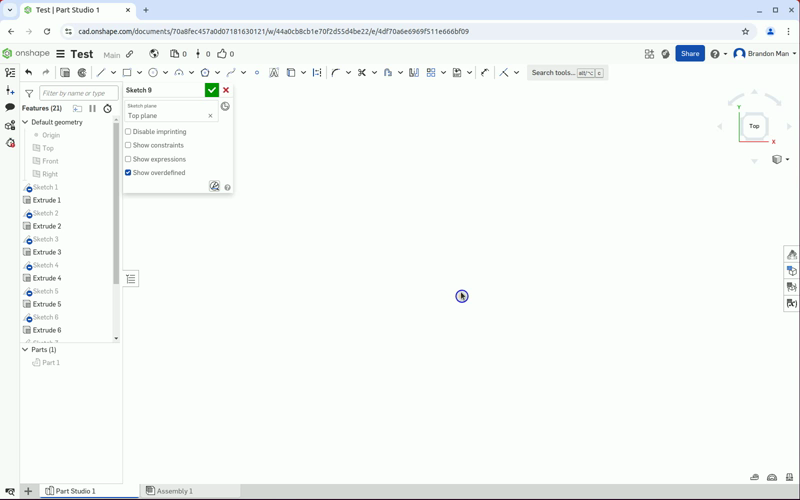
scroll(6)
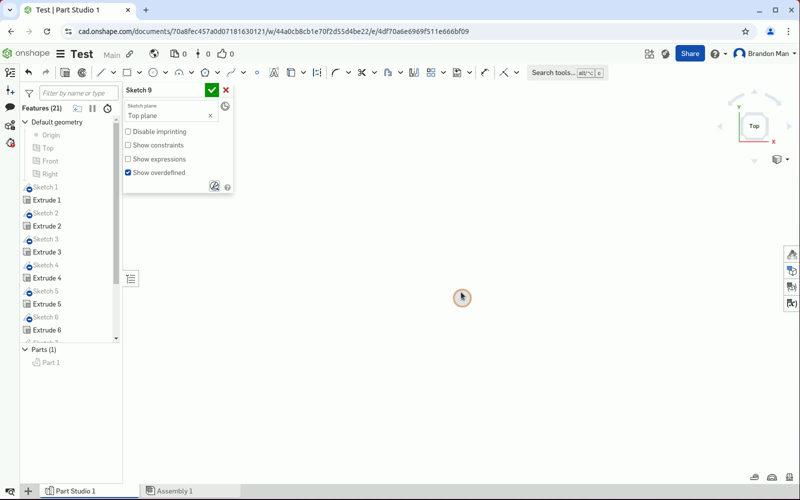
scroll(6)
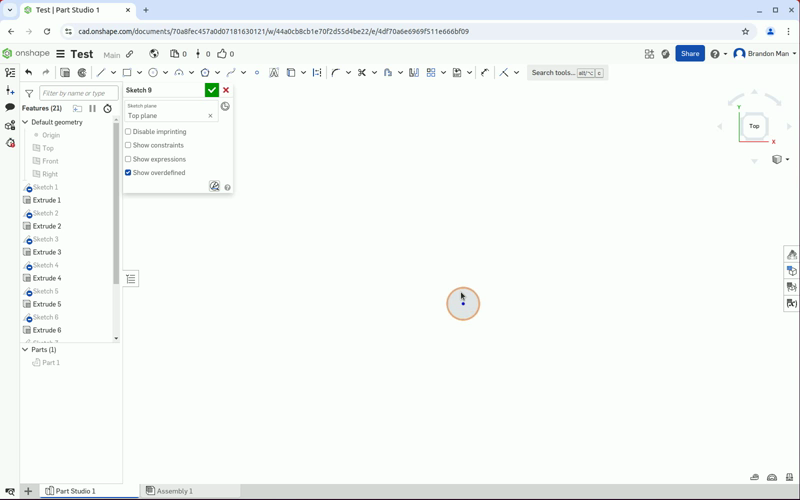
scroll(6)
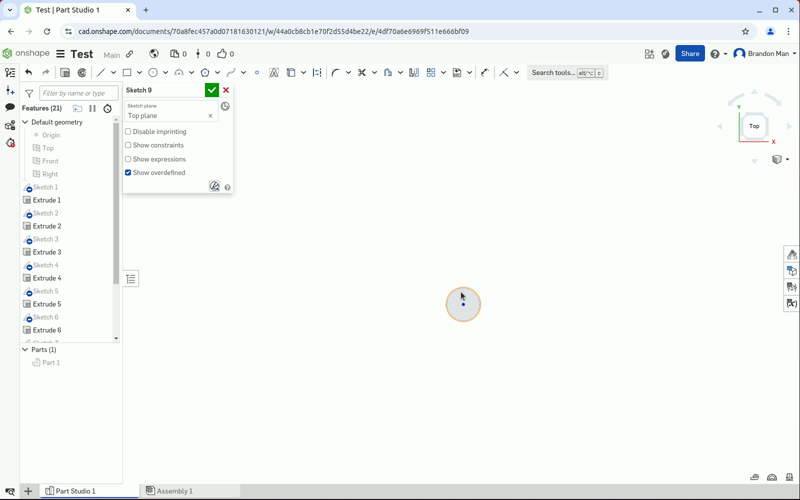
scroll(6)
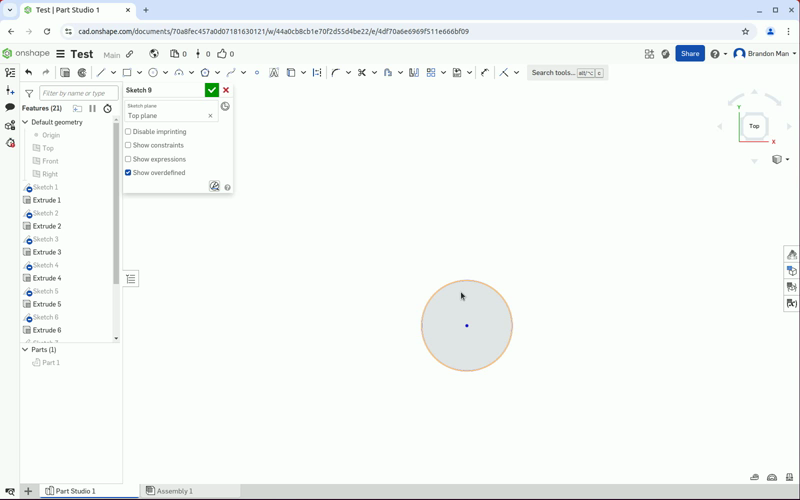
click(461, 291)
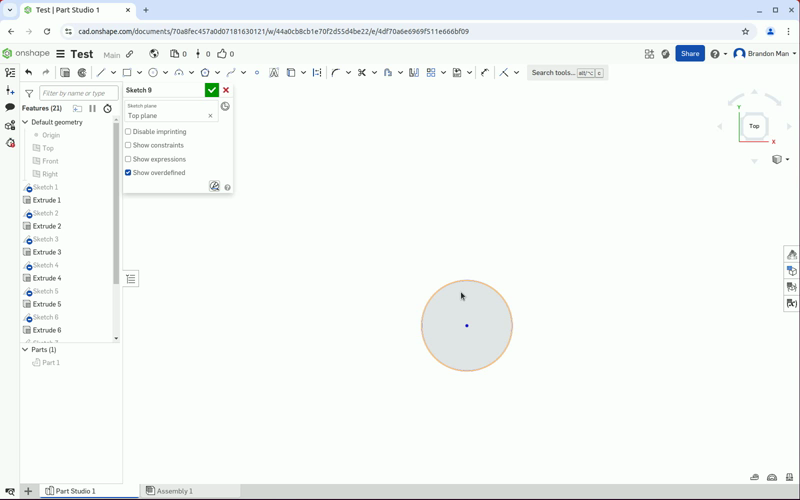
scroll(-6)
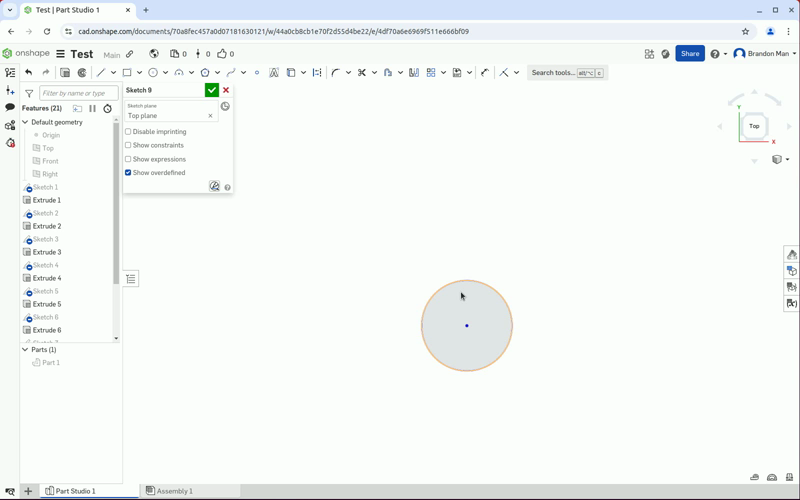
scroll(-6)
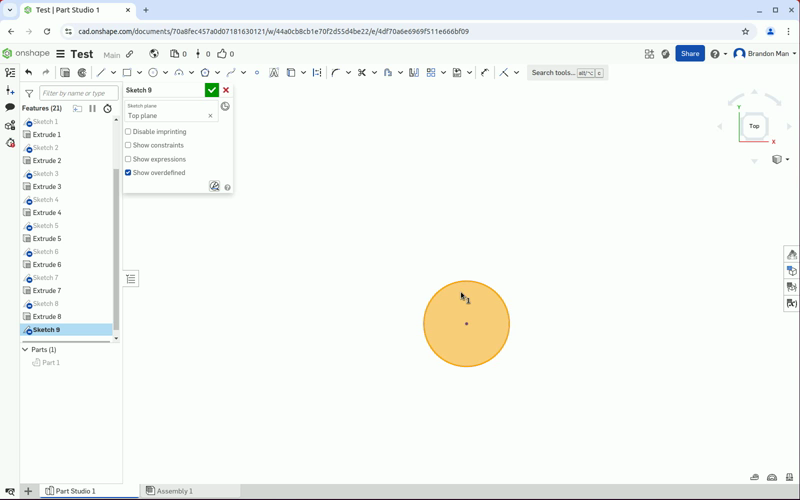
scroll(-6)
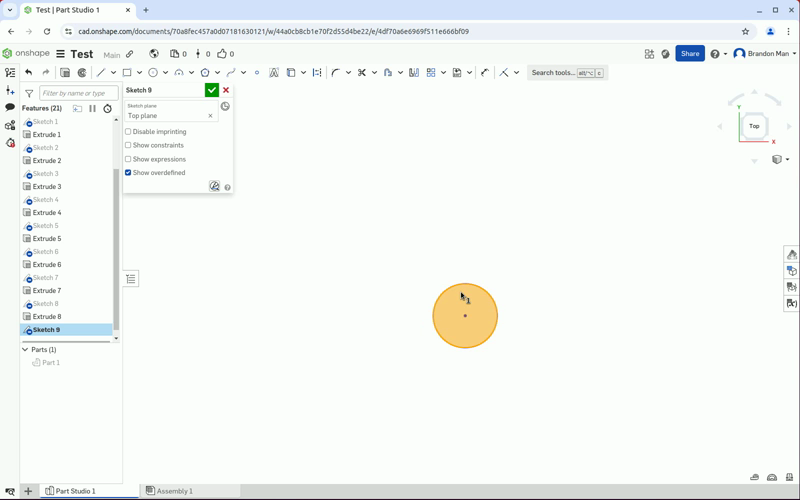
scroll(-6)
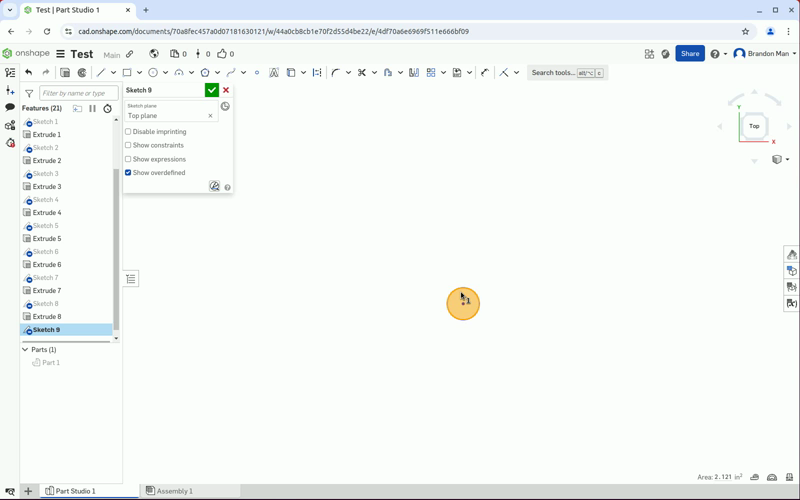
scroll(-6)
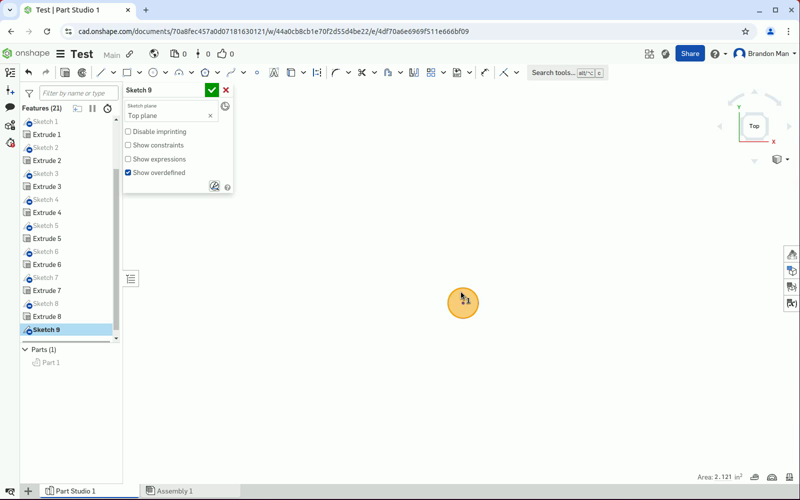
scroll(-6)
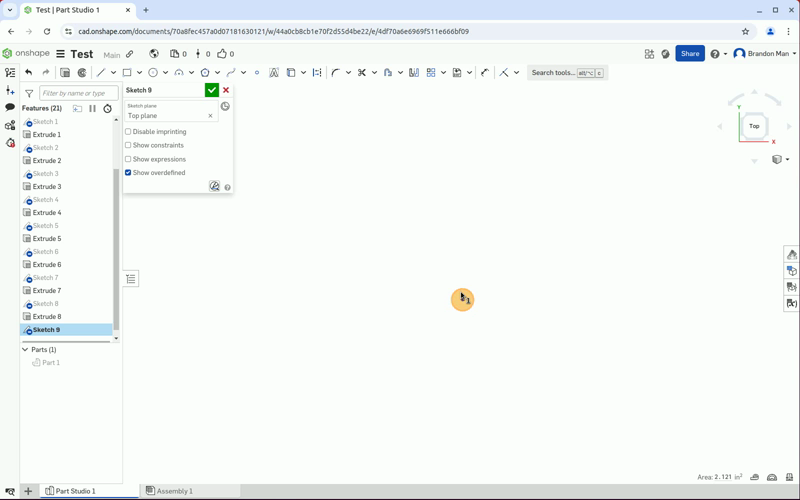
scroll(-6)
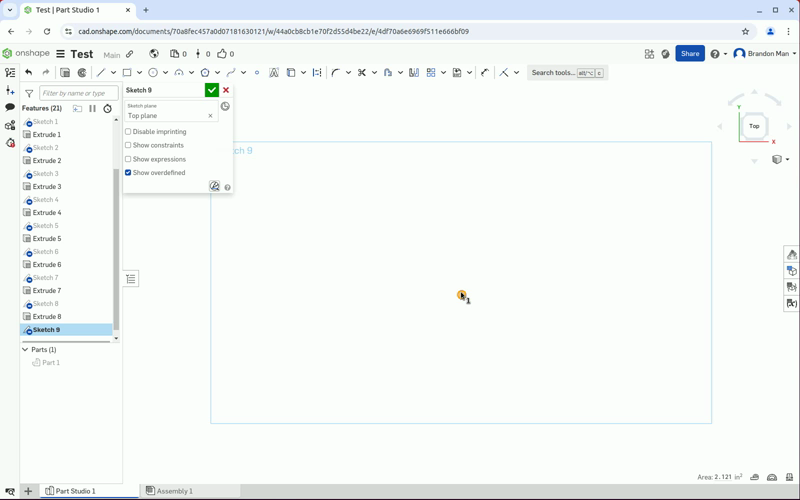
mouse_move(73, 352)
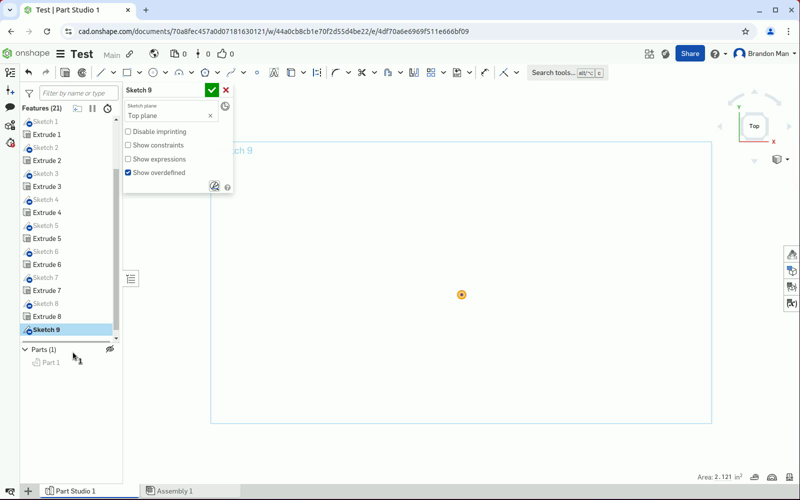
key(shift+y)
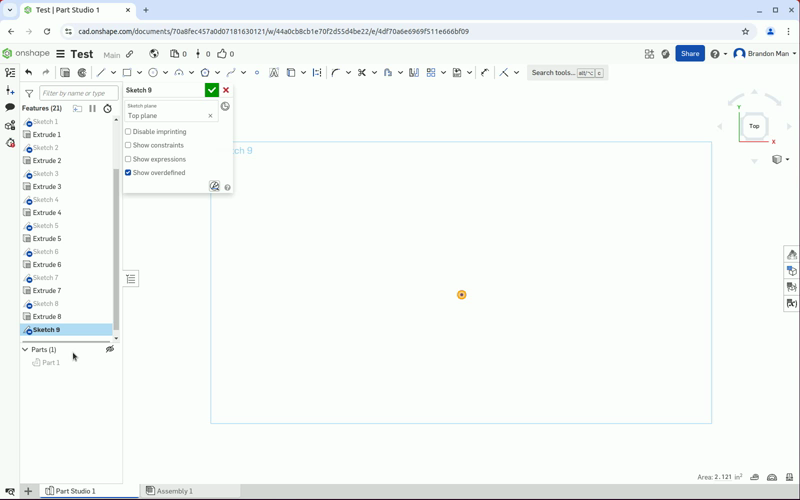
key(shift+e)
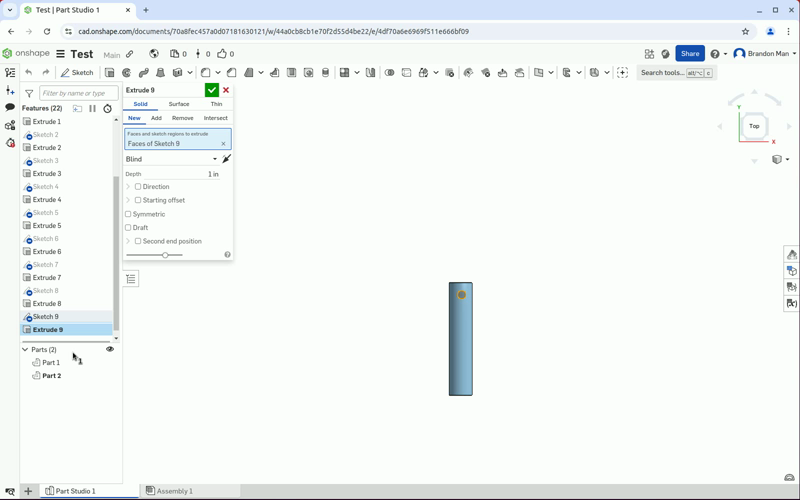
mouse_move(143, 106)
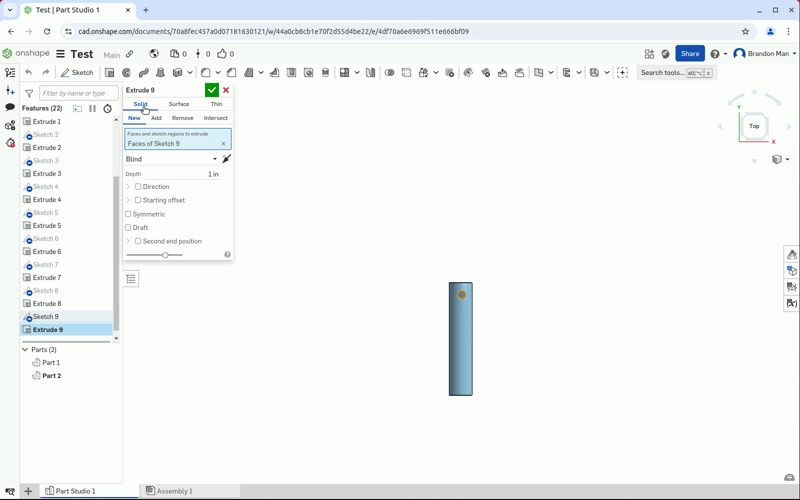
click(143, 106)
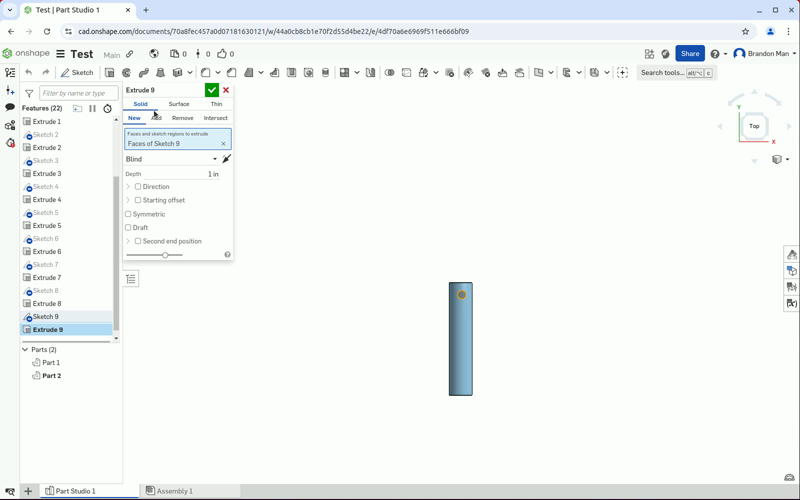
mouse_move(186, 120)
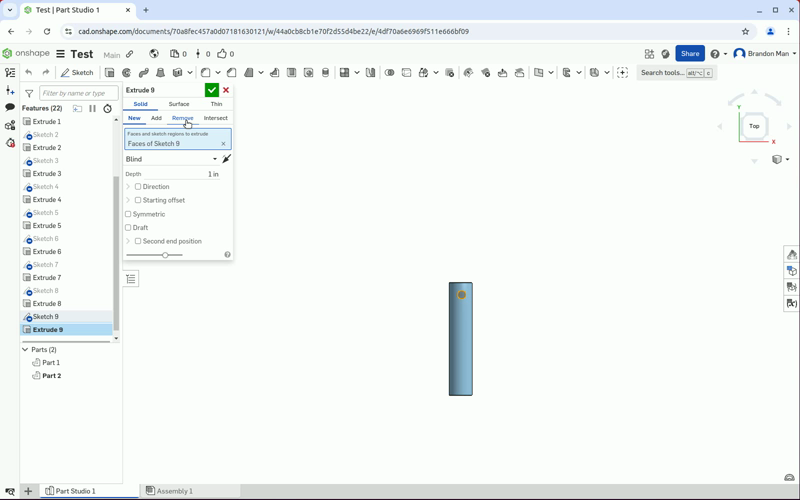
click(186, 120)
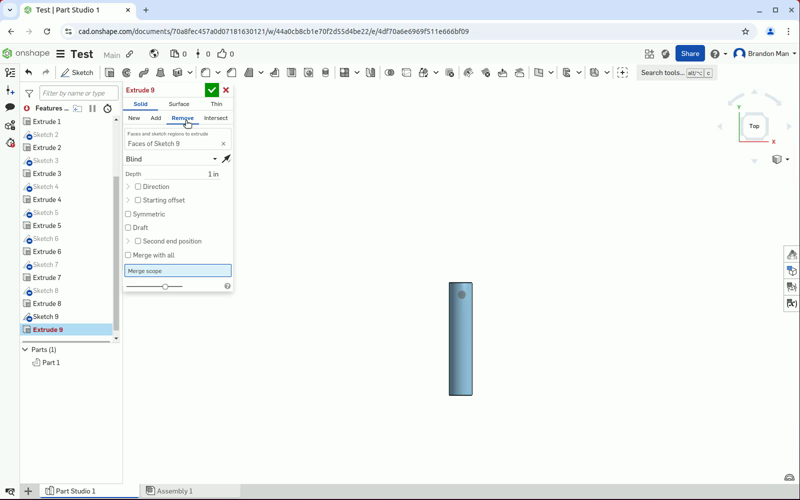
key(tab, 4)
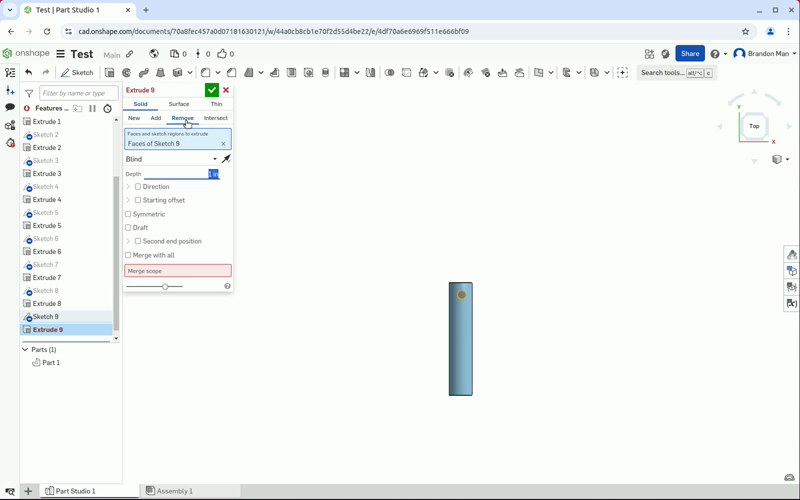
text(3.611)
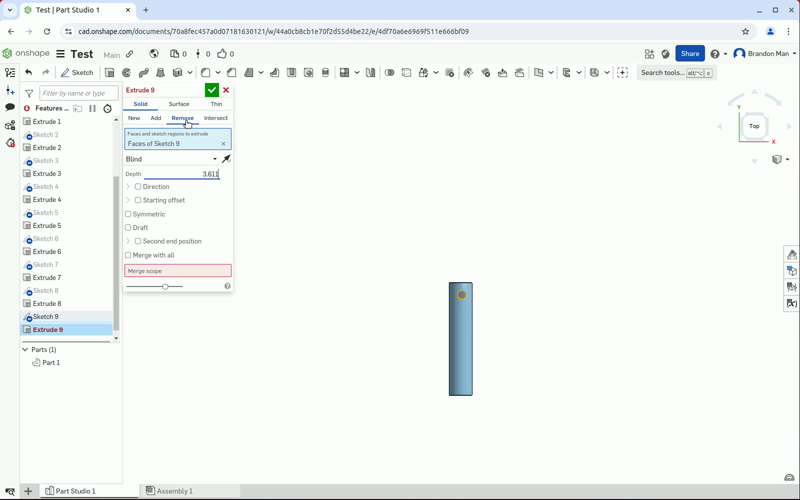
key(tab, 6)
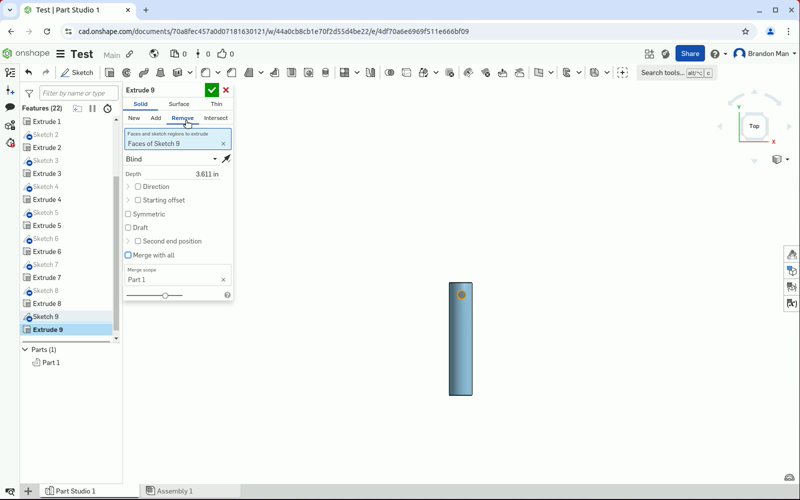
key(space)
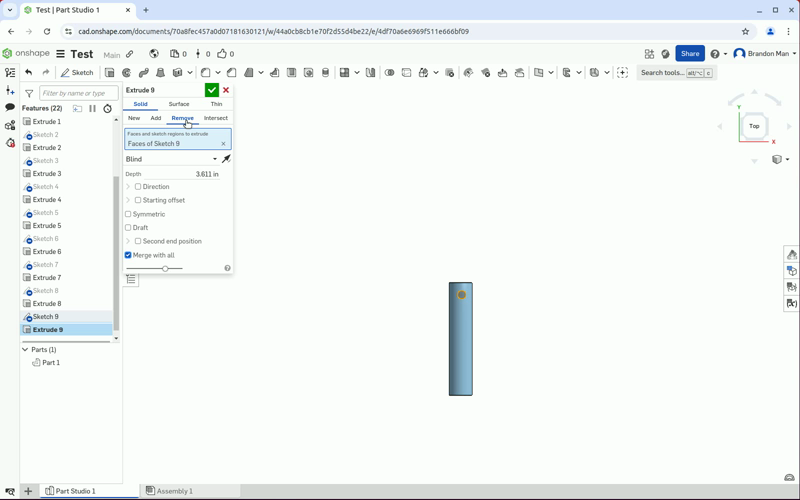
key(enter)
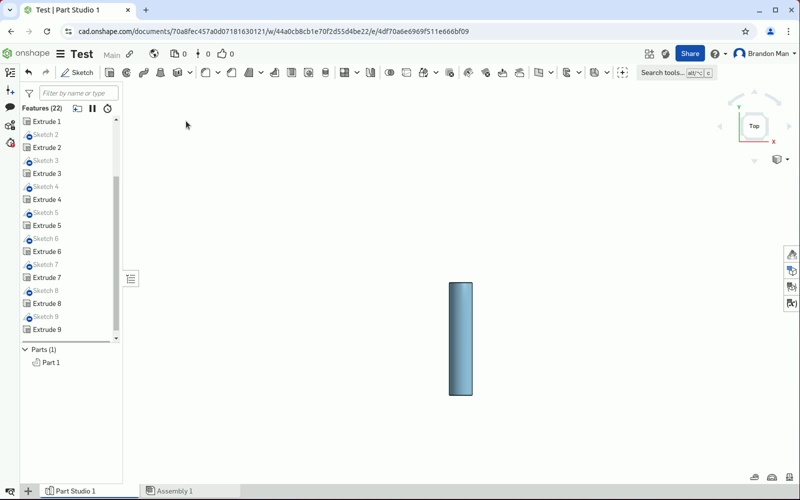
key(shift+h)
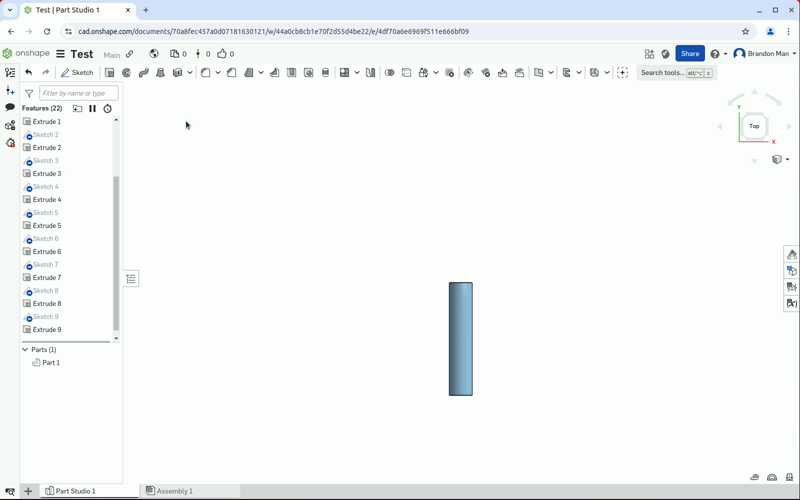
key(shift+h)
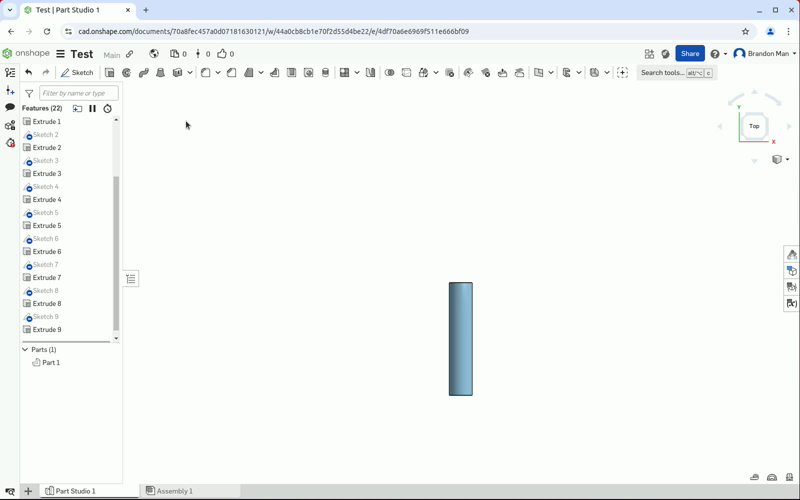
mouse_move(69, 111)
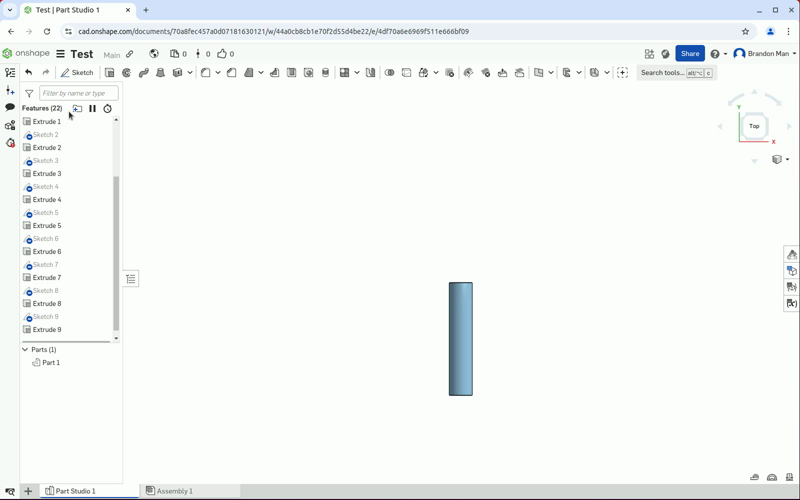
click(69, 111)
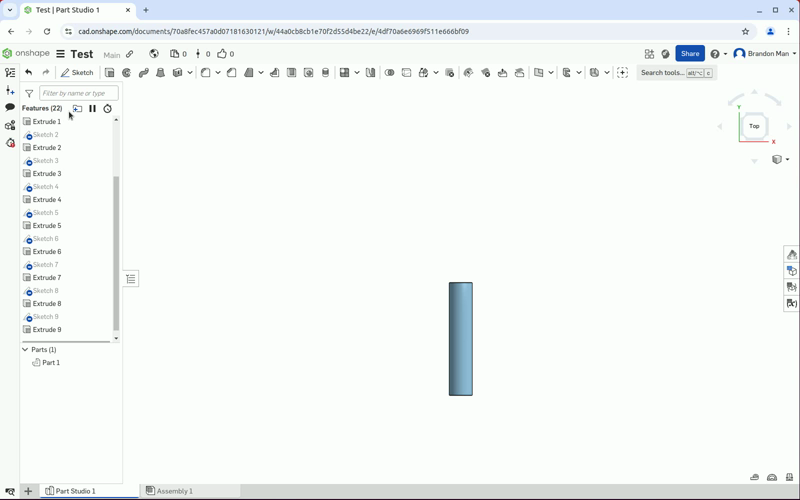
key(shift+s)
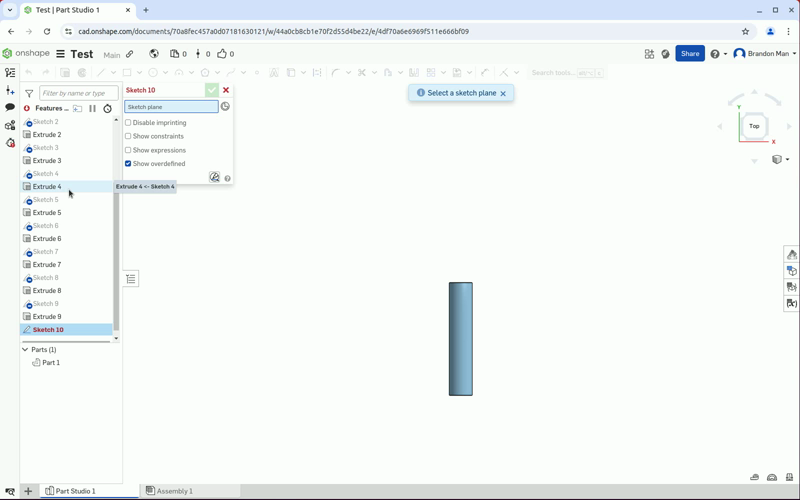
scroll(3)
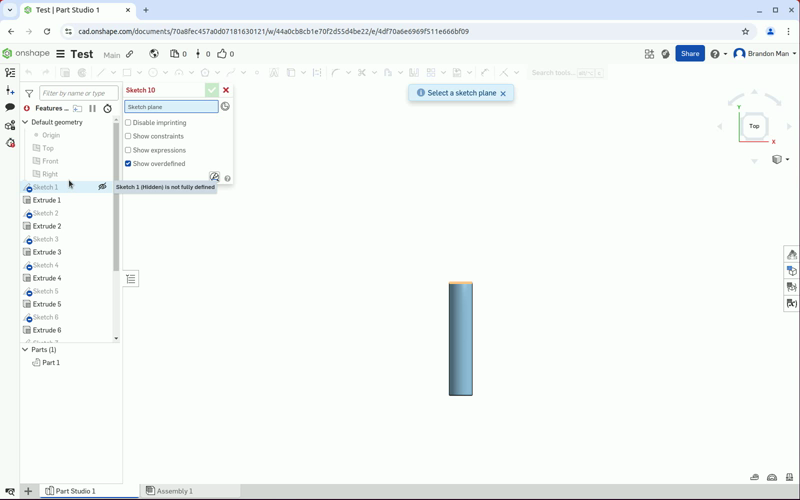
mouse_move(69, 150)
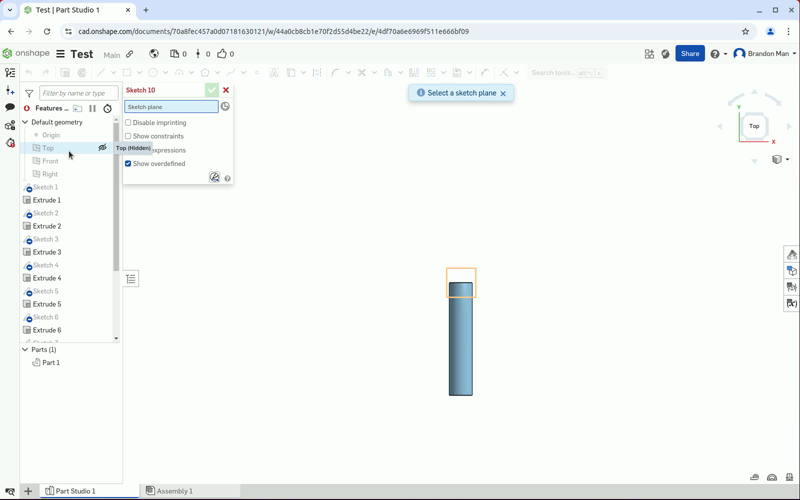
click(69, 150)
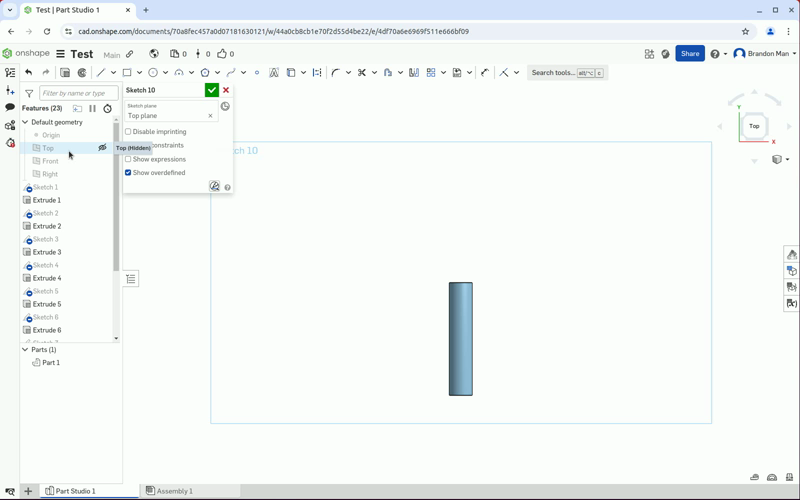
mouse_move(73, 352)
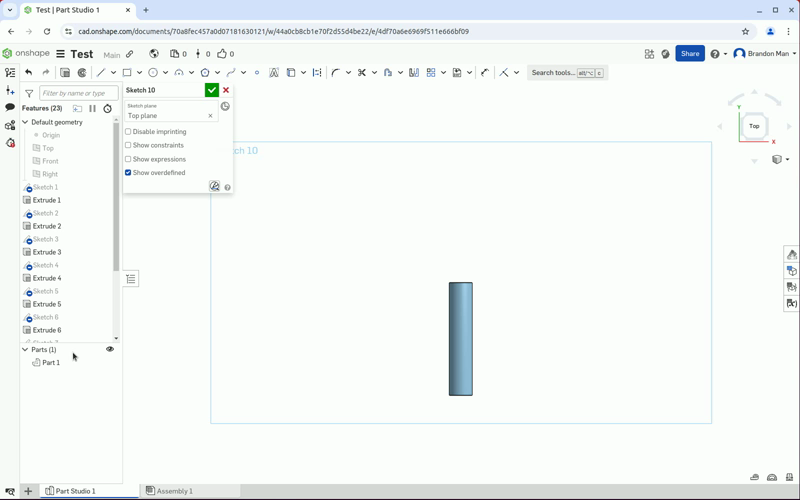
key(y)
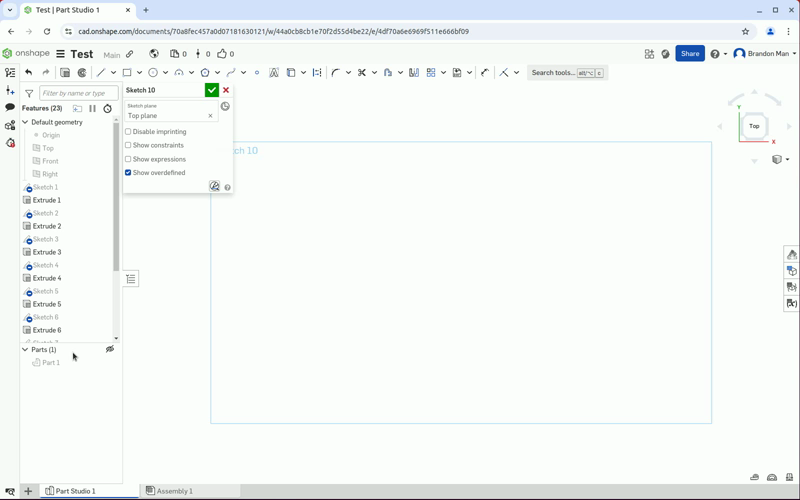
key(c)
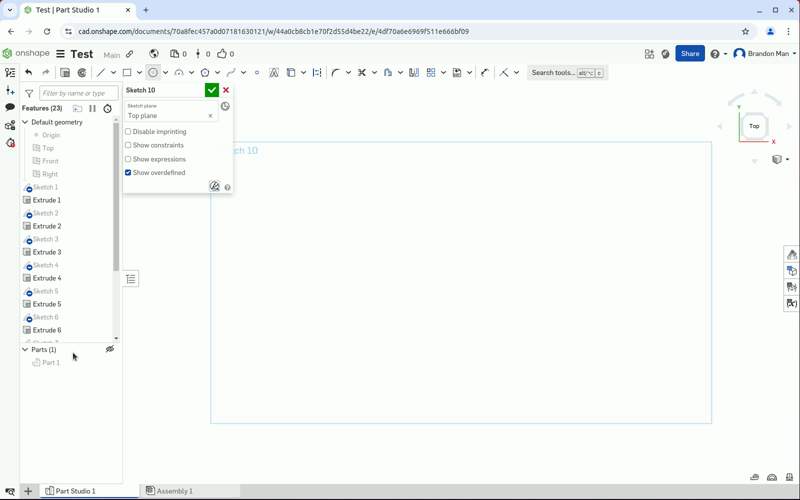
key_down(shift)
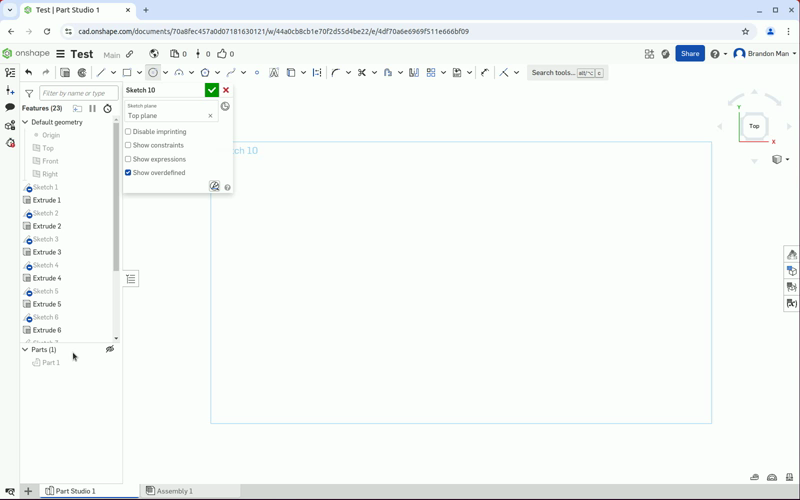
mouse_move(461, 383)
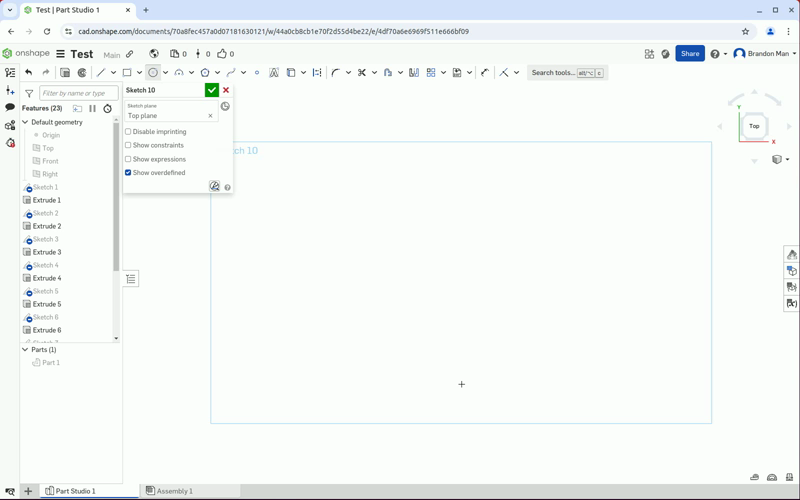
click(461, 383)
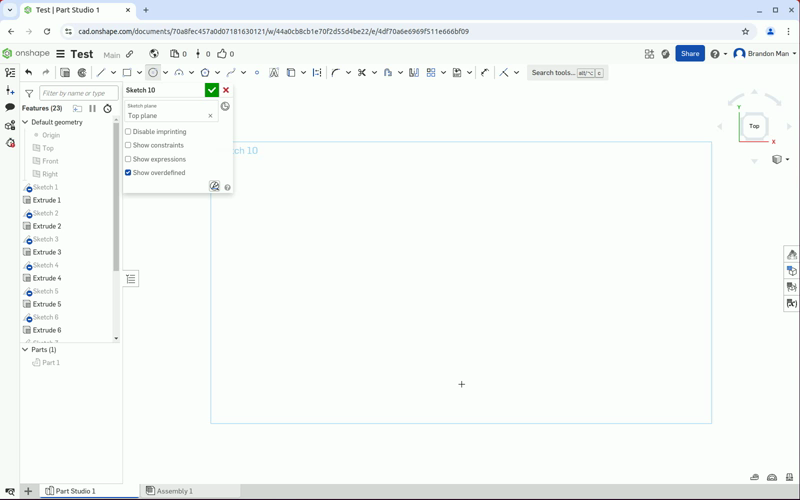
key_up(shift)
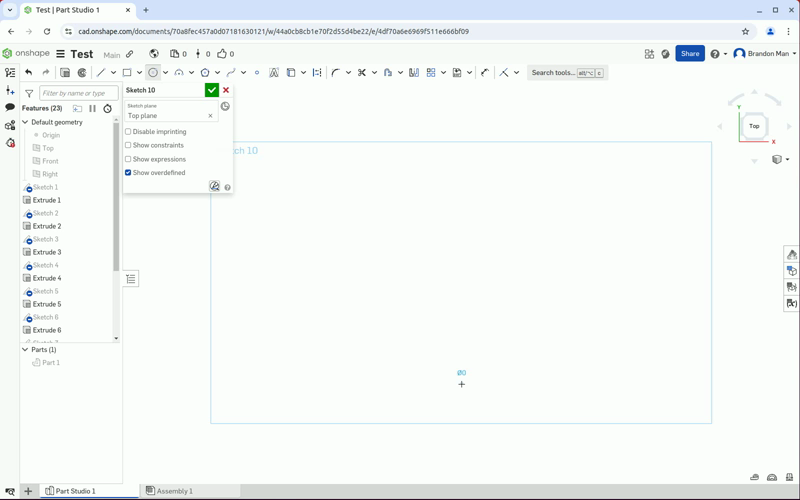
mouse_move(465, 383)
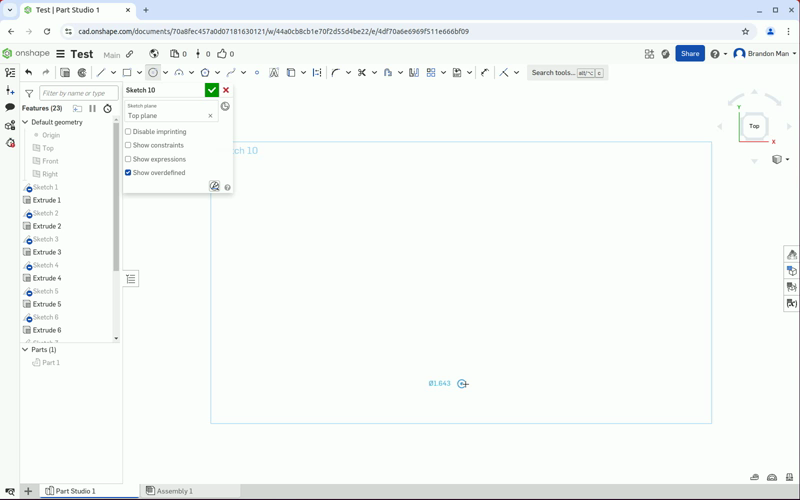
click(465, 383)
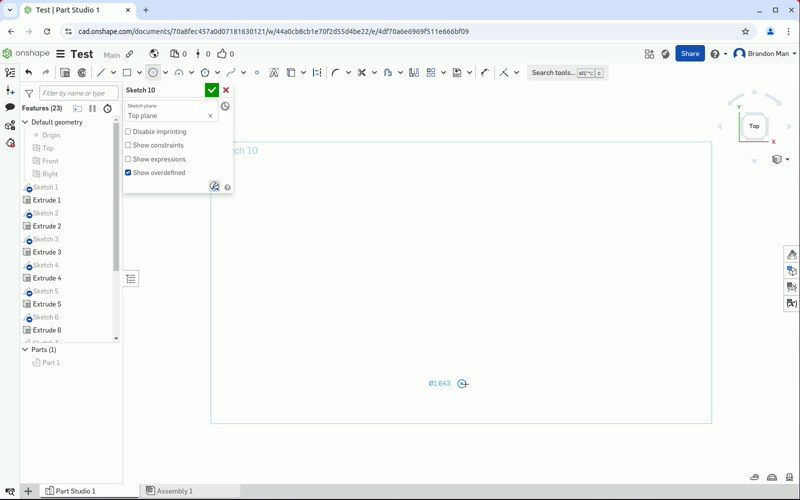
key(esc)
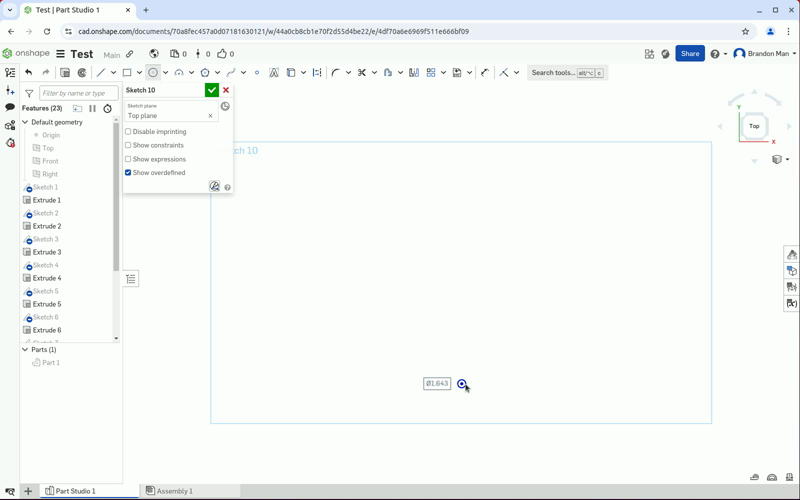
mouse_move(459, 384)
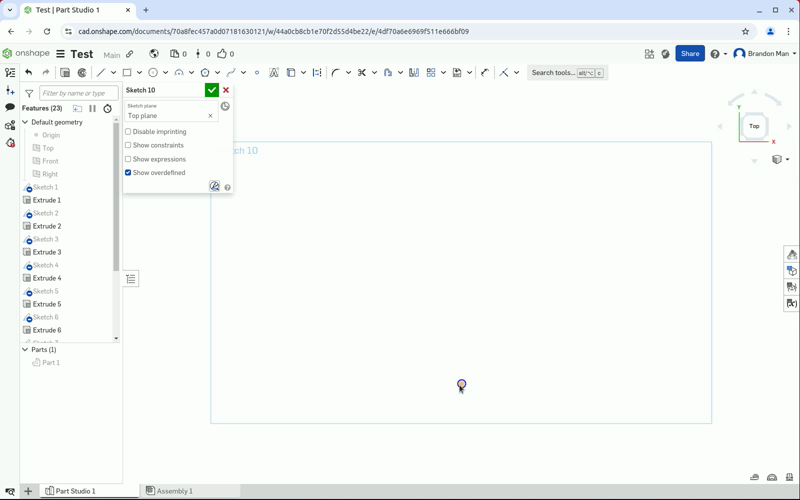
scroll(6)
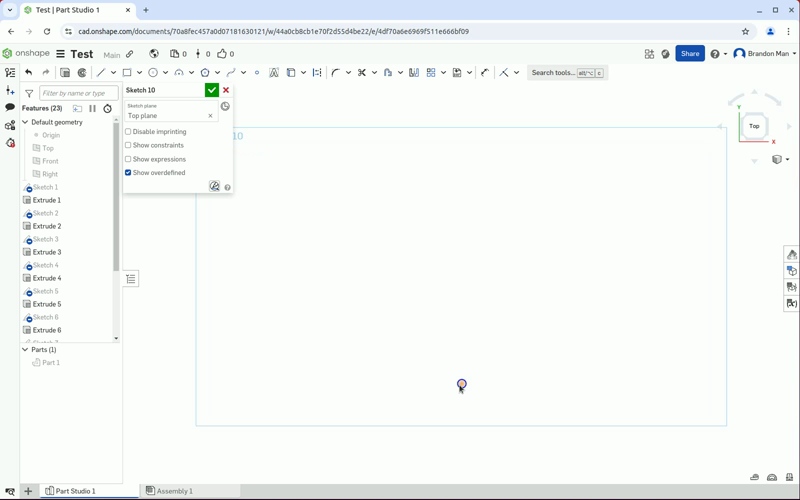
scroll(6)
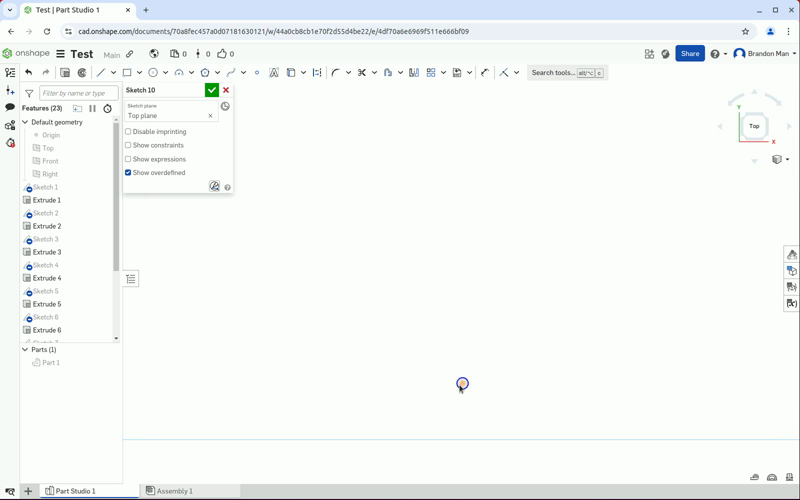
scroll(6)
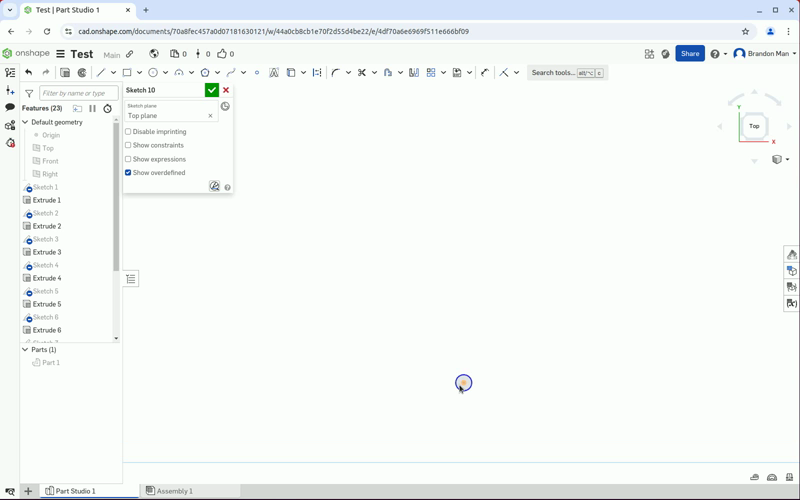
scroll(6)
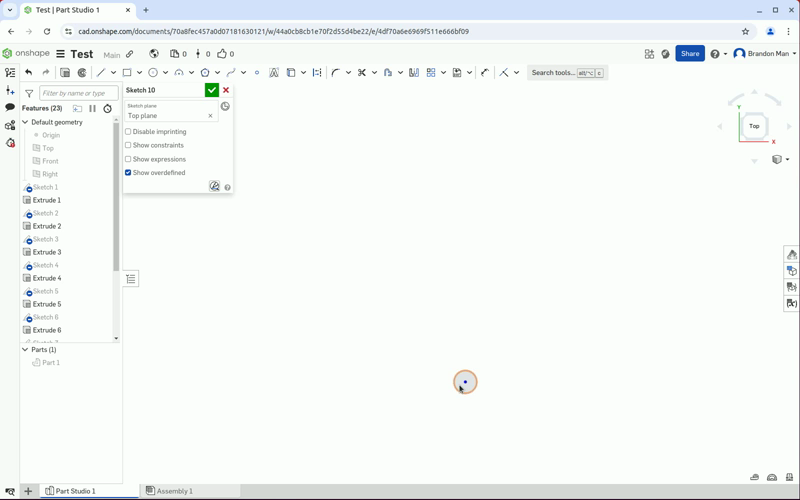
scroll(6)
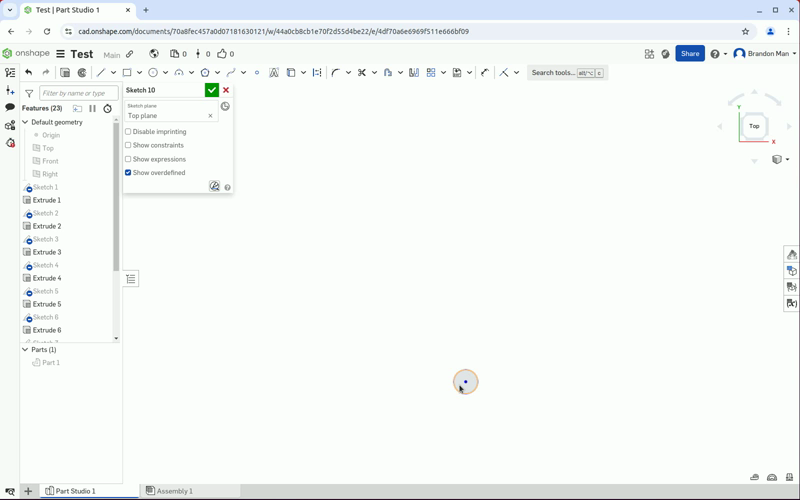
scroll(6)
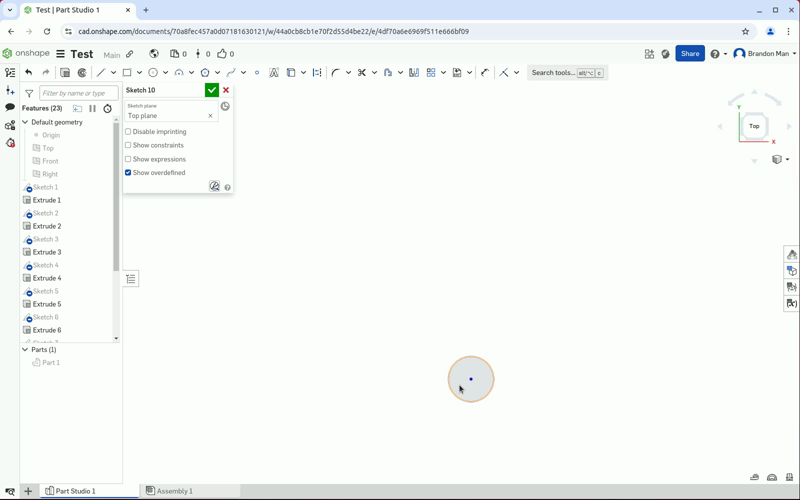
scroll(6)
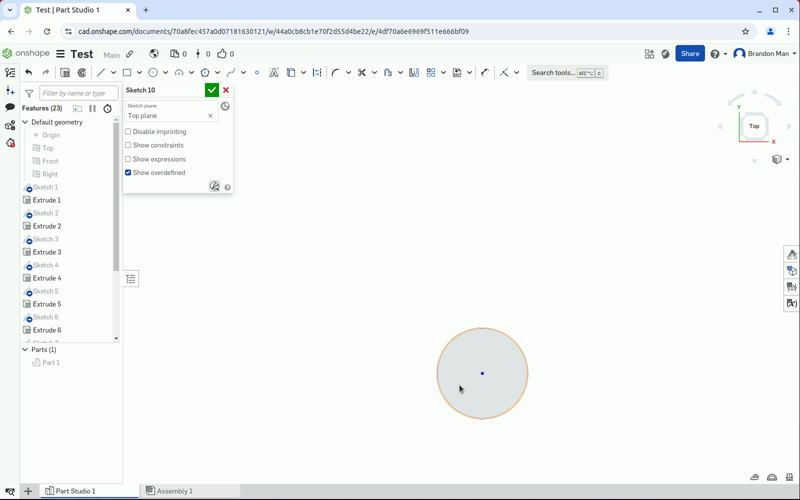
click(459, 384)
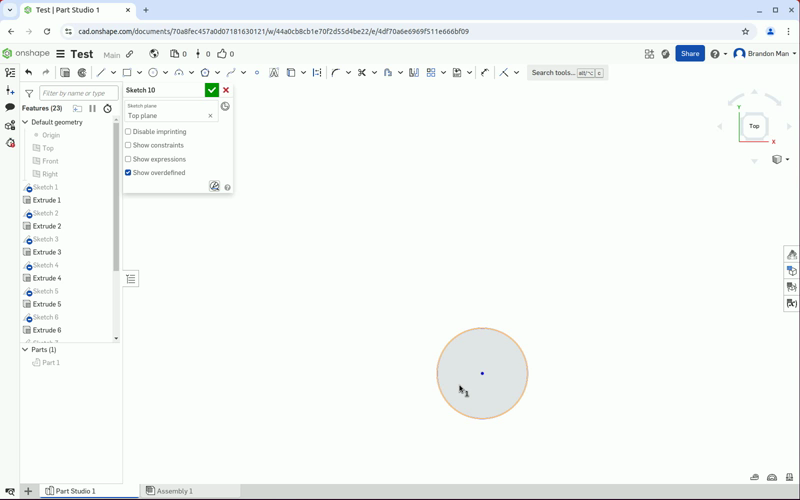
scroll(-6)
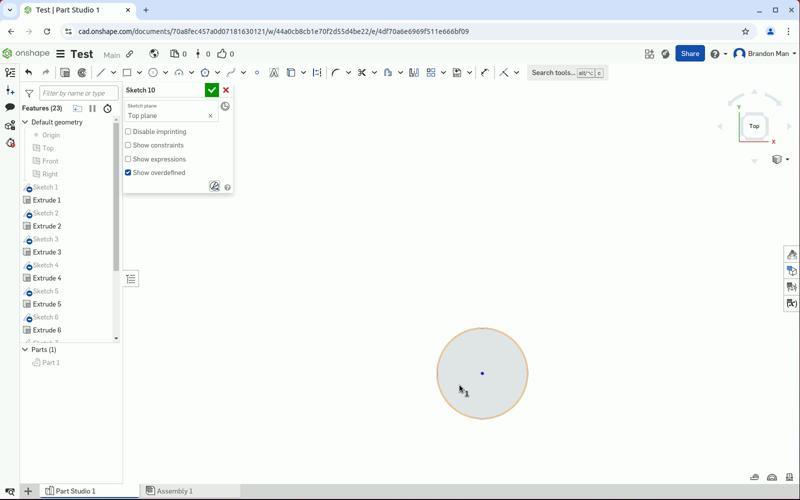
scroll(-6)
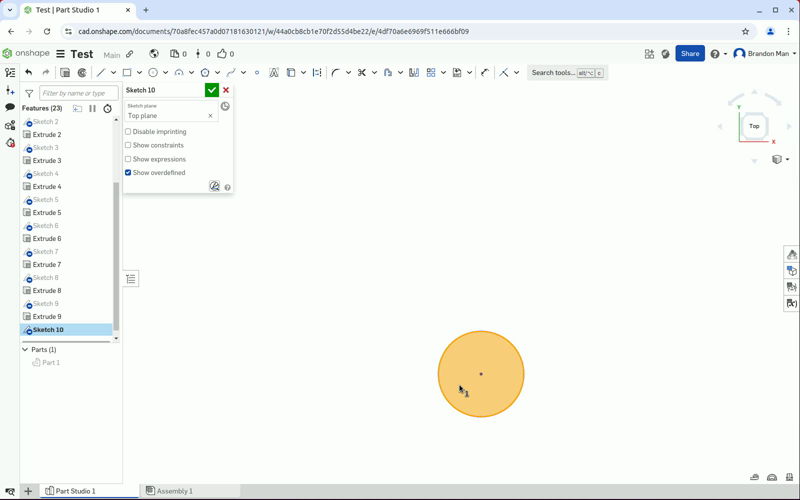
scroll(-6)
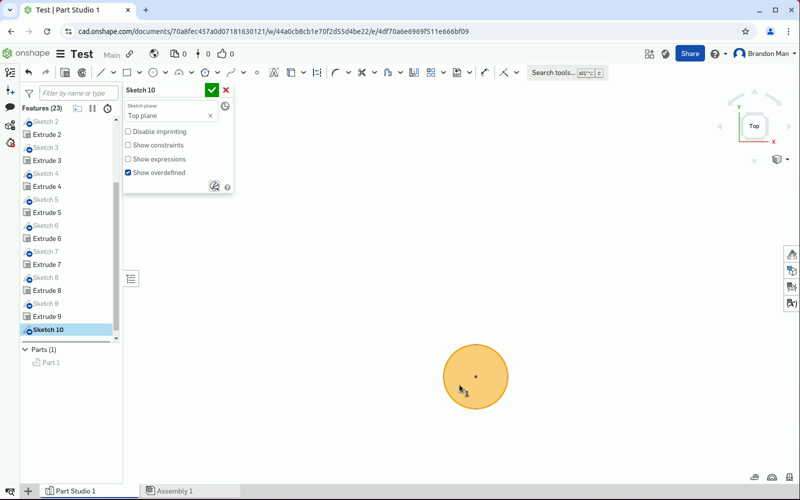
scroll(-6)
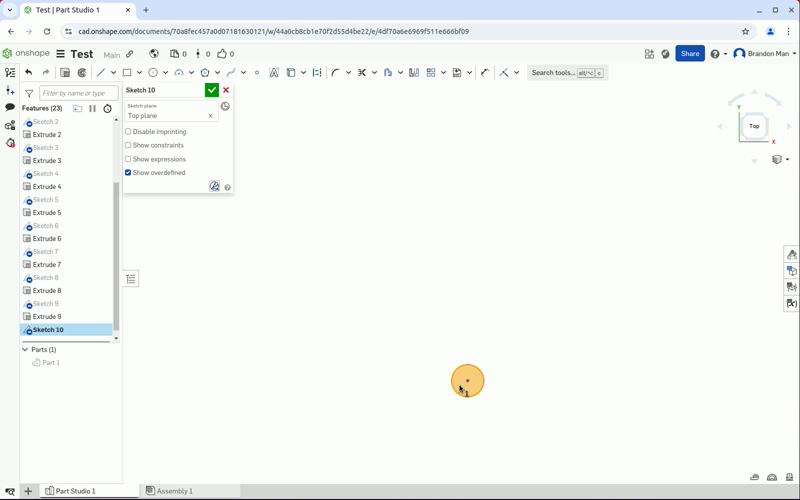
scroll(-6)
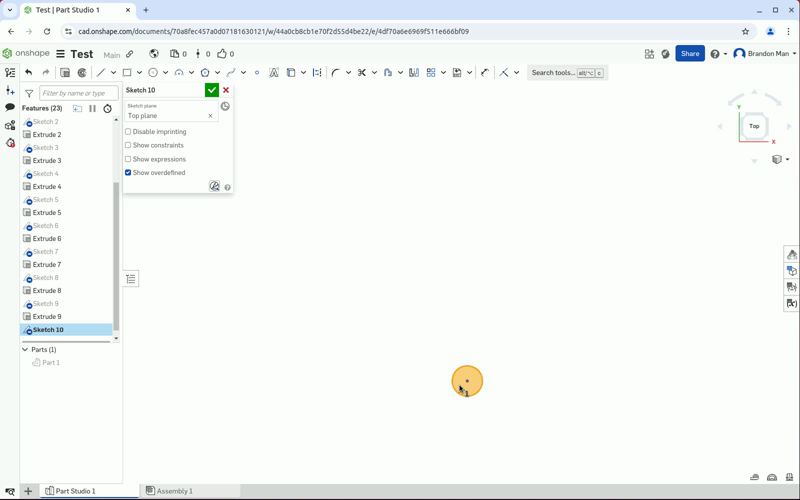
scroll(-6)
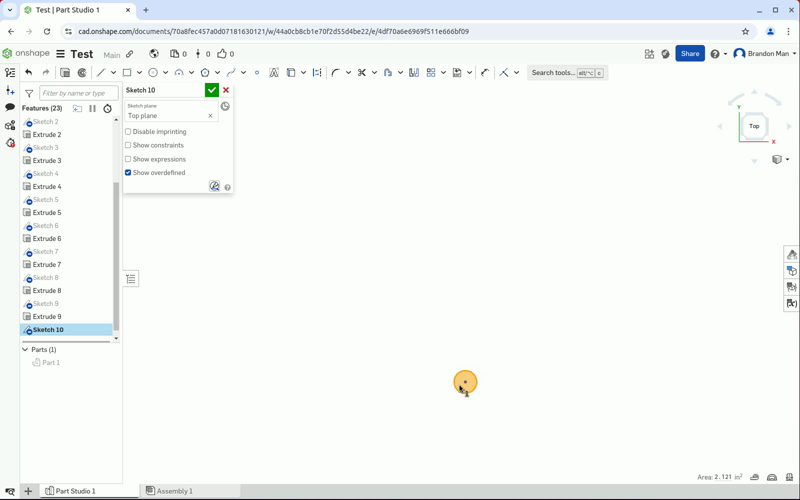
scroll(-6)
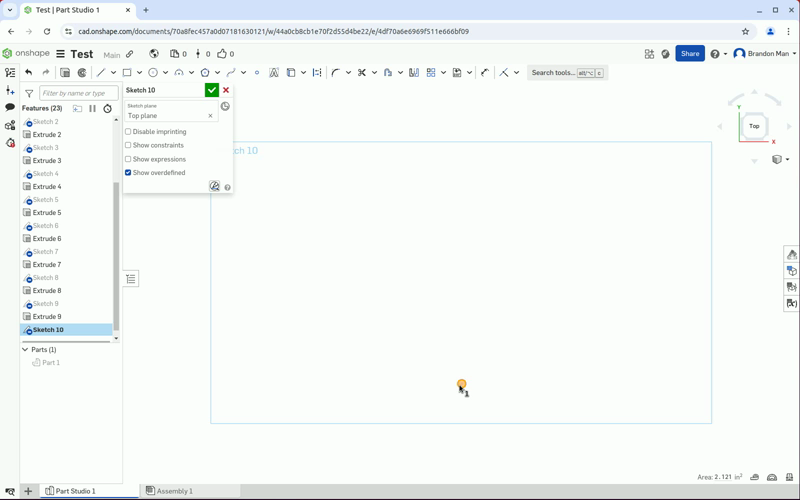
mouse_move(73, 352)
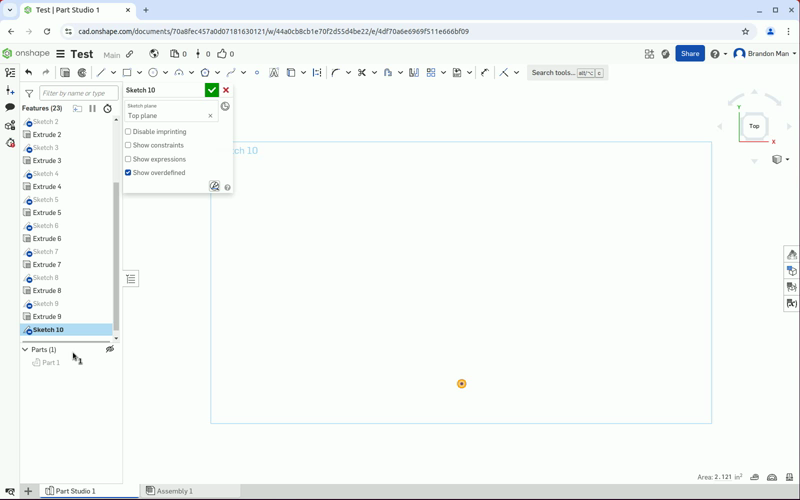
key(shift+y)
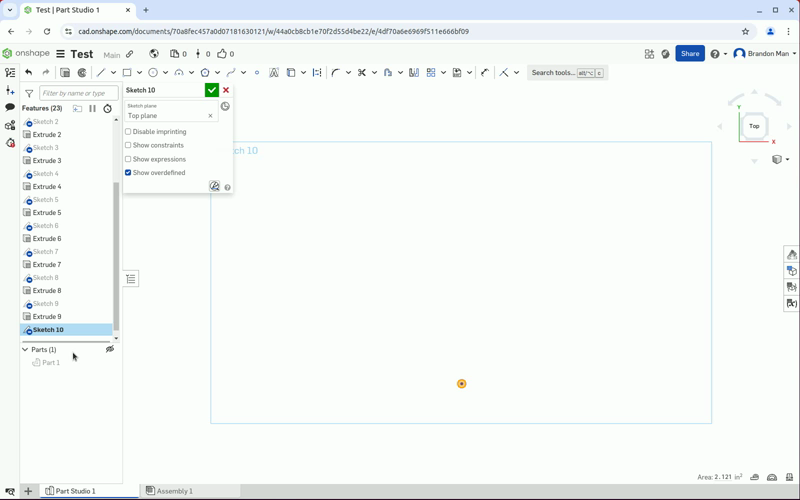
key(shift+e)
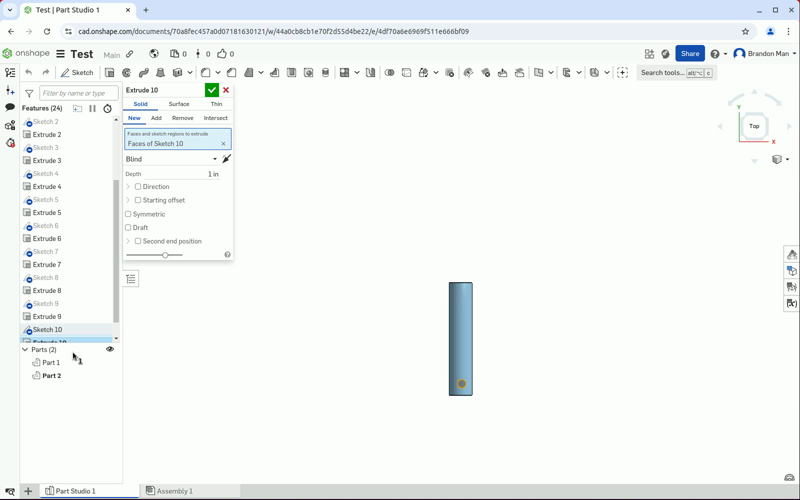
mouse_move(143, 106)
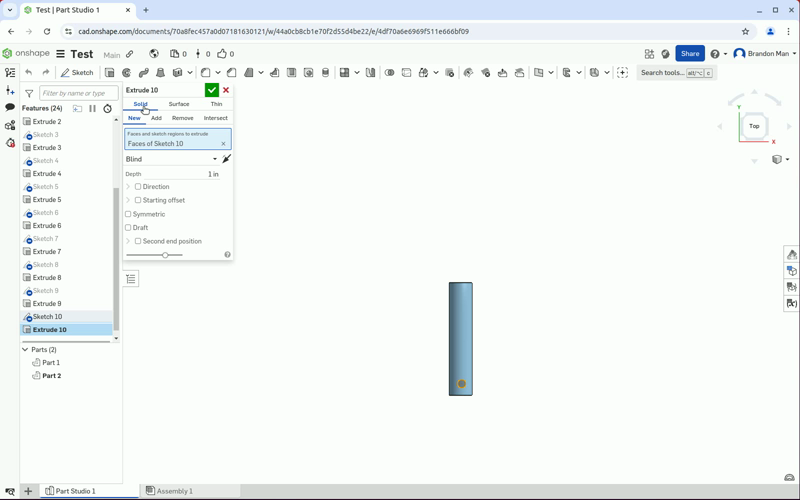
click(143, 106)
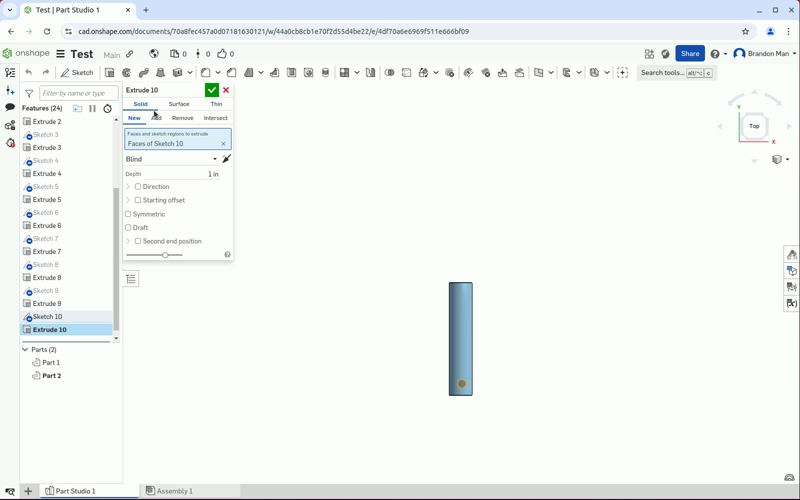
mouse_move(186, 120)
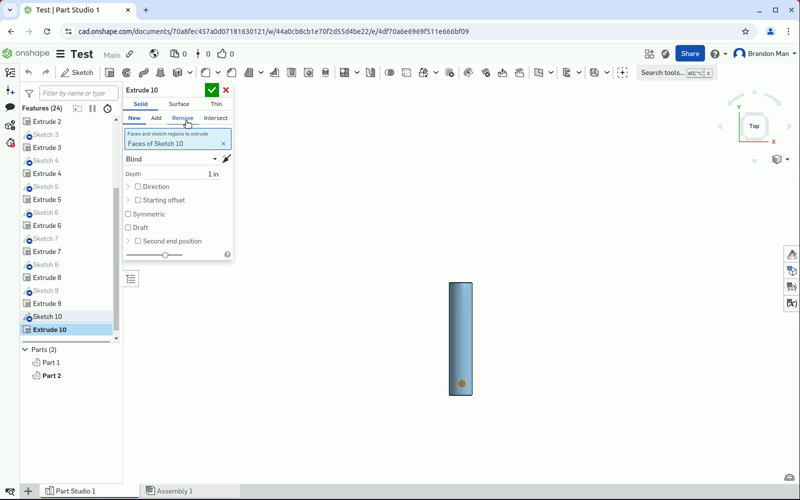
click(186, 120)
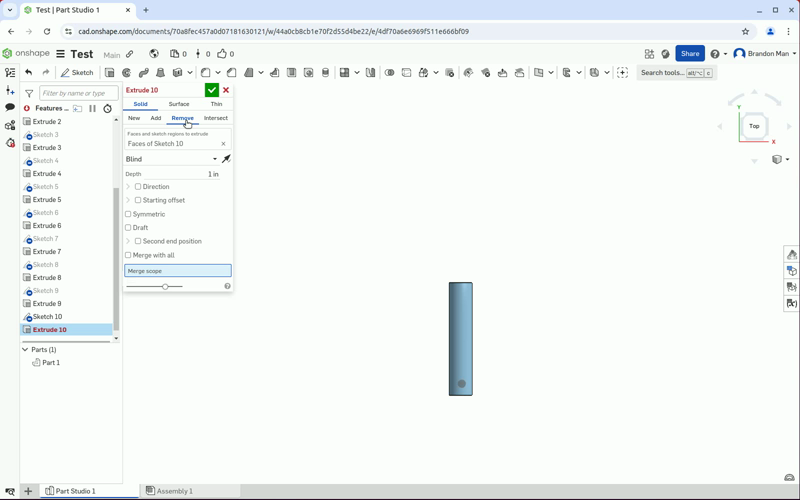
key(tab, 4)
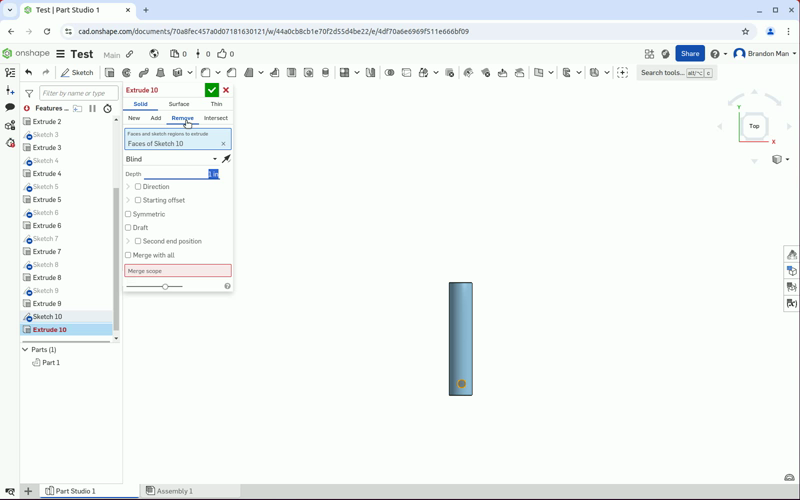
text(3.611)
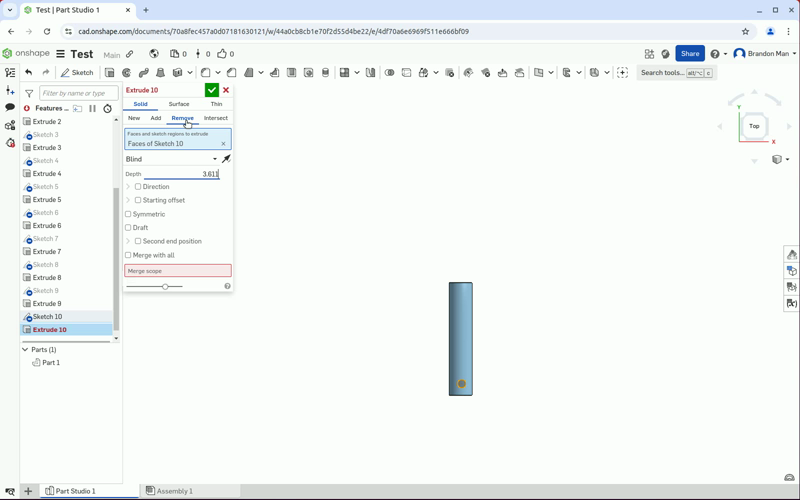
key(tab, 6)
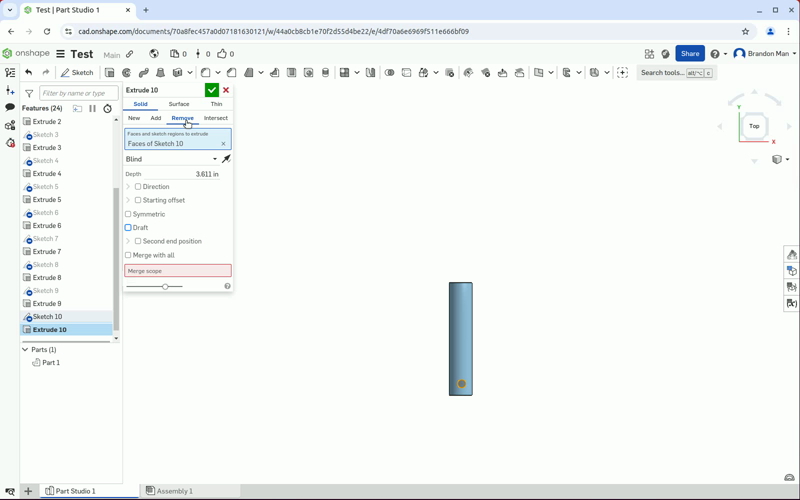
key(space)
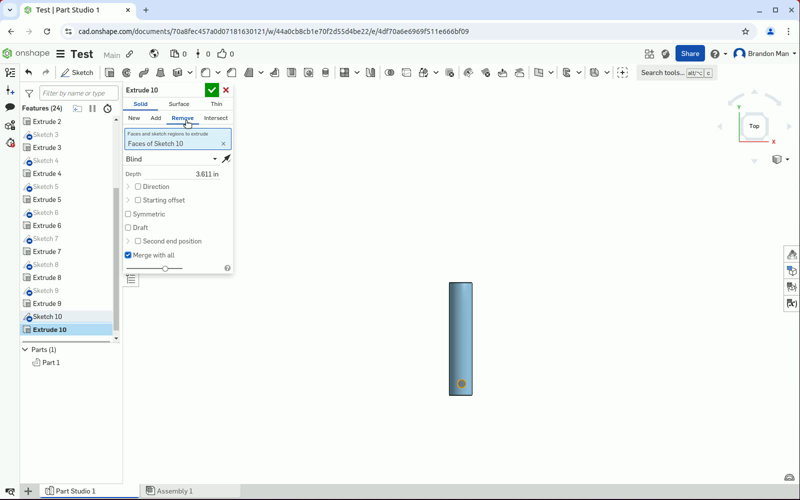
key(enter)
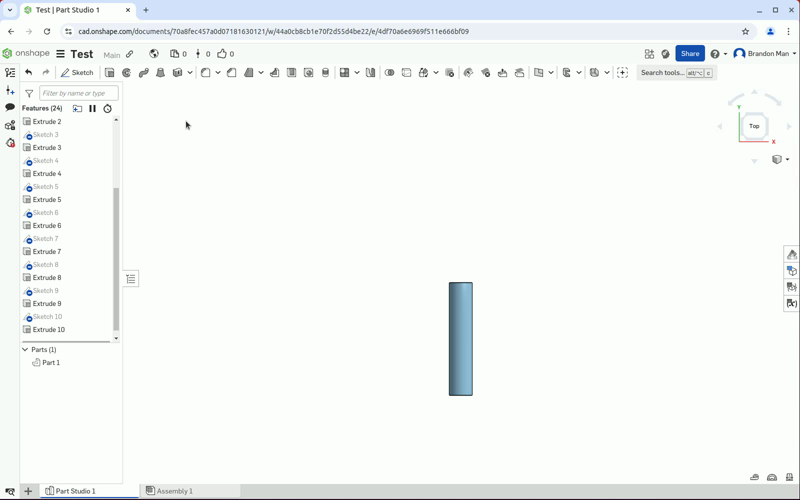
key(shift+h)
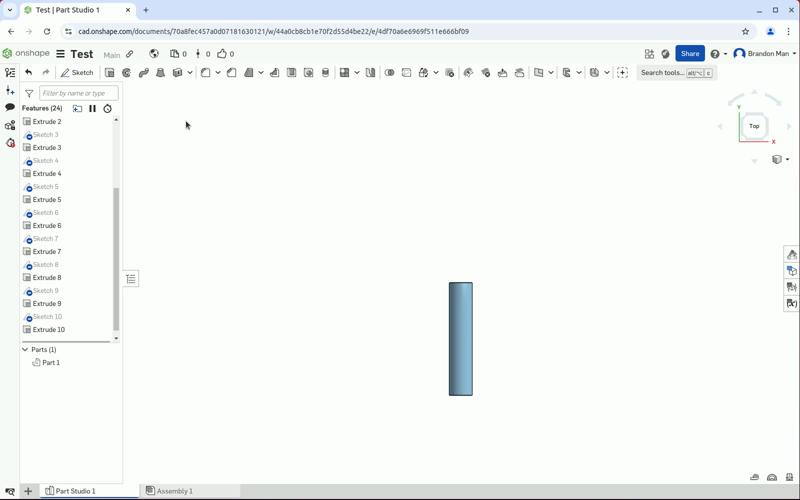
key(shift+h)
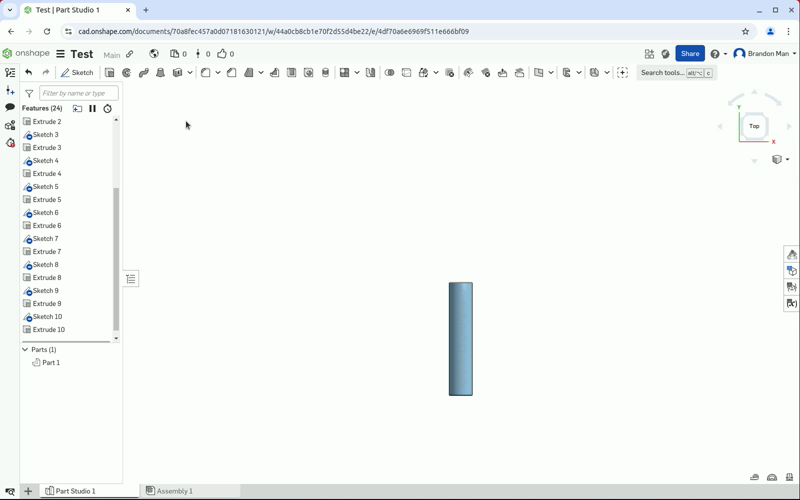
key(shift+7)
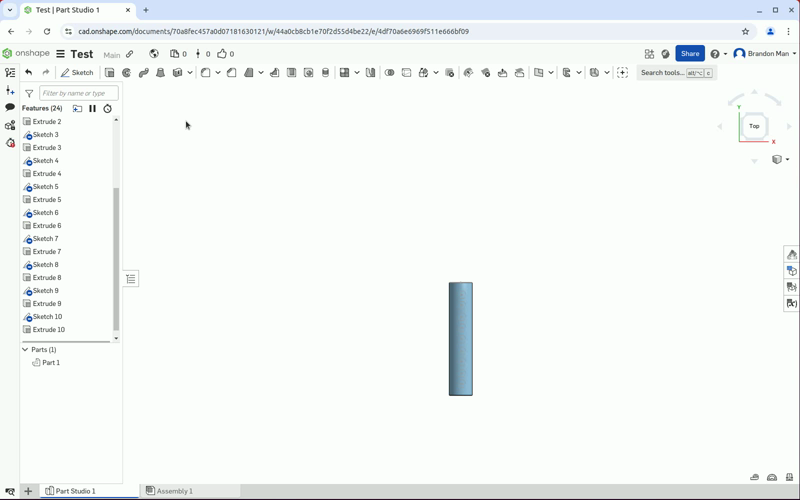
key(up, 3)
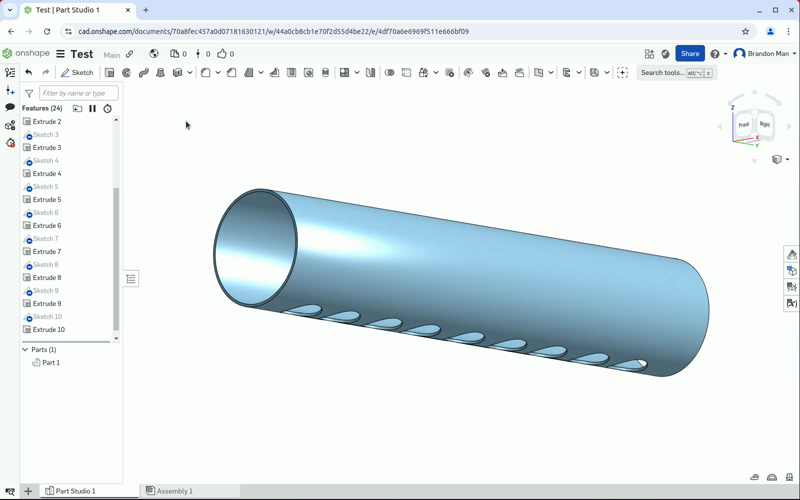
key(left, 3)
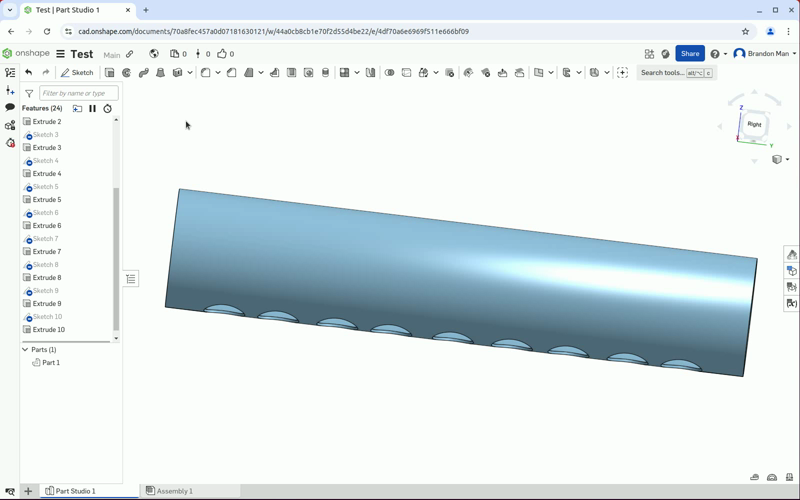
key(right, 3)
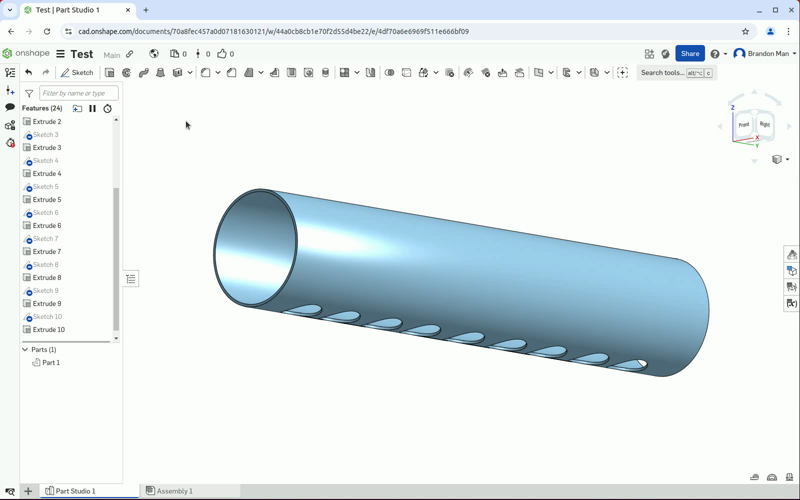
key(down, 3)
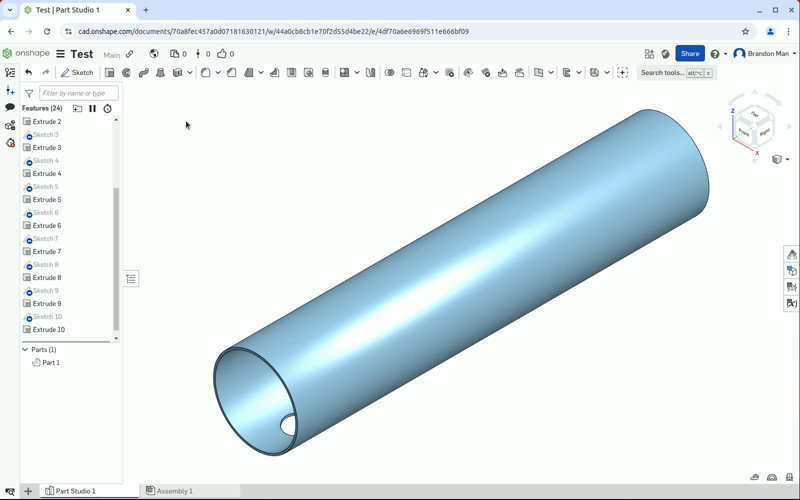
mouse_move(69, 85)
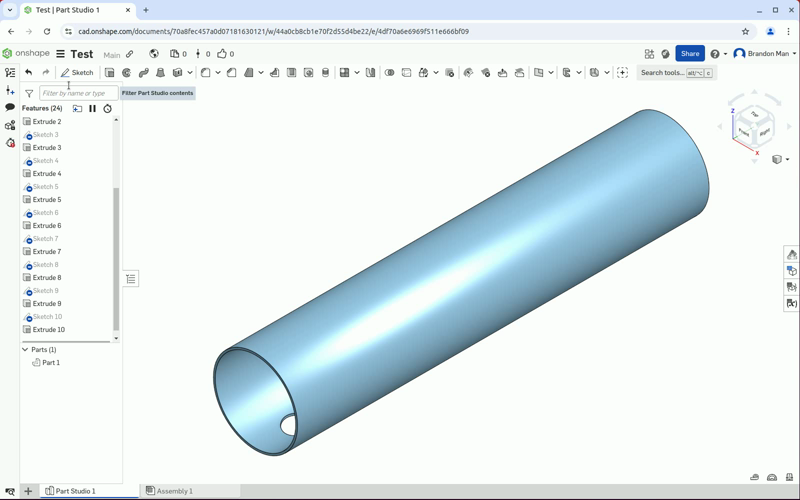
click(69, 85)